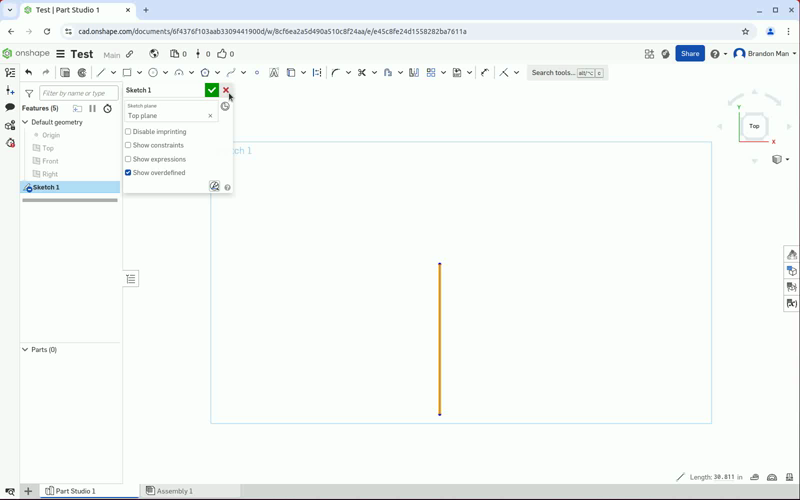
key(shift+h)
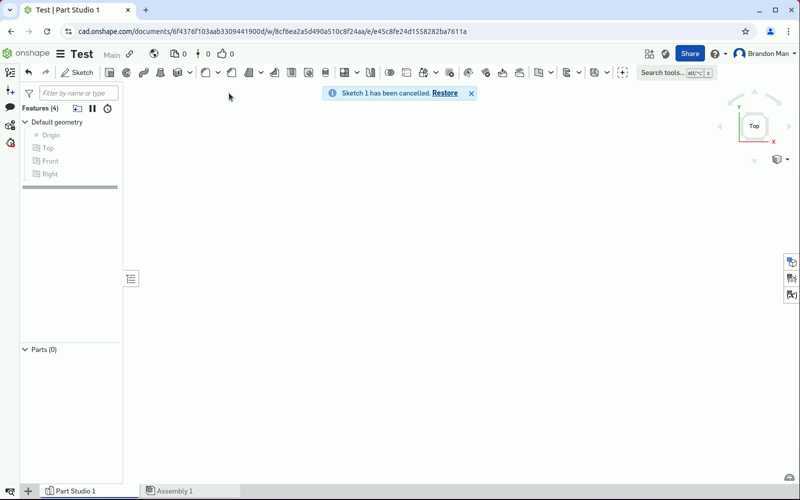
mouse_move(73, 352)
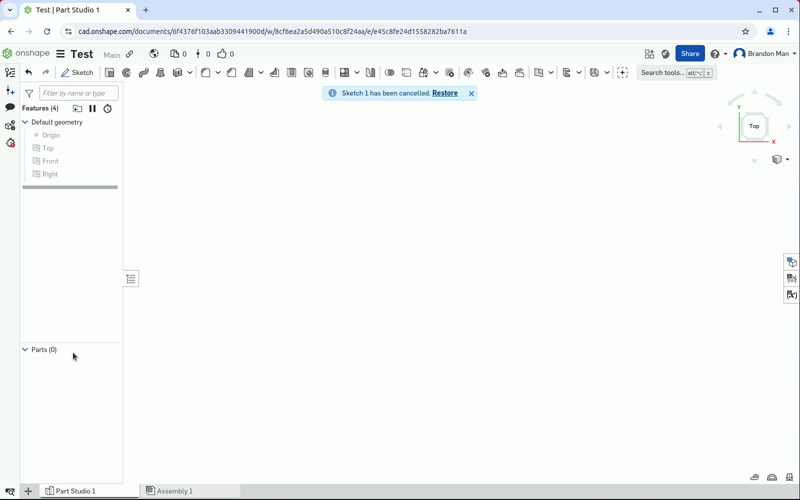
key(y)
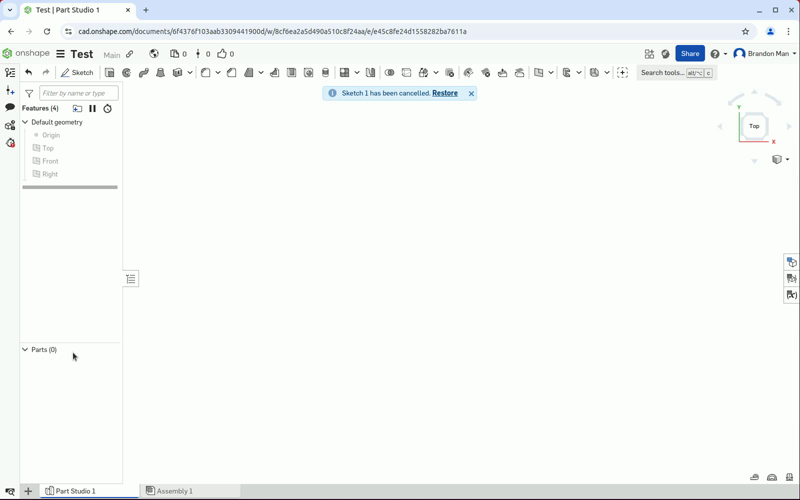
key(shift+p)
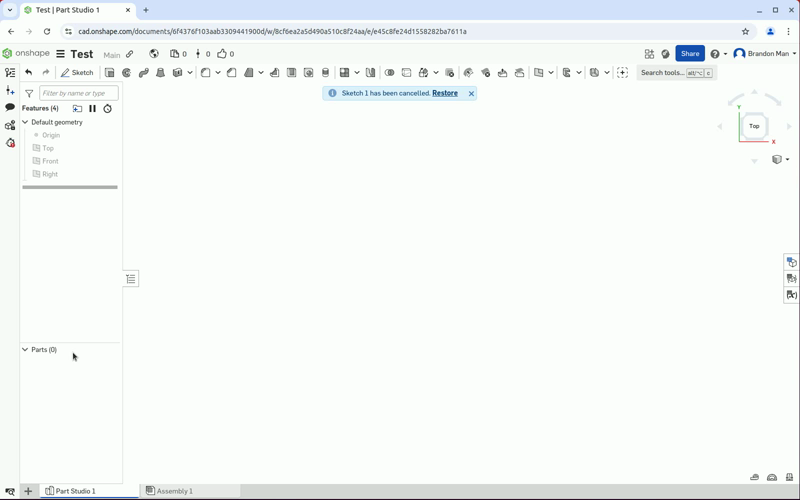
key(space)
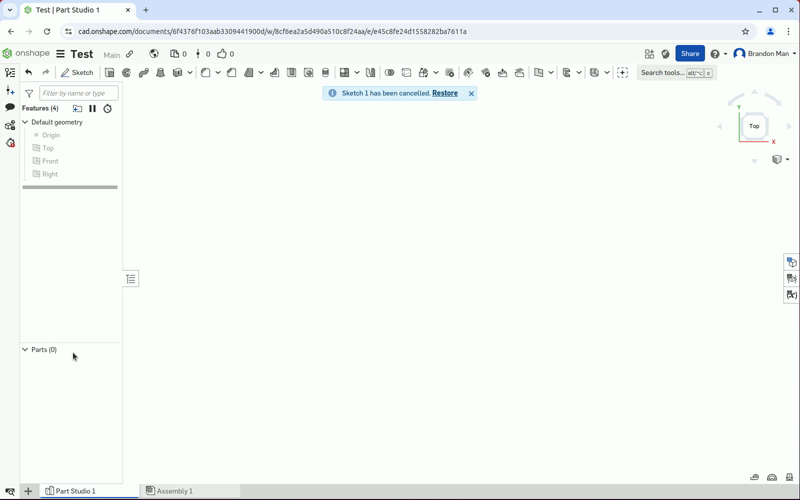
key_down(shift)
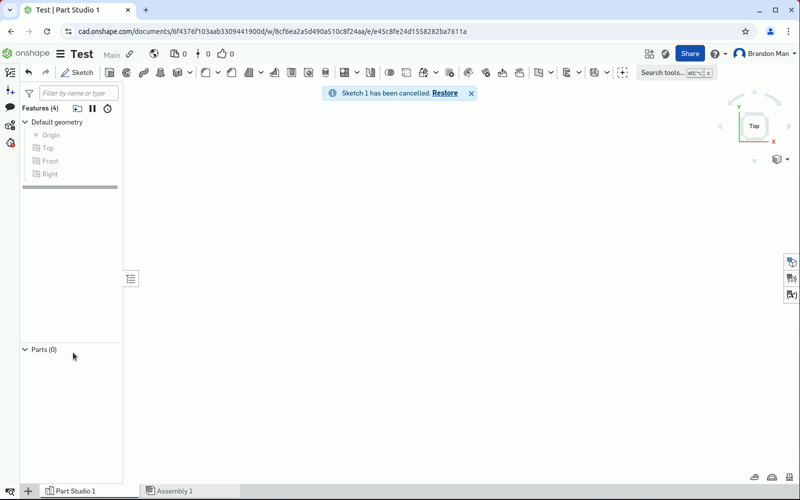
key(up)
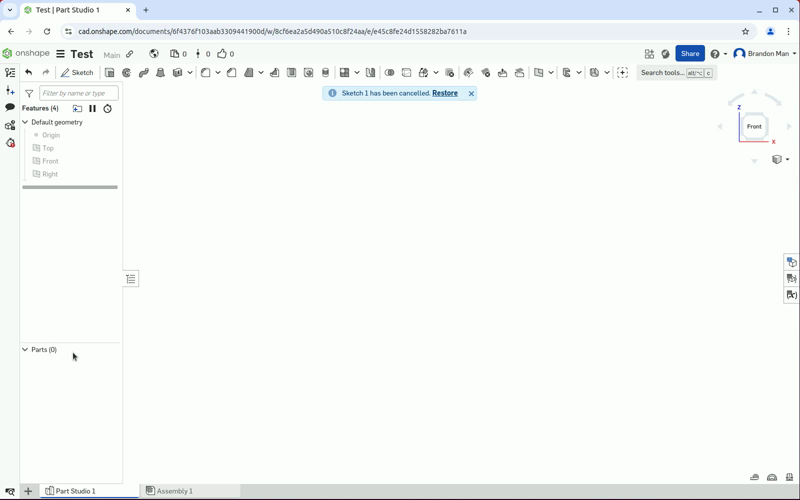
key_up(shift)
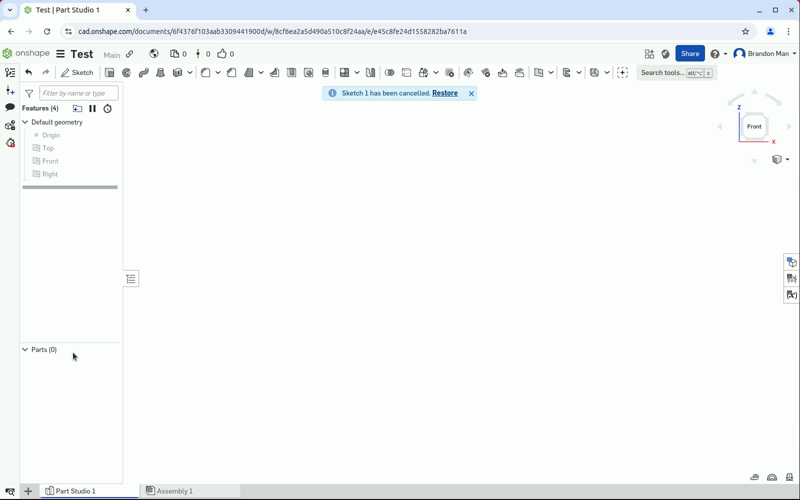
mouse_move(73, 352)
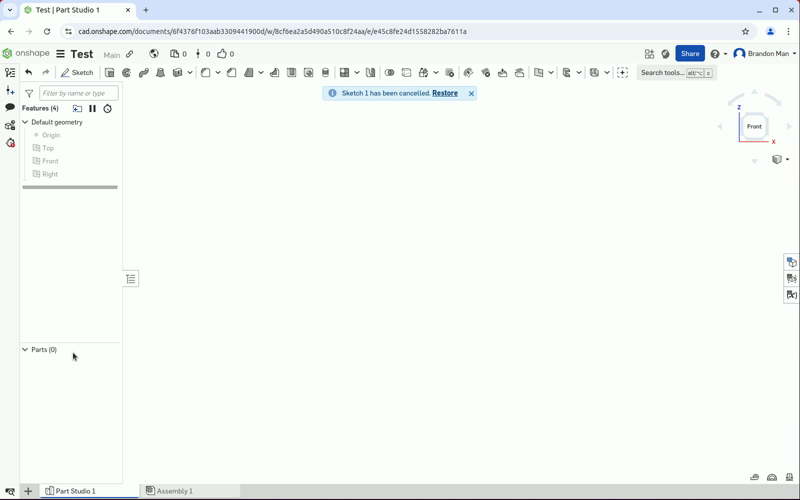
key(shift+y)
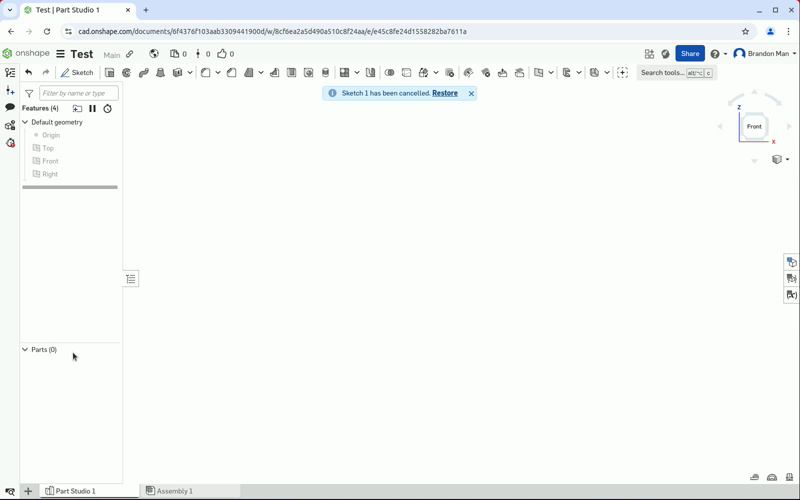
key(shift+s)
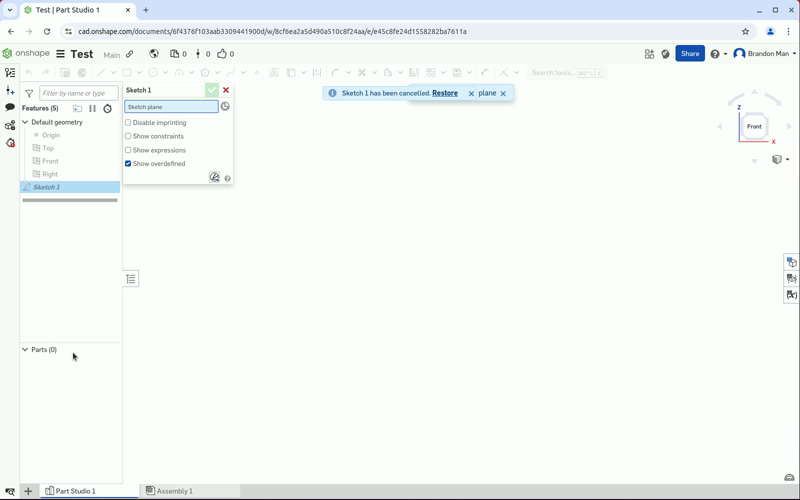
mouse_move(73, 163)
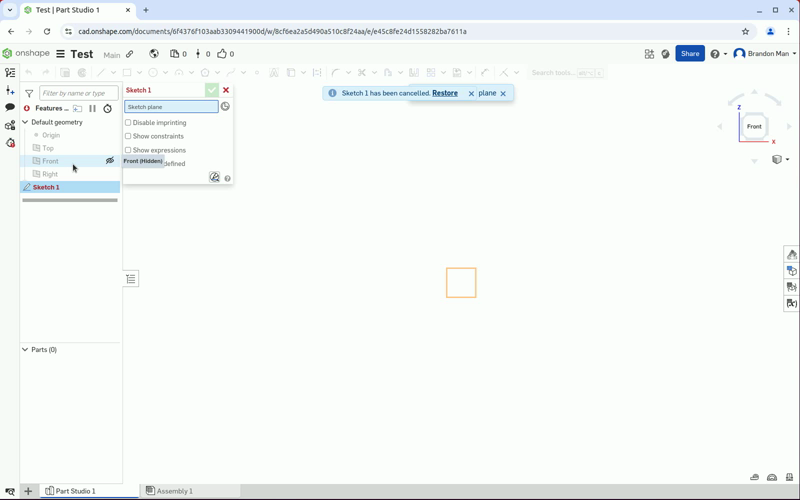
click(73, 163)
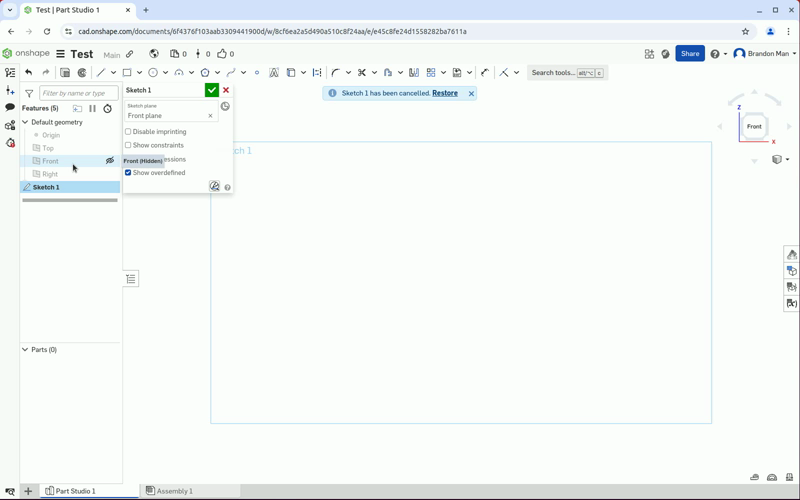
mouse_move(73, 352)
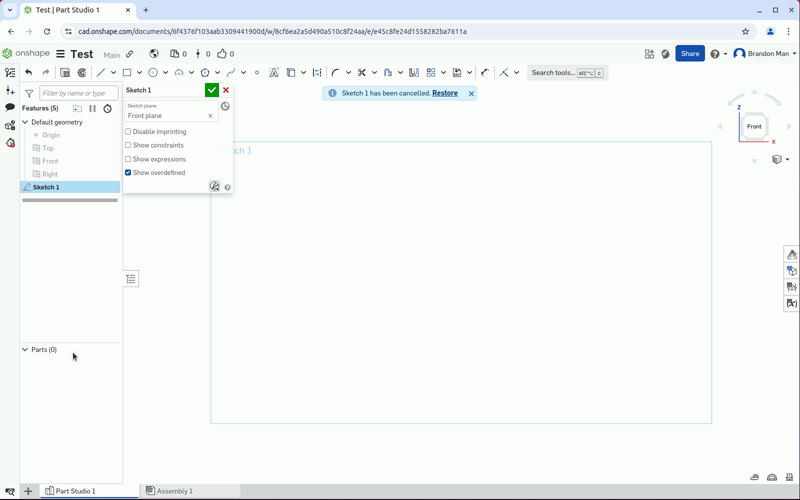
key(y)
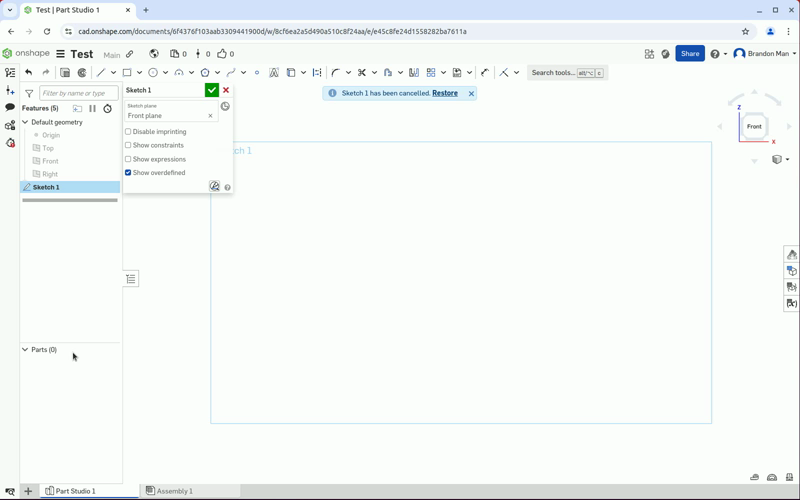
key(l)
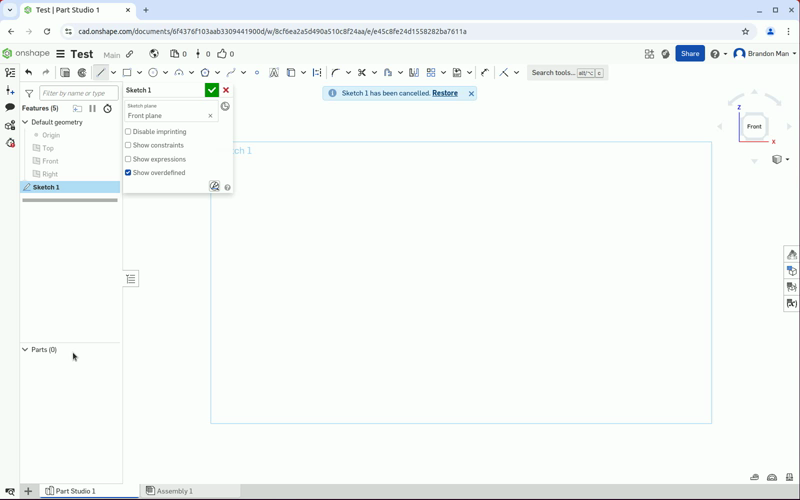
key_down(shift)
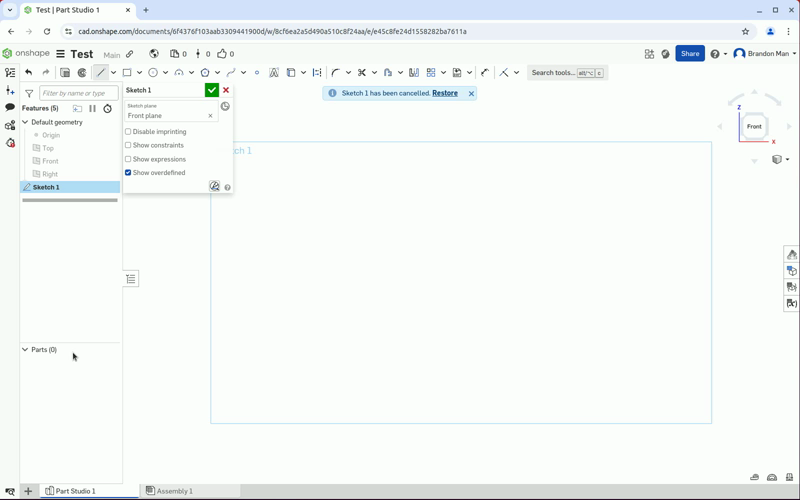
mouse_move(349, 306)
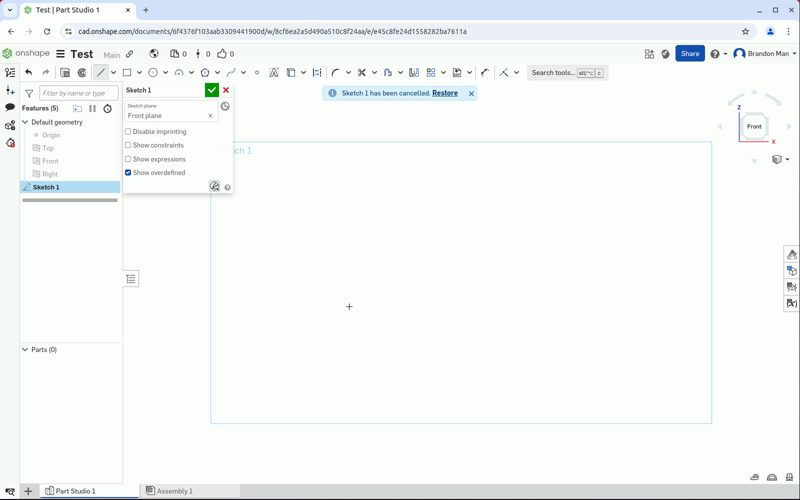
click(349, 306)
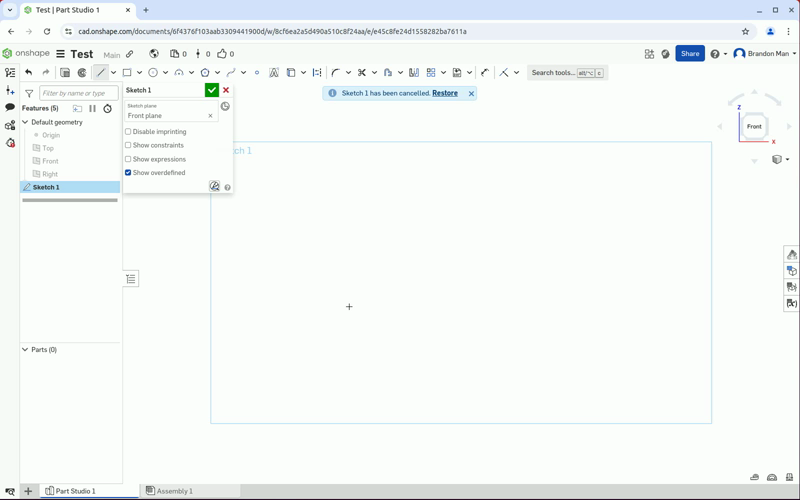
key_up(shift)
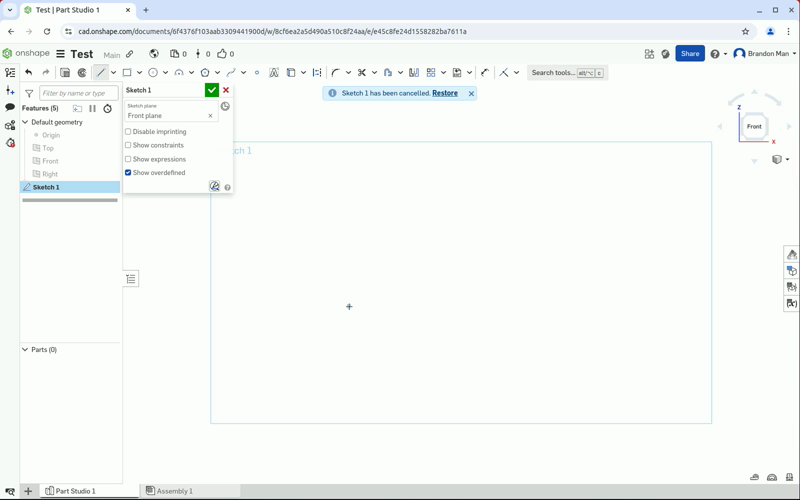
key_down(shift)
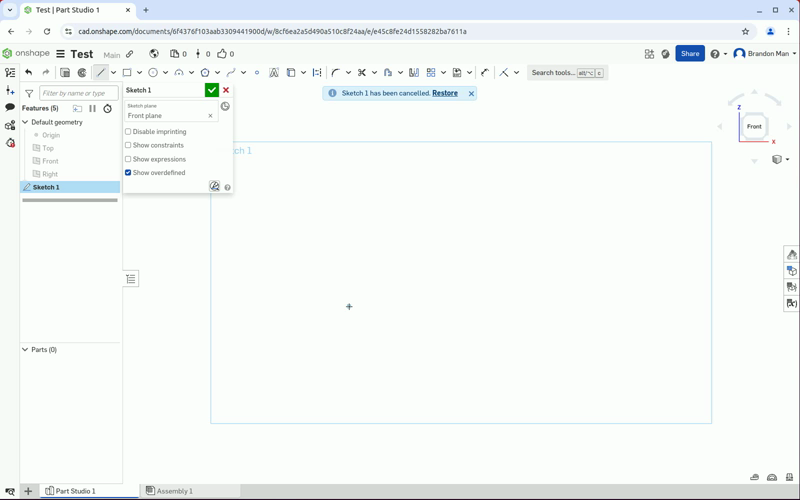
mouse_move(379, 306)
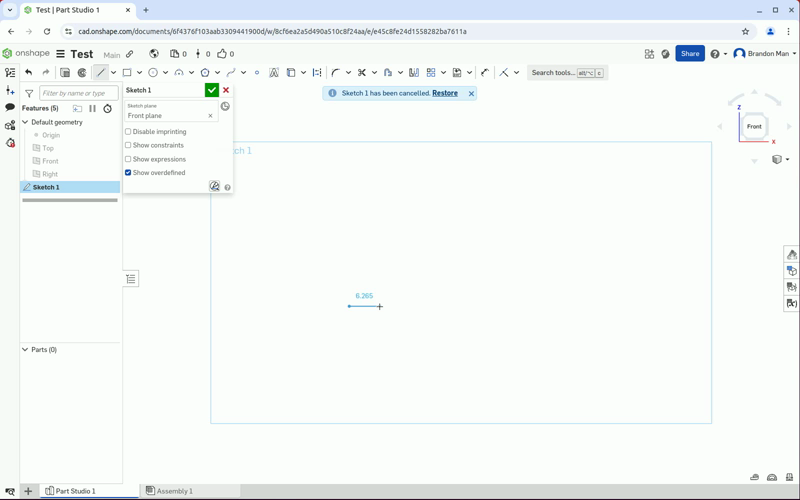
mouse_move(349, 299)
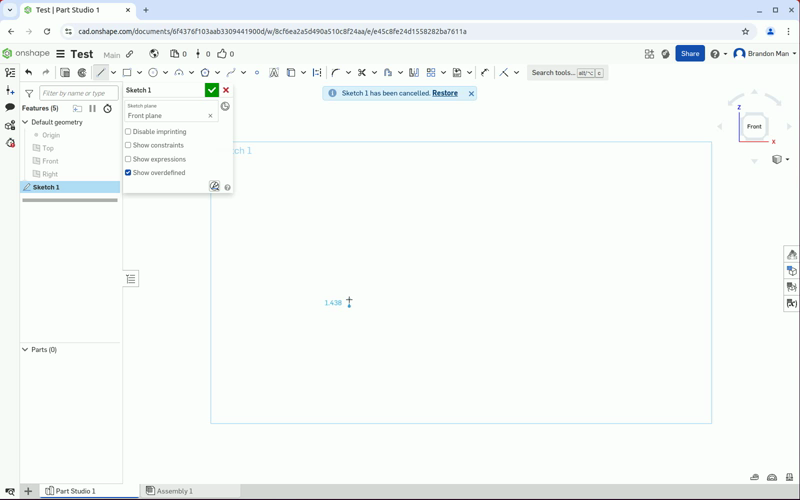
scroll(6)
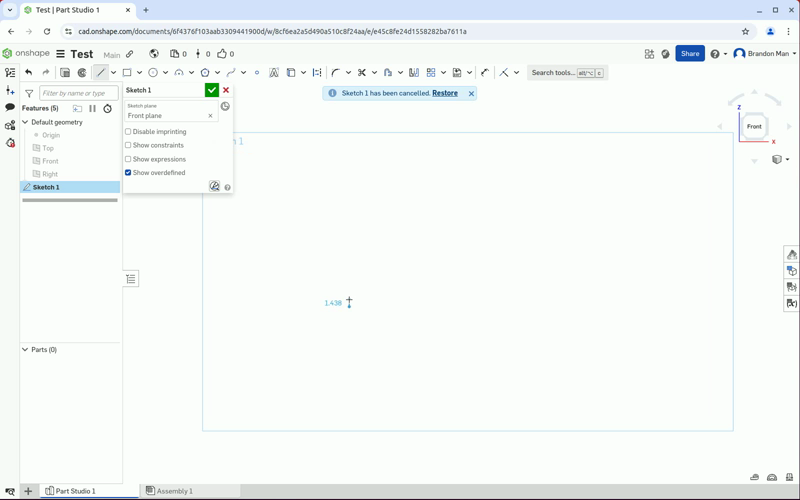
scroll(6)
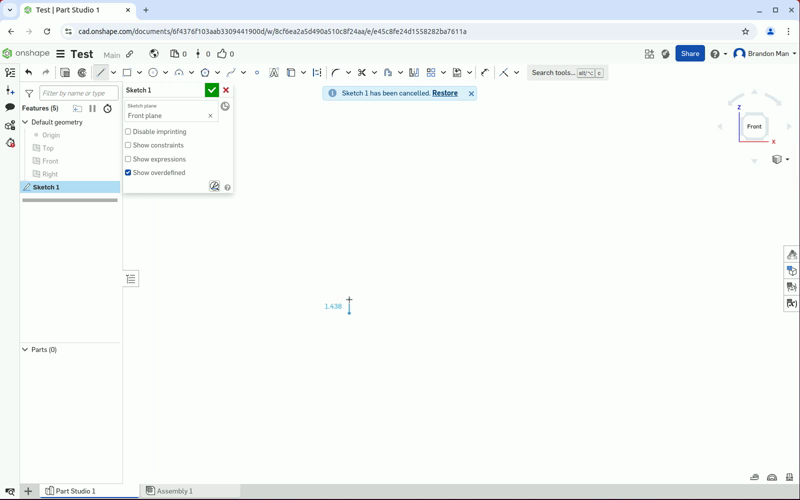
scroll(6)
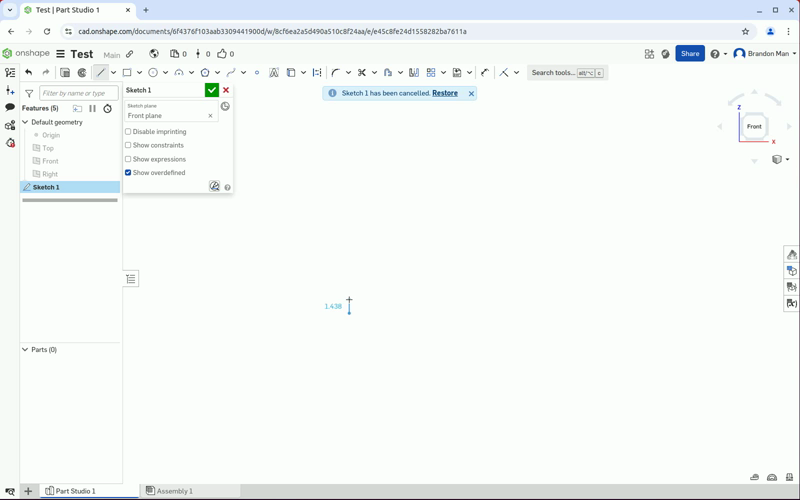
scroll(6)
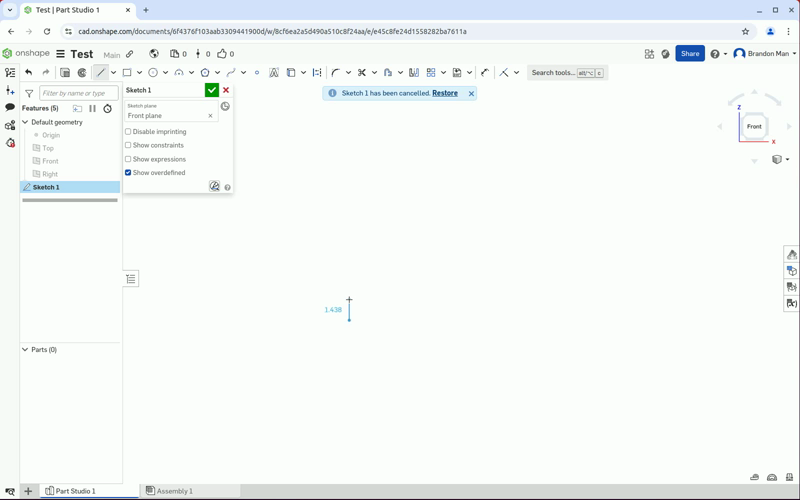
scroll(6)
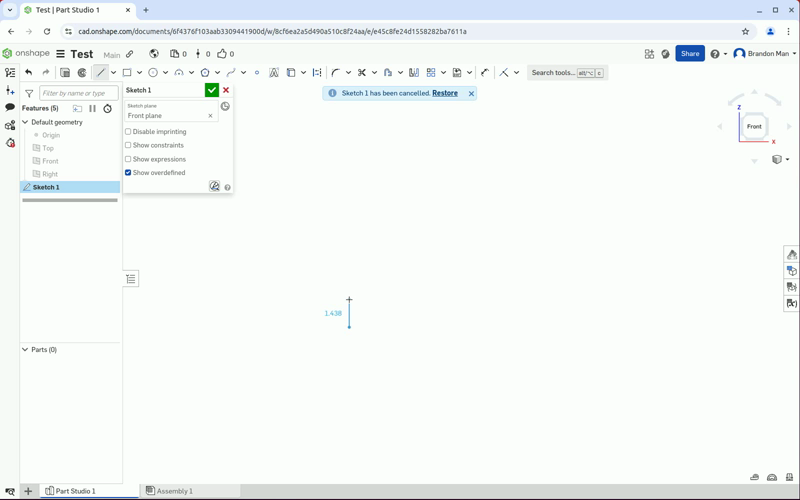
scroll(6)
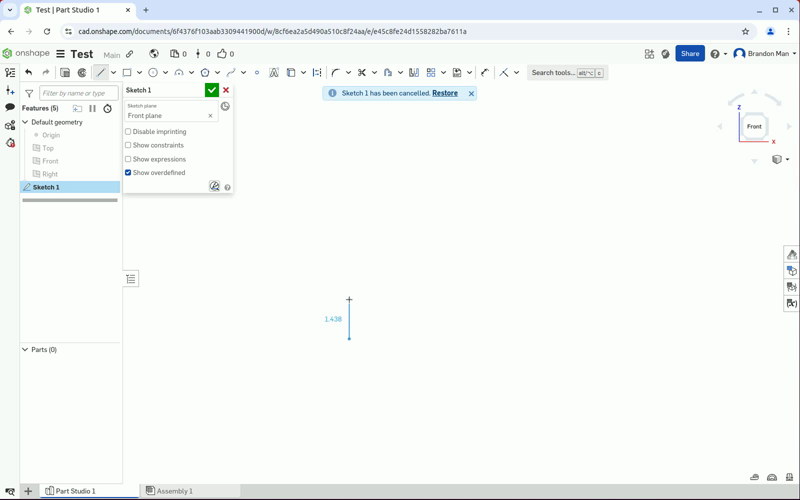
scroll(6)
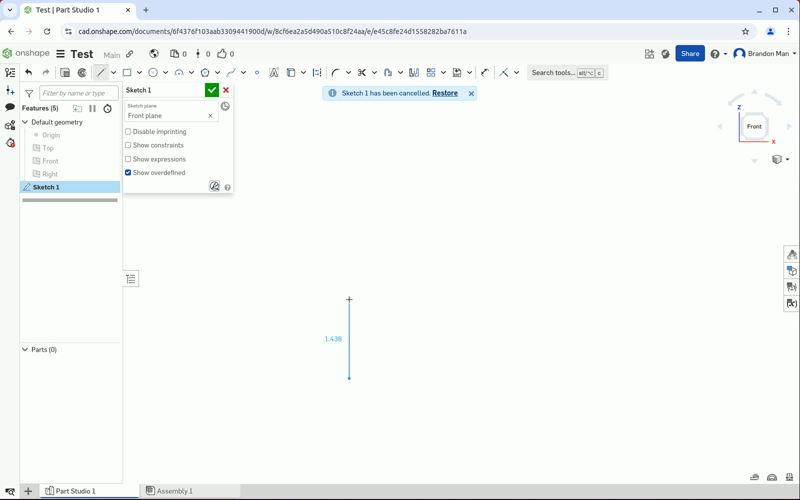
click(349, 299)
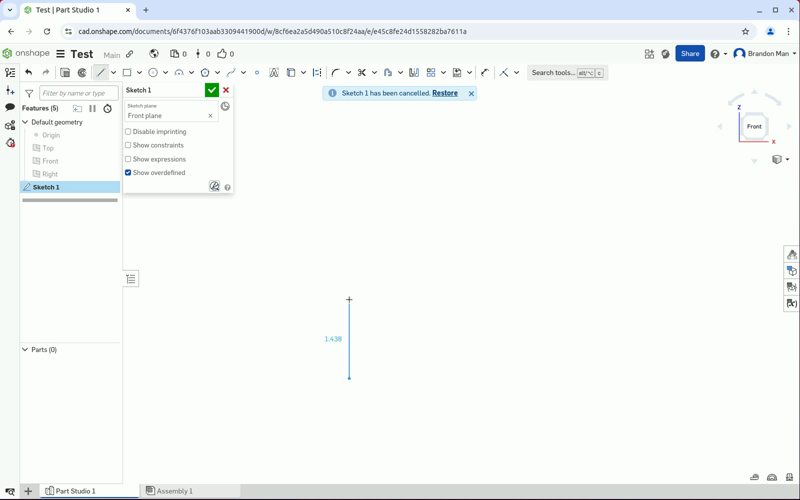
scroll(-6)
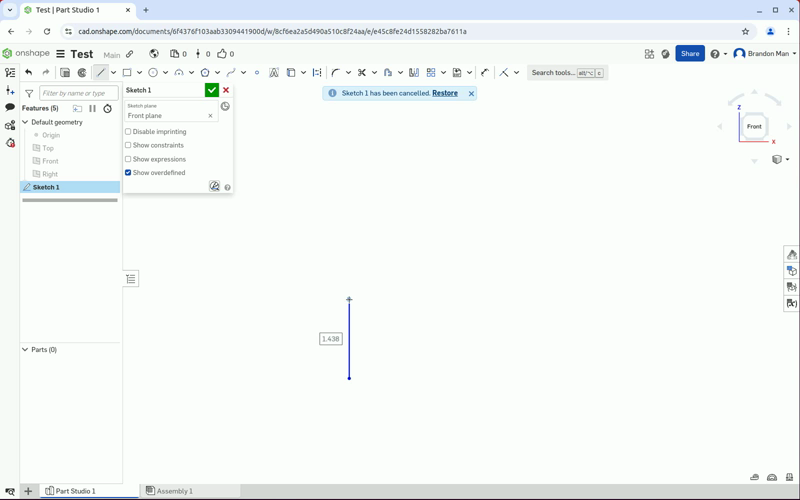
scroll(-6)
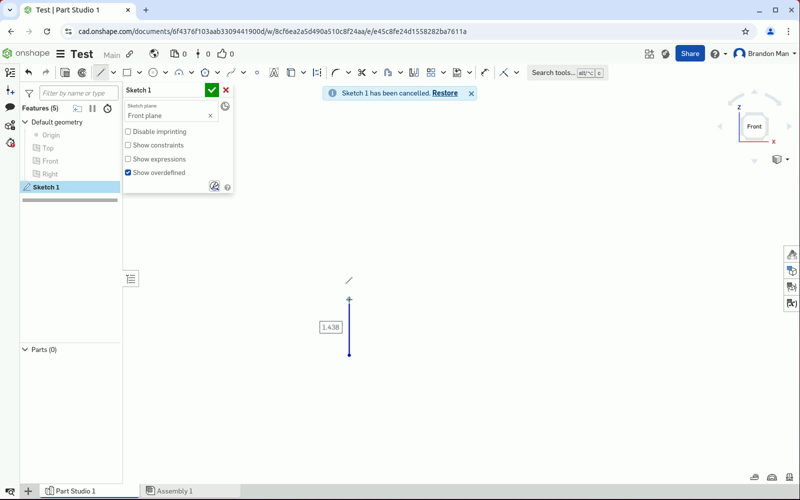
scroll(-6)
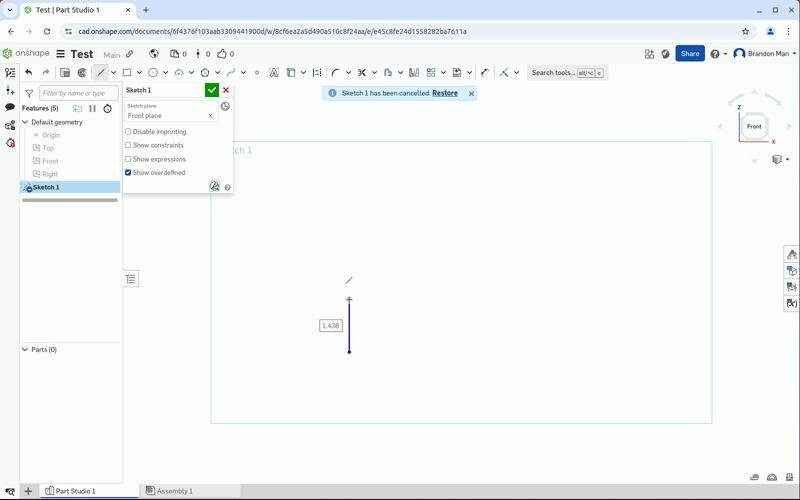
scroll(-6)
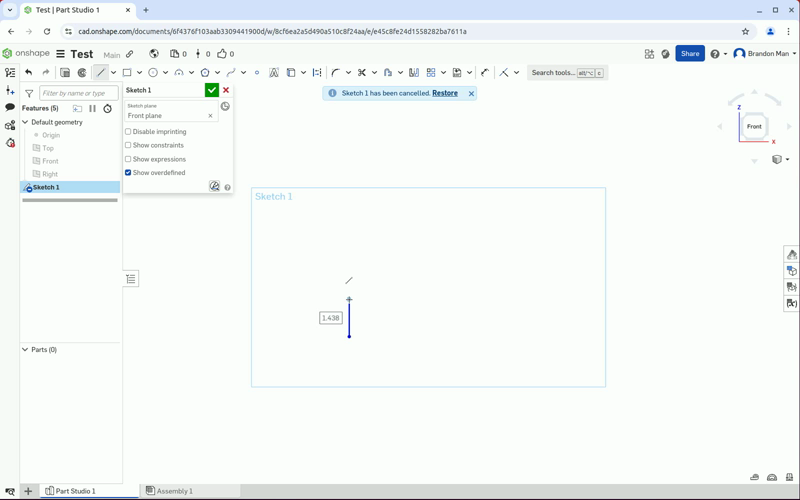
scroll(-6)
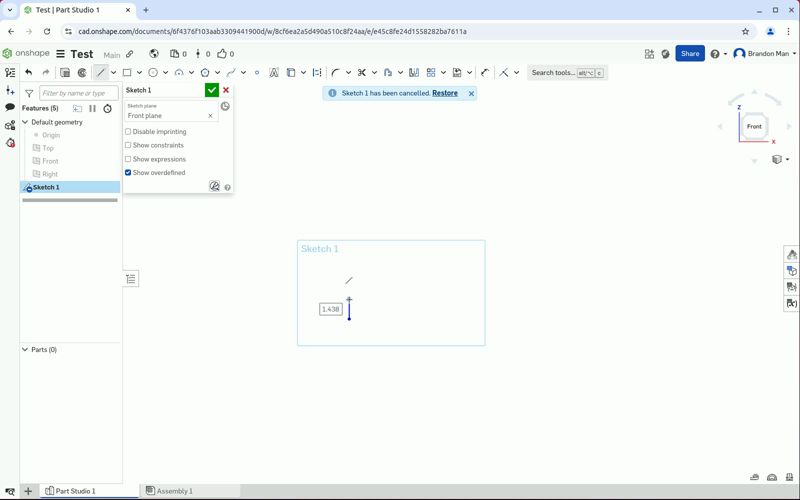
scroll(-6)
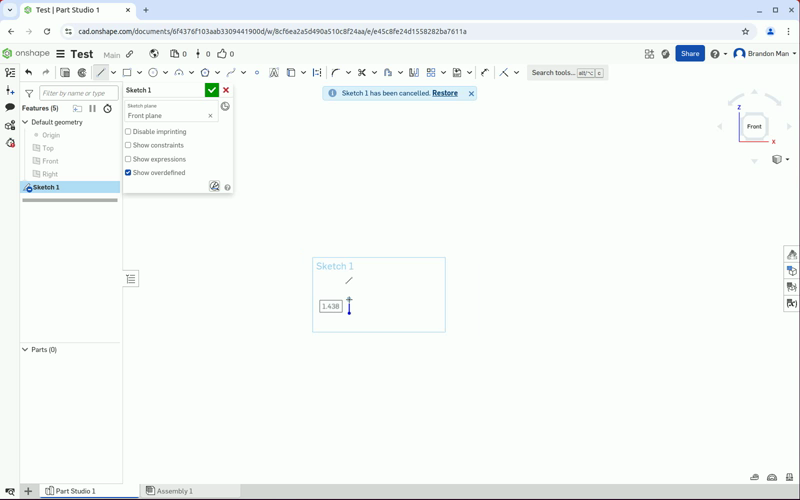
scroll(-6)
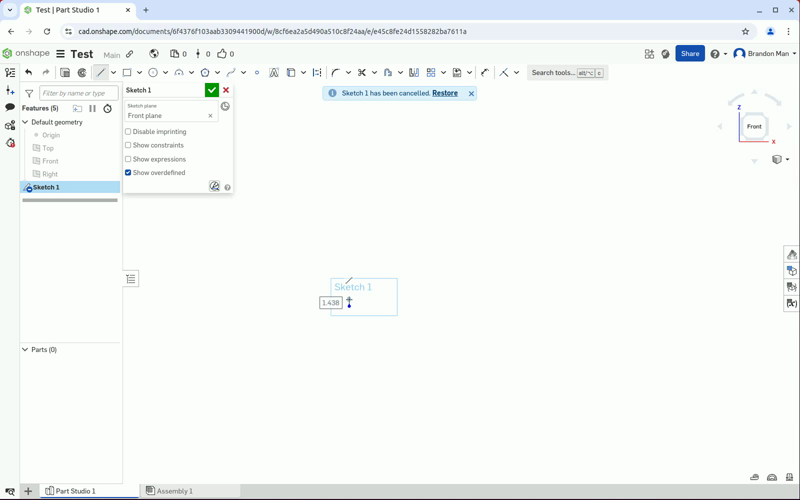
key_up(shift)
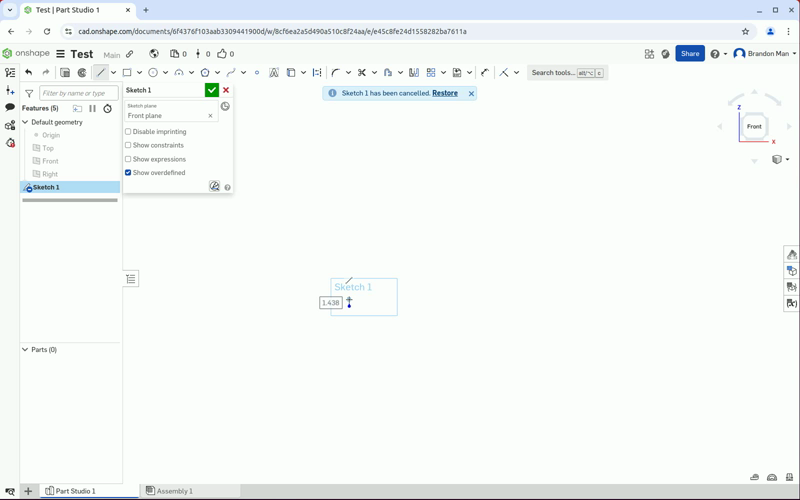
key(esc)
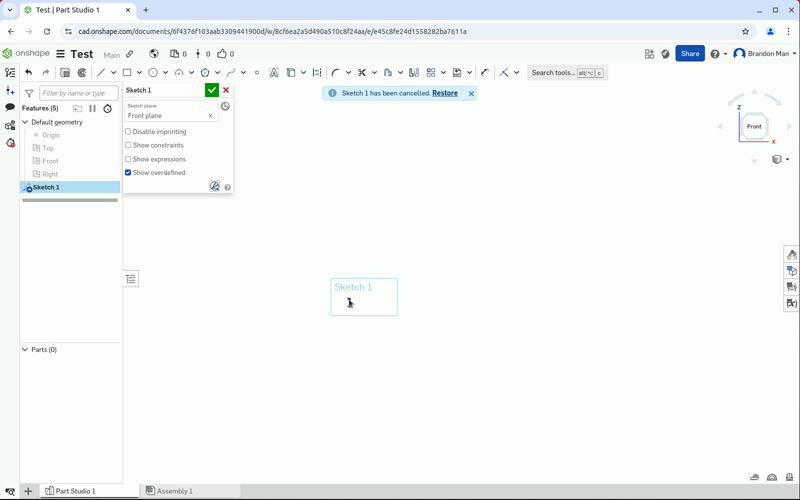
key(a)
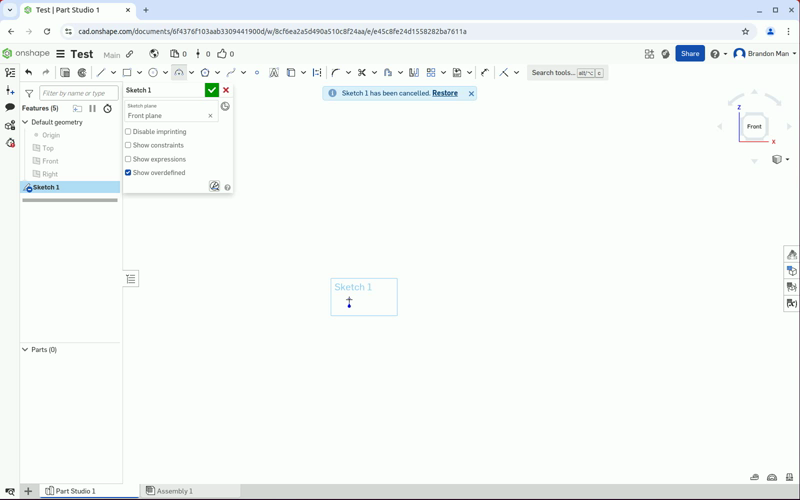
mouse_move(349, 299)
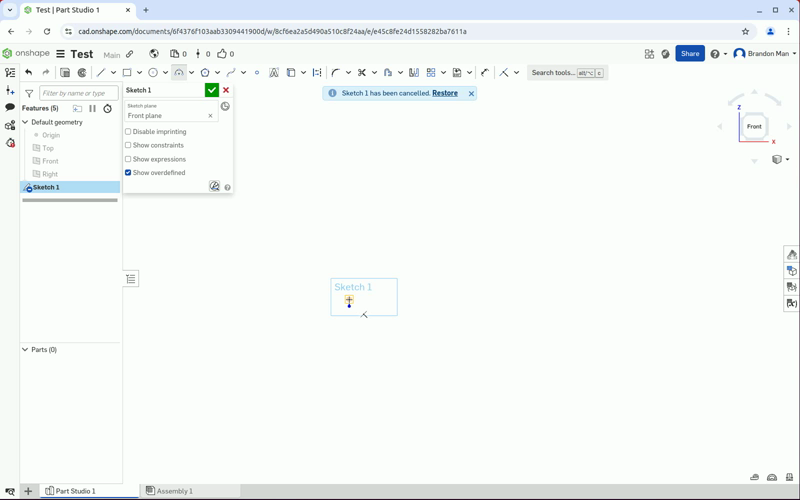
click(349, 299)
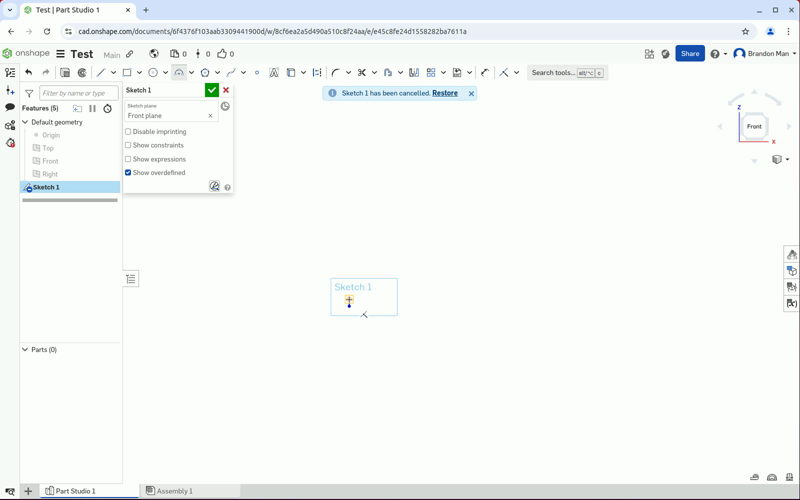
mouse_move(349, 306)
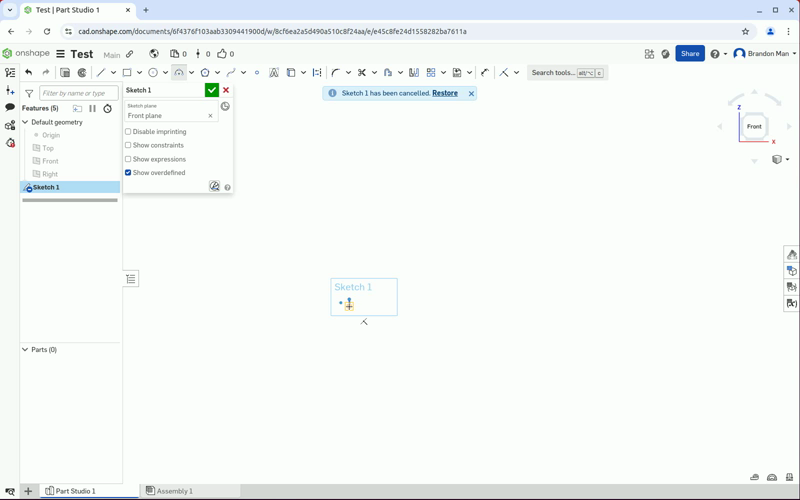
scroll(6)
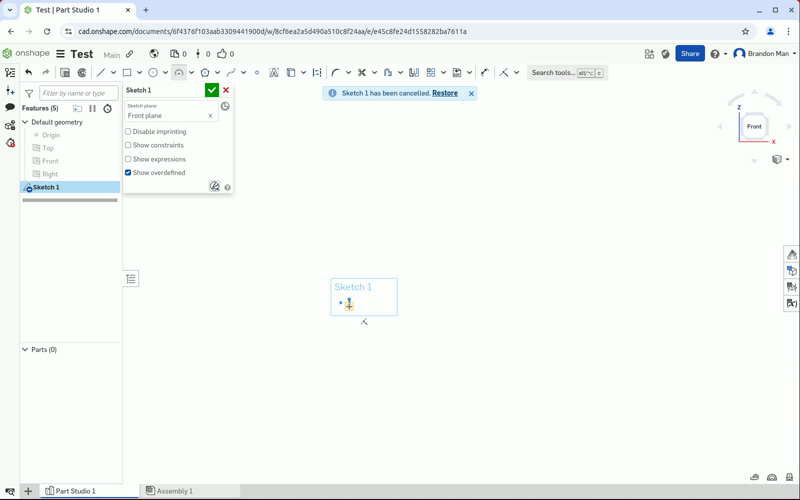
scroll(6)
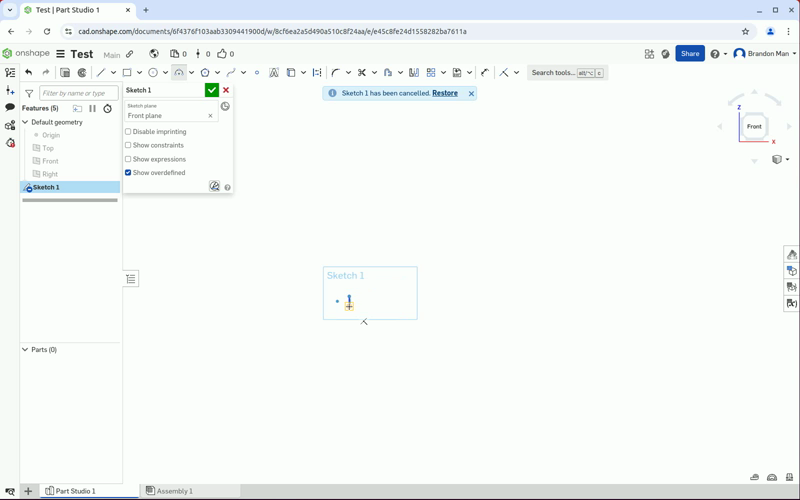
scroll(6)
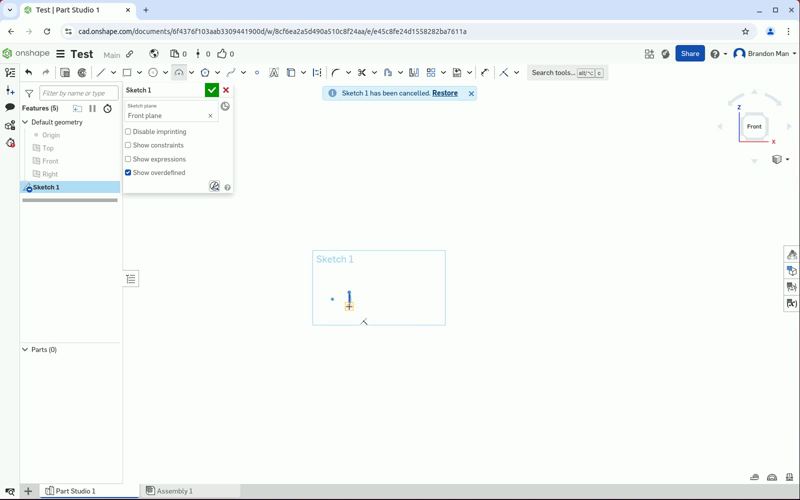
scroll(6)
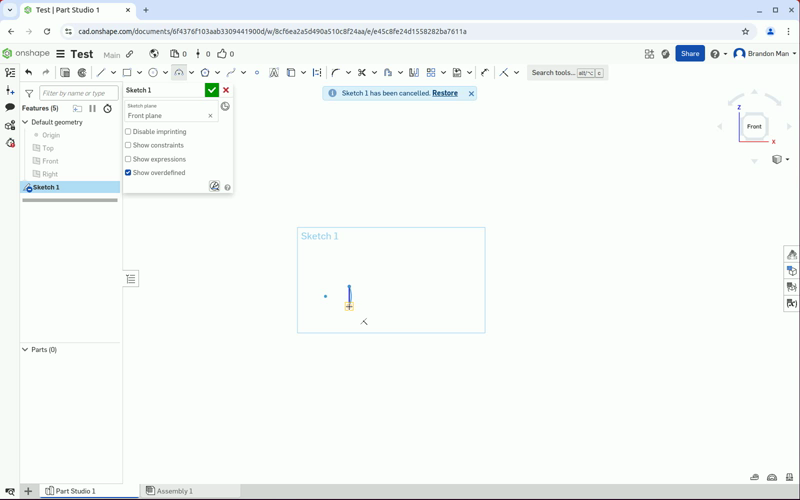
scroll(6)
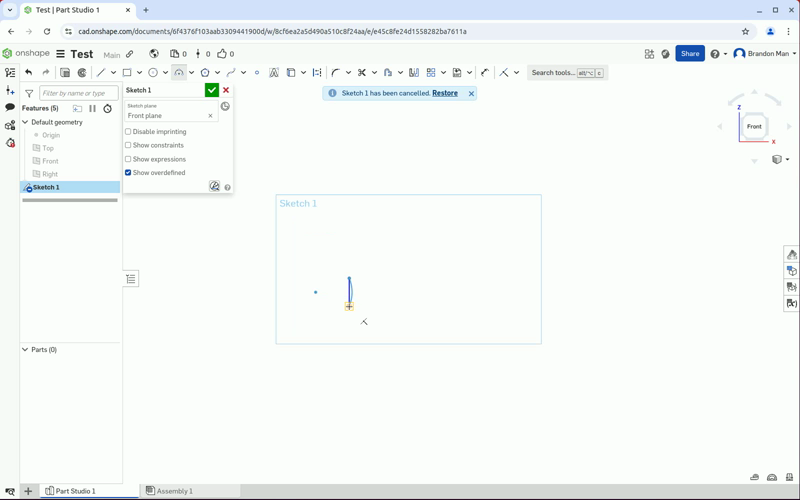
scroll(6)
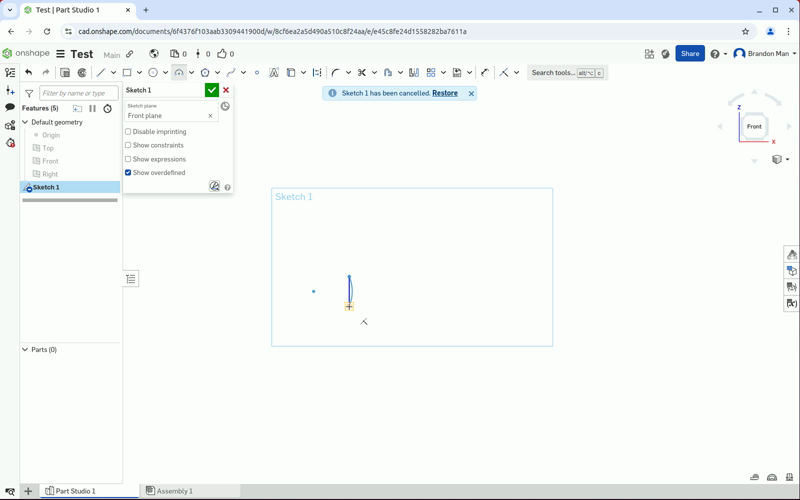
scroll(6)
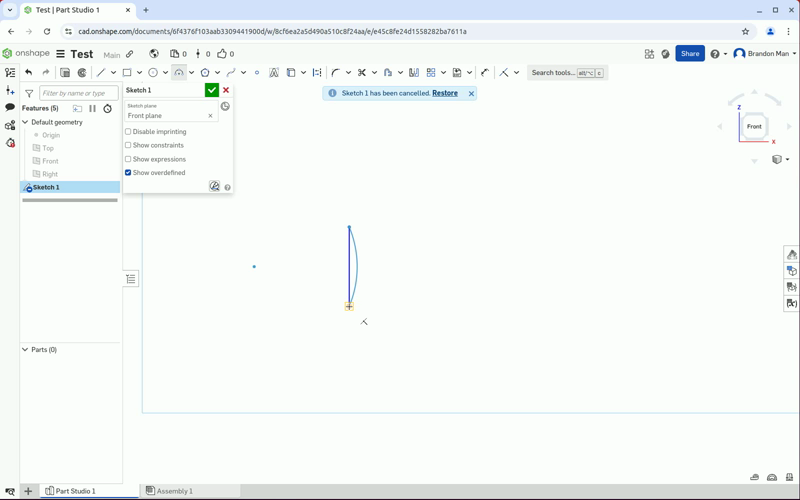
click(349, 306)
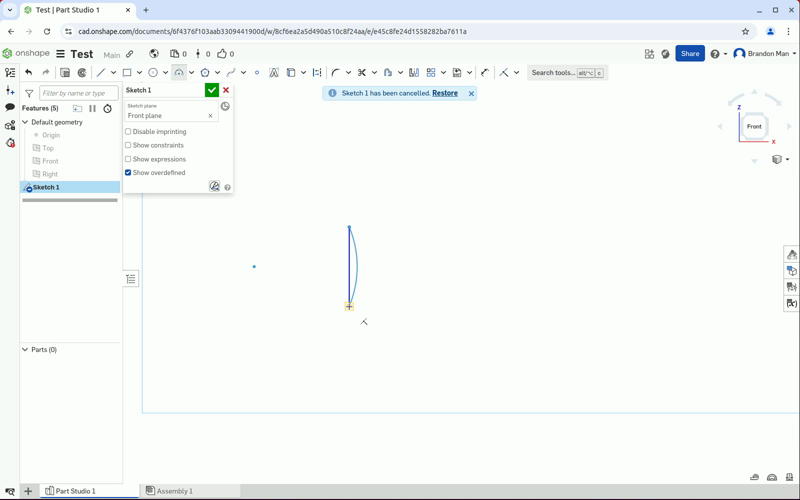
scroll(-6)
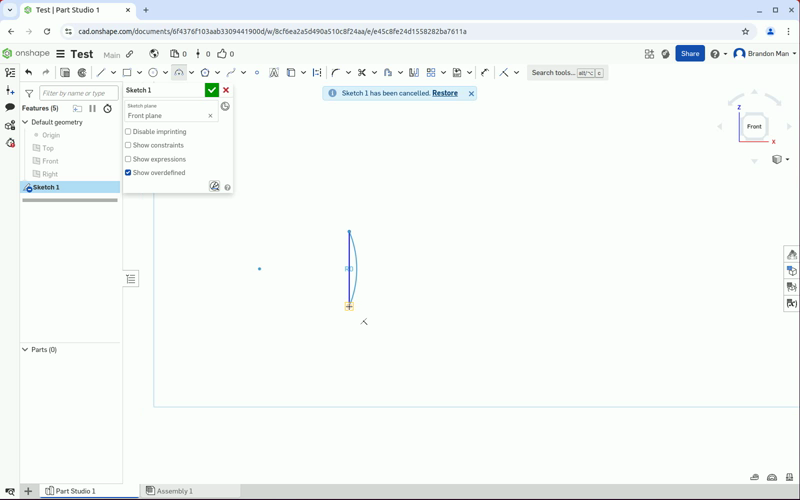
scroll(-6)
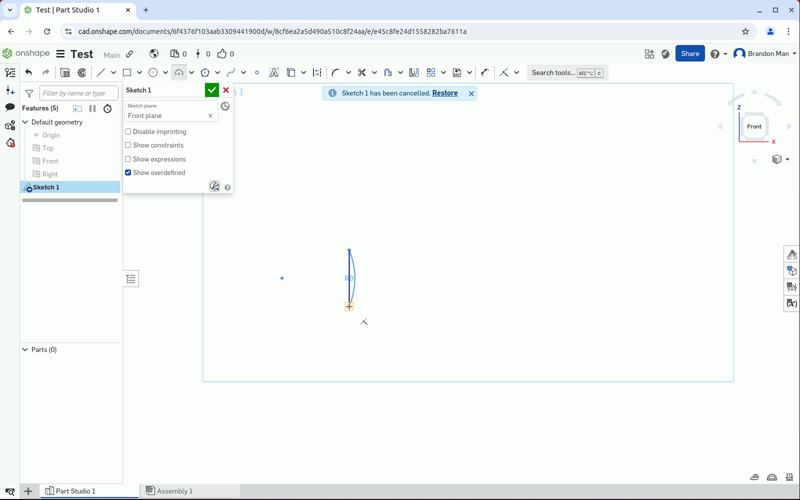
scroll(-6)
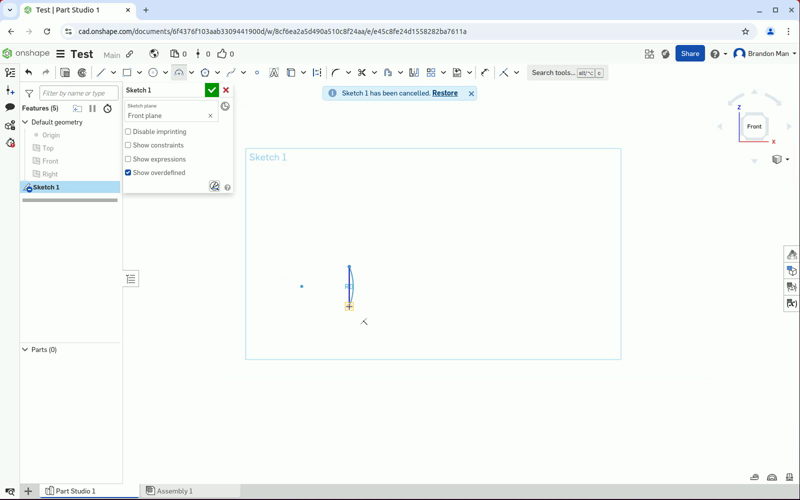
scroll(-6)
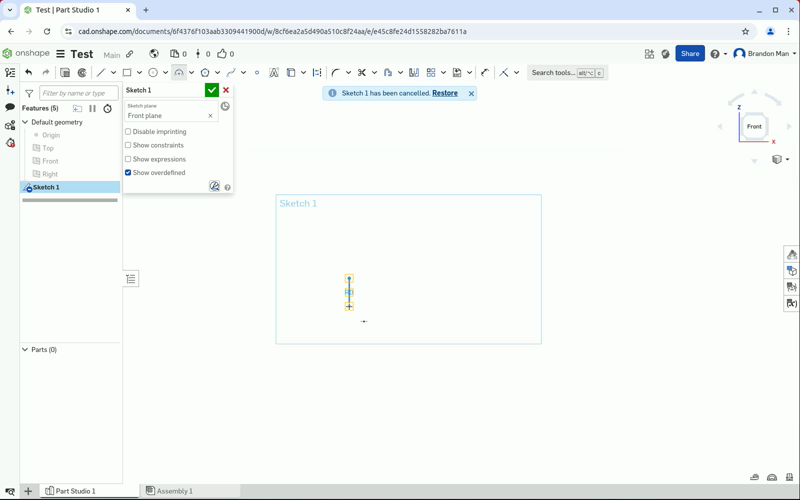
scroll(-6)
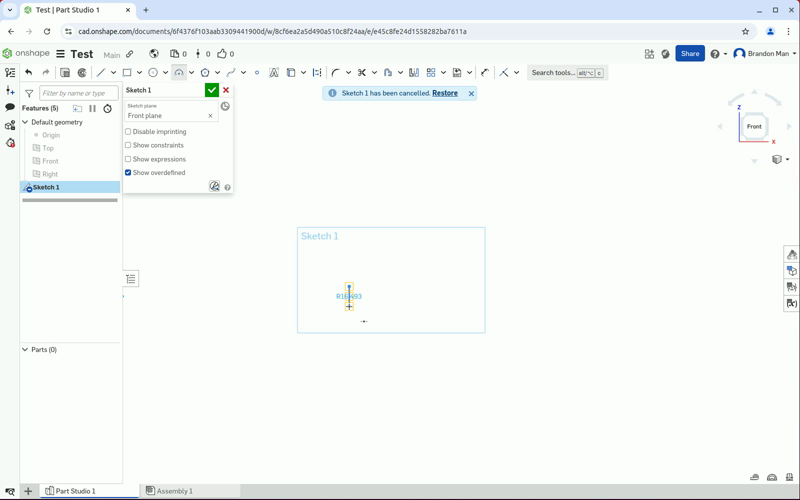
scroll(-6)
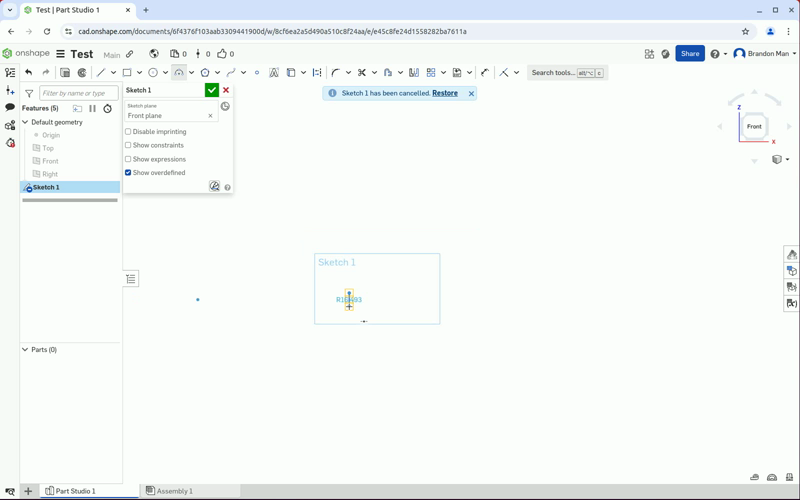
scroll(-6)
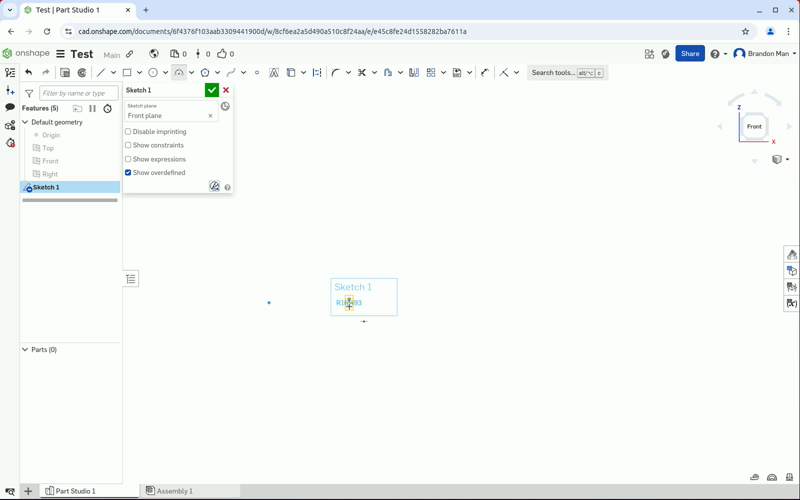
key_down(shift)
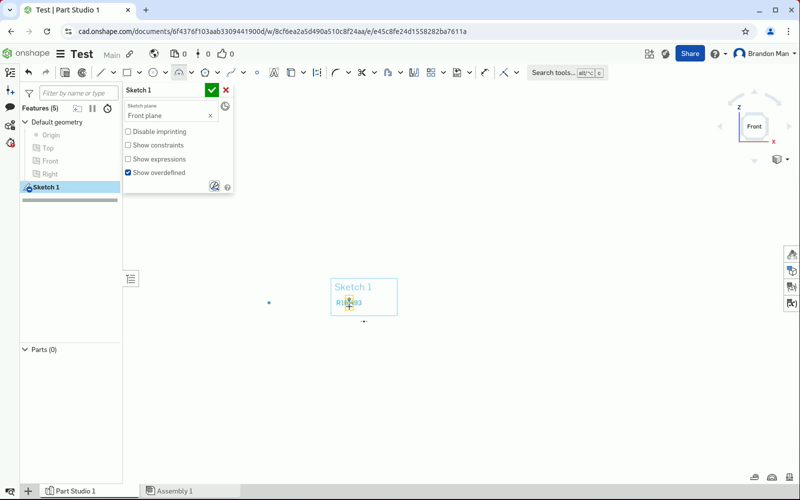
mouse_move(348, 302)
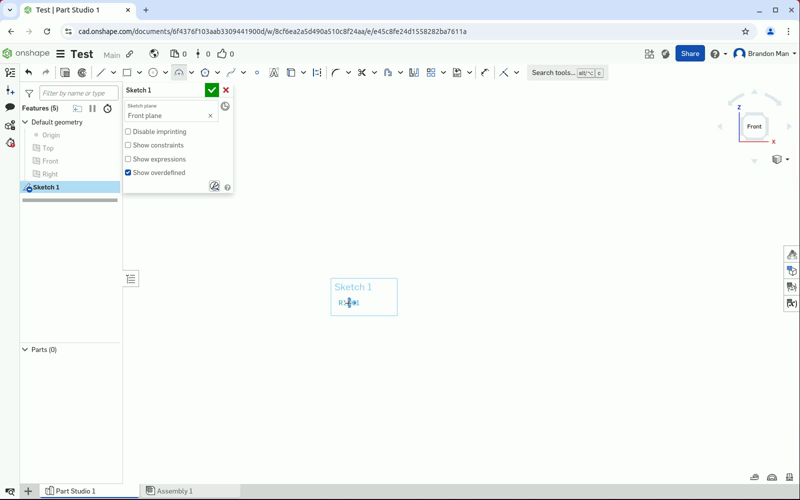
scroll(6)
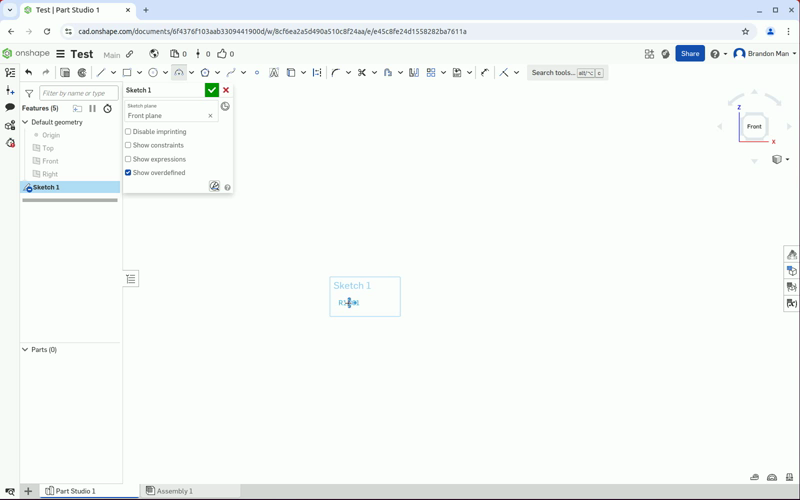
scroll(6)
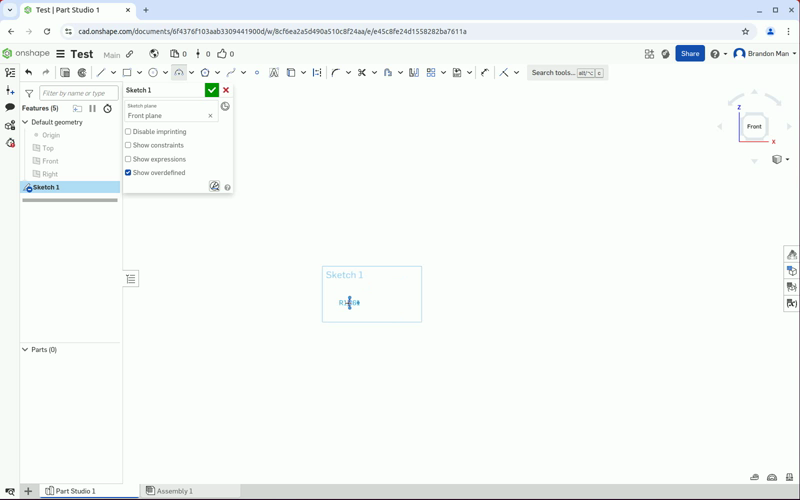
scroll(6)
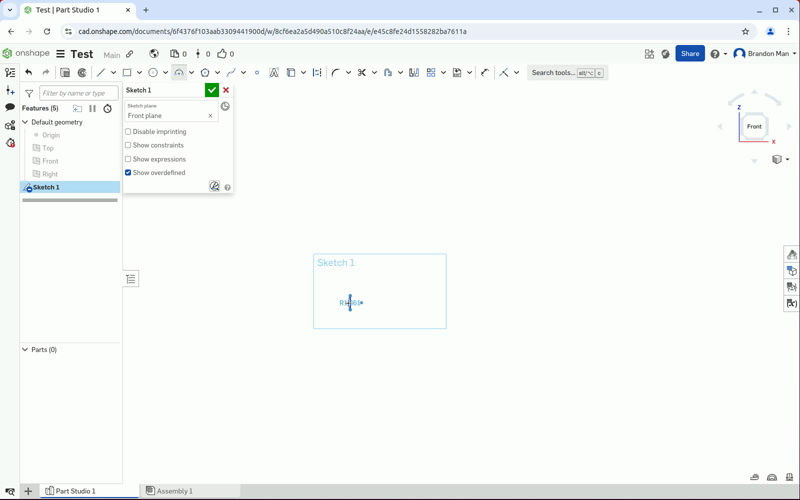
scroll(6)
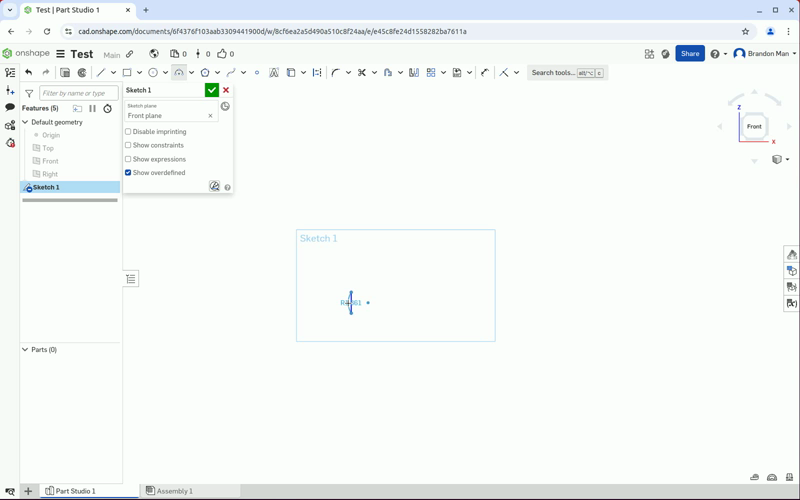
scroll(6)
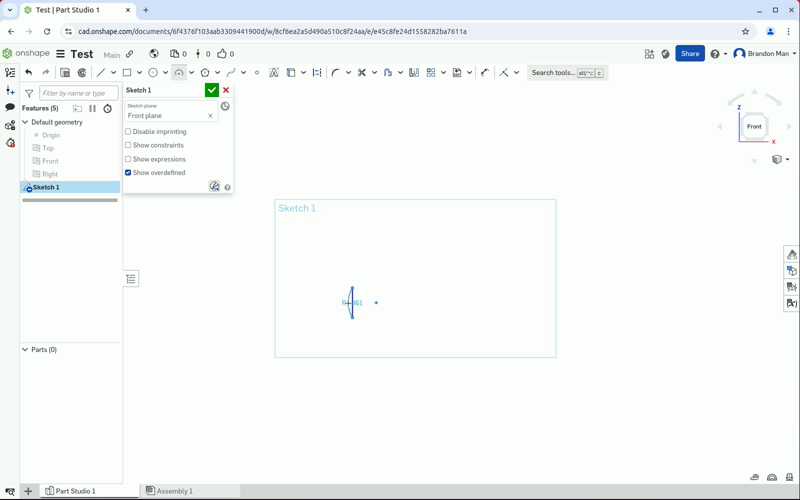
scroll(6)
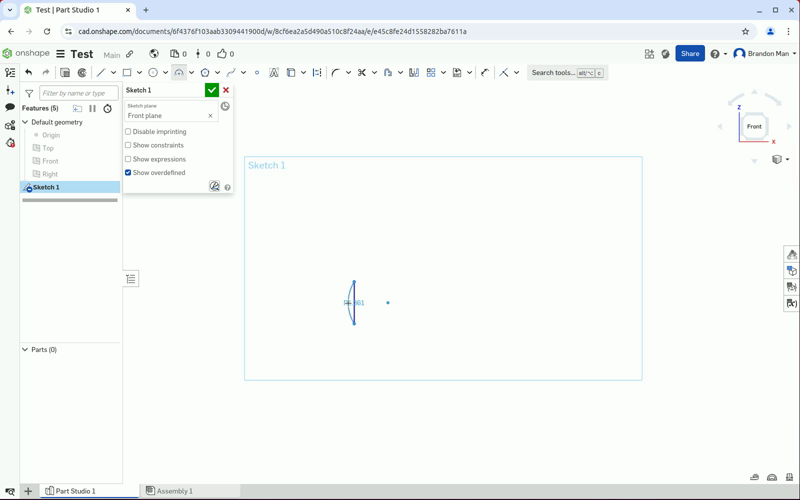
scroll(6)
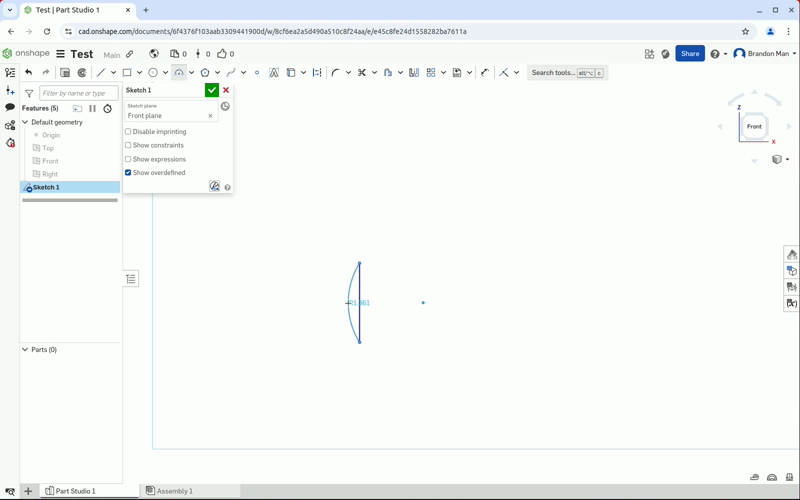
click(348, 302)
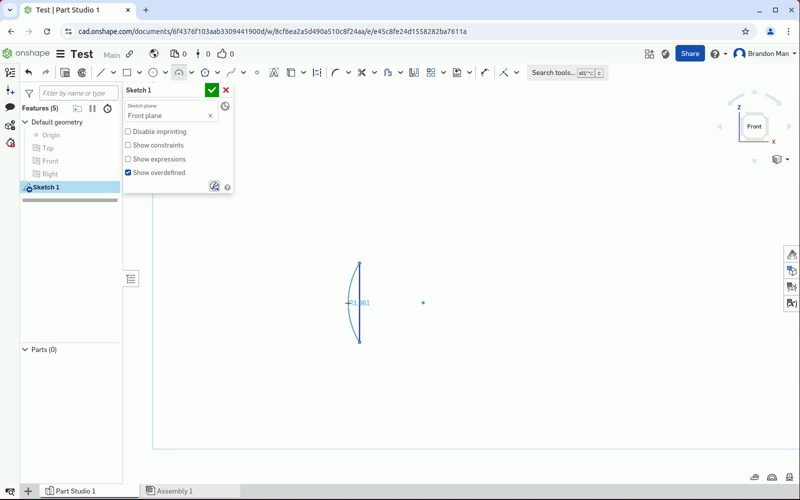
scroll(-6)
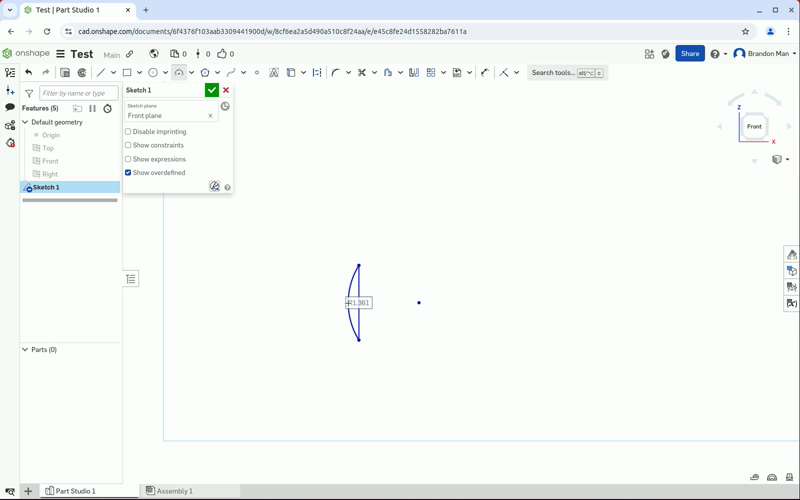
scroll(-6)
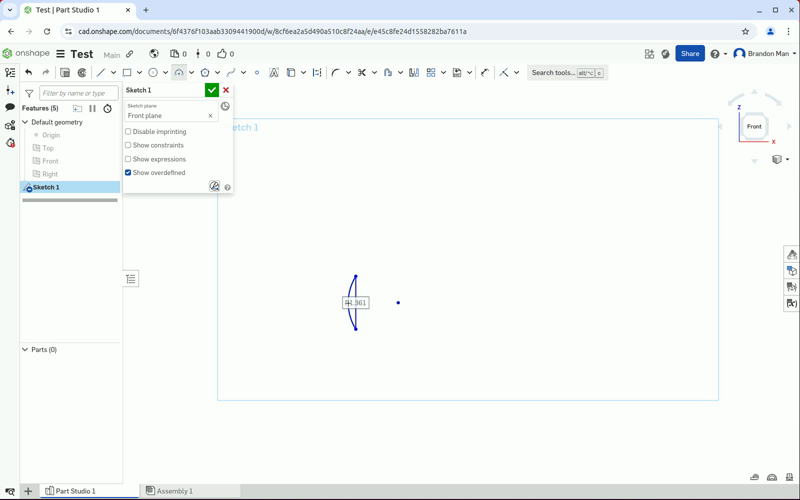
scroll(-6)
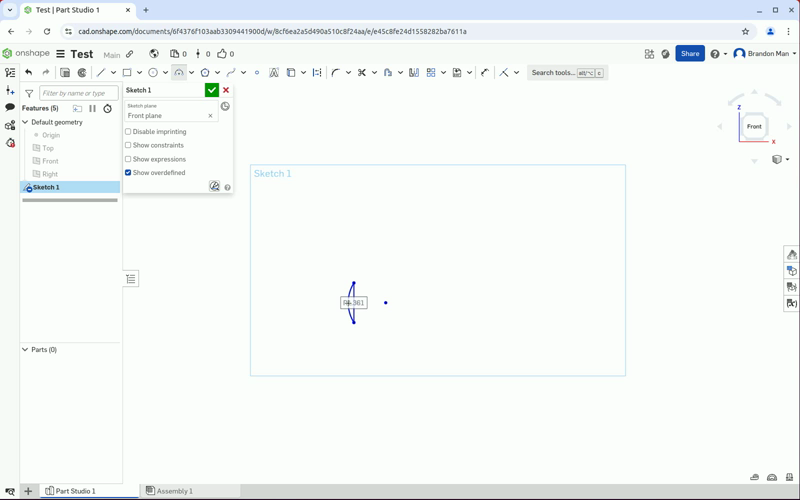
scroll(-6)
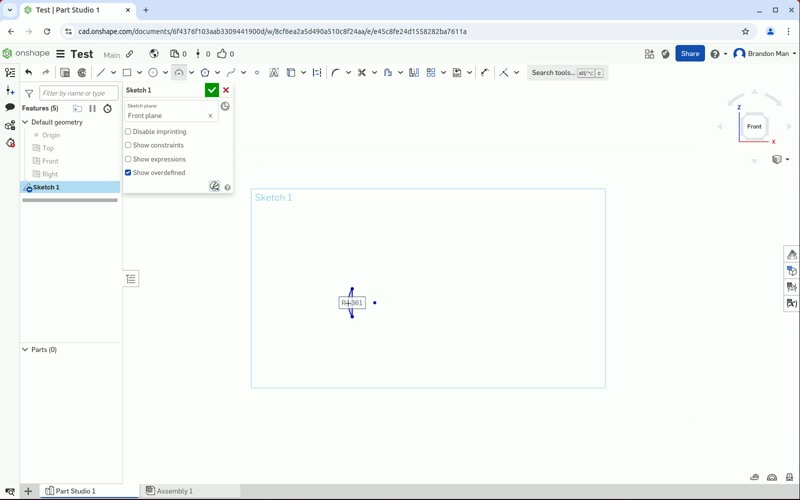
scroll(-6)
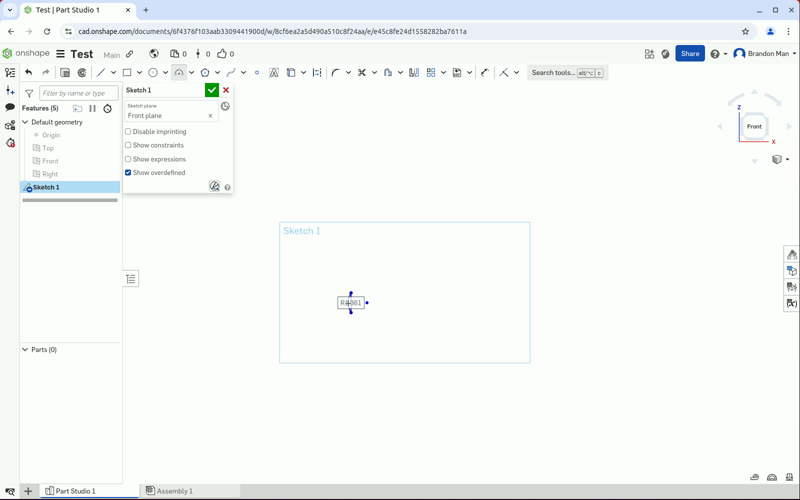
scroll(-6)
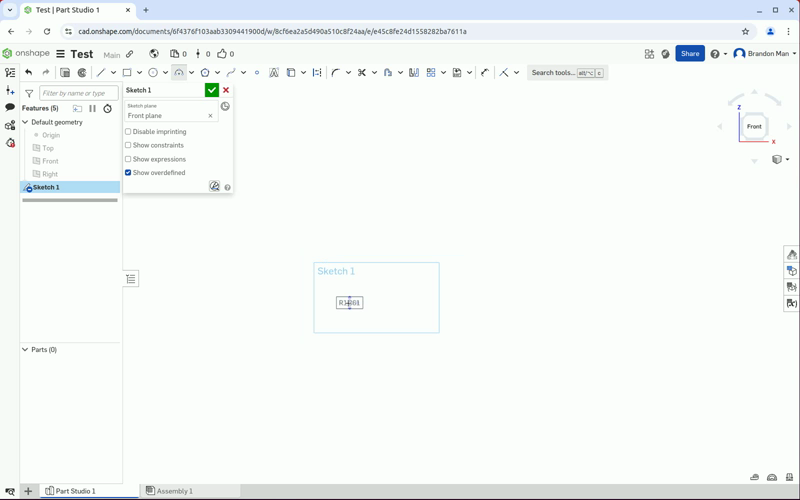
scroll(-6)
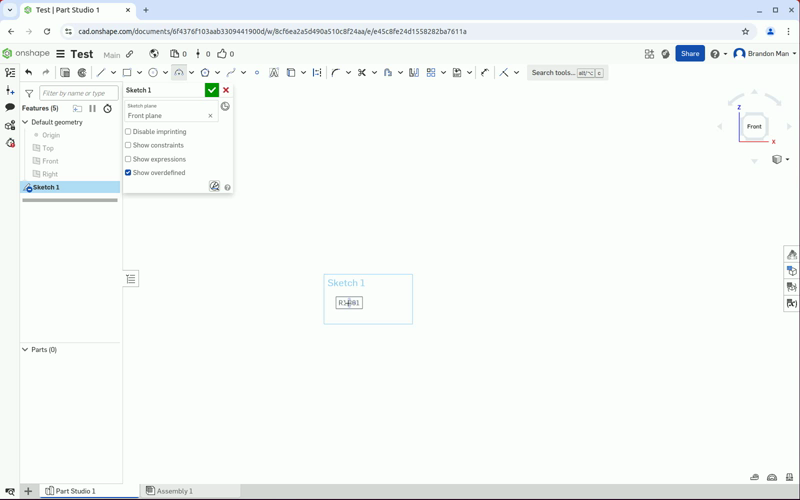
key_up(shift)
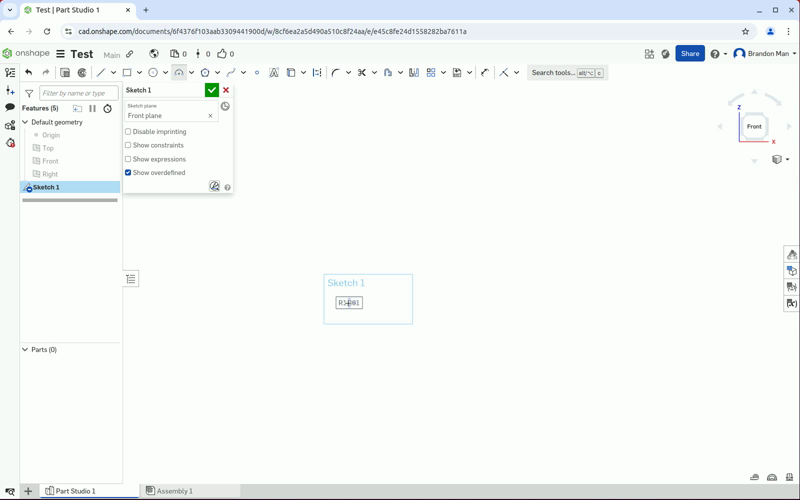
key(esc)
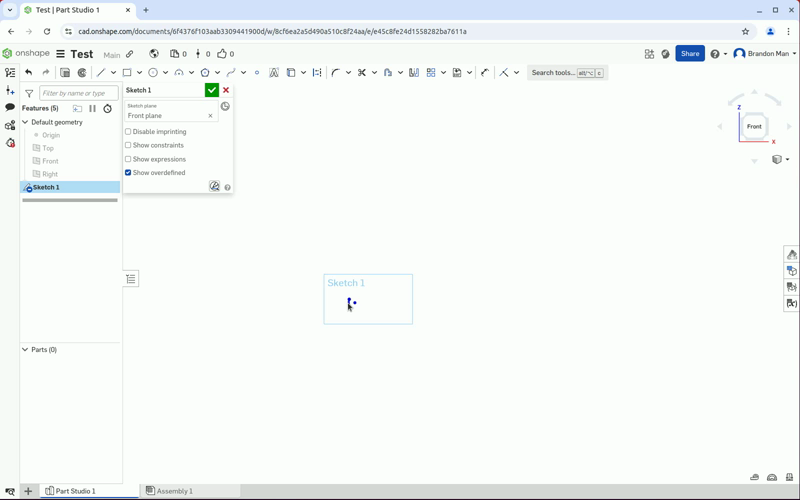
mouse_move(349, 304)
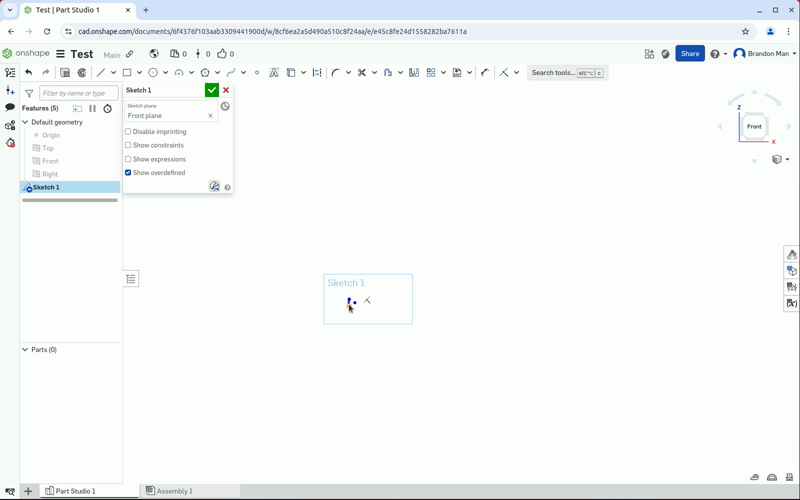
scroll(6)
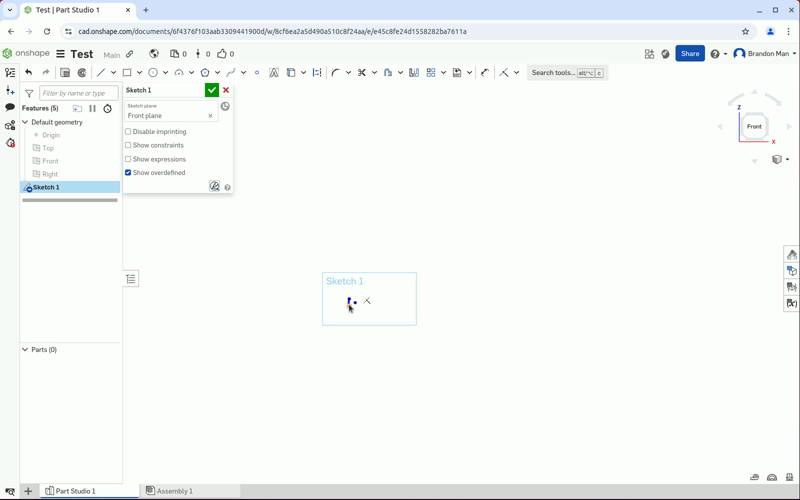
scroll(6)
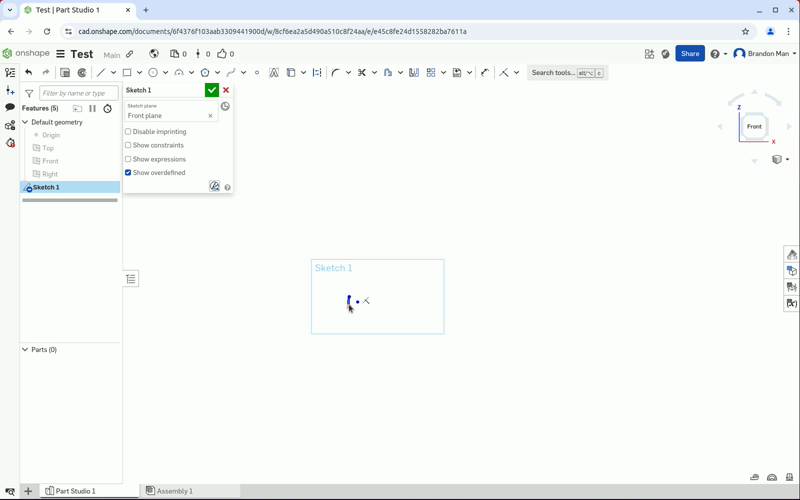
scroll(6)
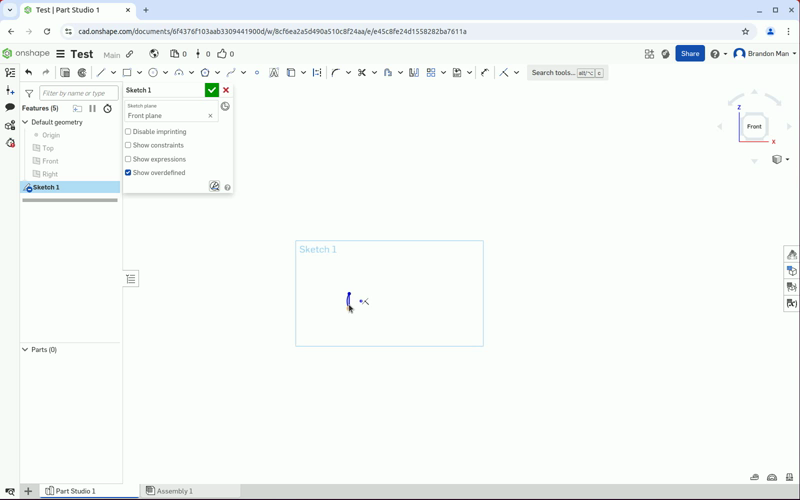
scroll(6)
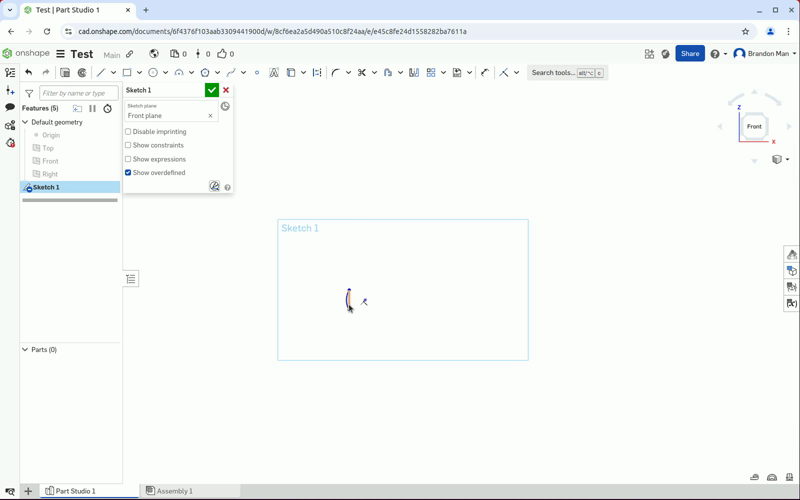
scroll(6)
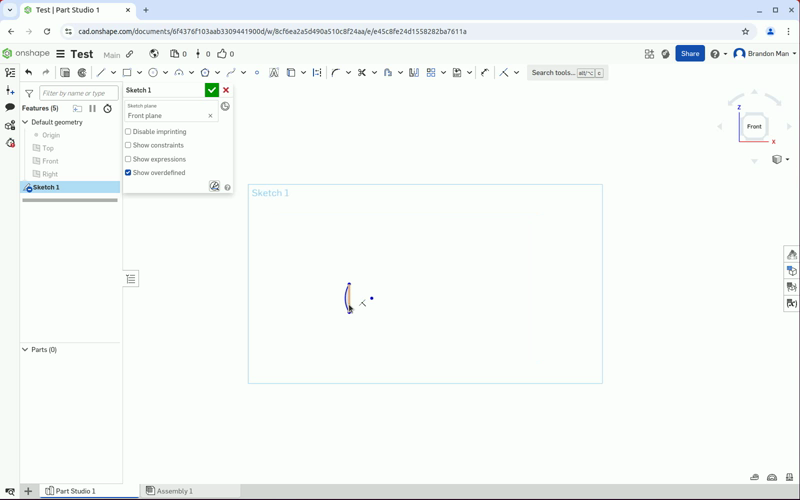
scroll(6)
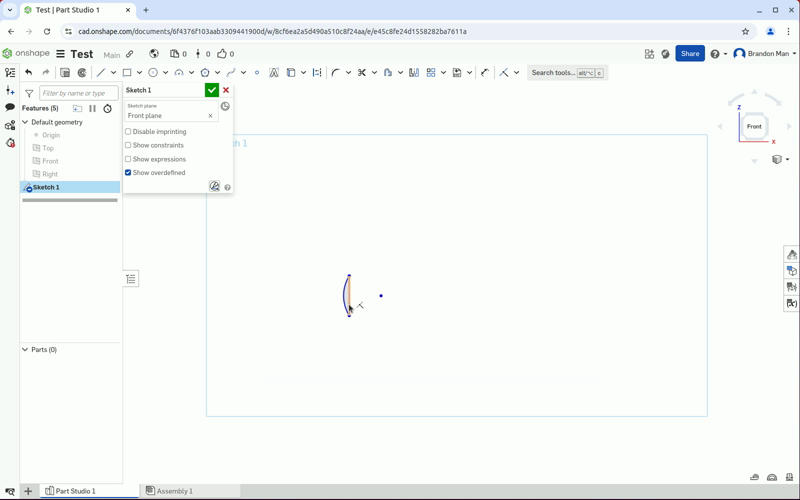
scroll(6)
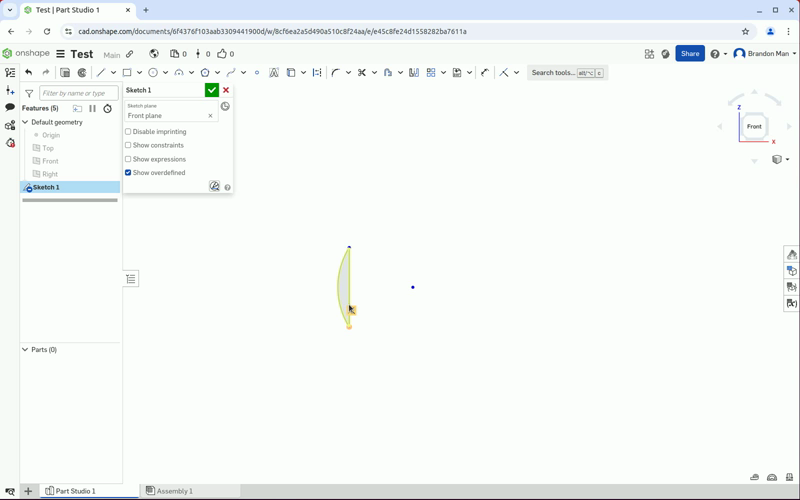
click(349, 304)
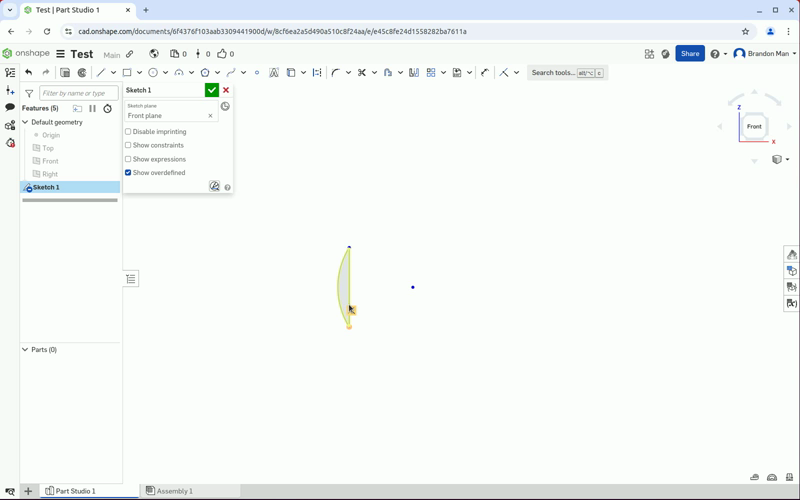
scroll(-6)
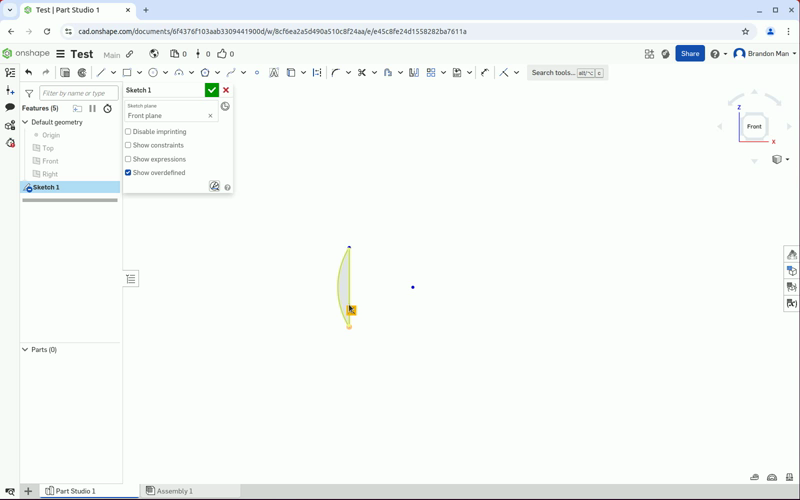
scroll(-6)
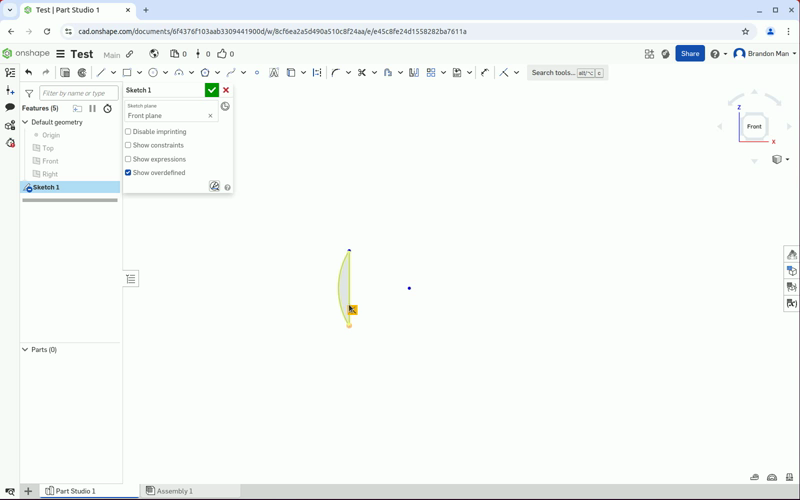
scroll(-6)
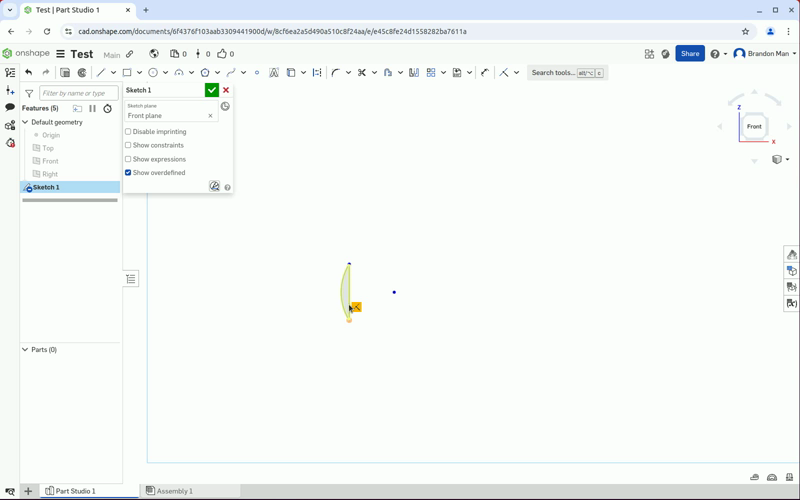
scroll(-6)
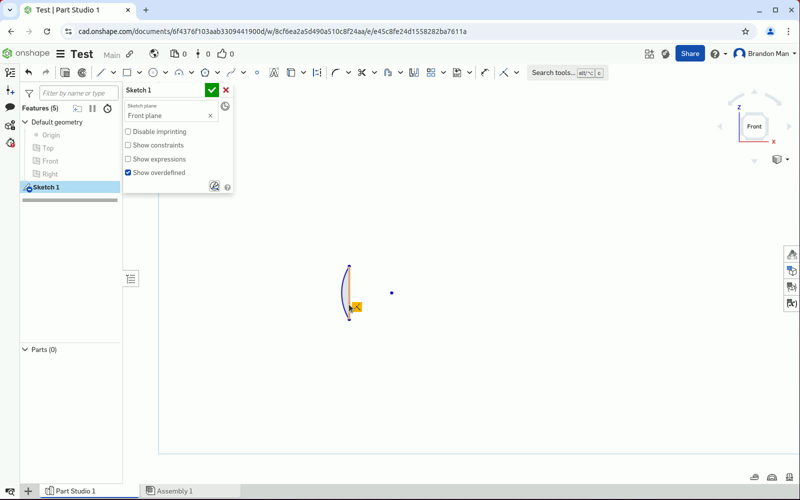
scroll(-6)
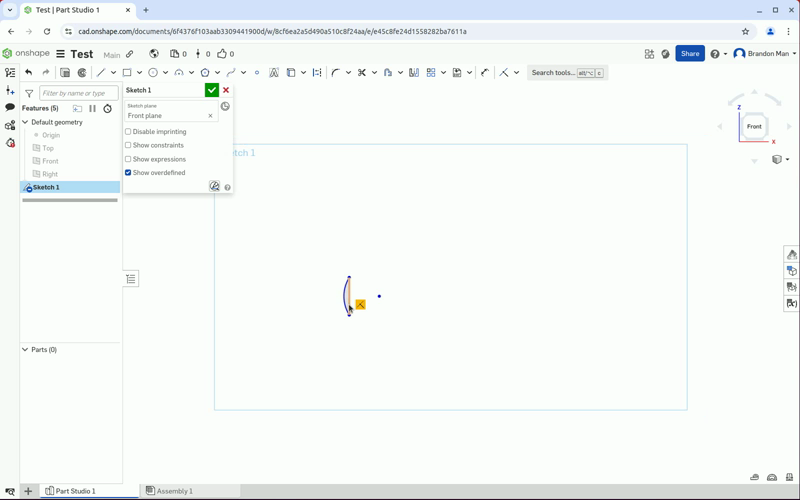
scroll(-6)
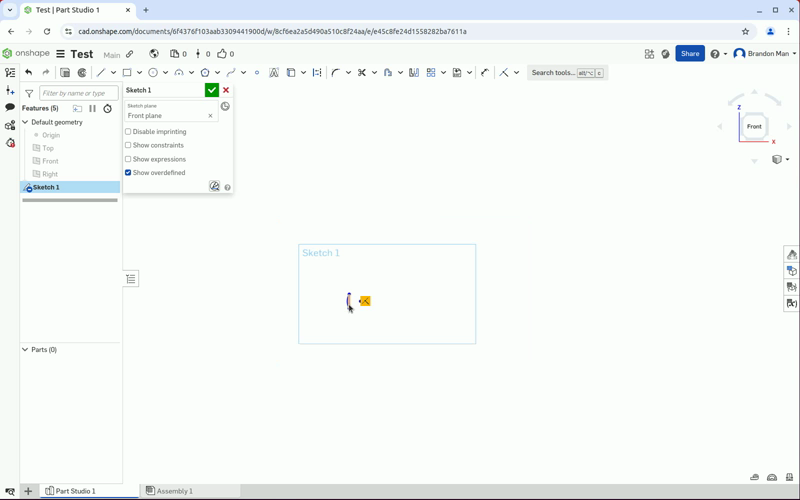
scroll(-6)
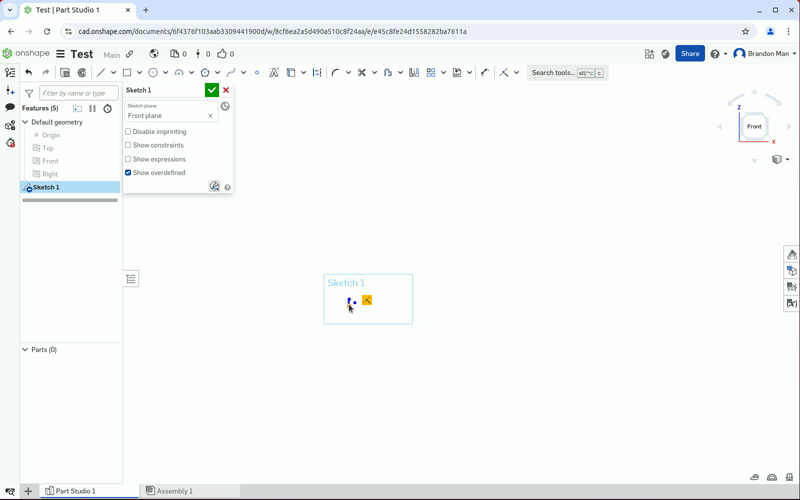
mouse_move(73, 352)
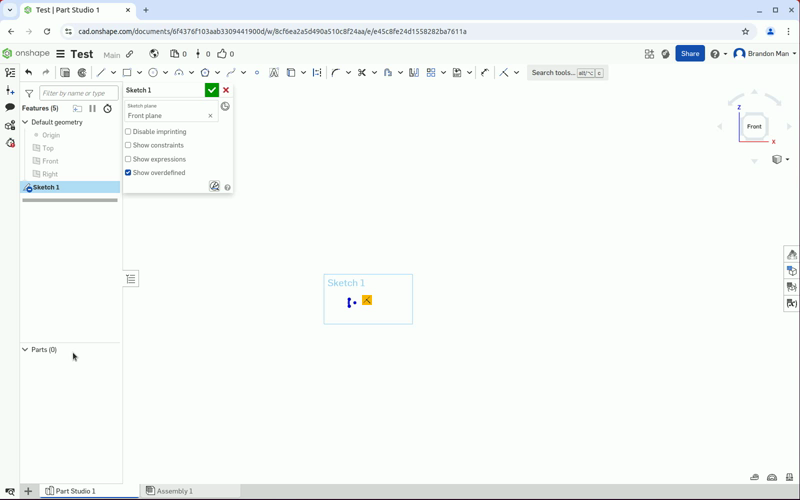
key(shift+y)
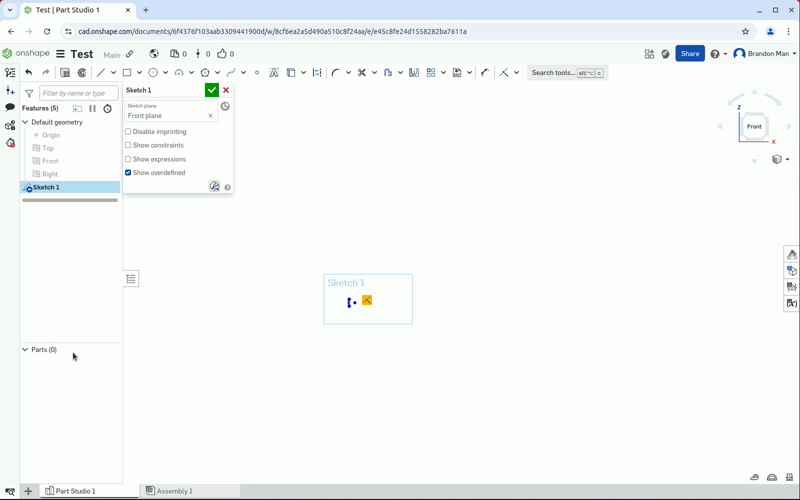
key(shift+e)
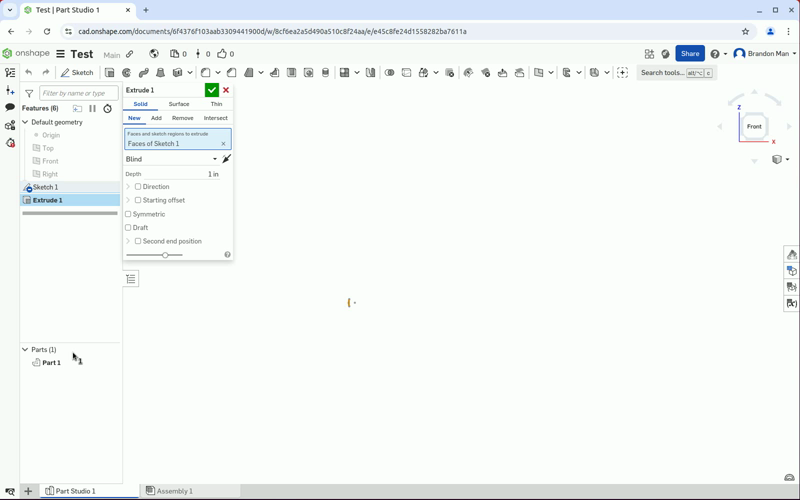
mouse_move(143, 106)
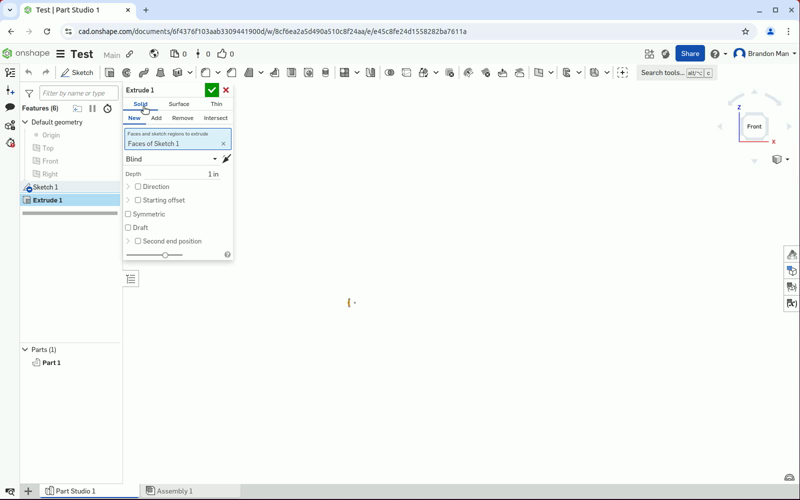
click(143, 106)
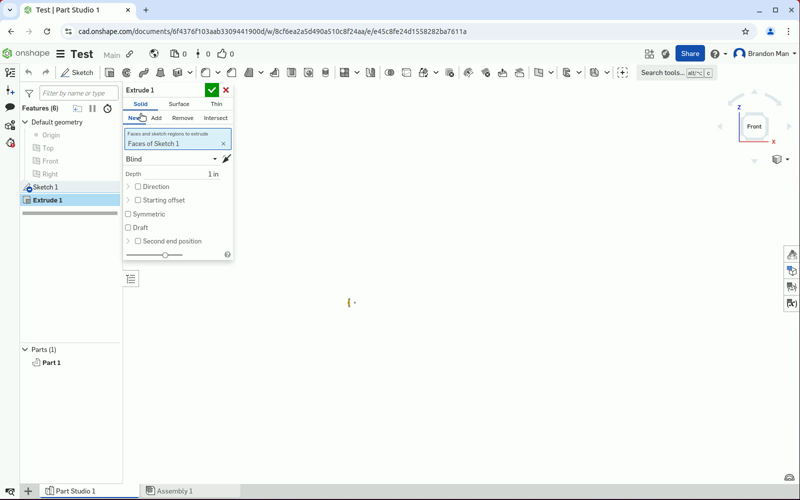
mouse_move(137, 120)
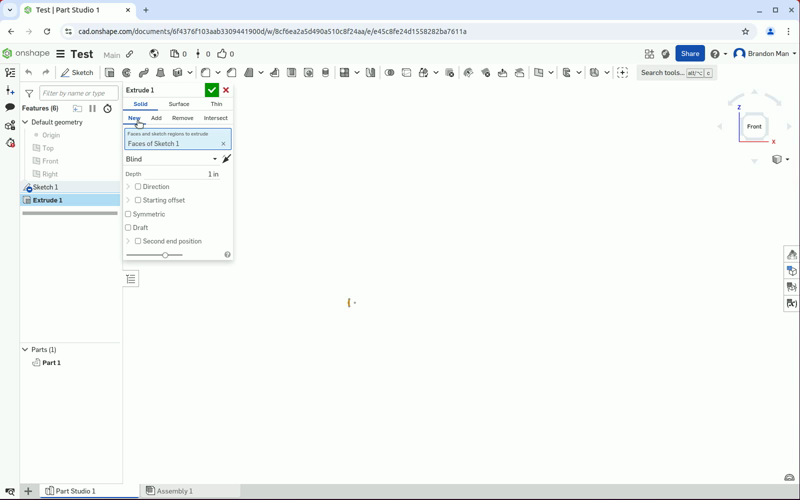
click(137, 120)
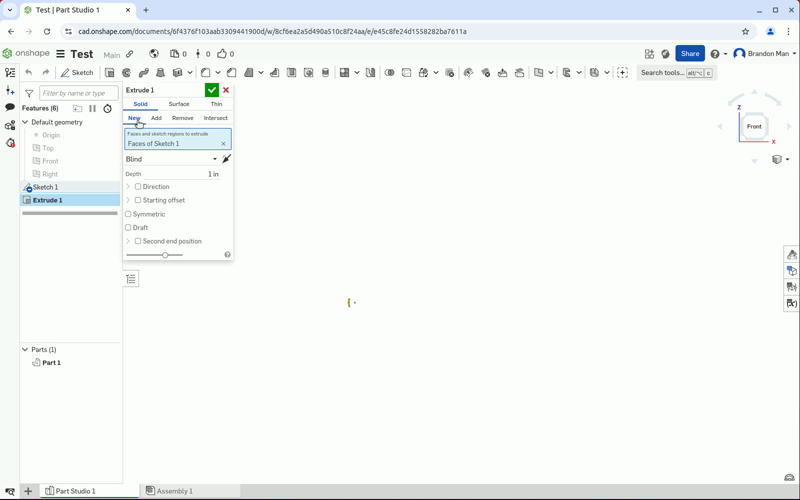
key(tab, 4)
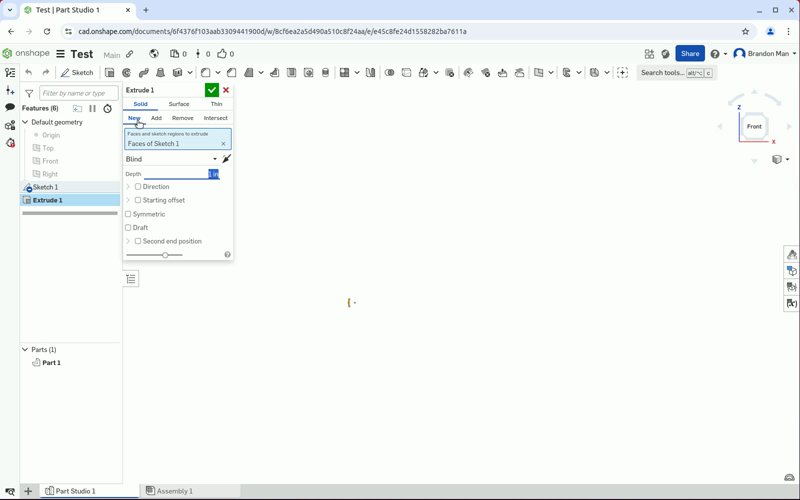
text(8.906)
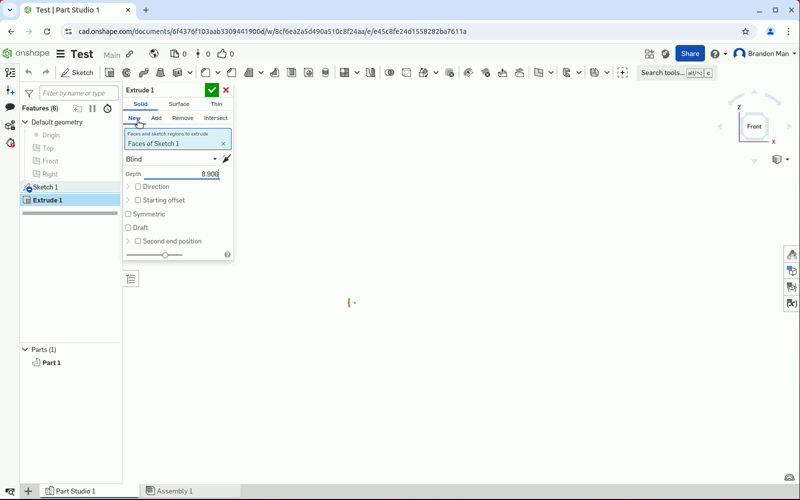
key(enter)
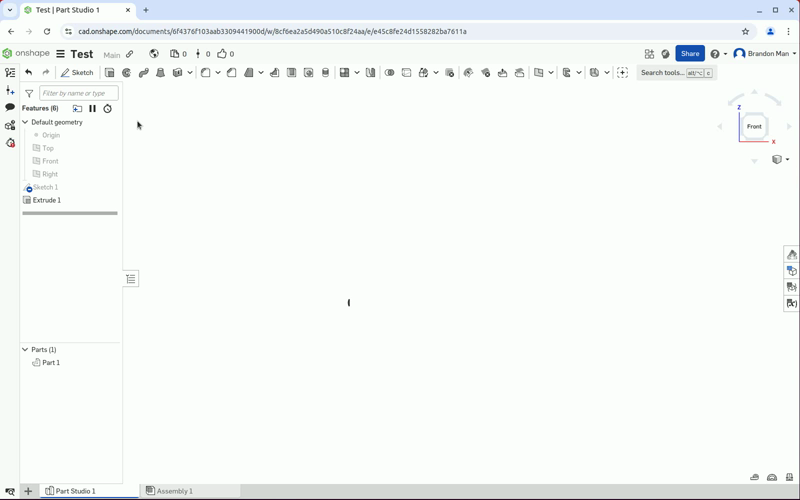
key(shift+h)
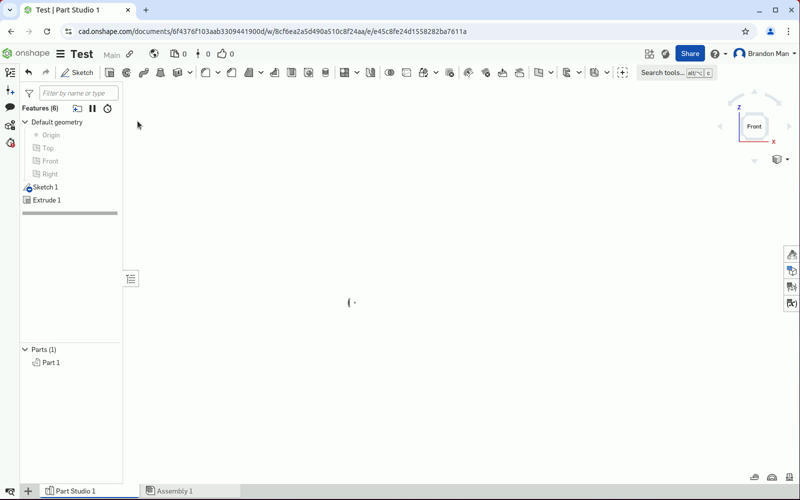
key(shift+h)
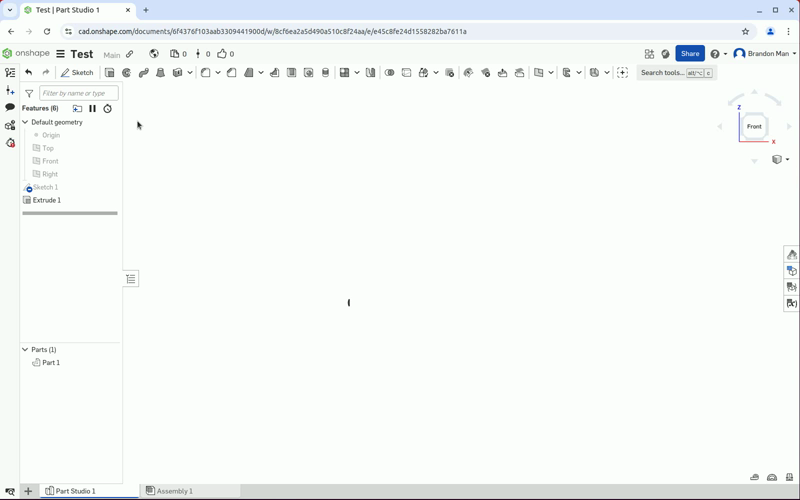
mouse_move(73, 189)
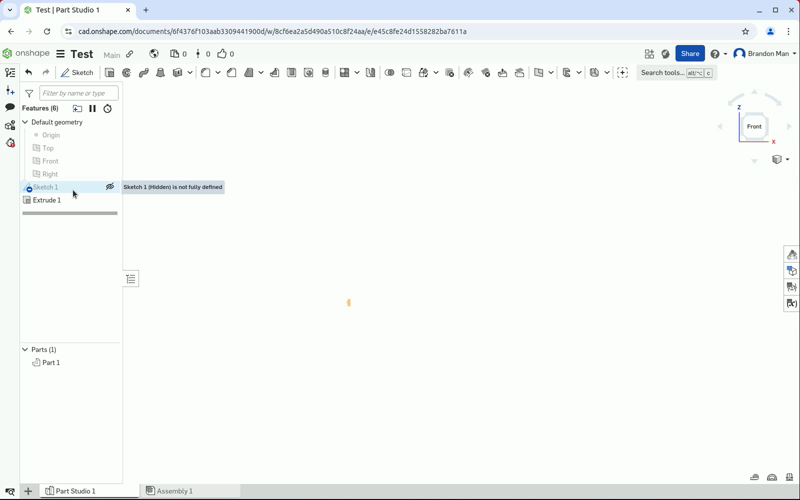
click(73, 189)
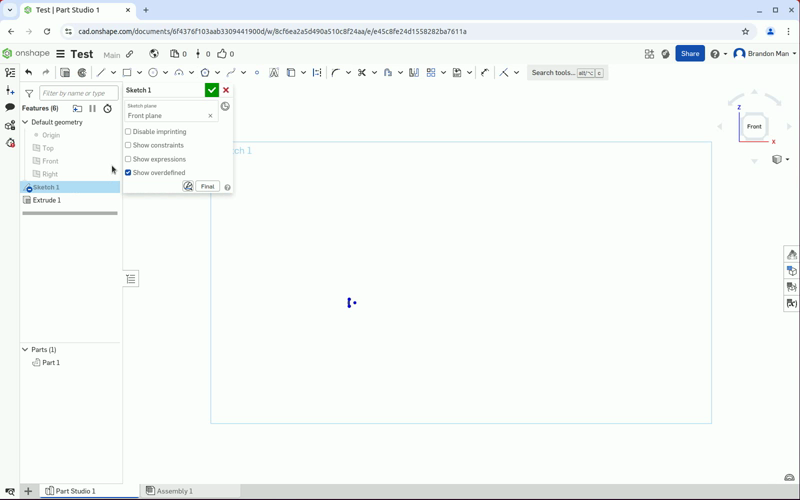
mouse_move(229, 92)
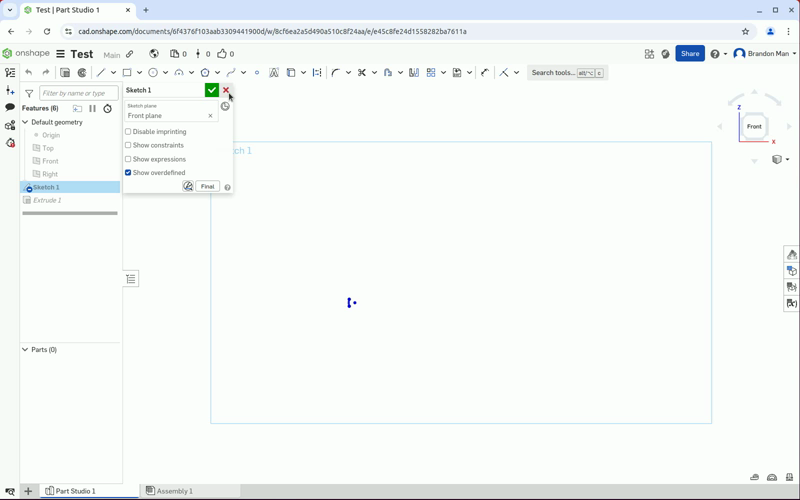
click(229, 92)
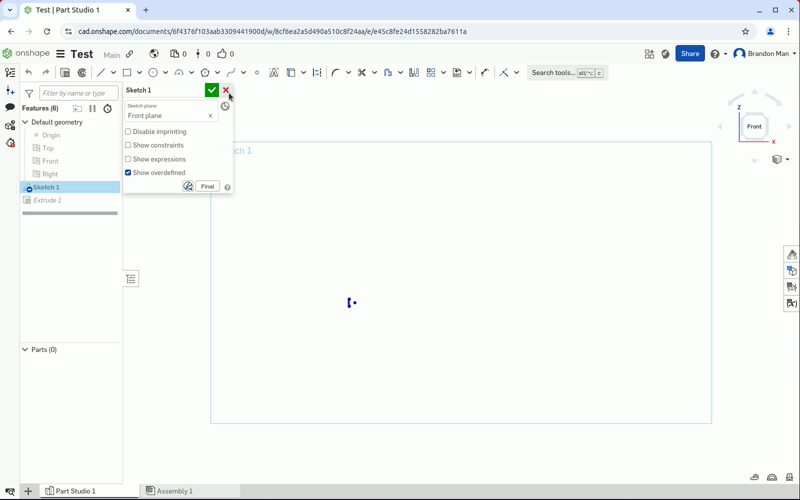
key(shift+s)
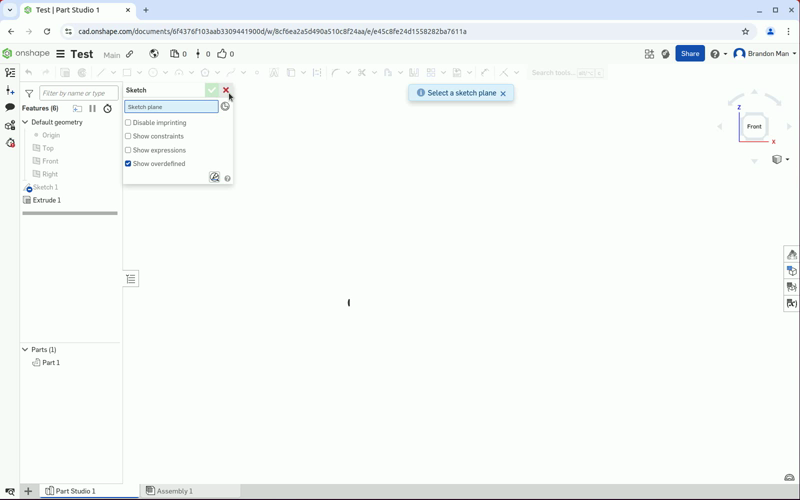
mouse_move(73, 163)
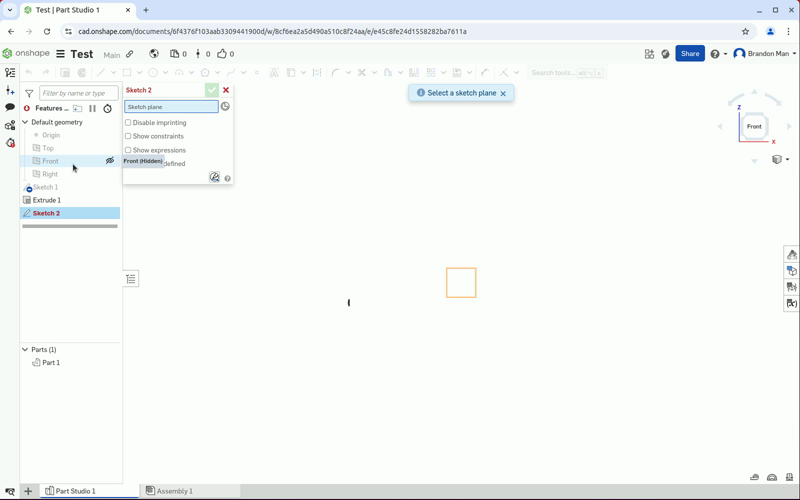
click(73, 163)
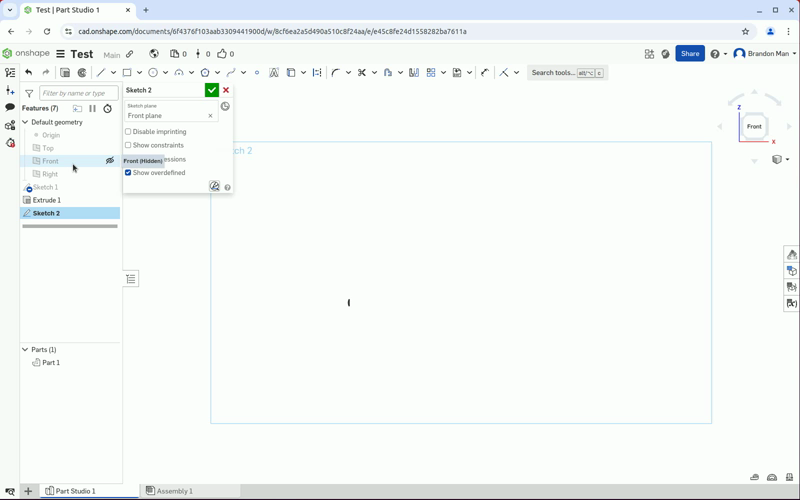
mouse_move(73, 352)
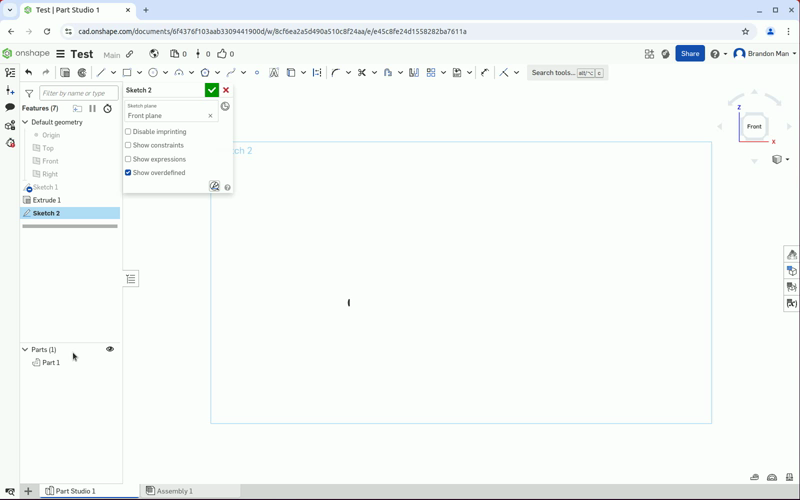
key(y)
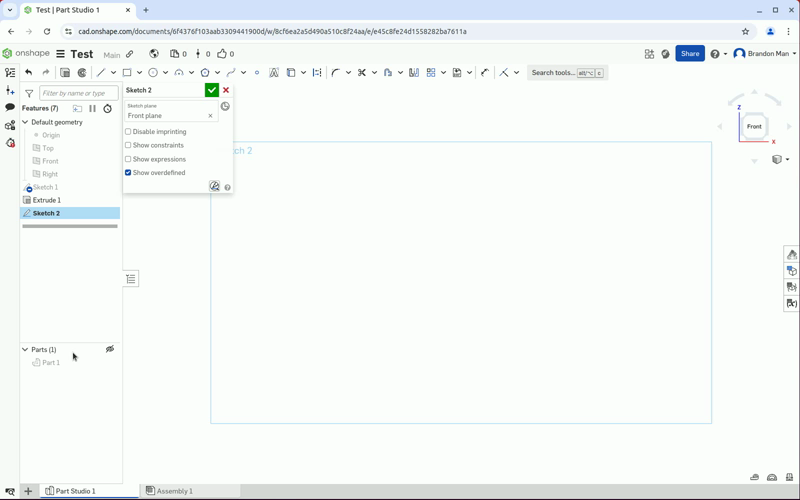
key(l)
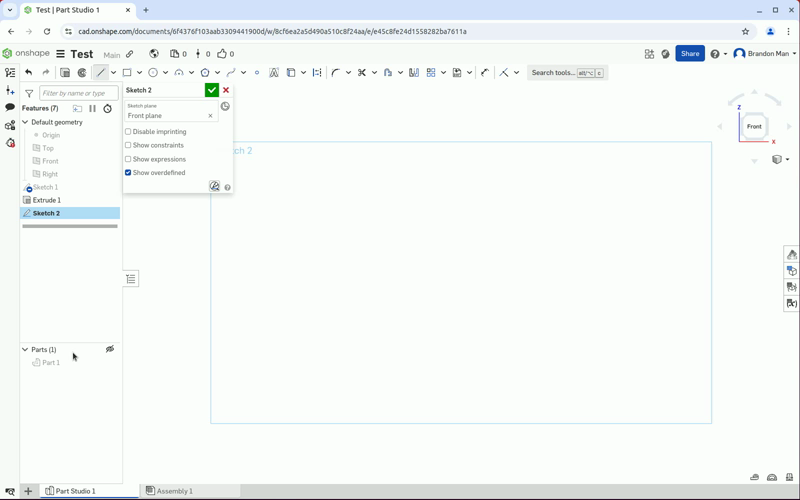
key_down(shift)
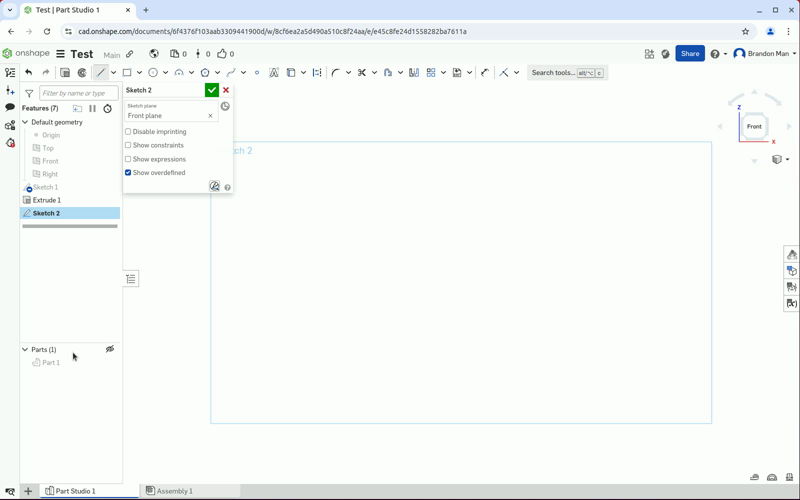
mouse_move(349, 205)
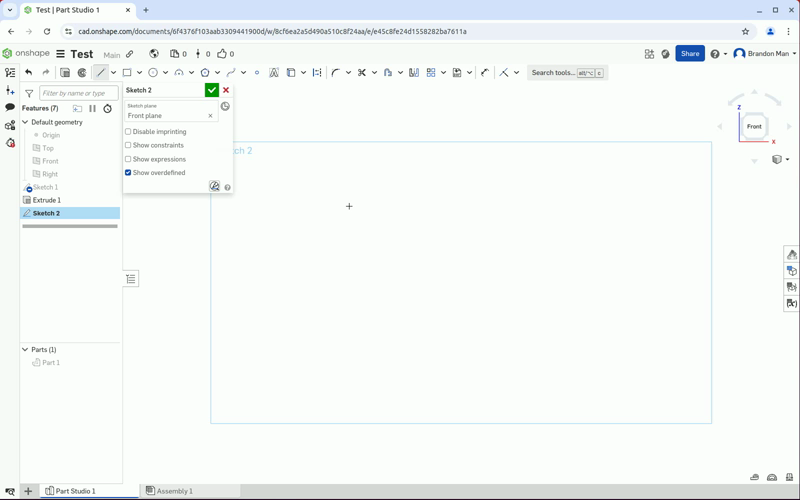
click(349, 205)
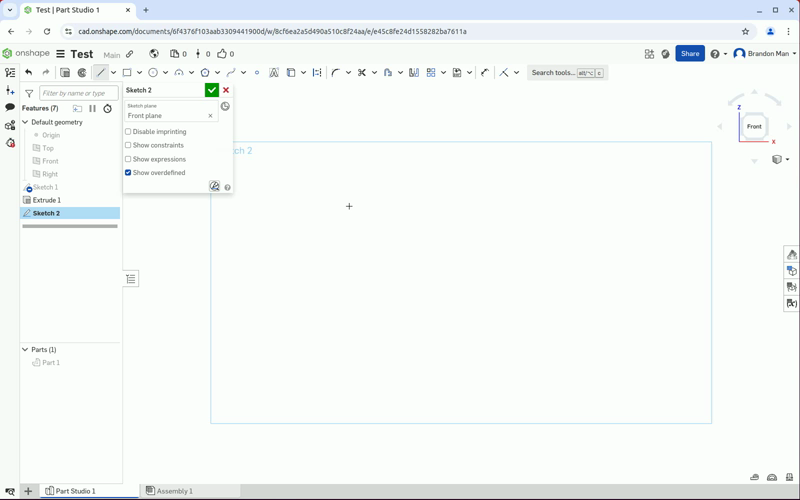
key_up(shift)
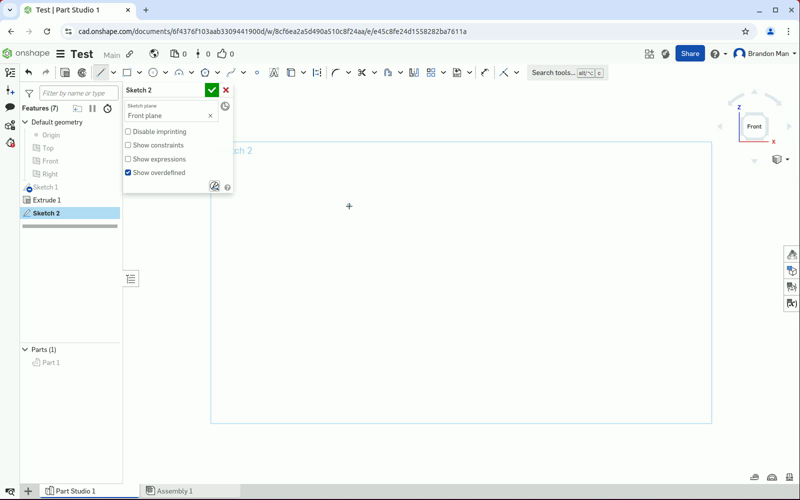
key_down(shift)
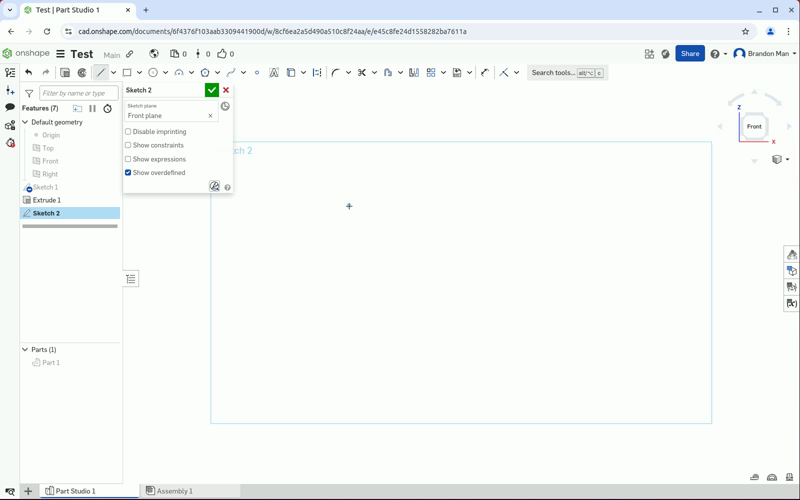
mouse_move(379, 205)
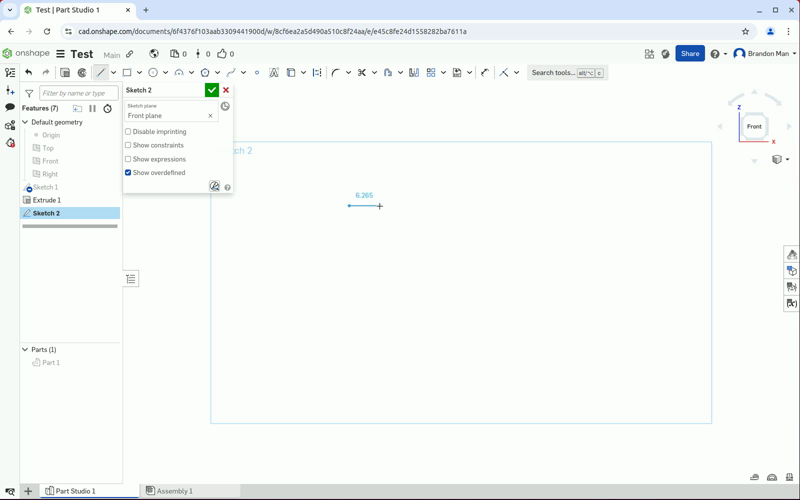
mouse_move(353, 205)
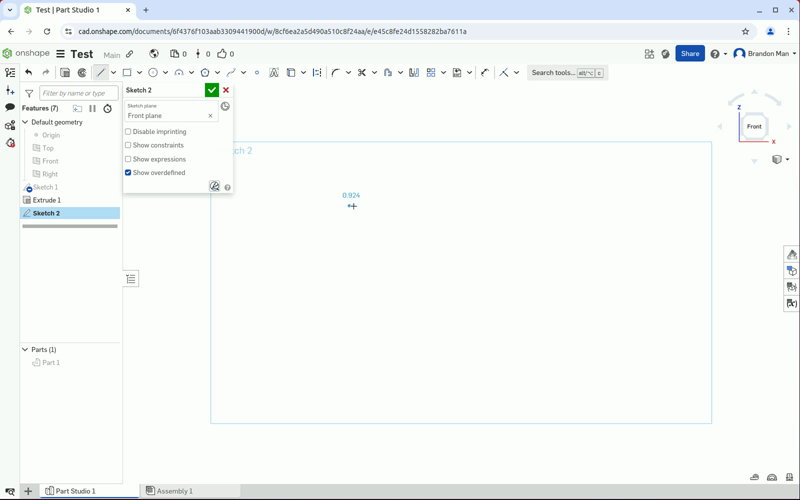
scroll(6)
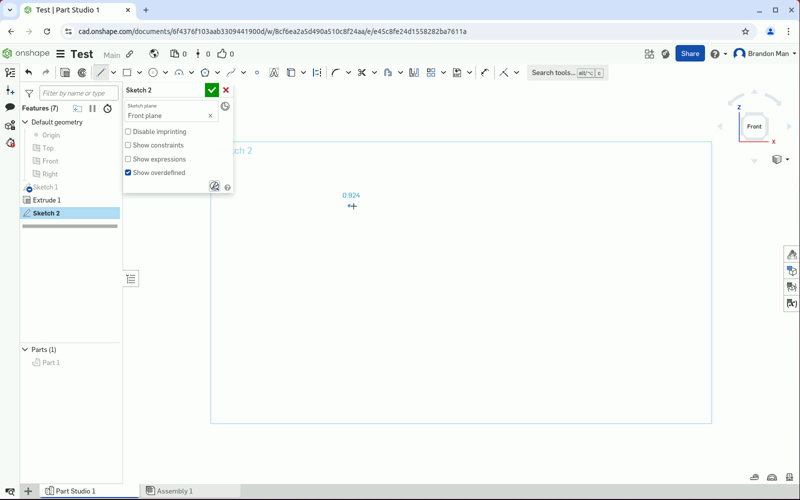
scroll(6)
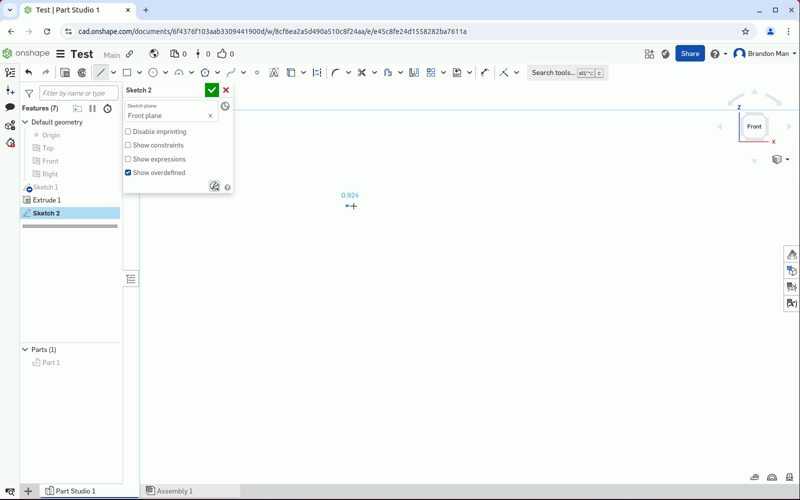
scroll(6)
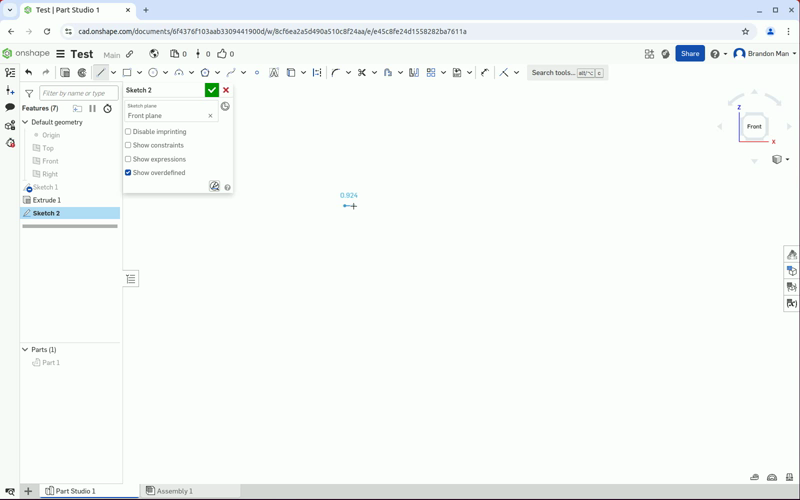
scroll(6)
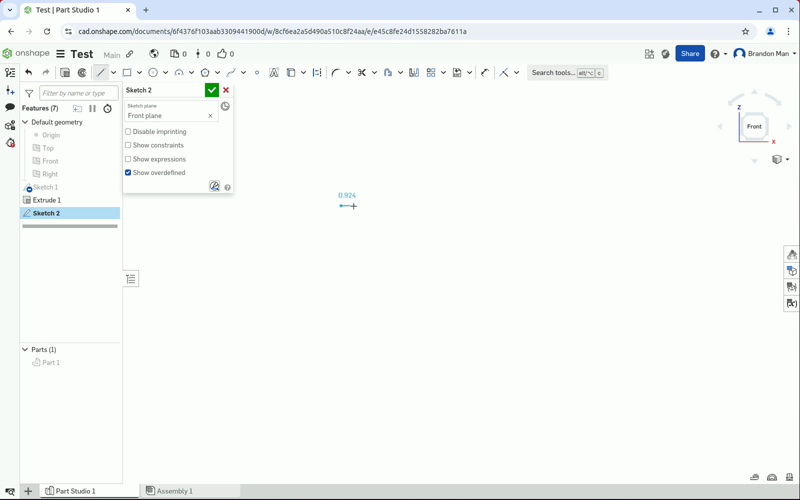
scroll(6)
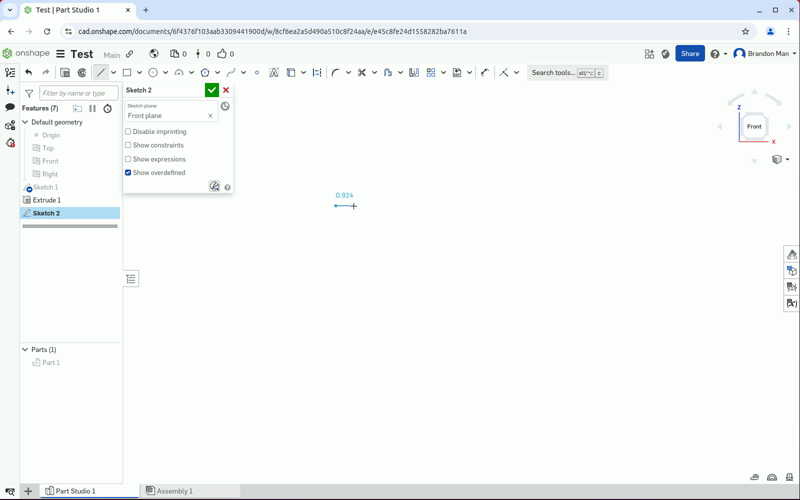
scroll(6)
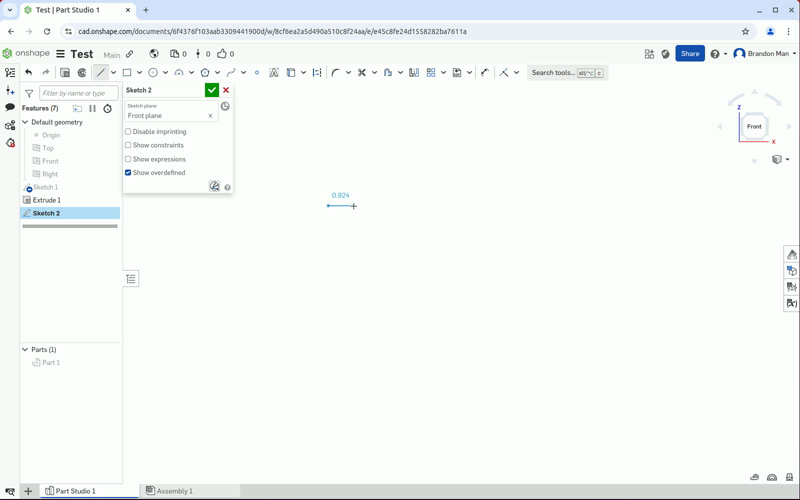
scroll(6)
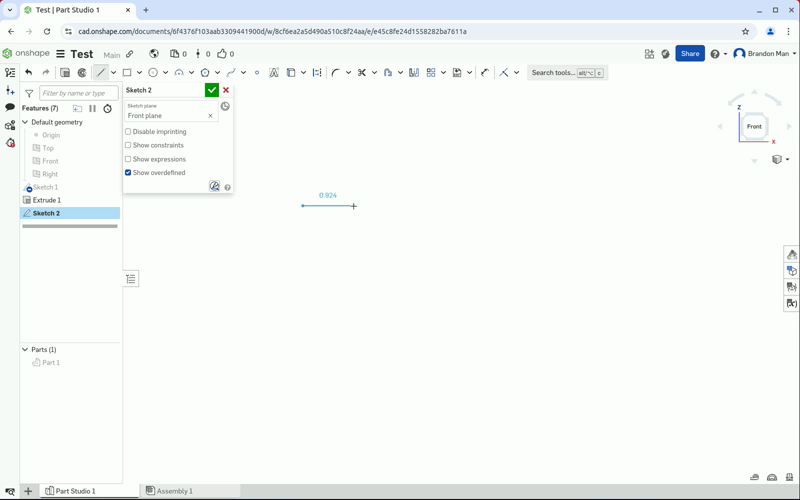
click(353, 205)
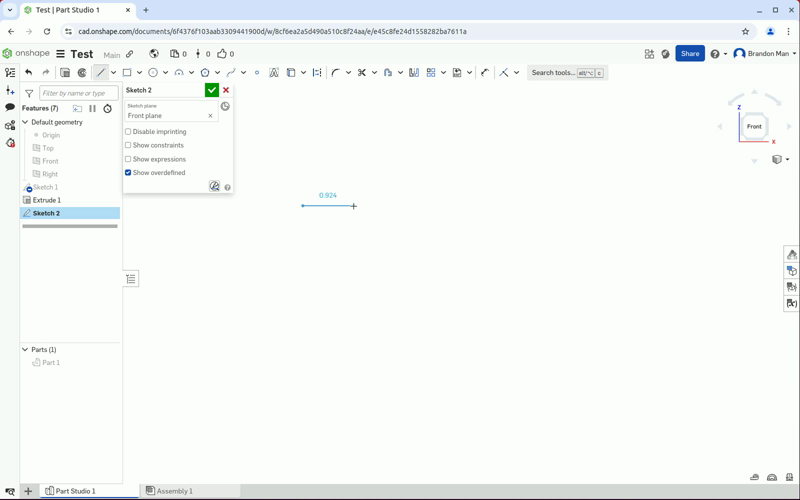
scroll(-6)
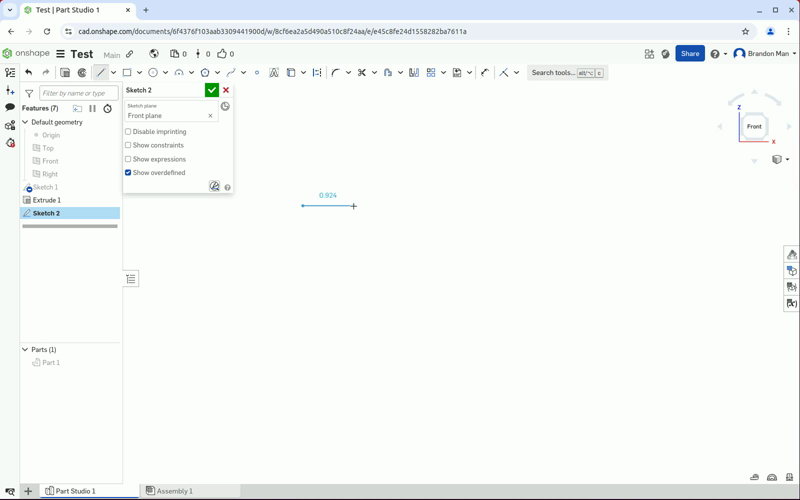
scroll(-6)
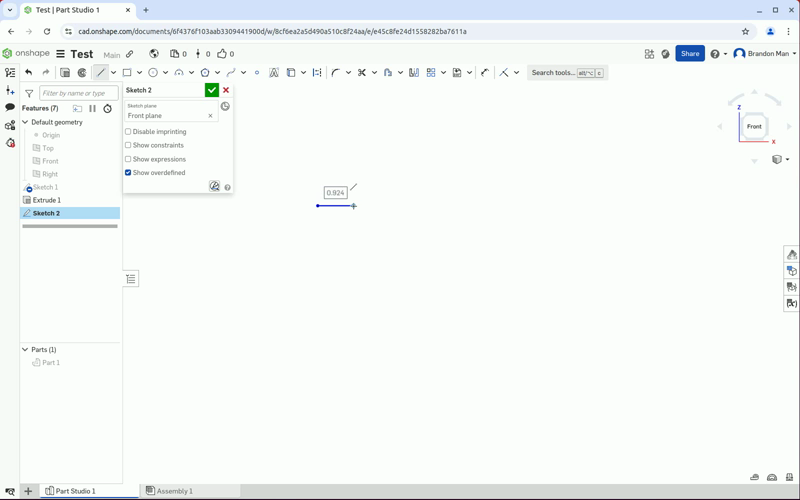
scroll(-6)
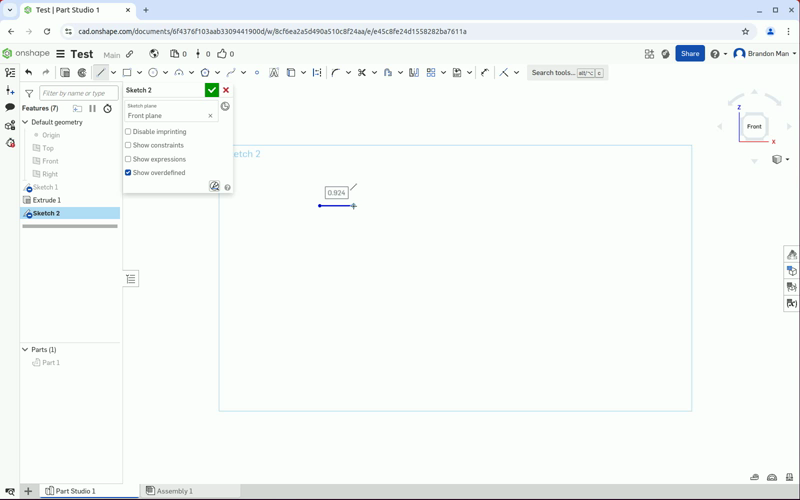
scroll(-6)
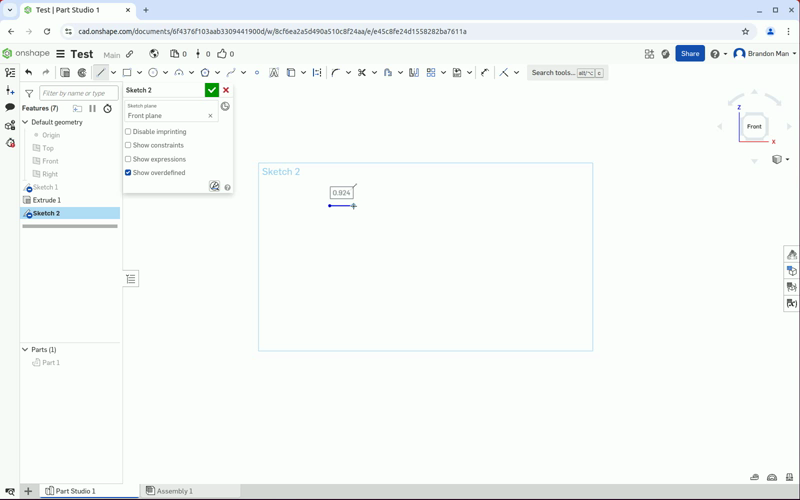
scroll(-6)
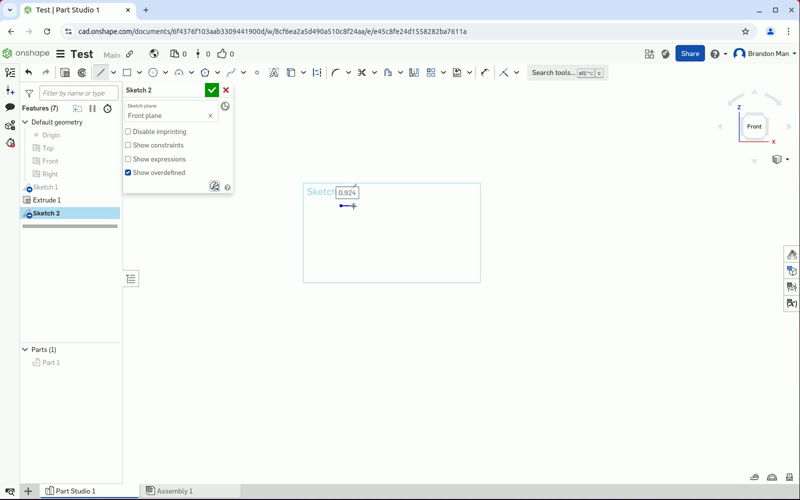
scroll(-6)
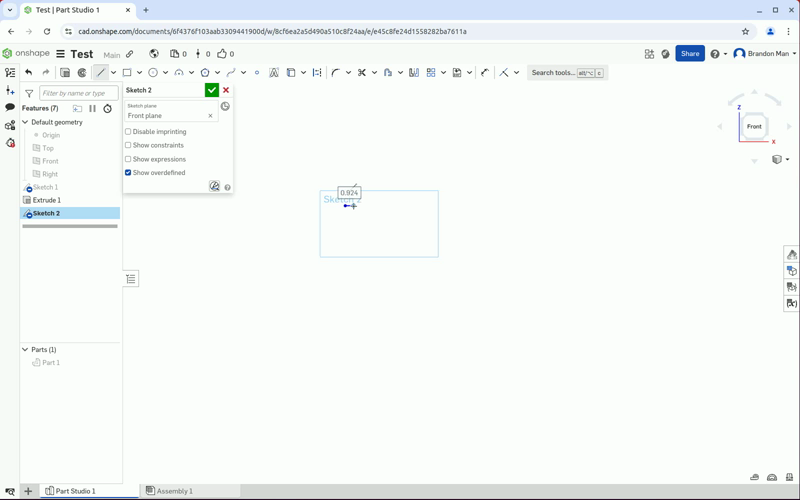
scroll(-6)
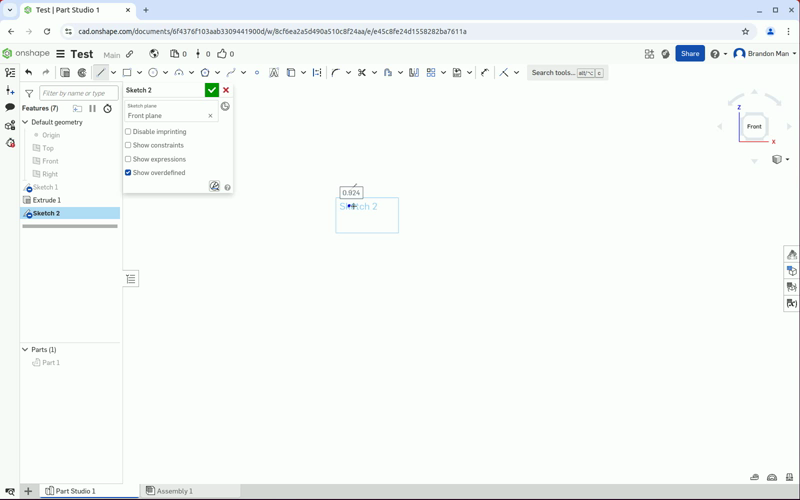
key_up(shift)
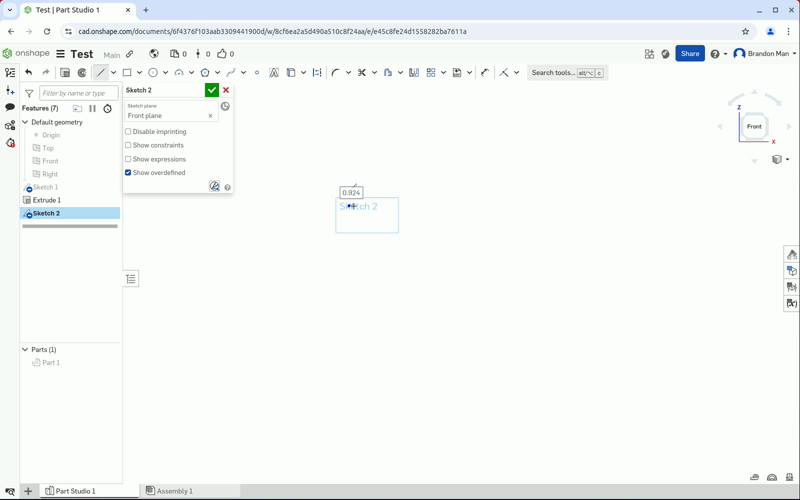
key(esc)
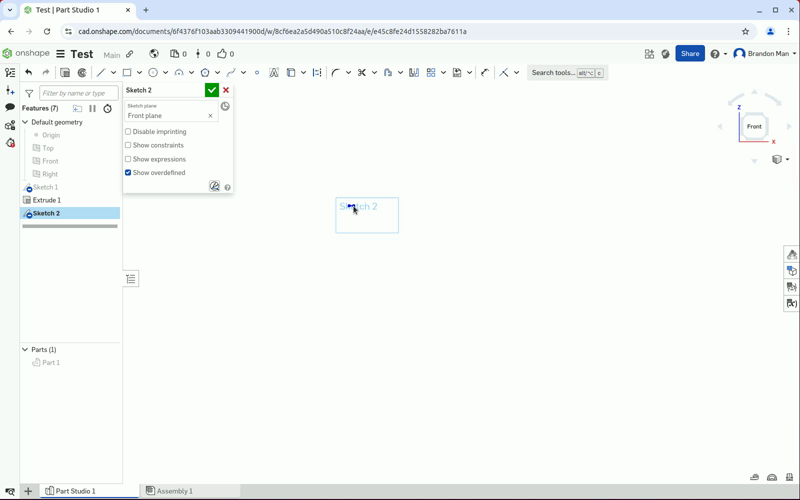
key(a)
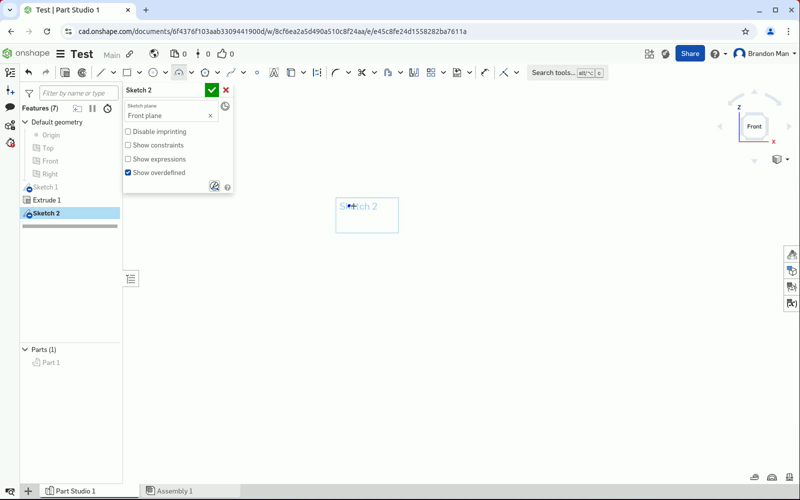
mouse_move(353, 205)
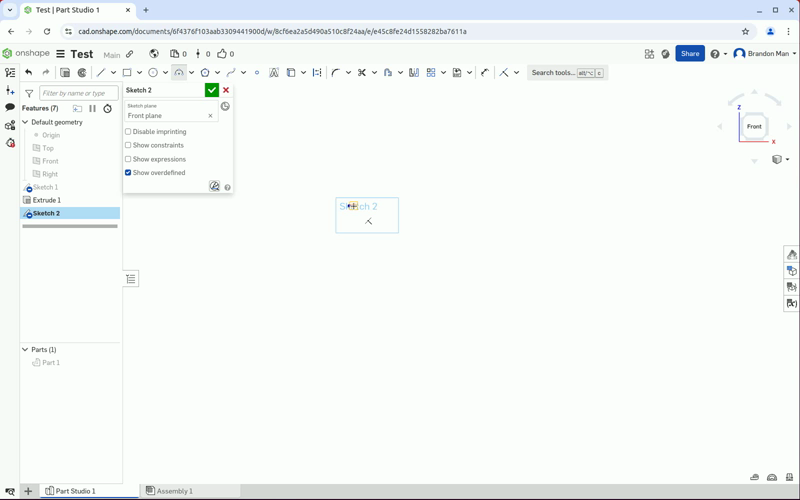
scroll(6)
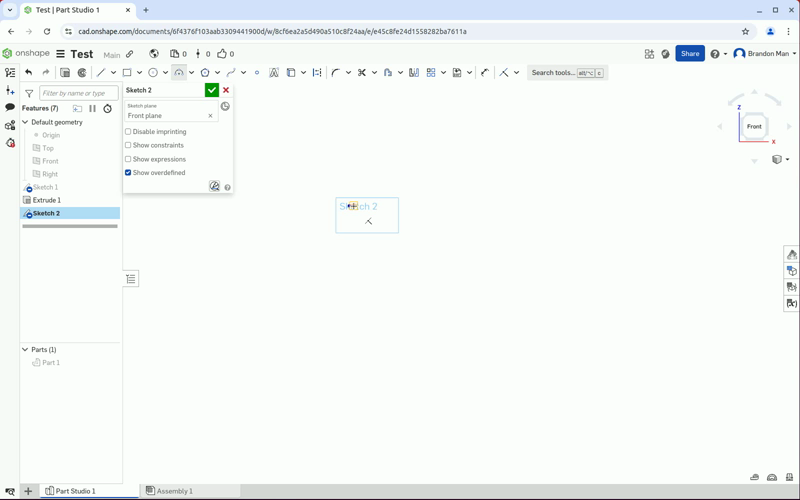
scroll(6)
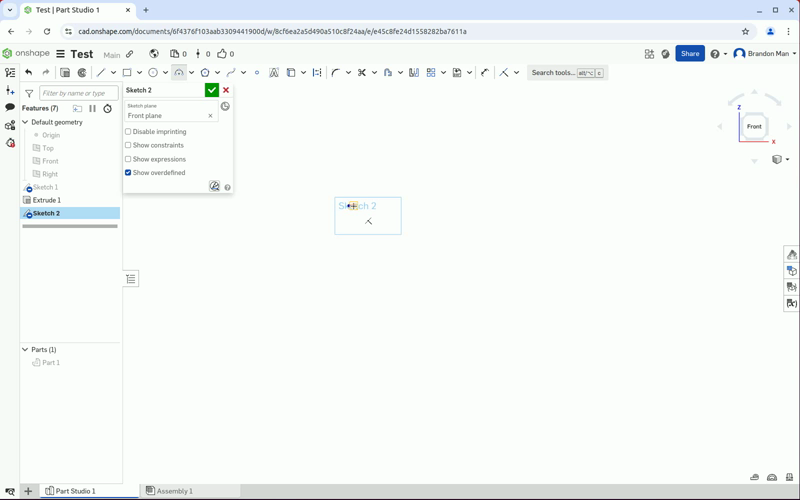
scroll(6)
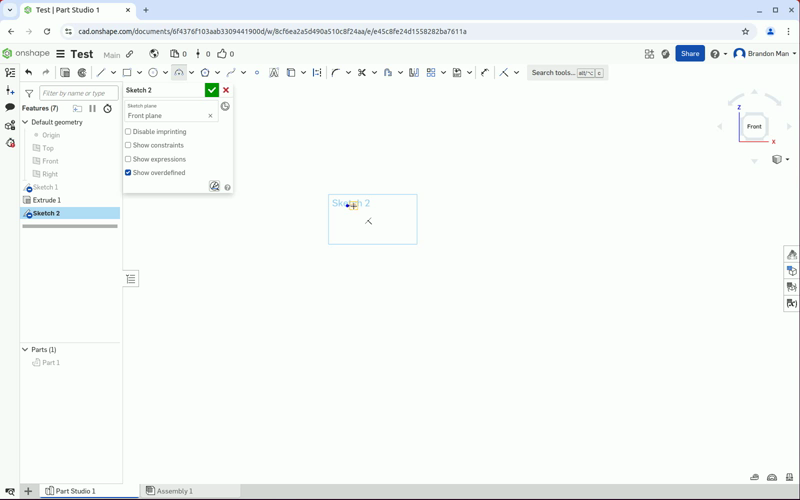
scroll(6)
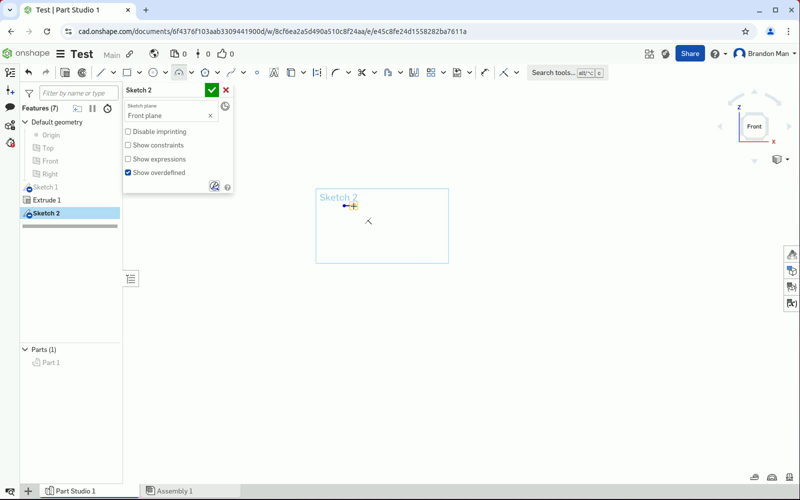
scroll(6)
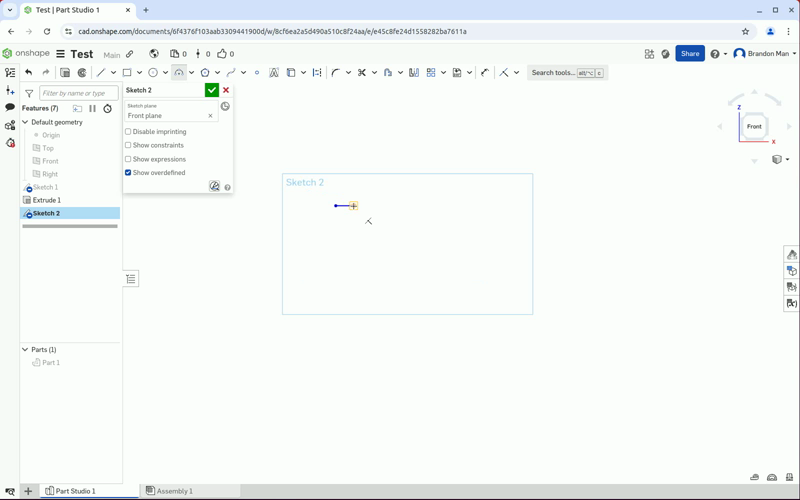
scroll(6)
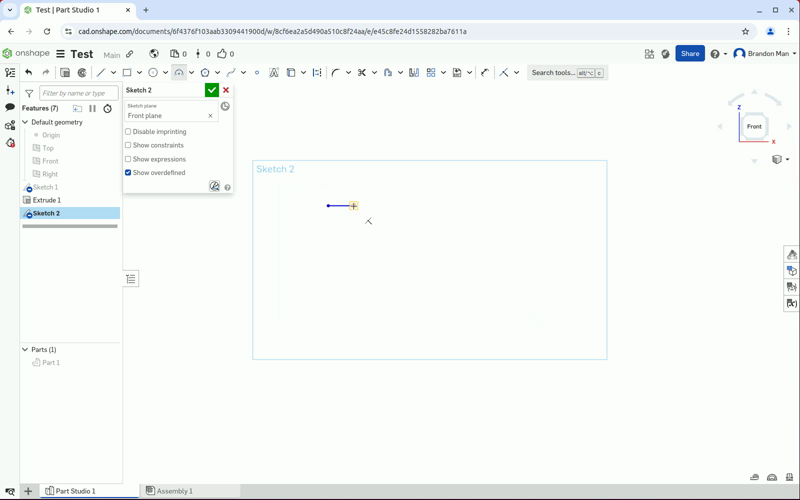
scroll(6)
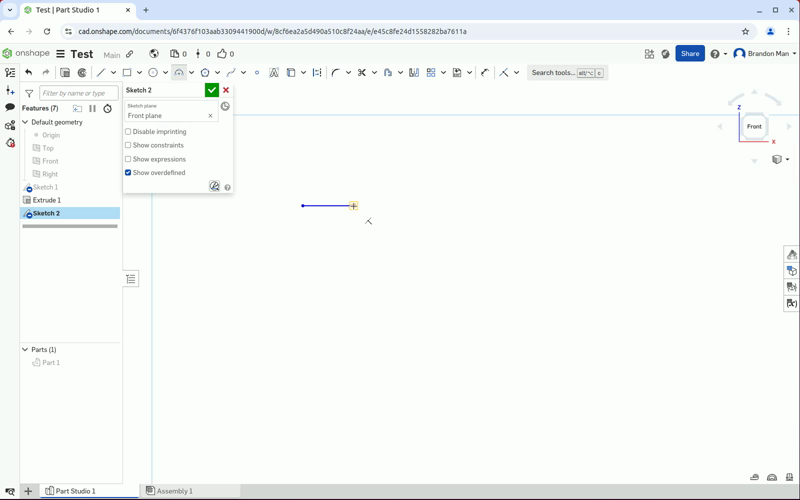
click(353, 205)
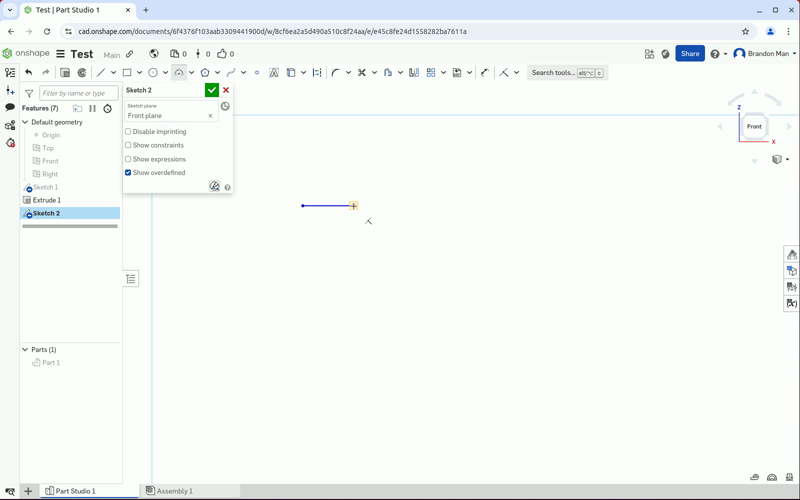
scroll(-6)
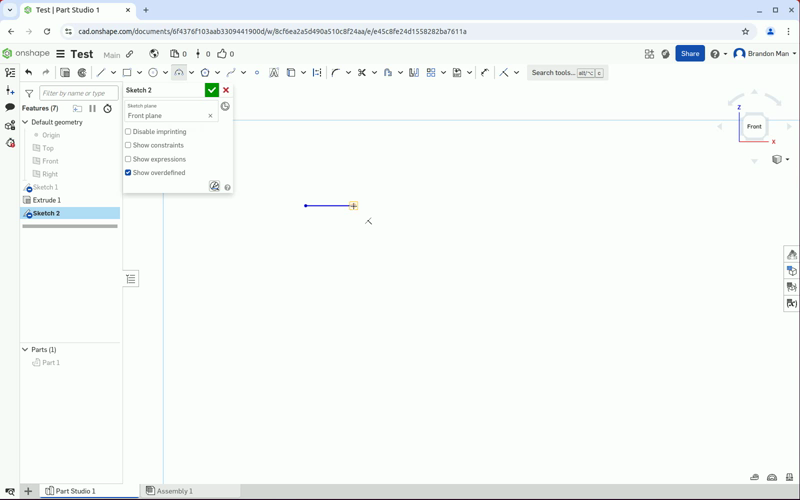
scroll(-6)
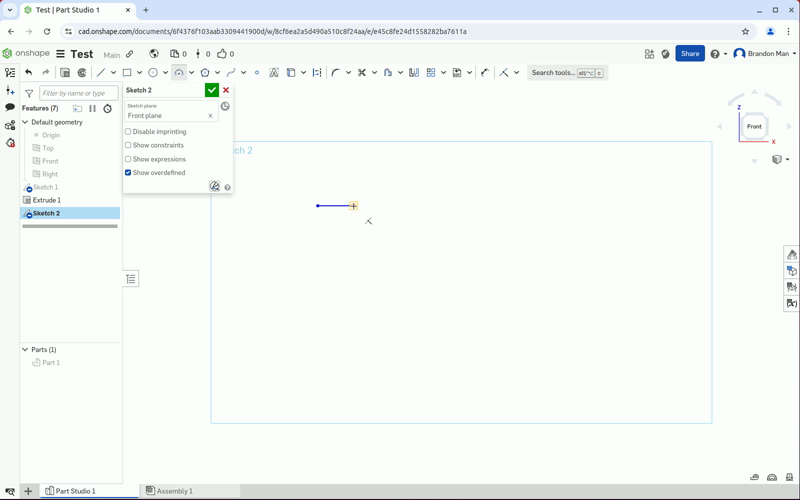
scroll(-6)
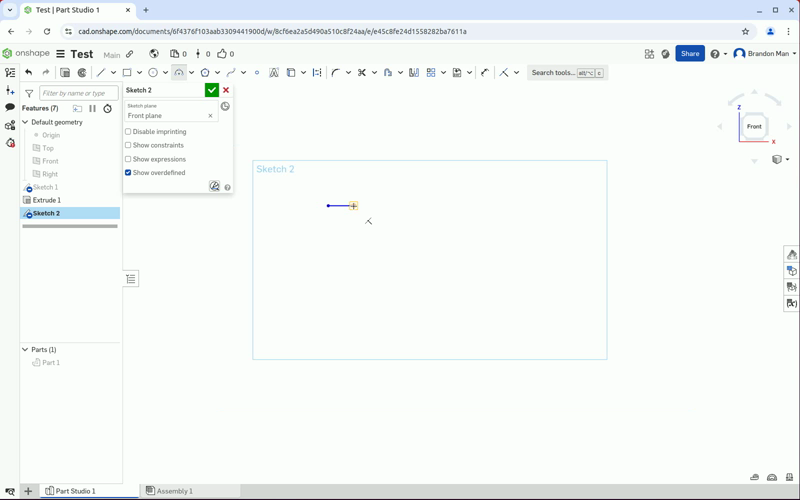
scroll(-6)
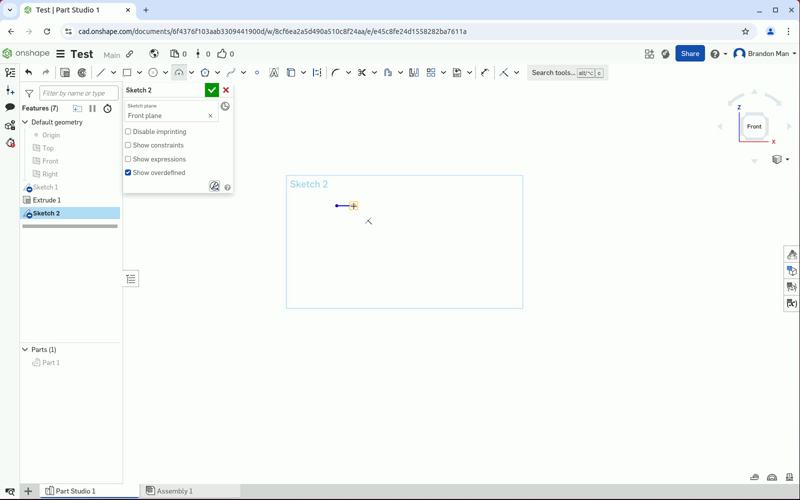
scroll(-6)
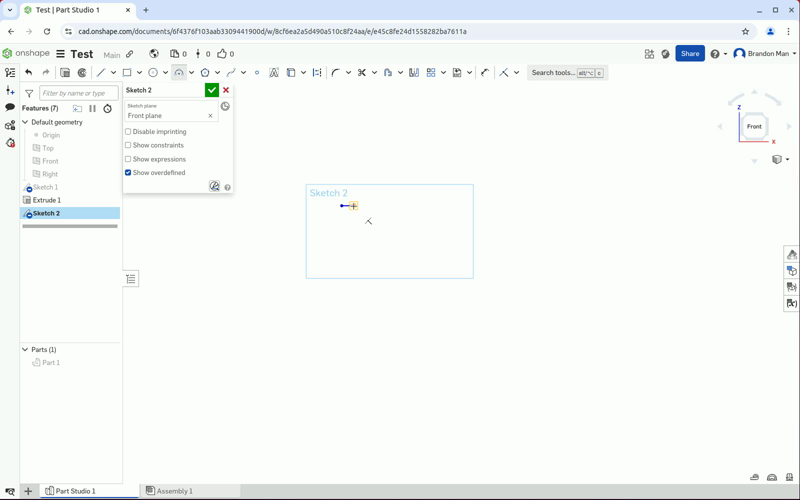
scroll(-6)
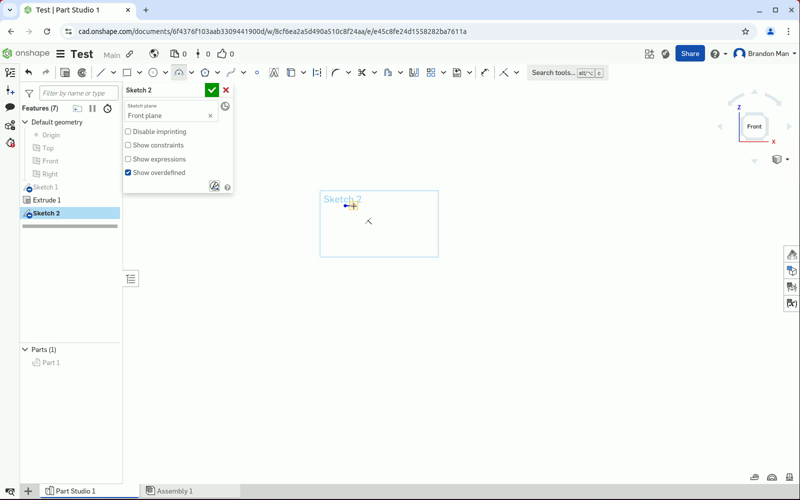
scroll(-6)
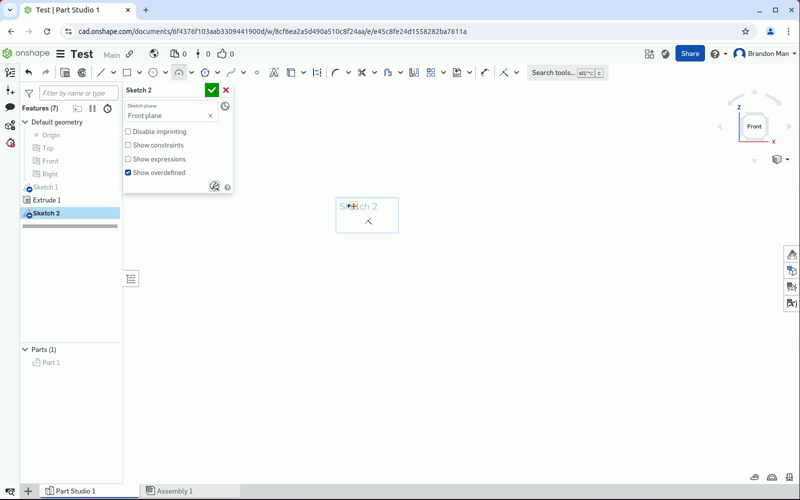
mouse_move(349, 205)
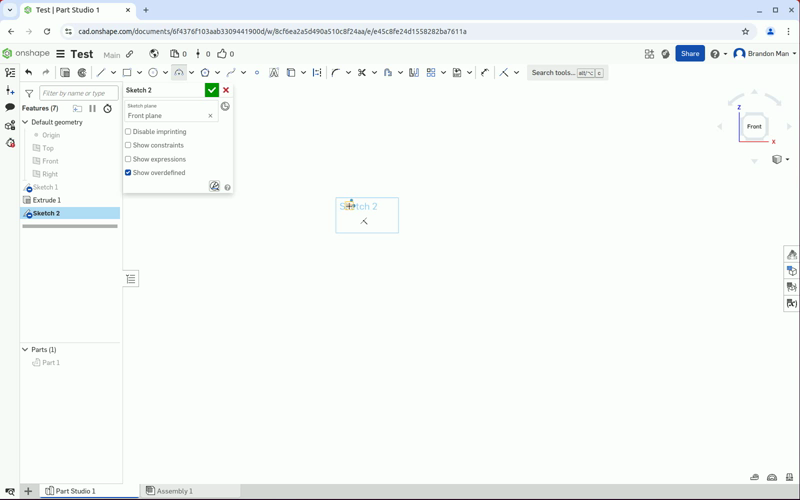
scroll(6)
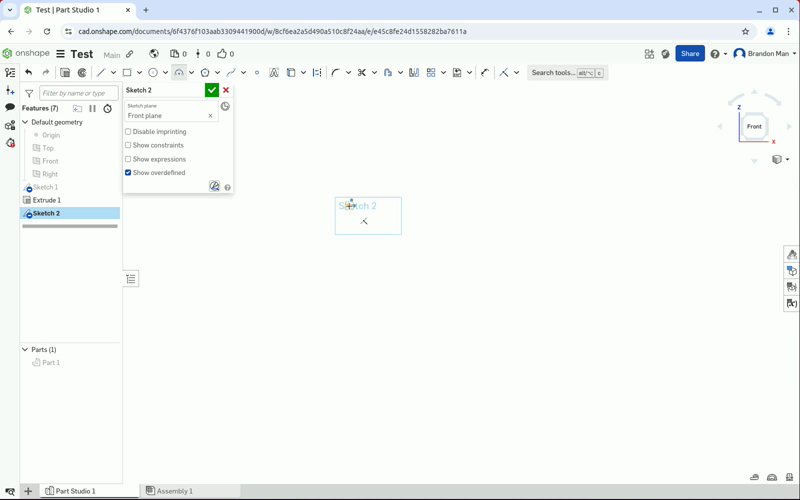
scroll(6)
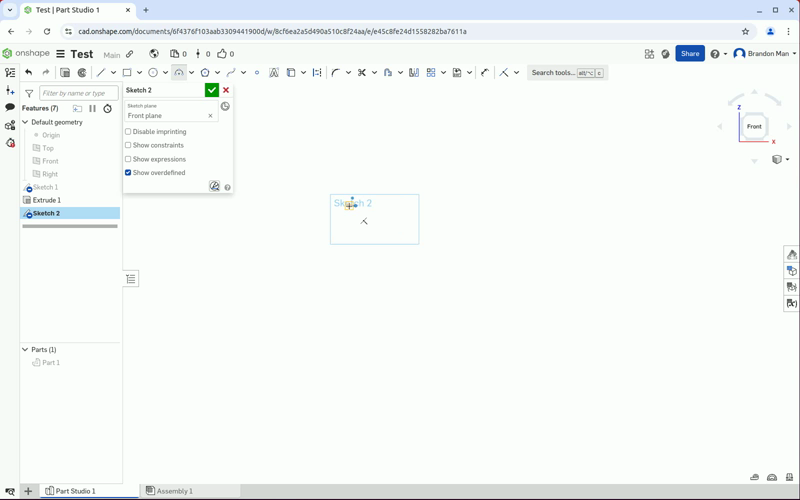
scroll(6)
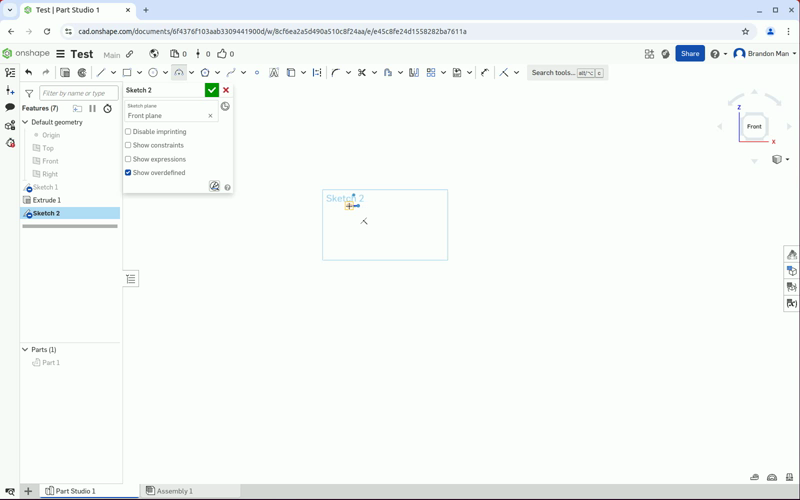
scroll(6)
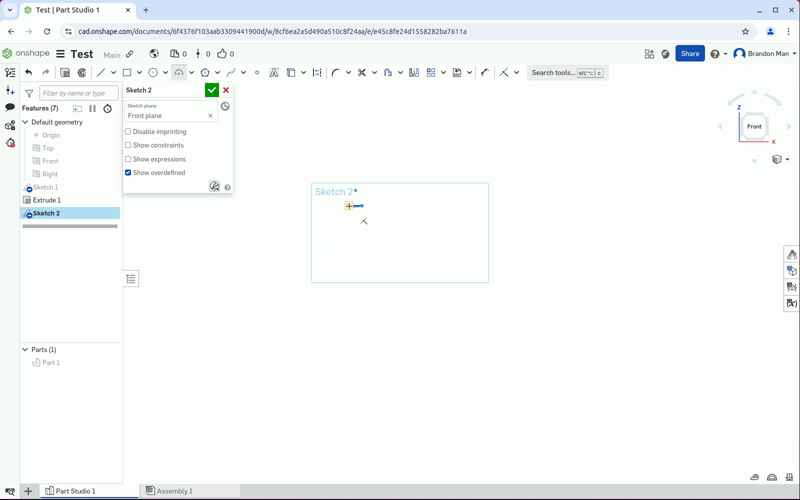
scroll(6)
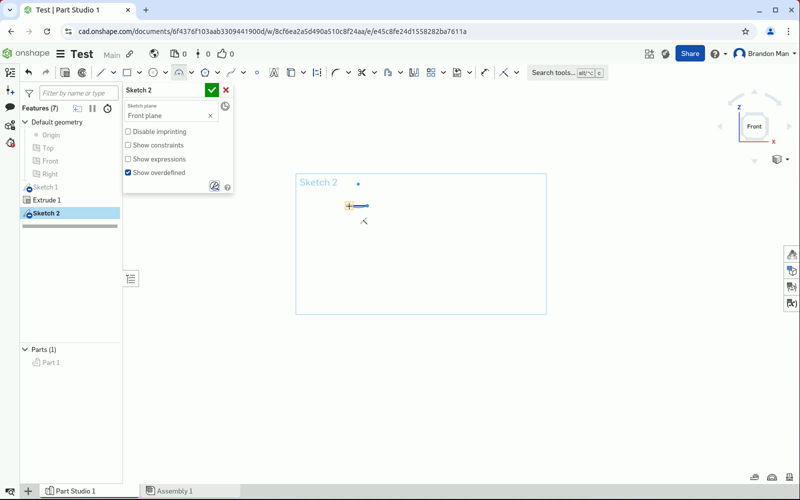
scroll(6)
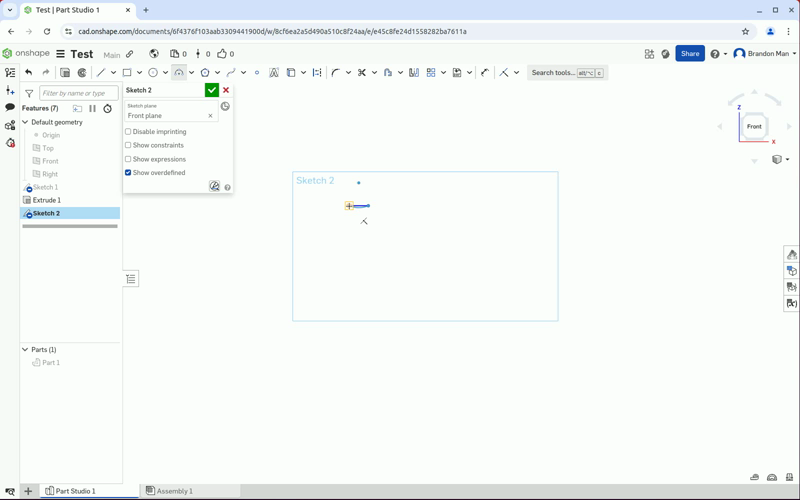
scroll(6)
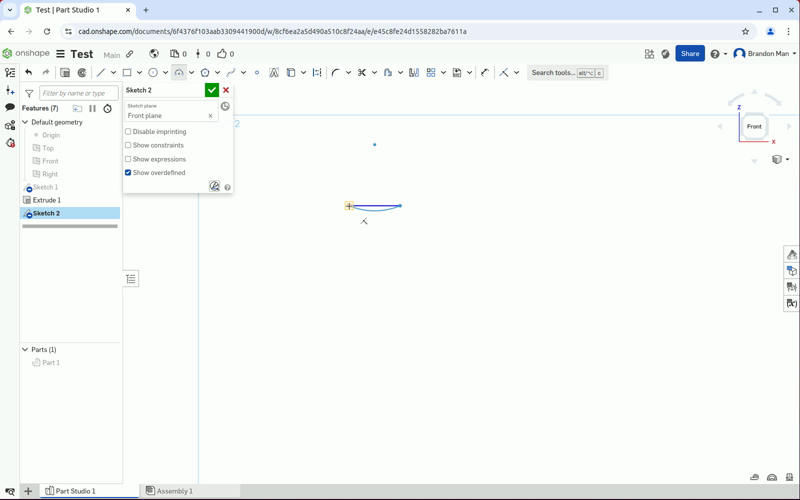
click(349, 205)
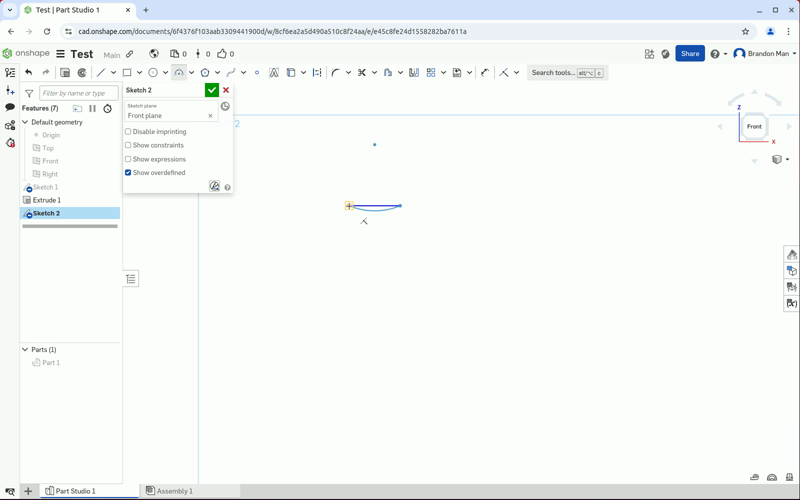
scroll(-6)
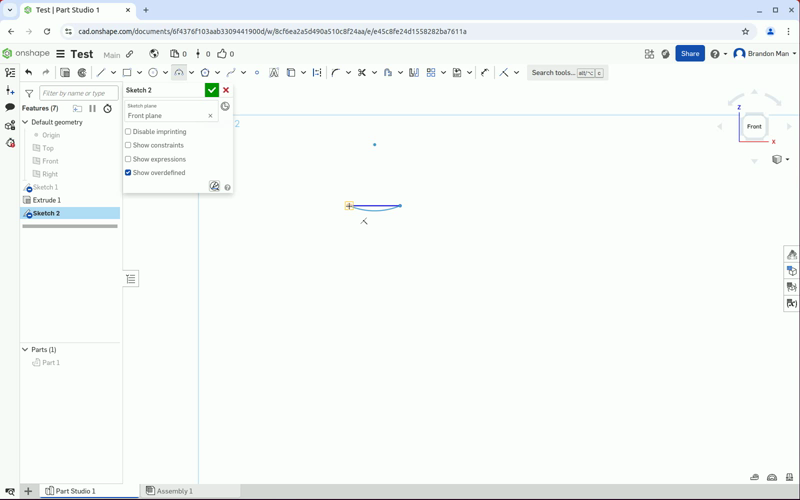
scroll(-6)
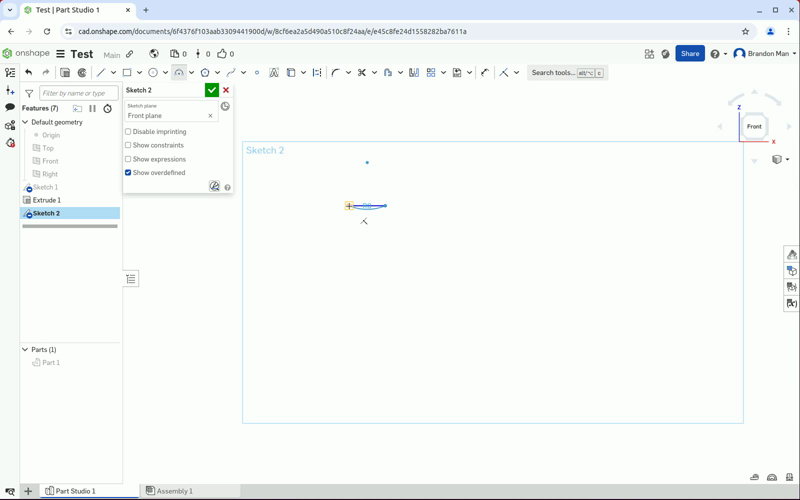
scroll(-6)
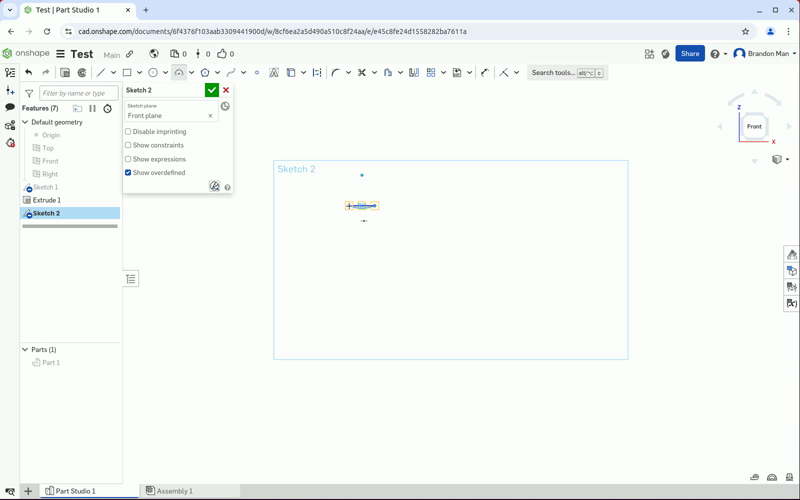
scroll(-6)
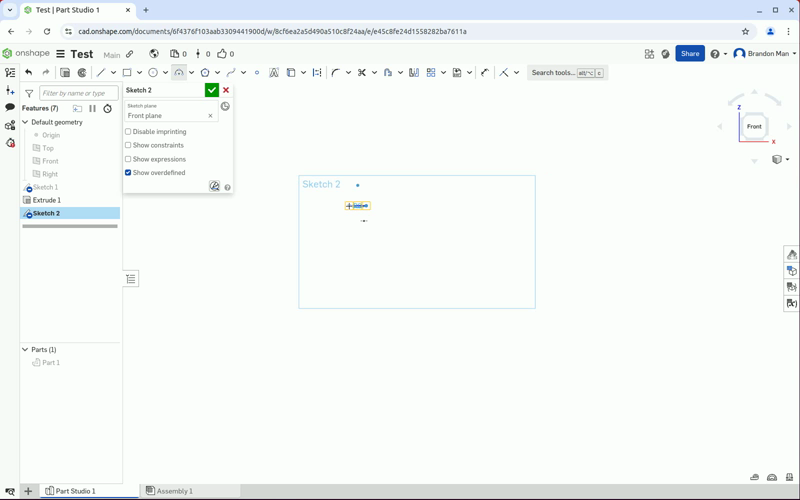
scroll(-6)
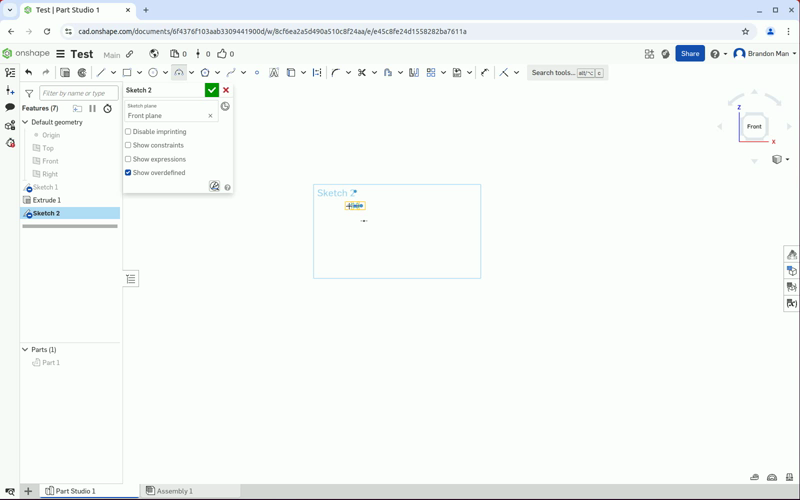
scroll(-6)
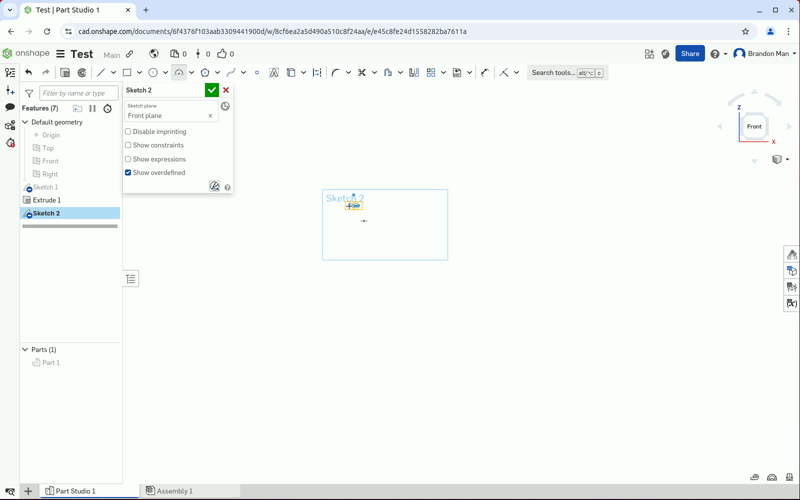
scroll(-6)
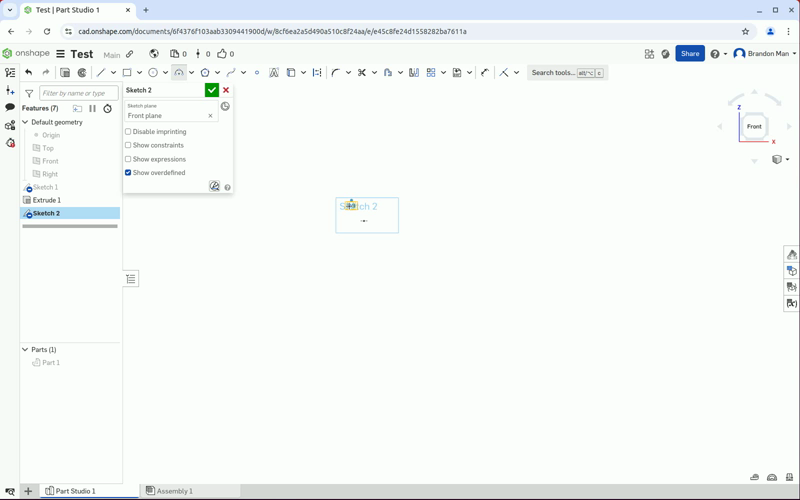
key_down(shift)
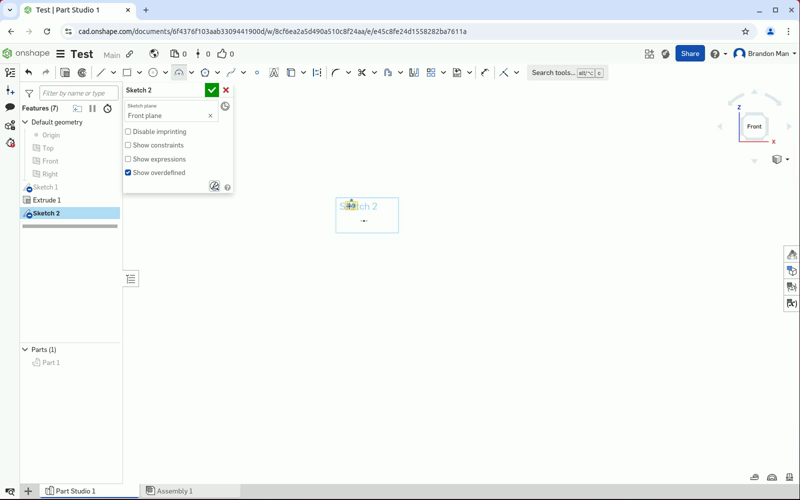
mouse_move(351, 204)
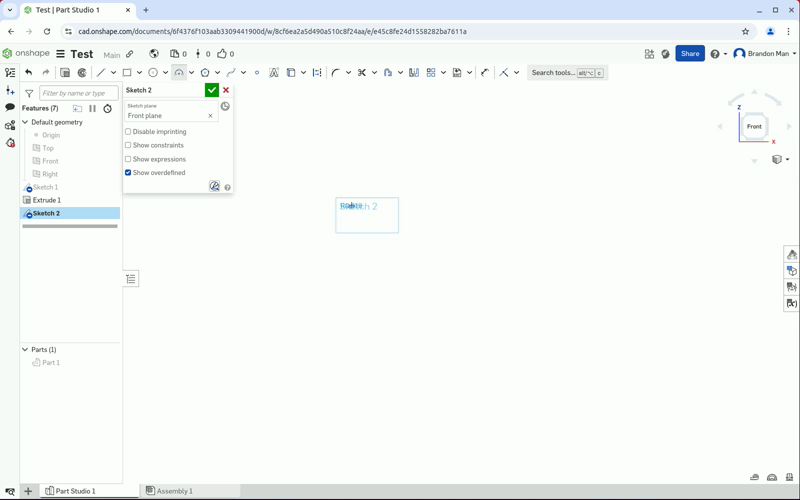
scroll(6)
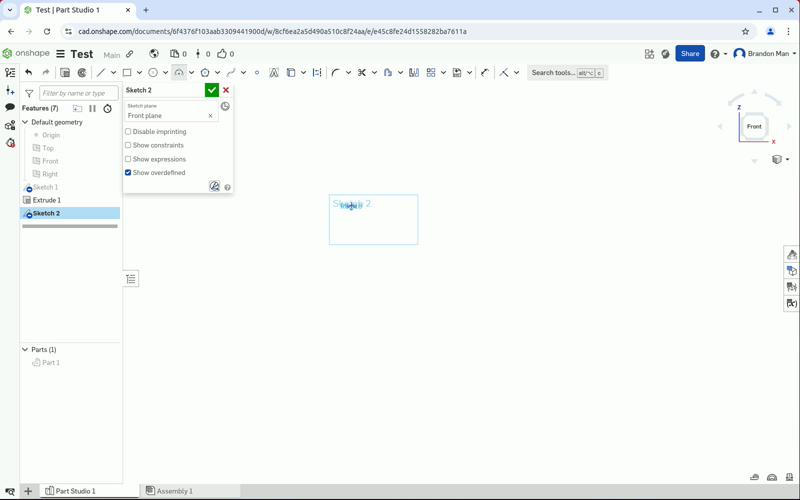
scroll(6)
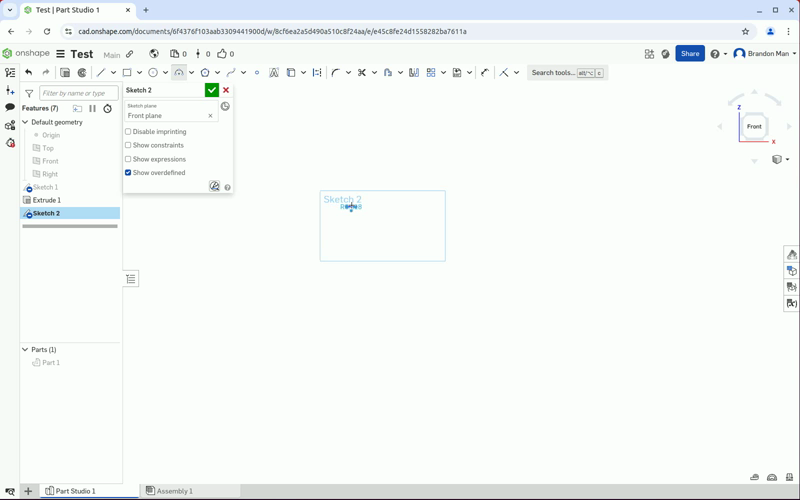
scroll(6)
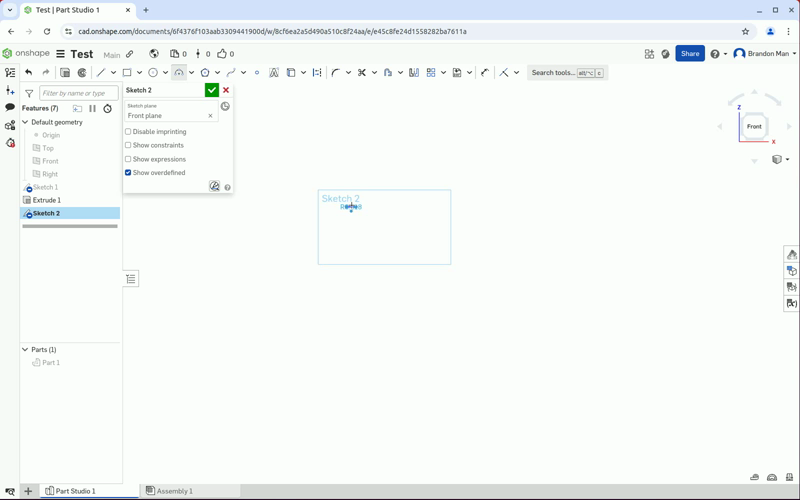
scroll(6)
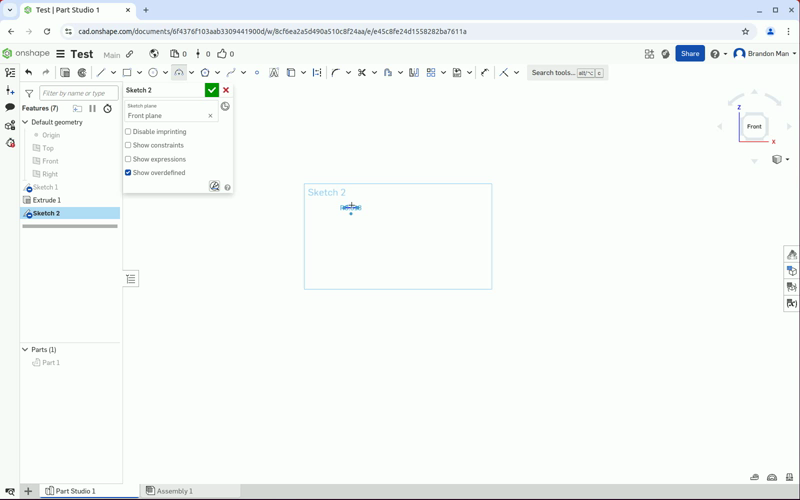
scroll(6)
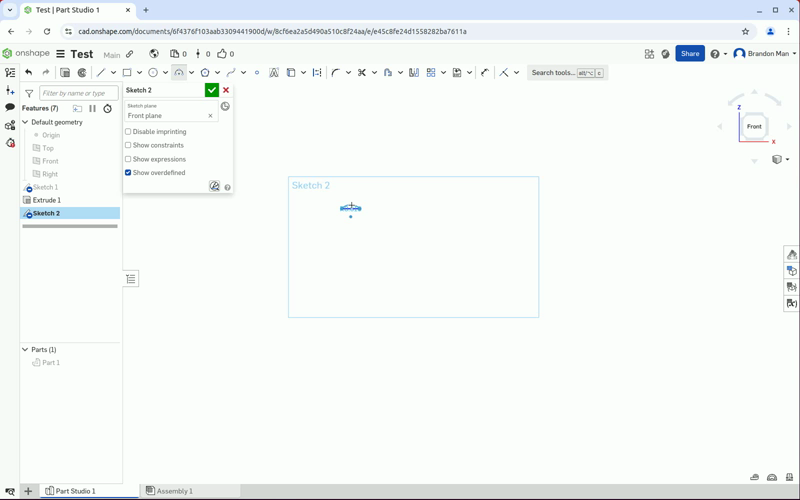
scroll(6)
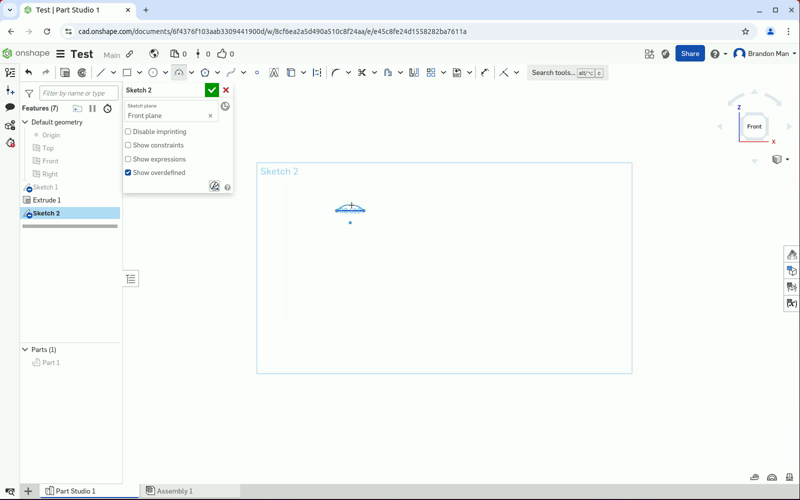
scroll(6)
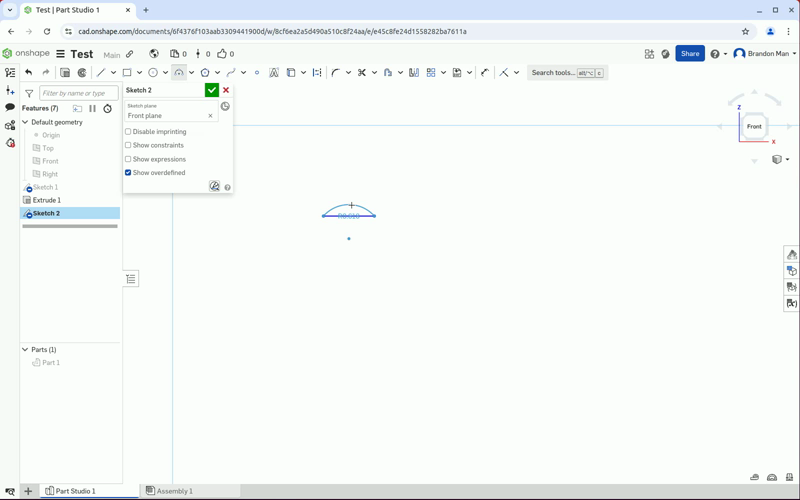
click(351, 204)
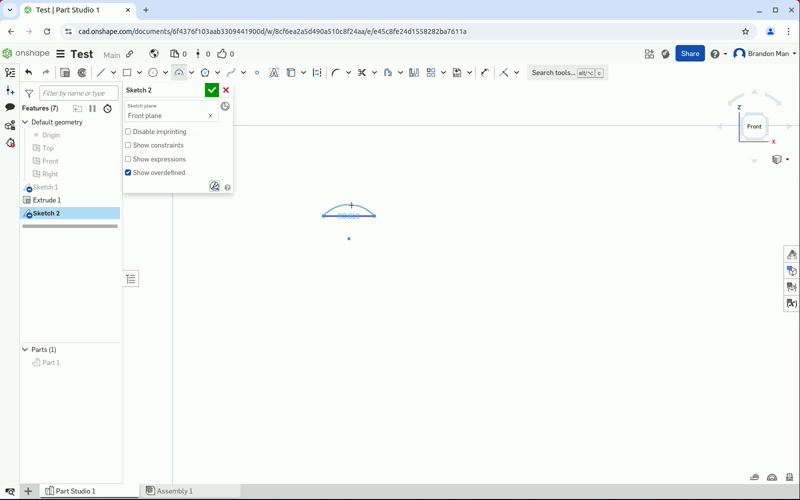
scroll(-6)
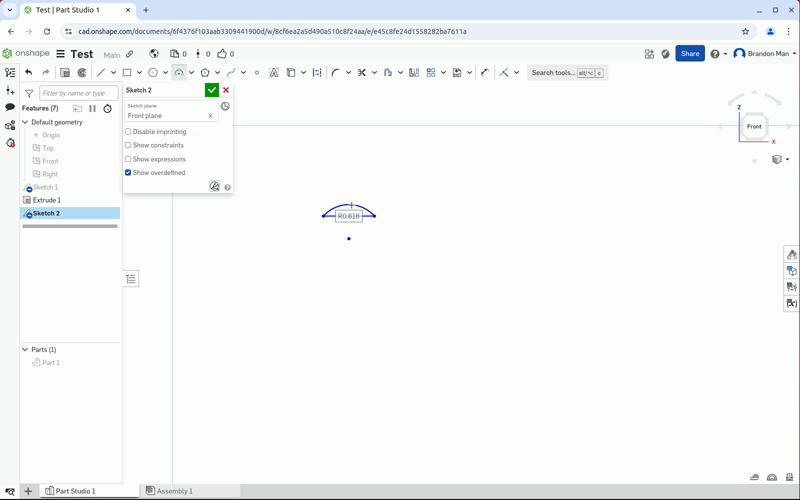
scroll(-6)
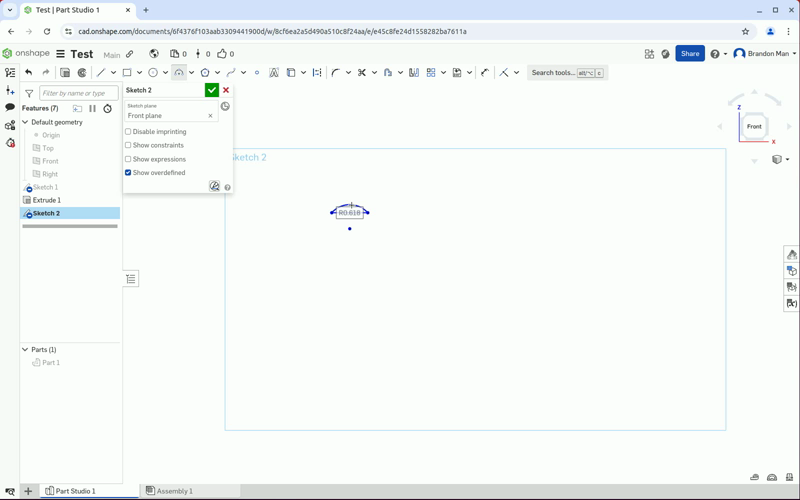
scroll(-6)
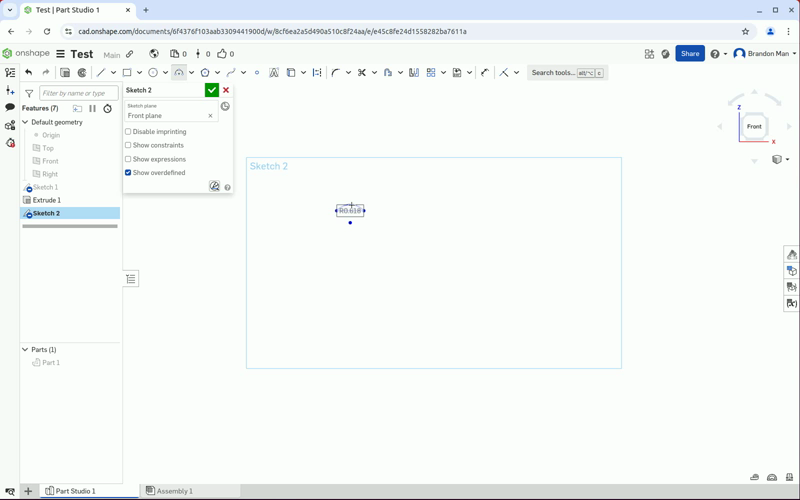
scroll(-6)
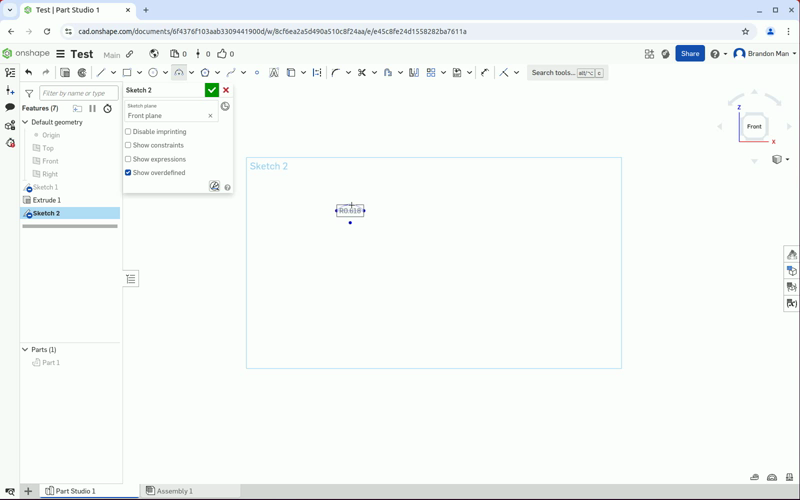
scroll(-6)
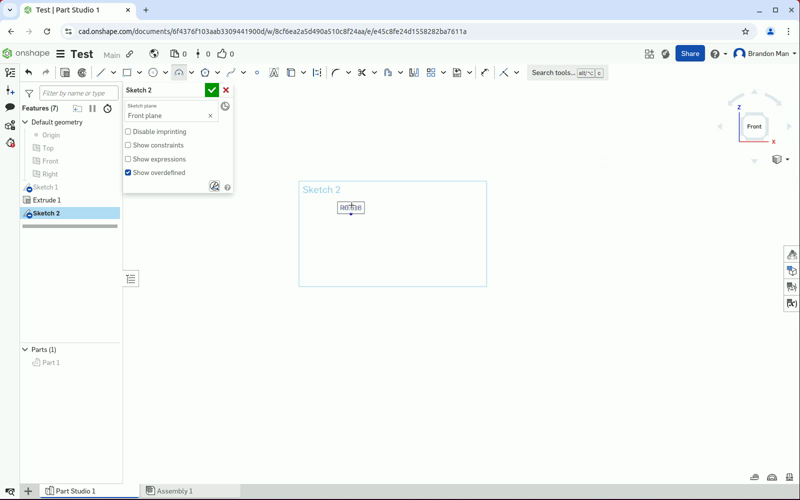
scroll(-6)
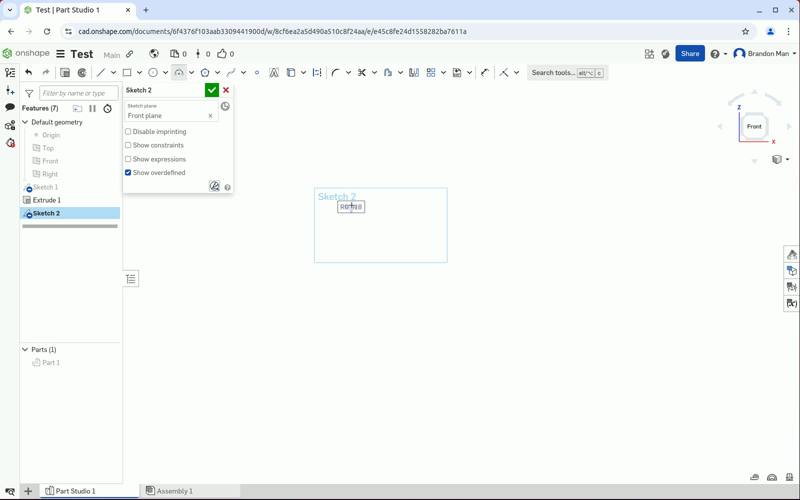
scroll(-6)
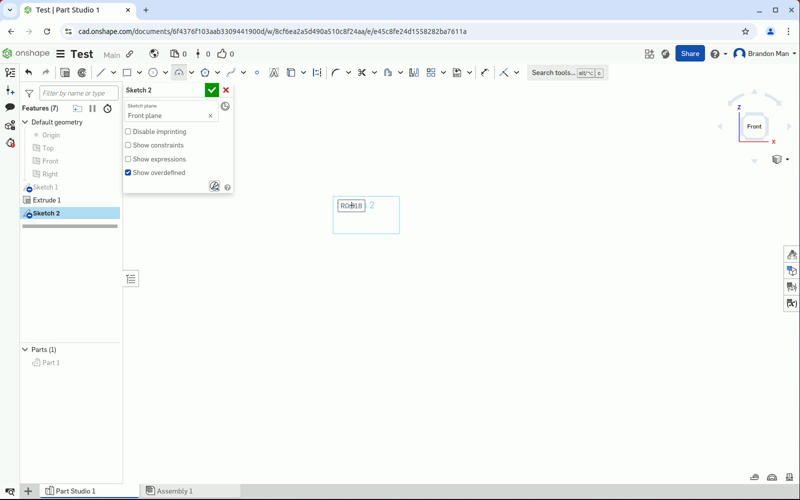
key_up(shift)
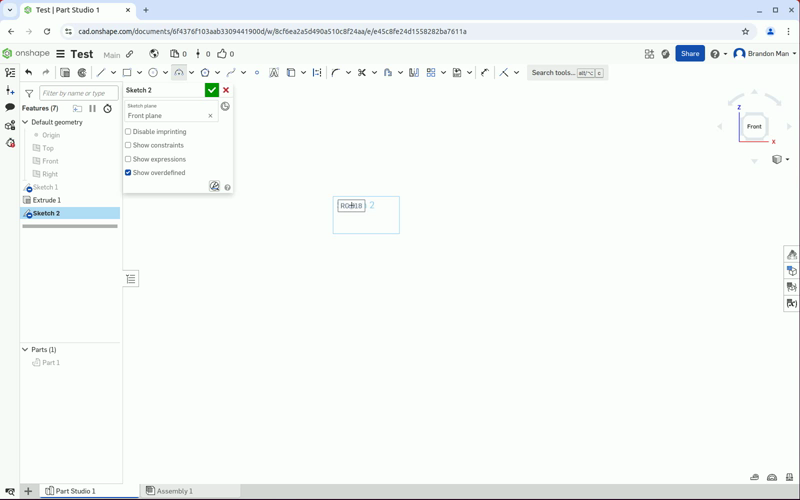
key(esc)
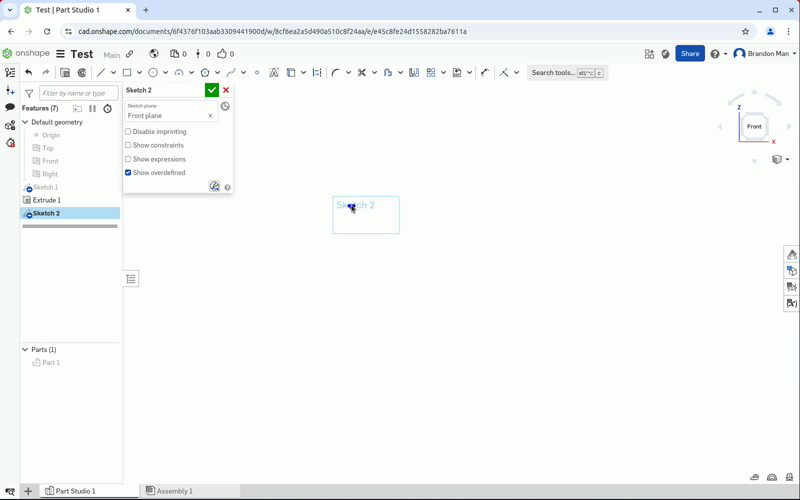
mouse_move(352, 204)
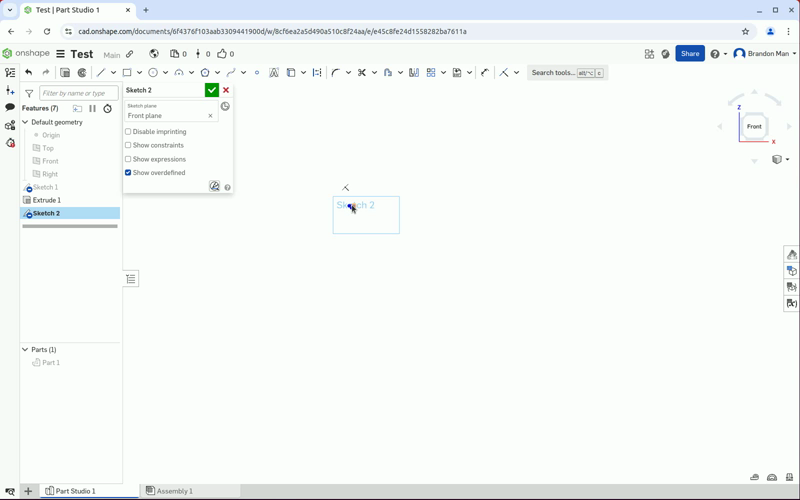
scroll(6)
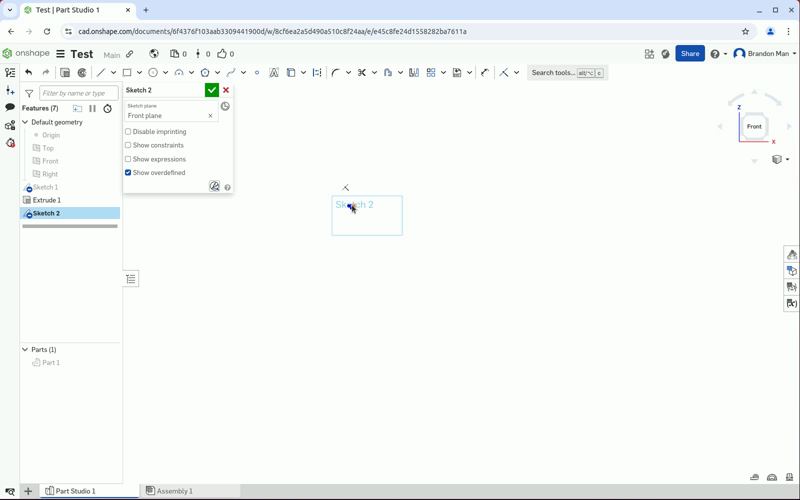
scroll(6)
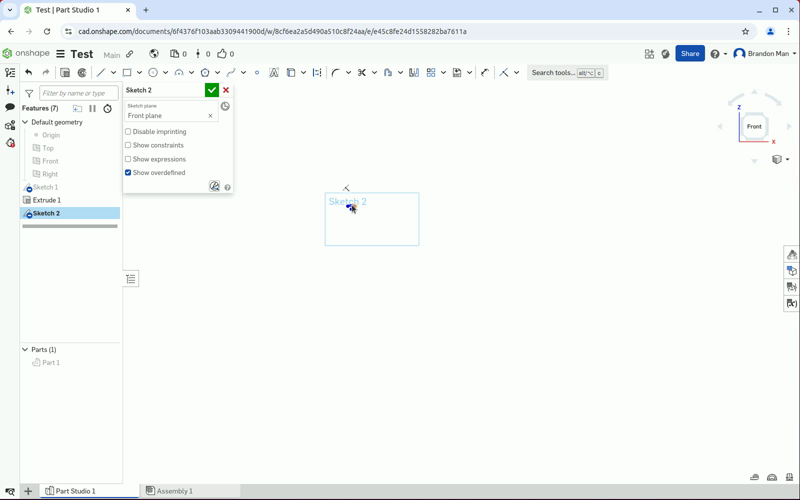
scroll(6)
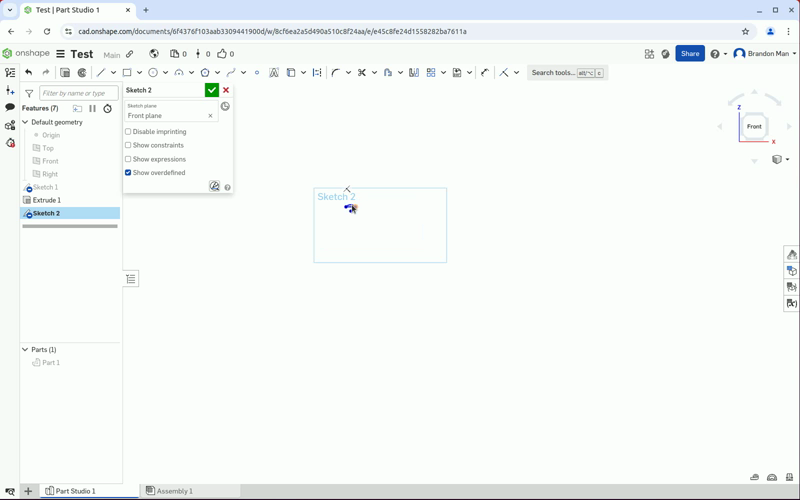
scroll(6)
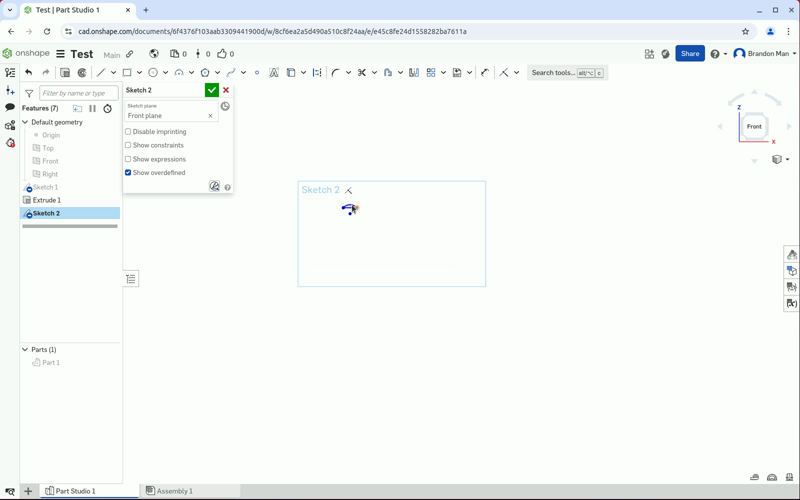
scroll(6)
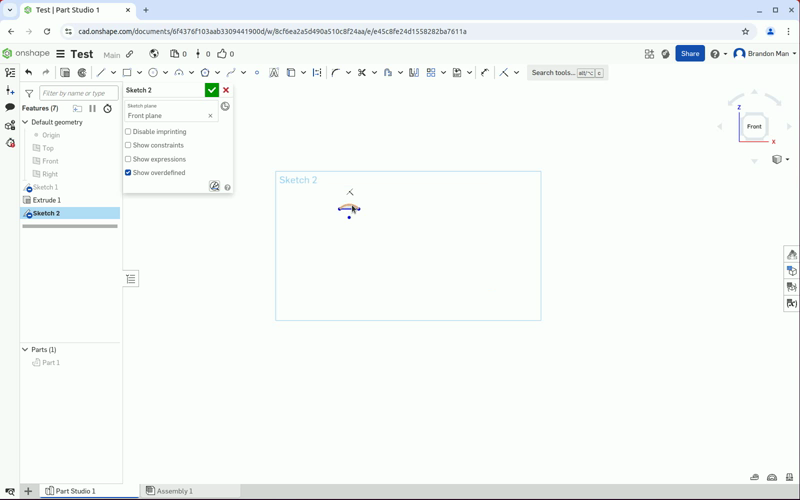
scroll(6)
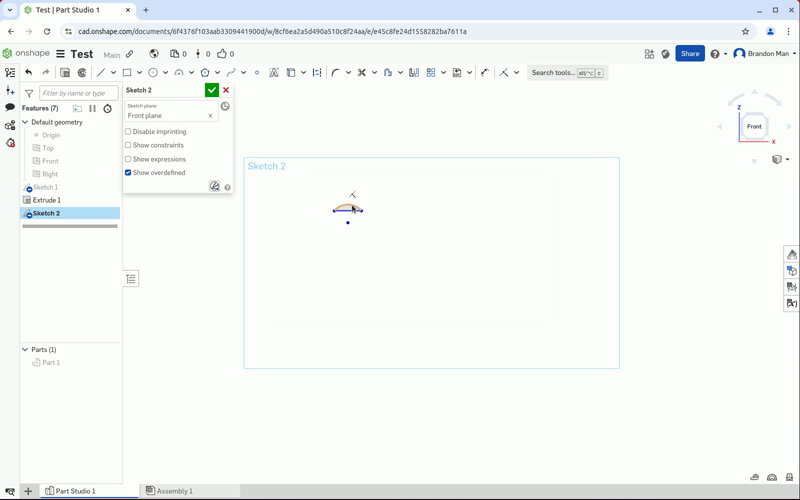
scroll(6)
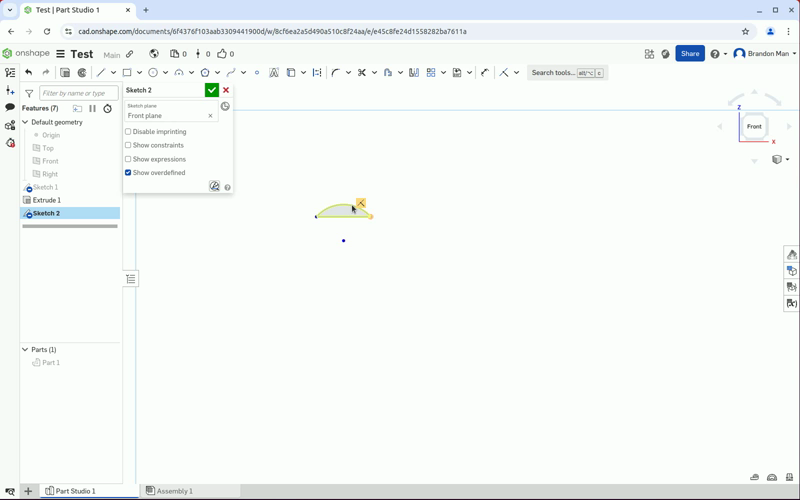
click(352, 204)
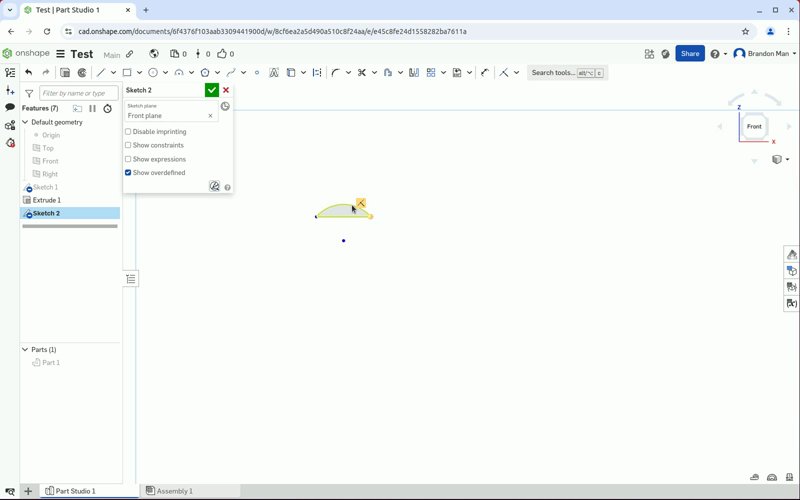
scroll(-6)
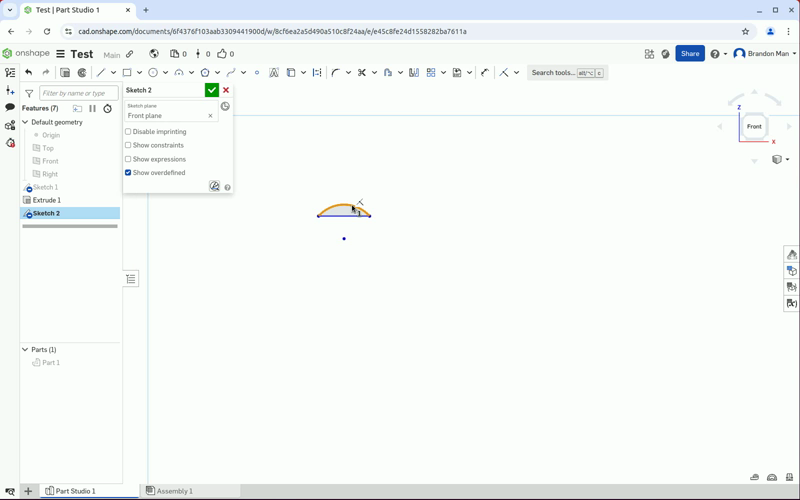
scroll(-6)
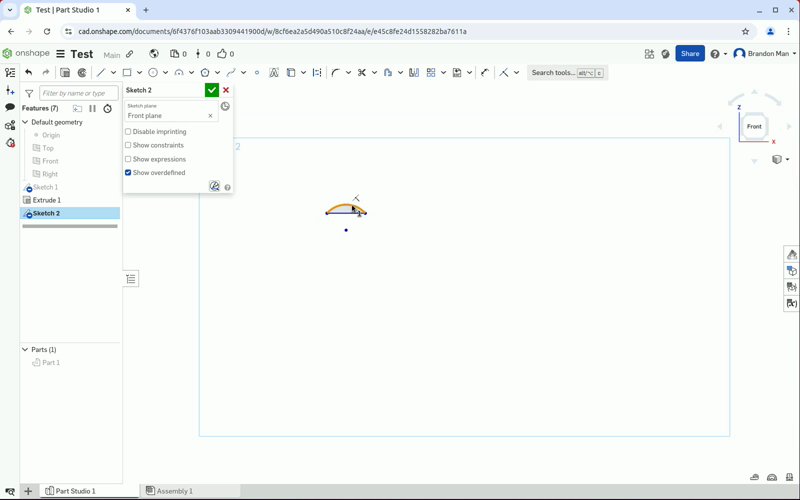
scroll(-6)
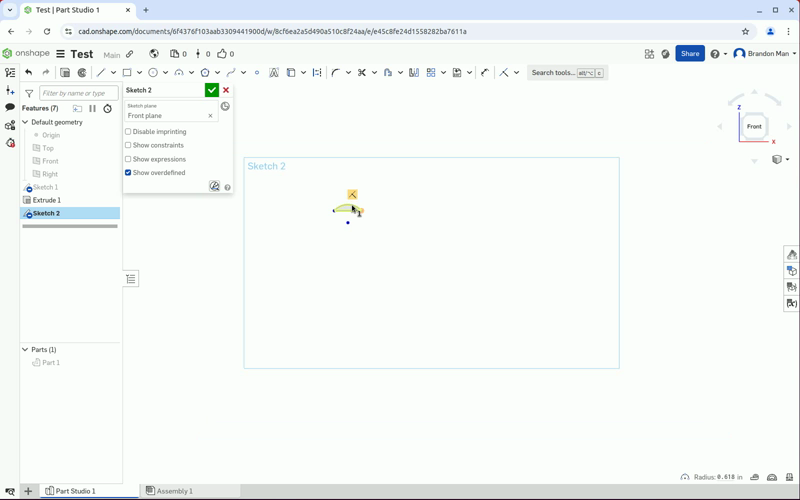
scroll(-6)
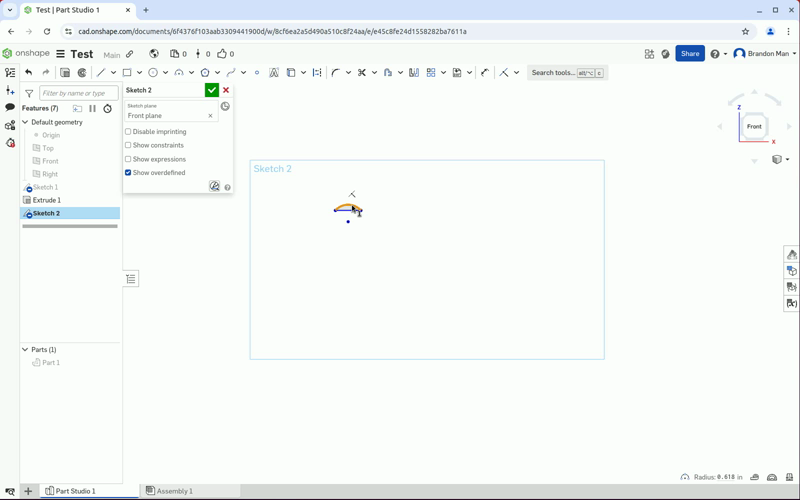
scroll(-6)
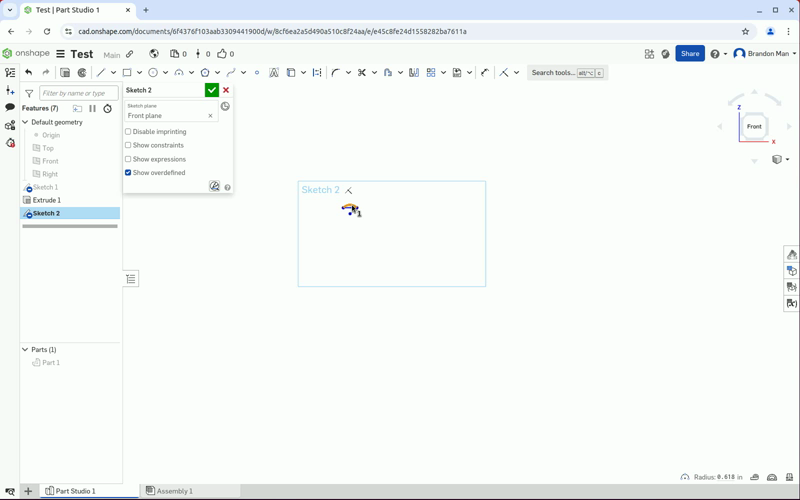
scroll(-6)
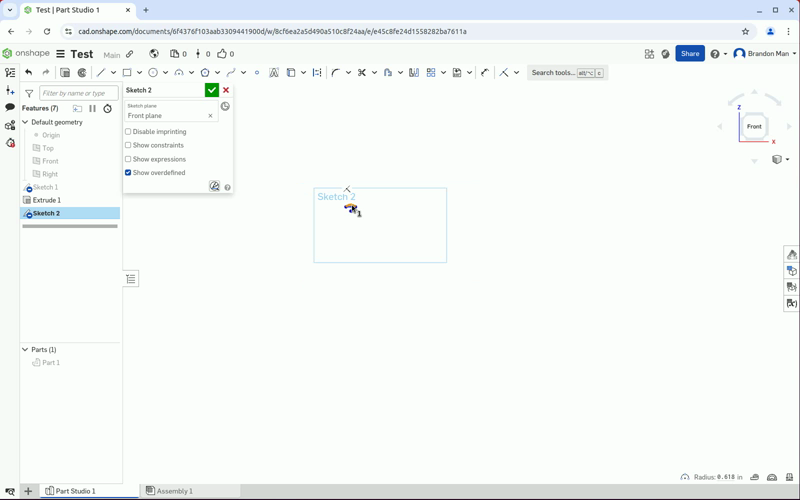
scroll(-6)
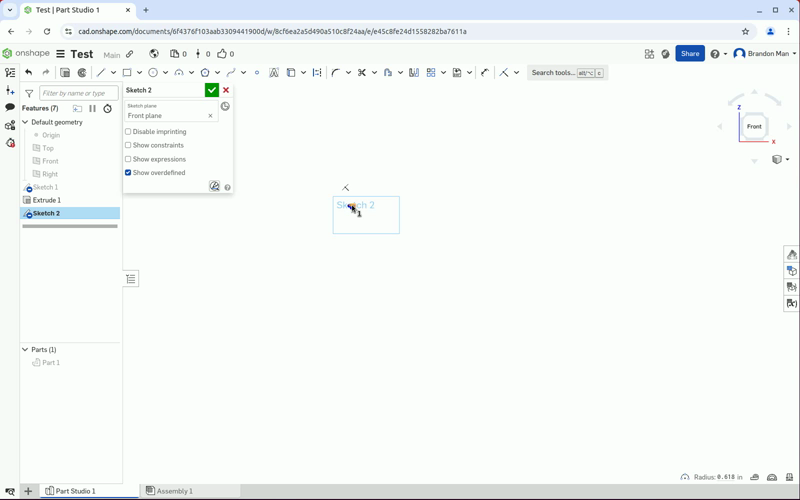
mouse_move(73, 352)
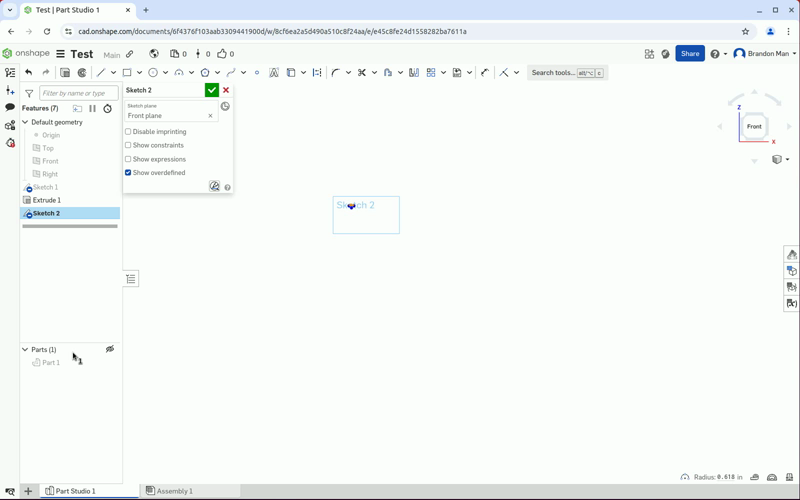
key(shift+y)
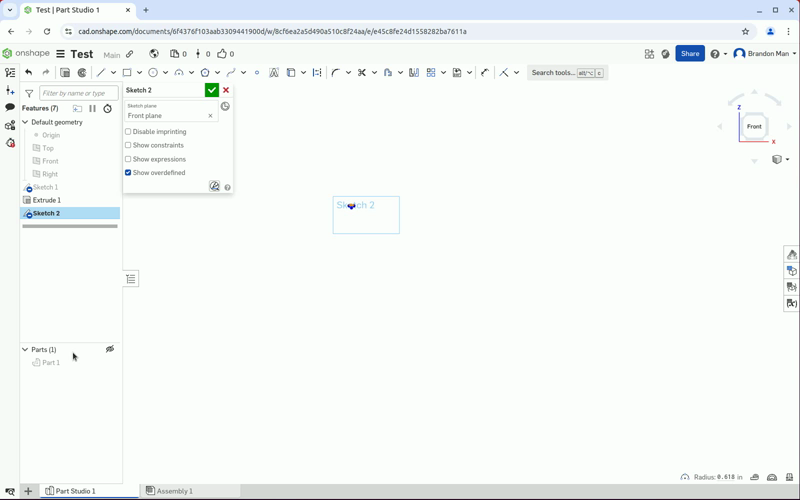
key(shift+e)
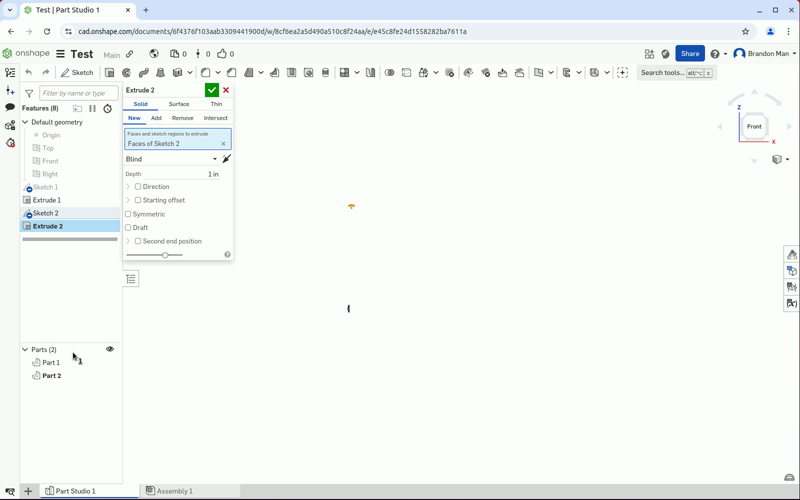
mouse_move(143, 106)
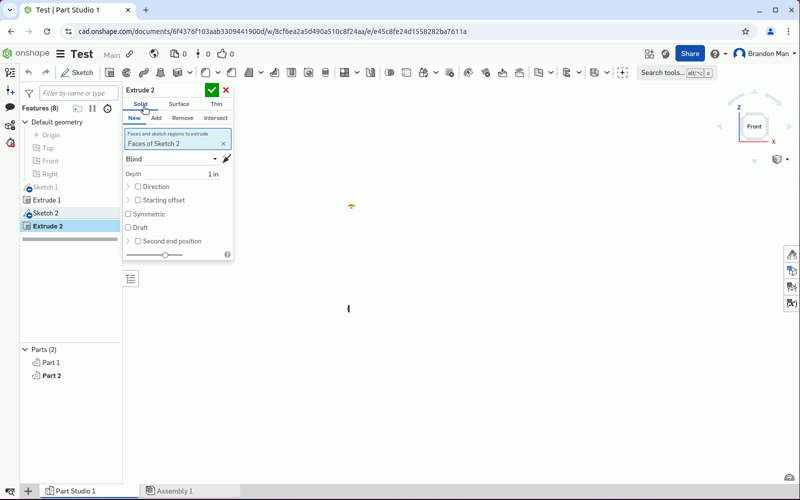
click(143, 106)
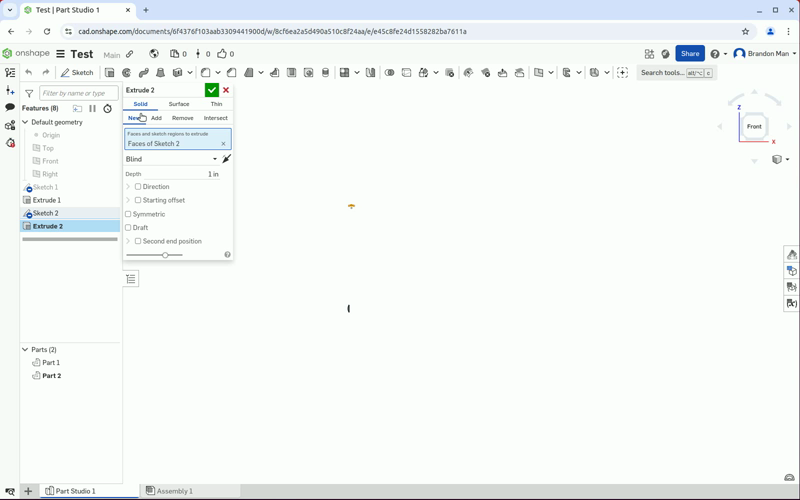
mouse_move(137, 120)
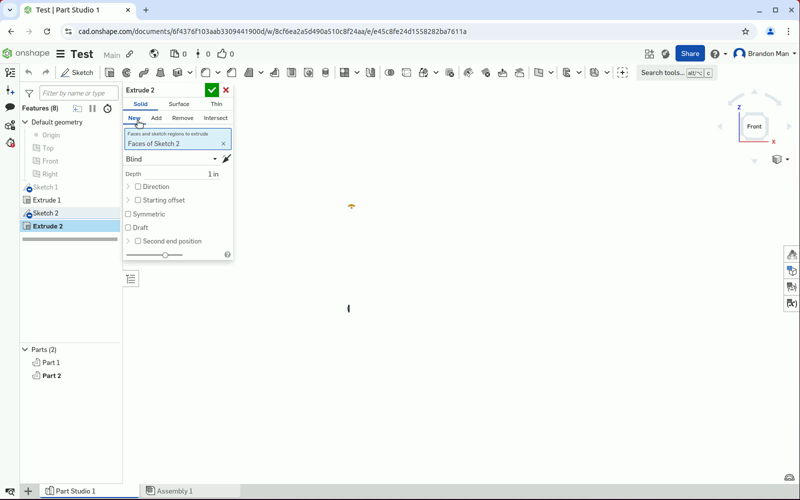
click(137, 120)
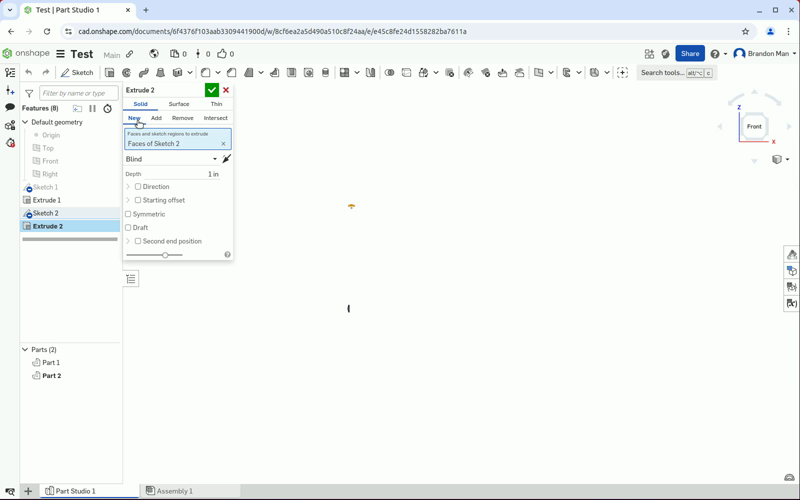
key(tab, 4)
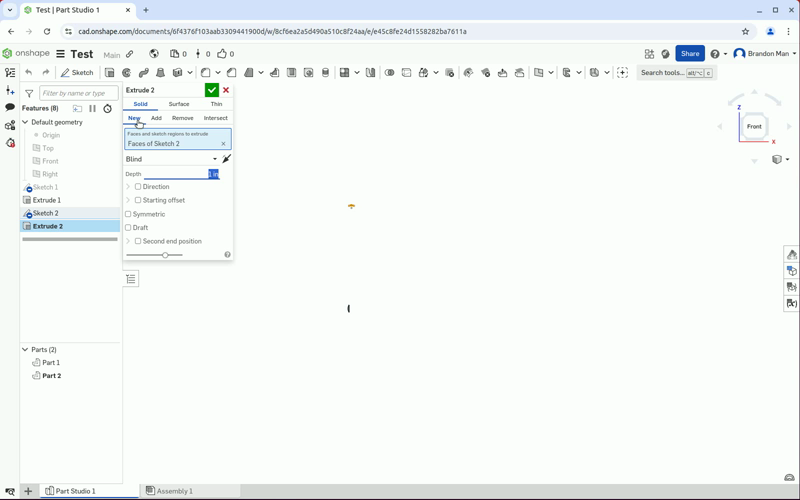
text(8.906)
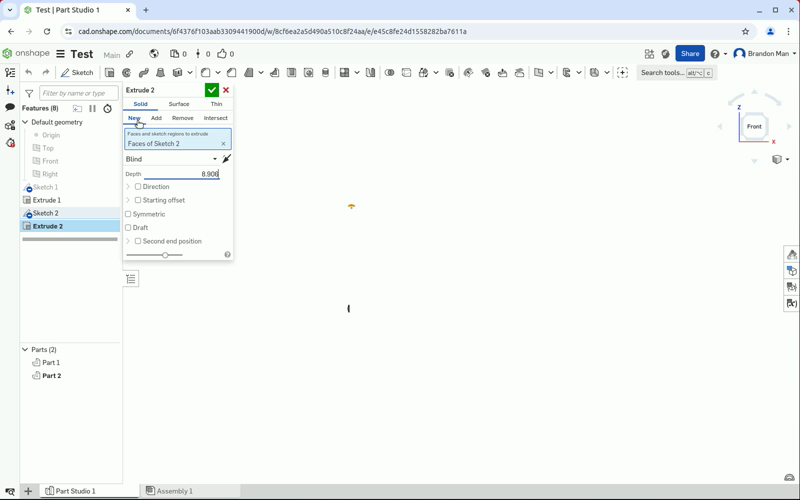
key(enter)
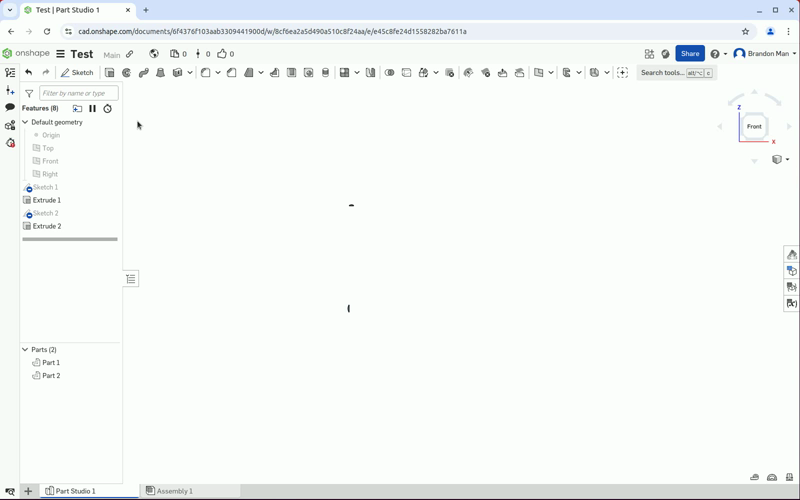
key(shift+h)
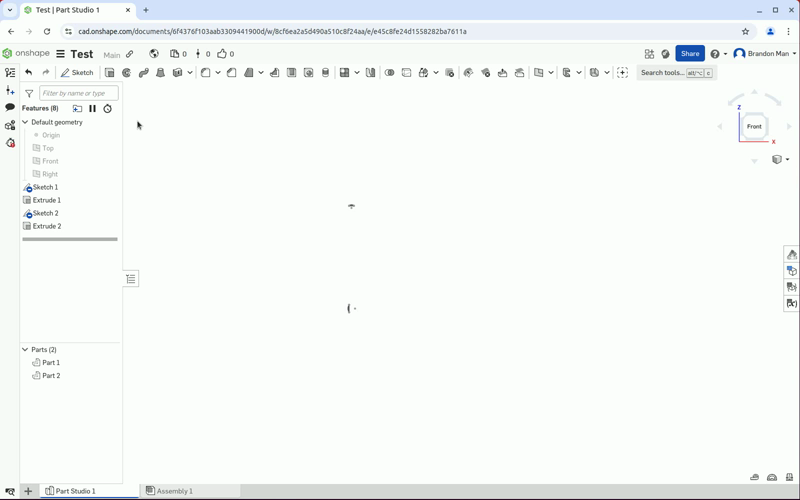
key(shift+h)
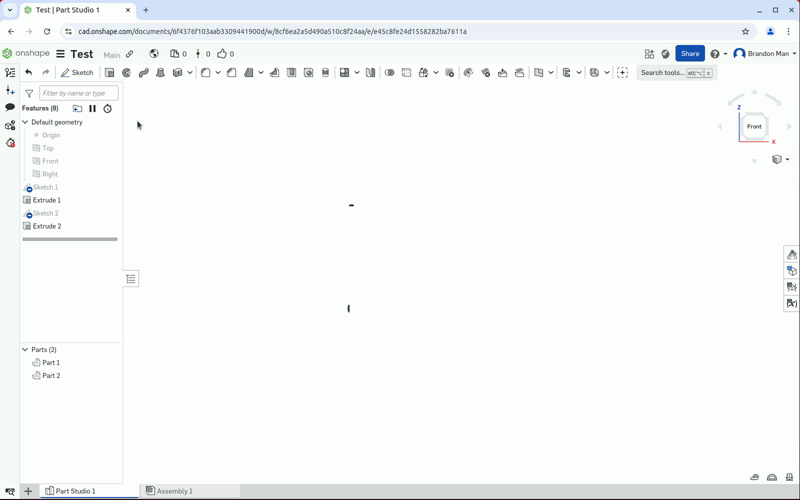
mouse_move(73, 189)
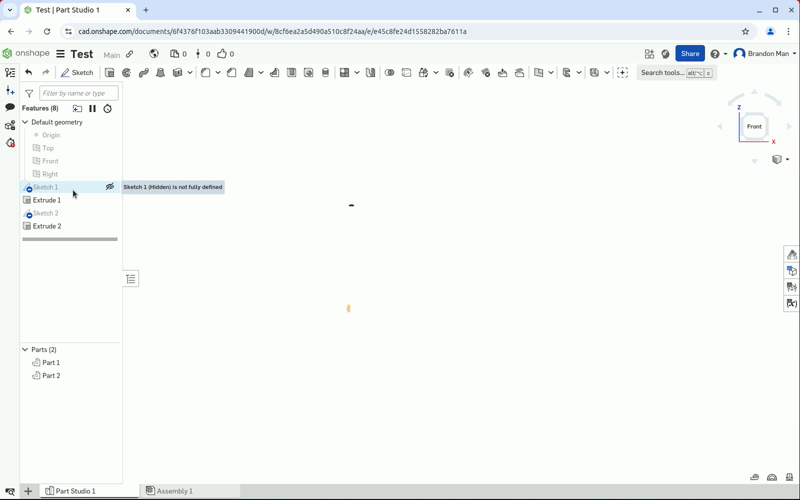
click(73, 189)
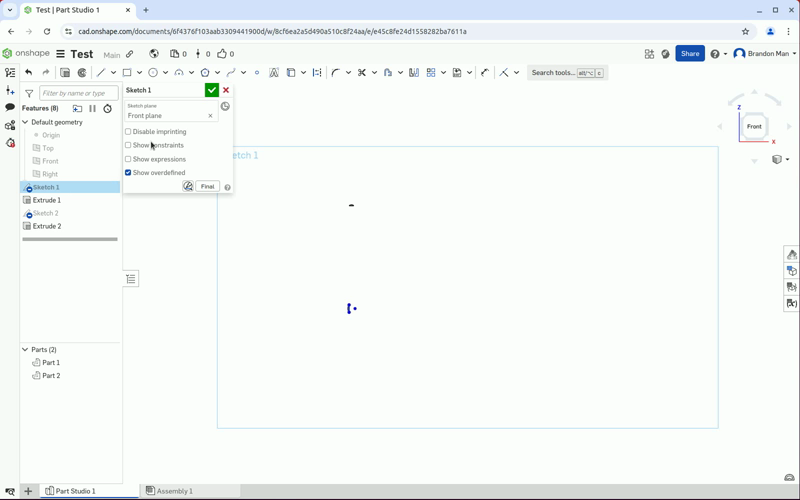
mouse_move(229, 92)
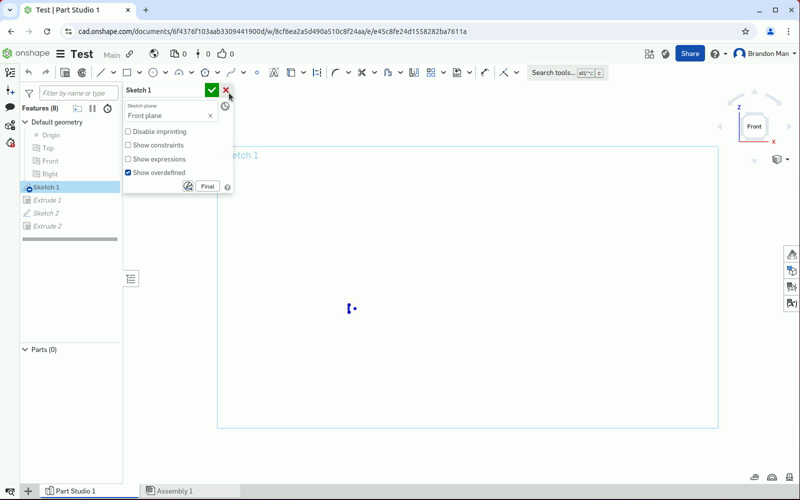
click(229, 92)
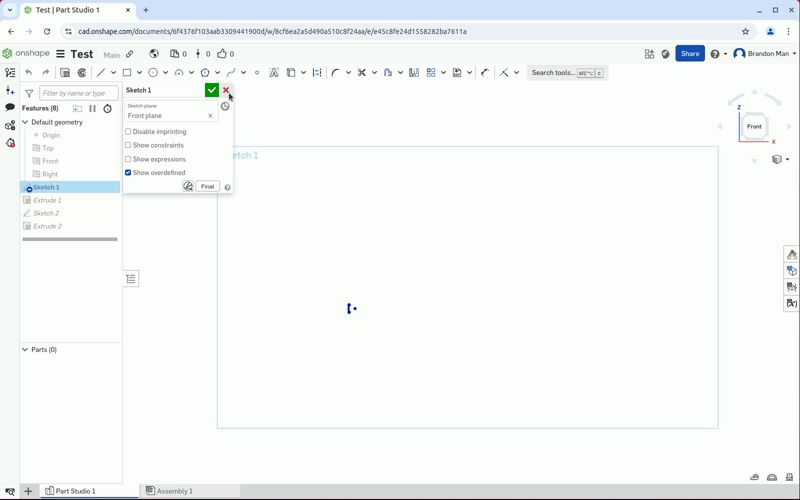
key(shift+s)
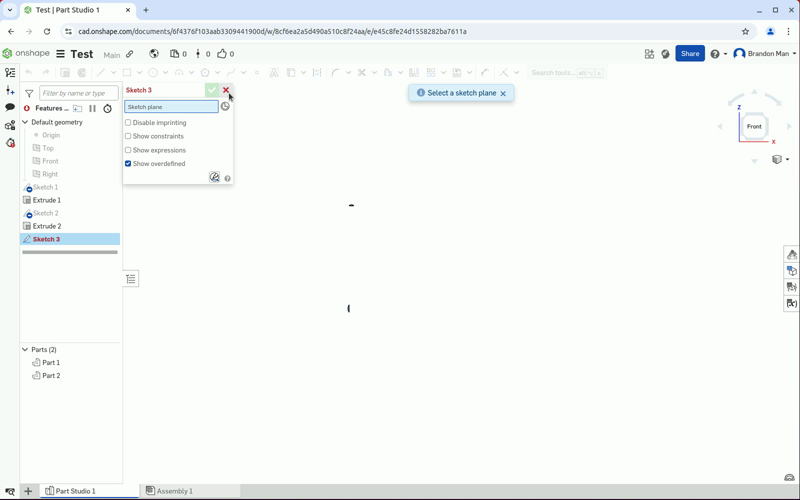
mouse_move(73, 163)
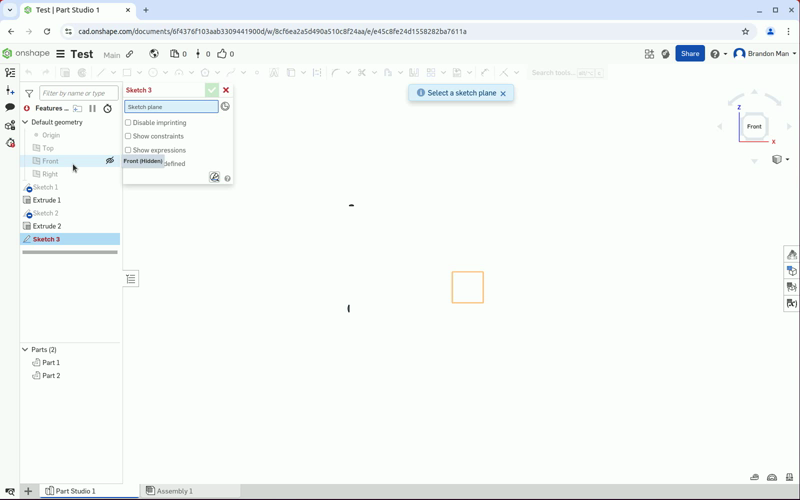
click(73, 163)
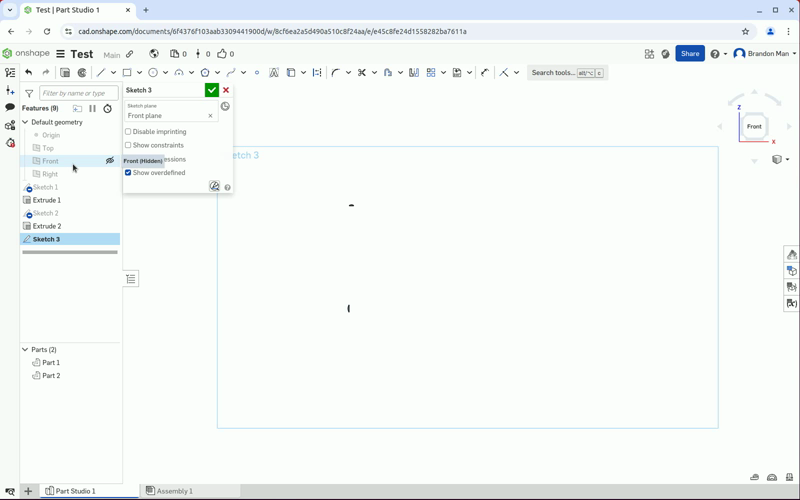
mouse_move(73, 352)
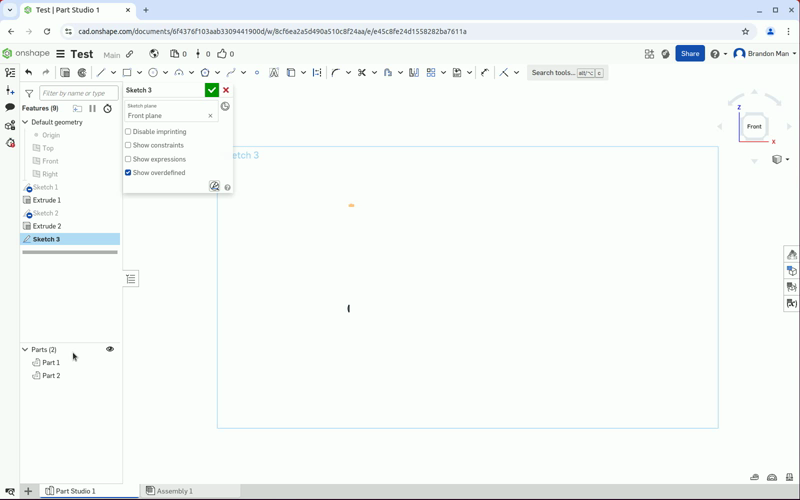
key(y)
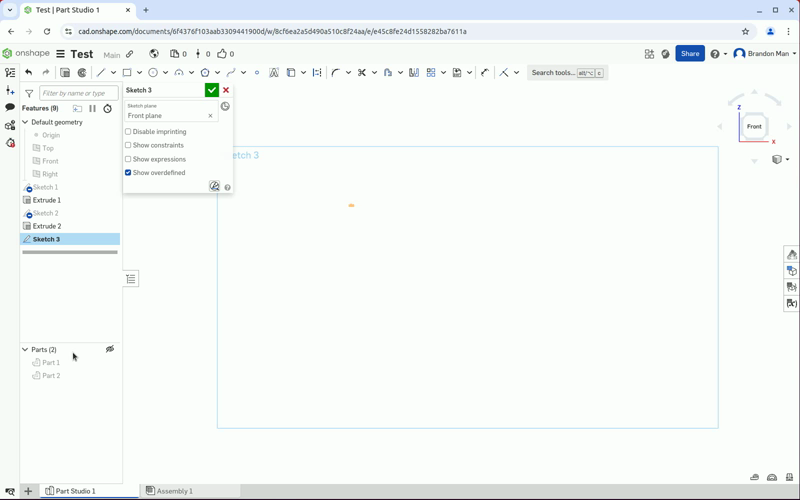
key(a)
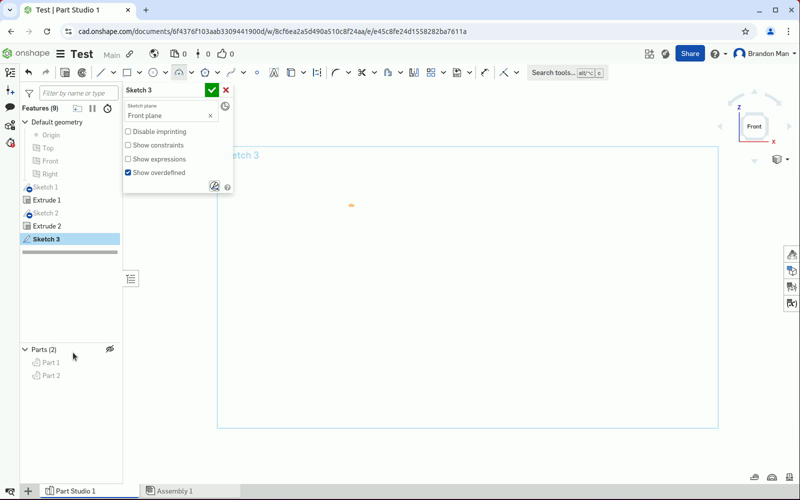
key_down(shift)
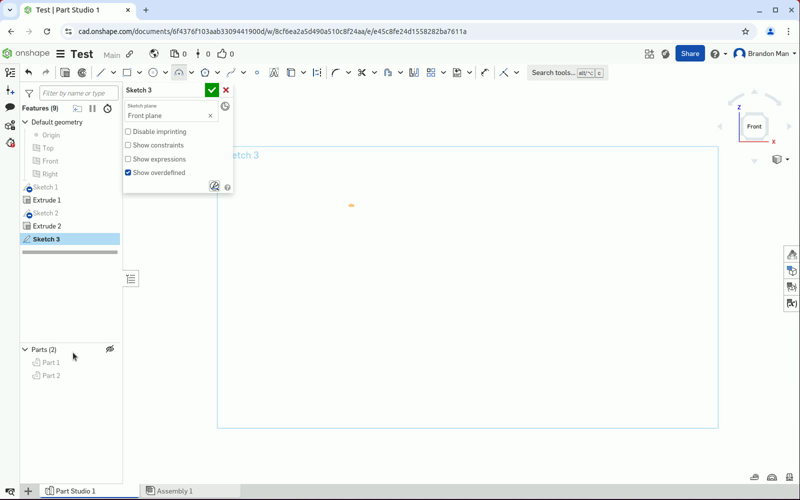
mouse_move(349, 306)
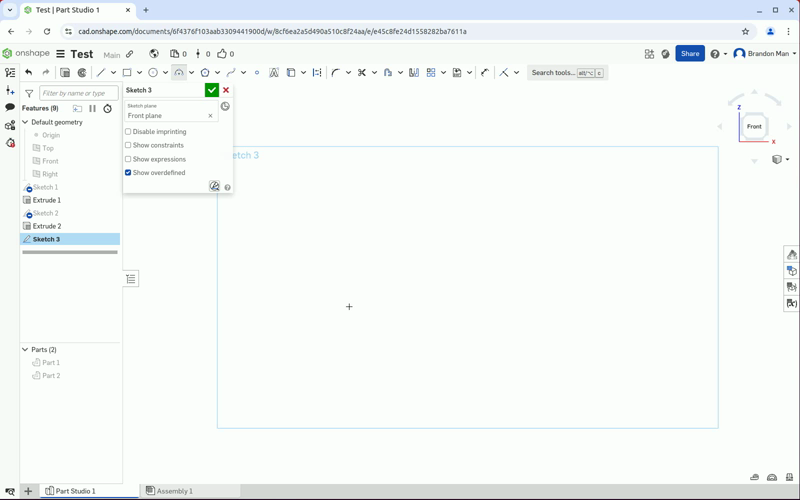
click(349, 306)
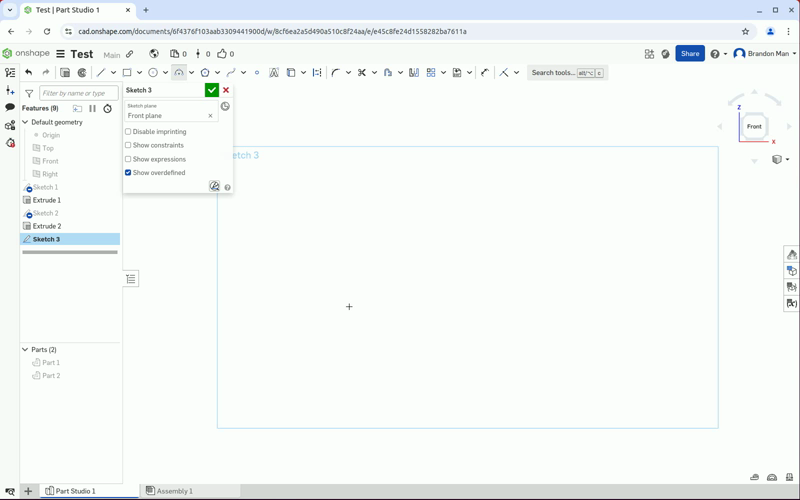
key_up(shift)
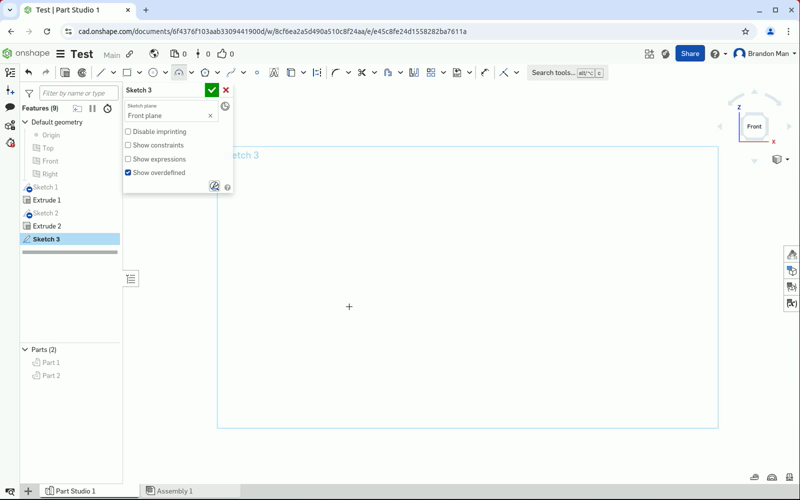
key_down(shift)
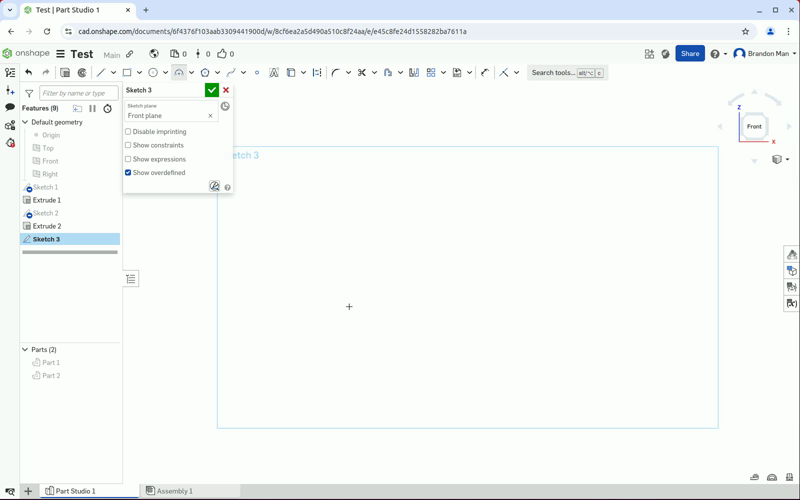
mouse_move(358, 306)
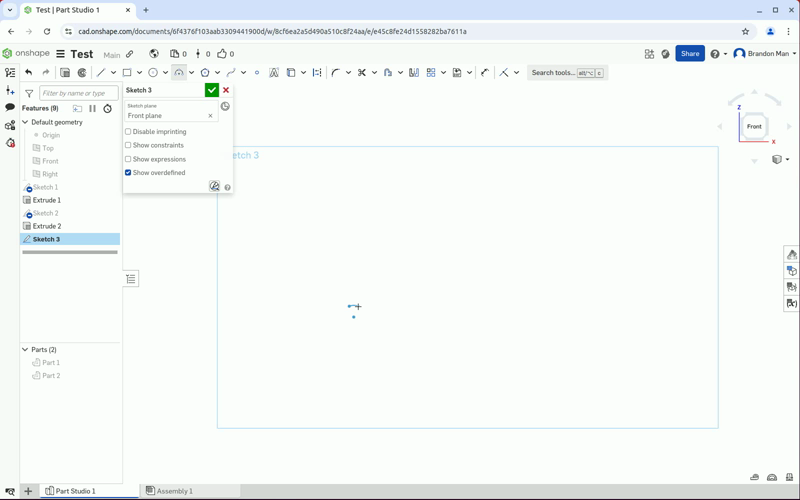
click(358, 306)
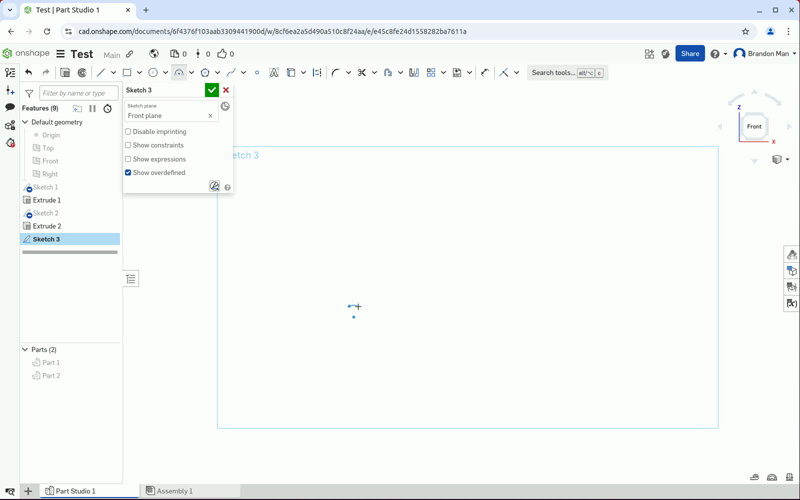
mouse_move(353, 308)
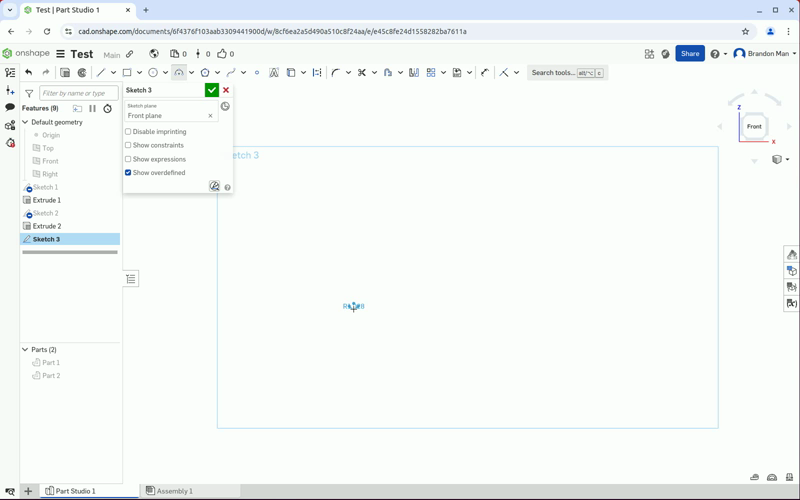
click(353, 308)
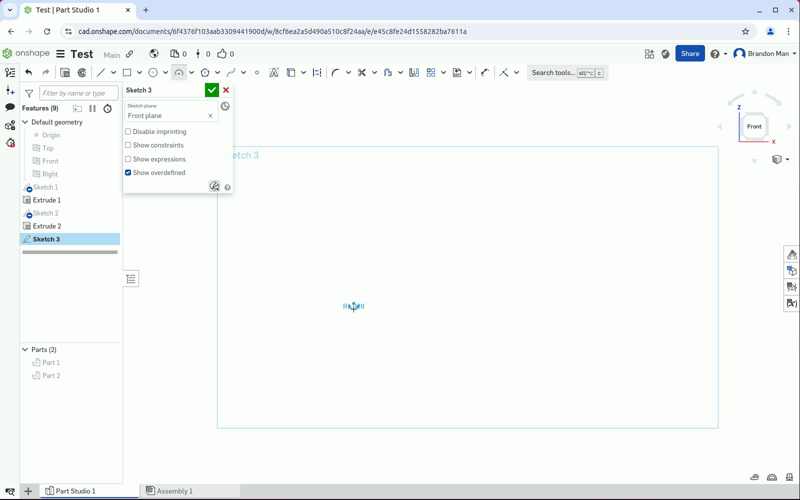
key_up(shift)
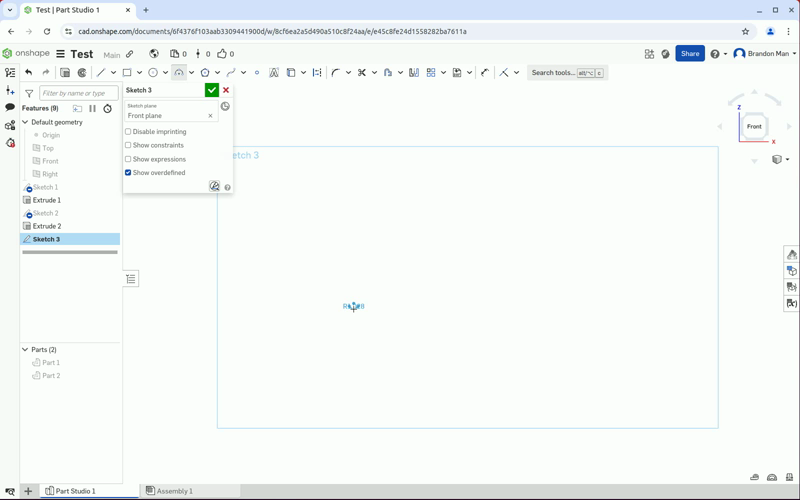
key(esc)
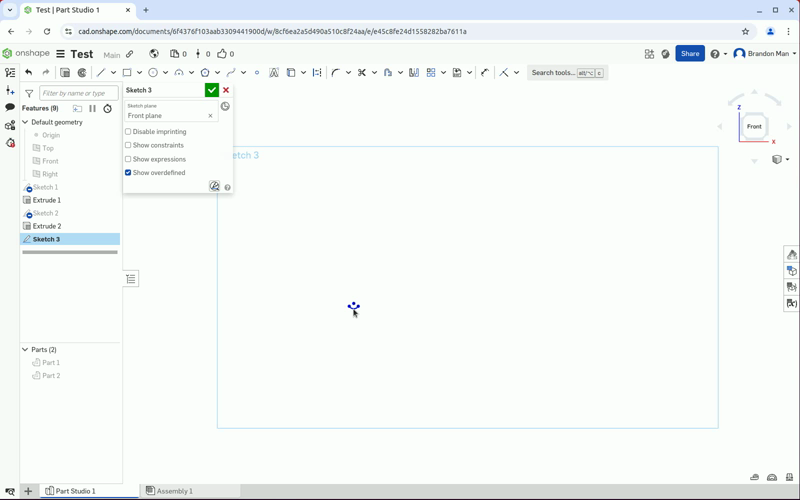
key(l)
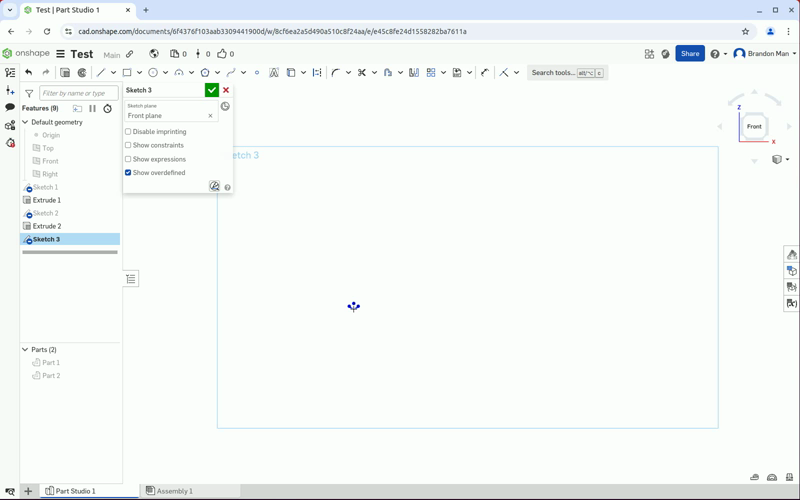
mouse_move(358, 306)
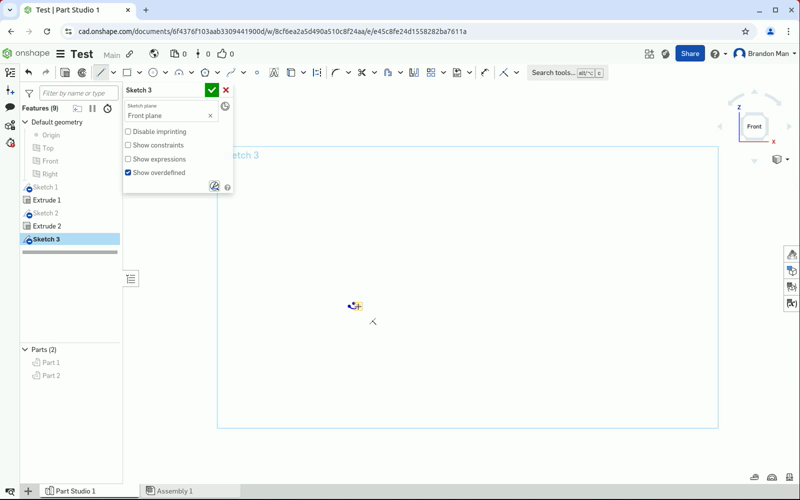
click(358, 306)
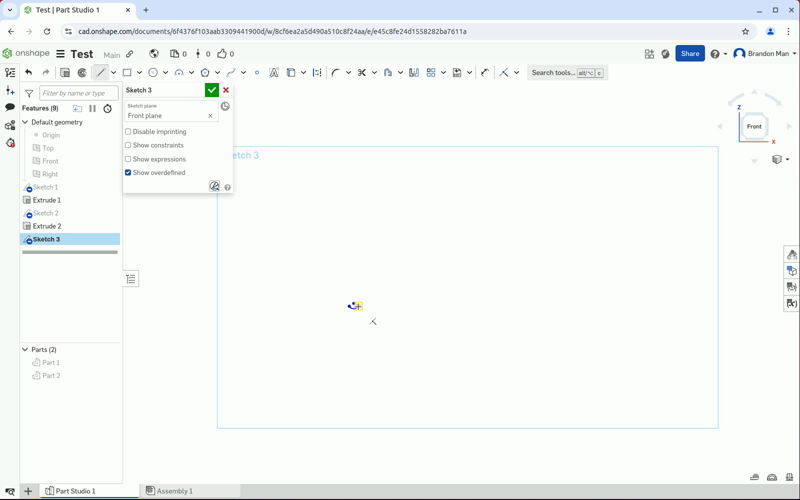
key_down(shift)
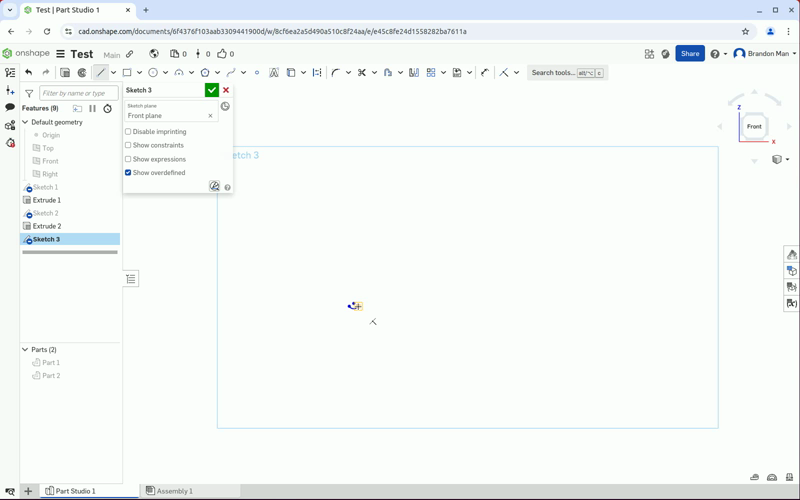
mouse_move(542, 306)
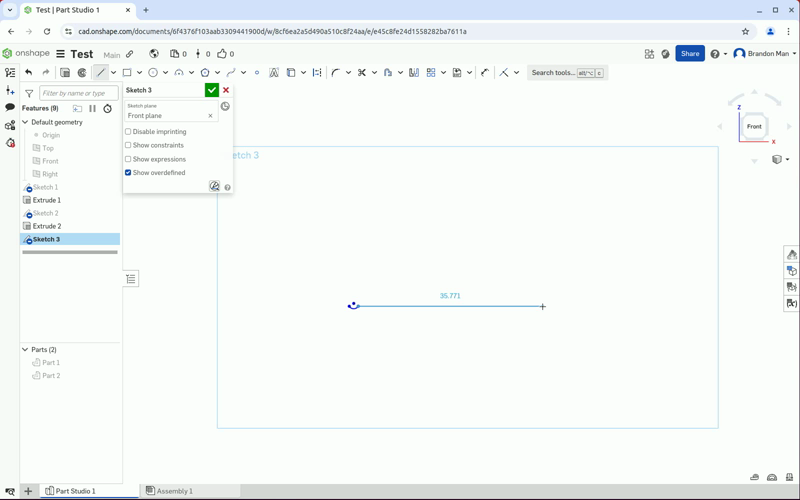
click(542, 306)
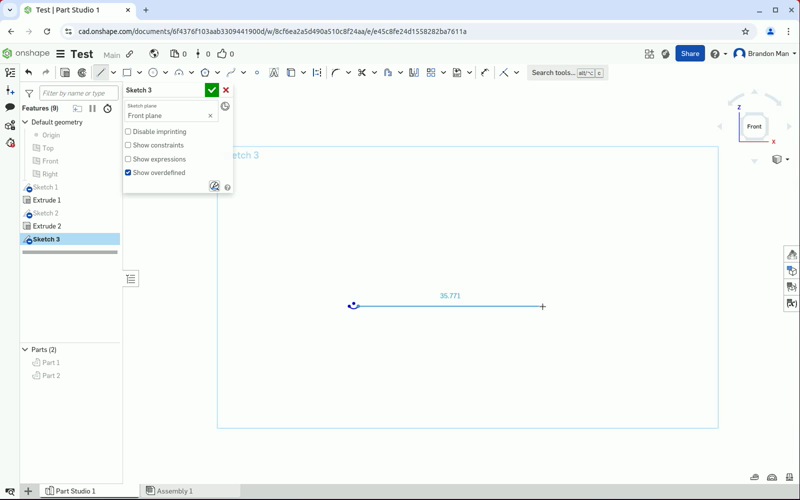
key_up(shift)
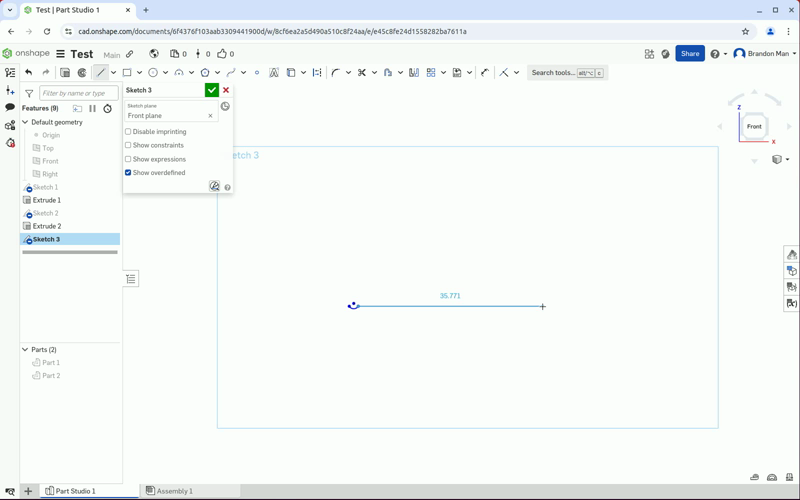
key(esc)
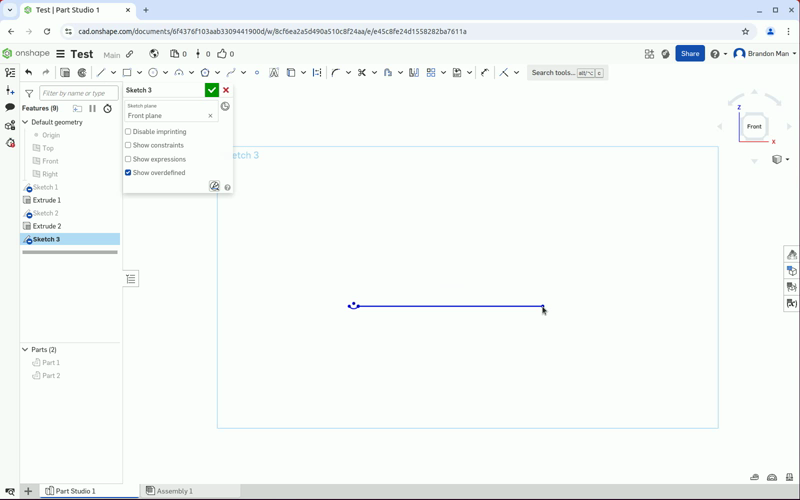
key(a)
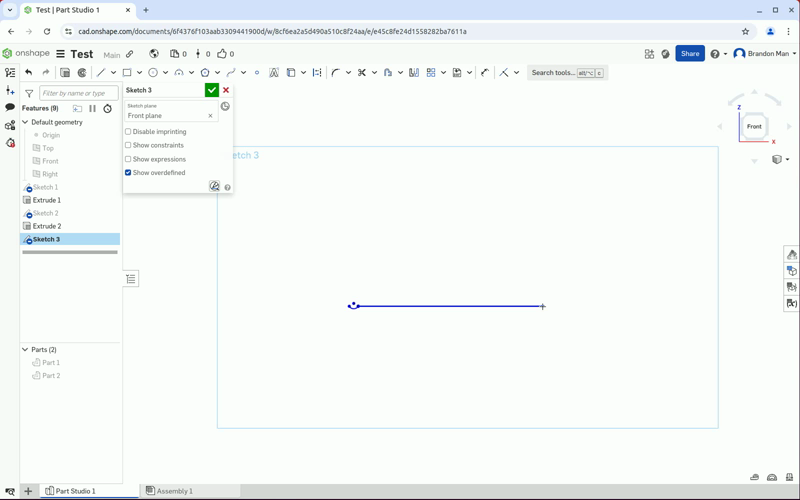
mouse_move(542, 306)
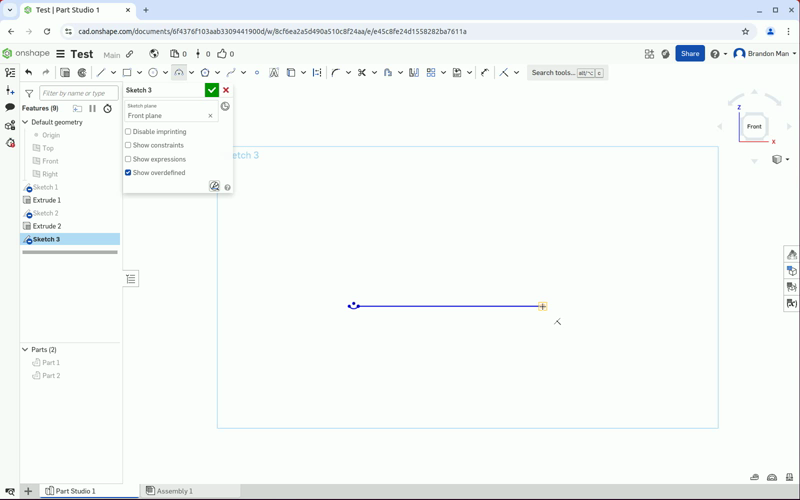
click(542, 306)
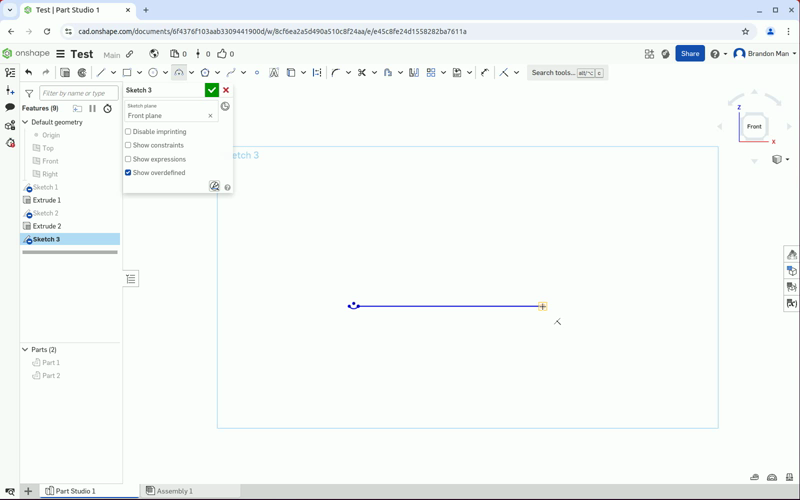
key_down(shift)
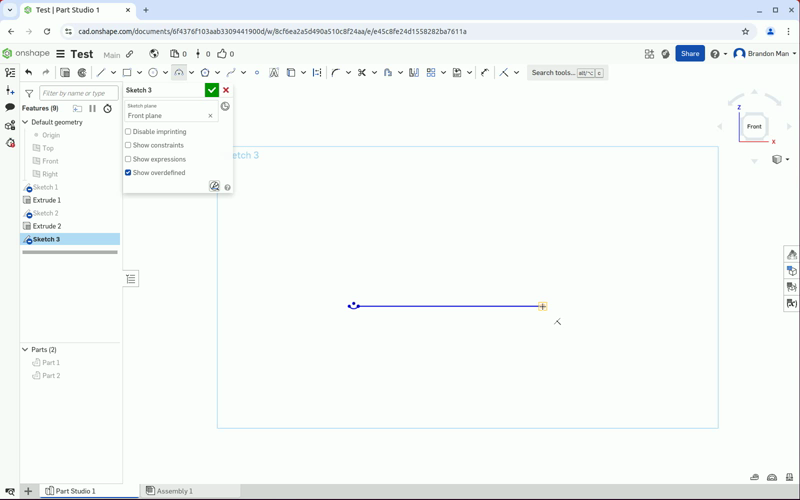
mouse_move(542, 256)
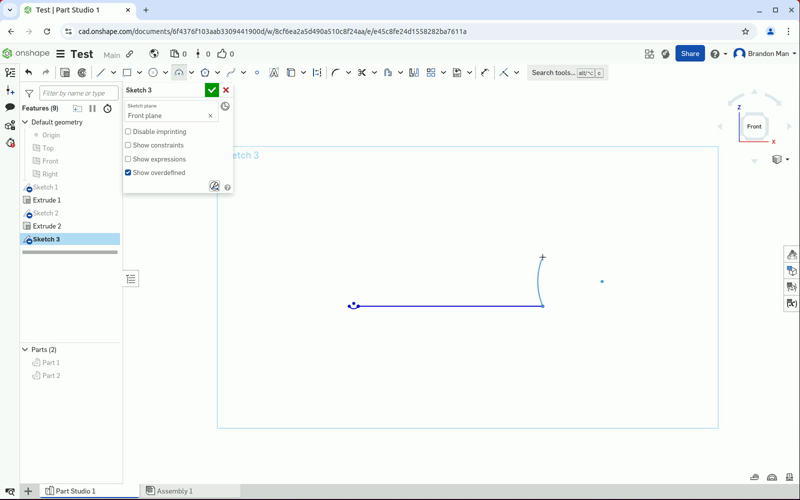
click(542, 256)
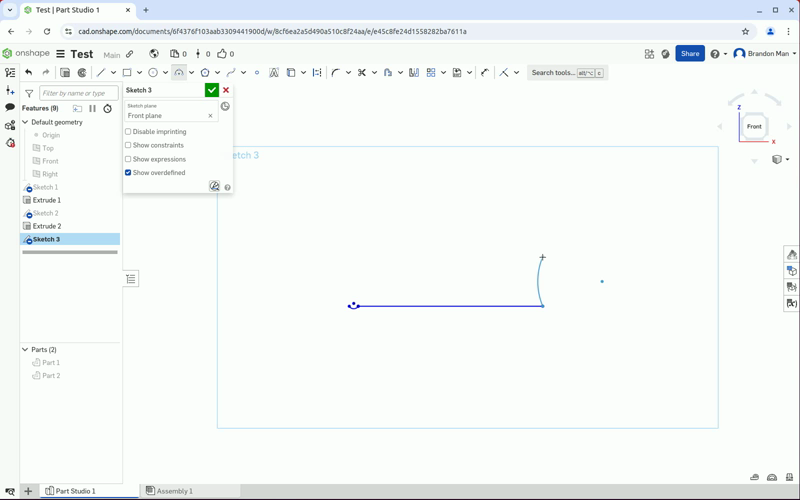
mouse_move(561, 281)
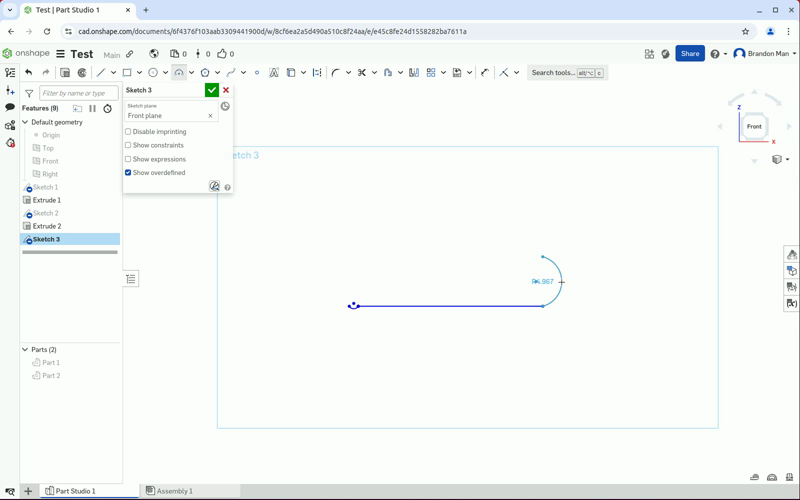
click(561, 281)
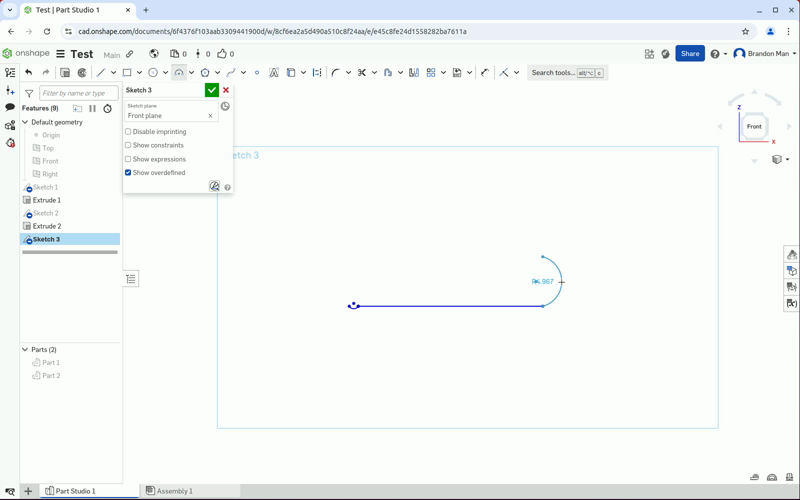
key_up(shift)
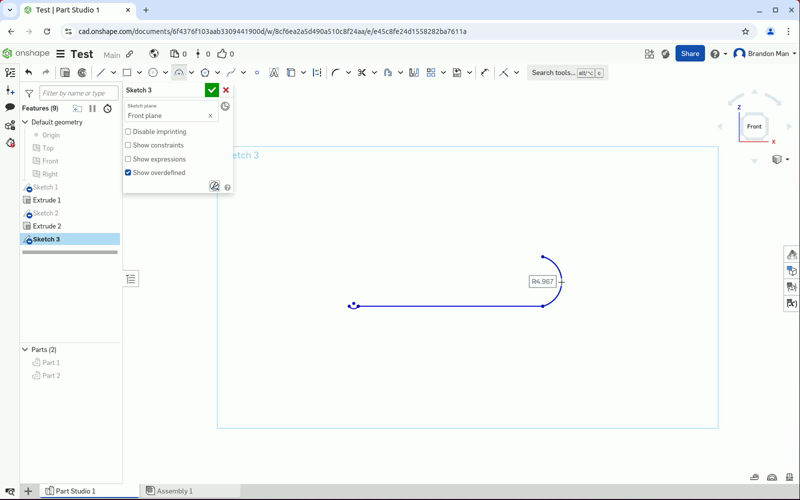
key(esc)
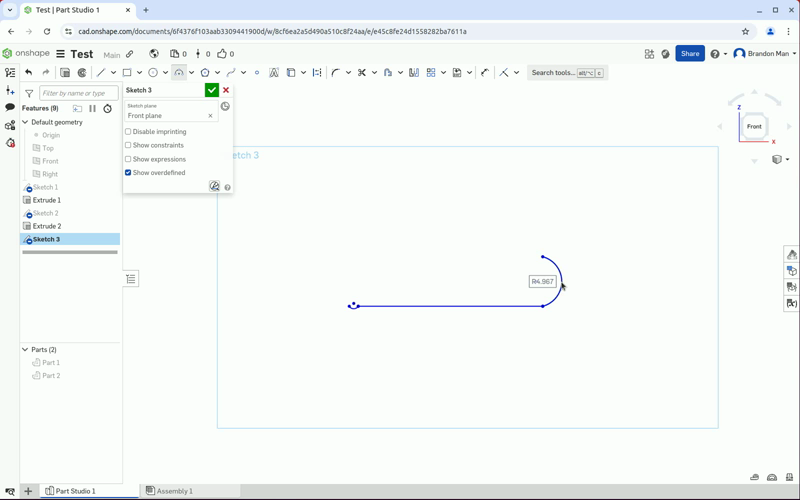
key(l)
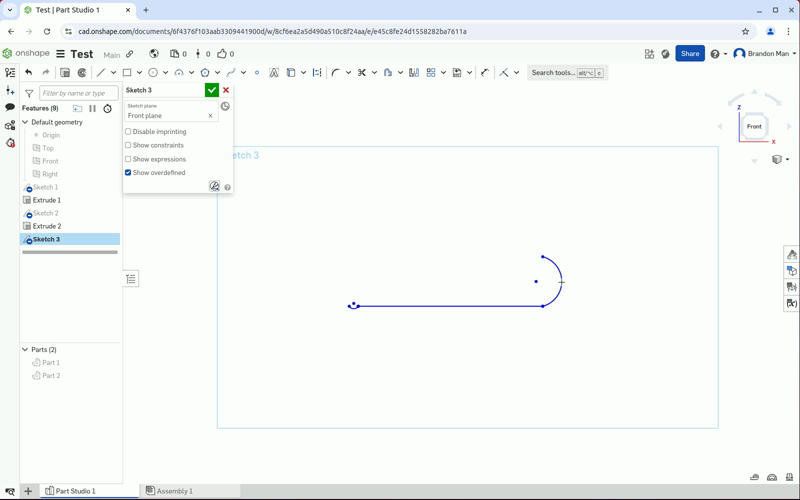
mouse_move(542, 256)
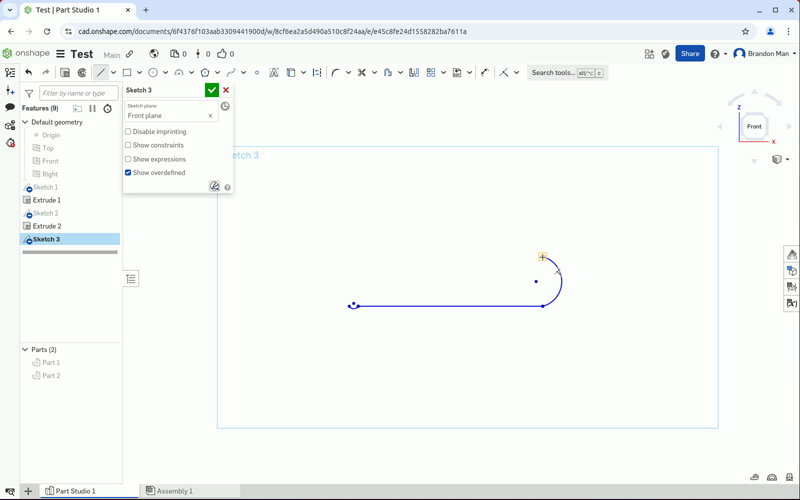
click(542, 256)
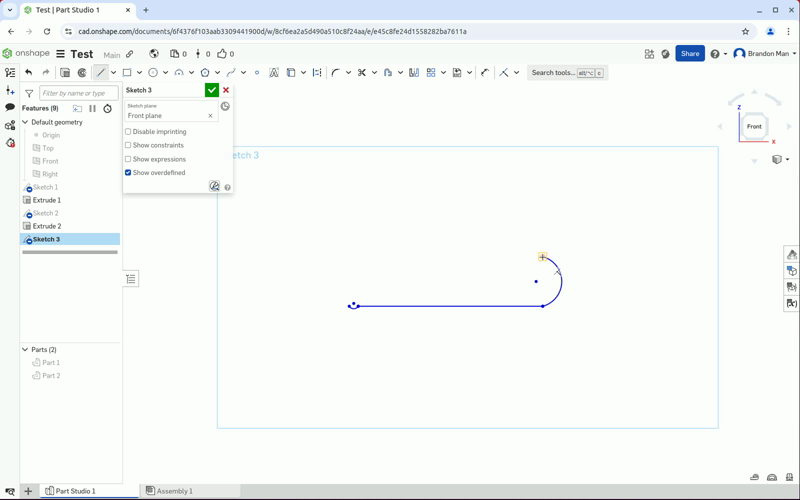
key_down(shift)
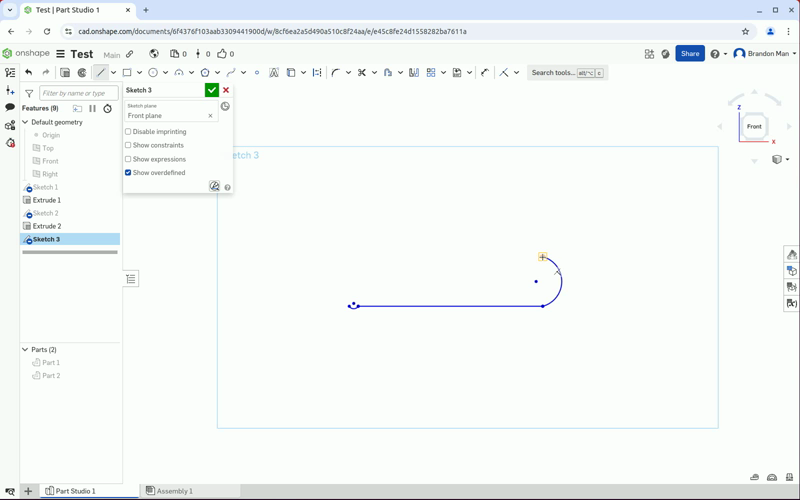
mouse_move(439, 256)
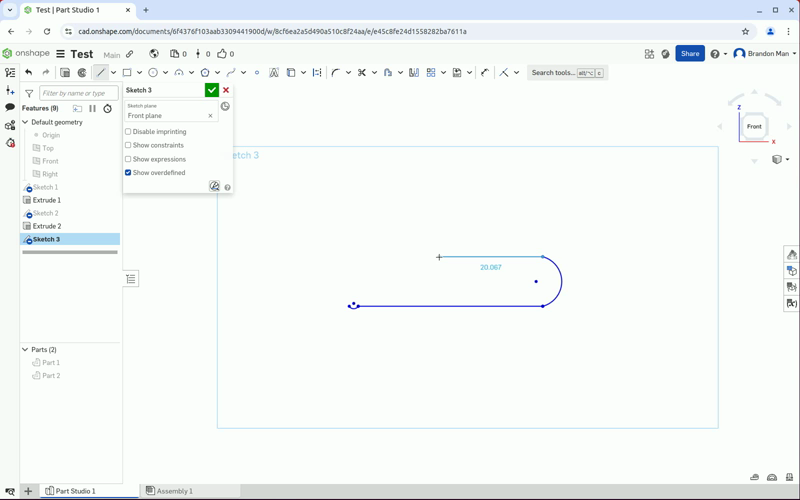
click(439, 256)
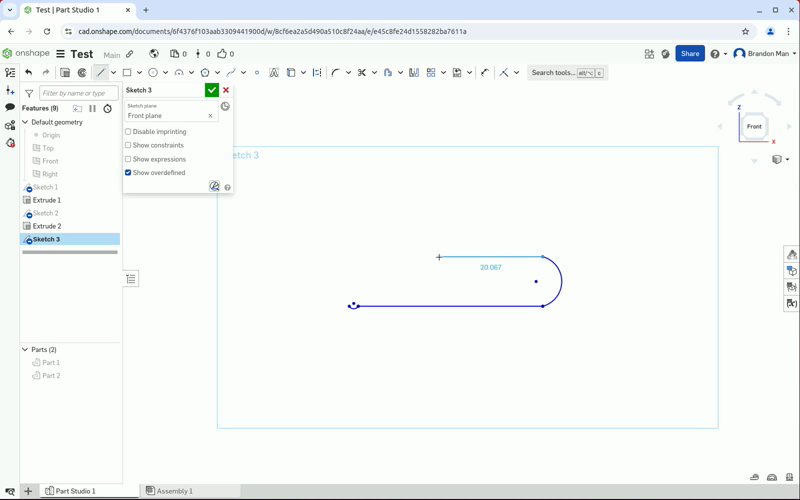
key_up(shift)
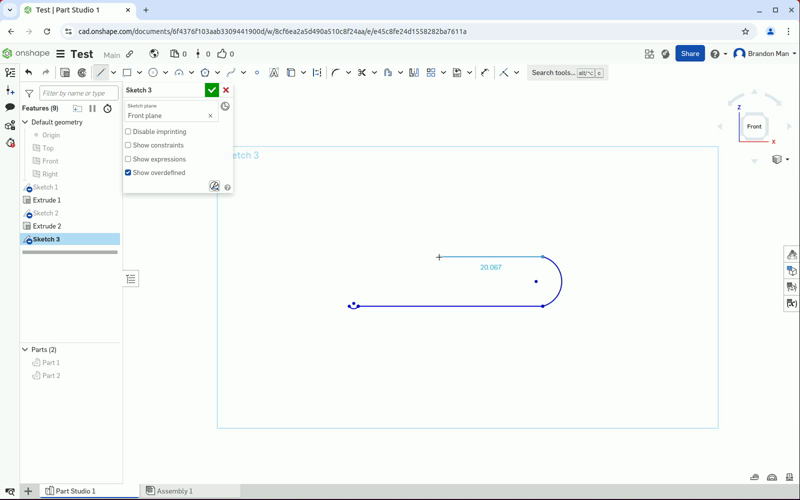
key_down(shift)
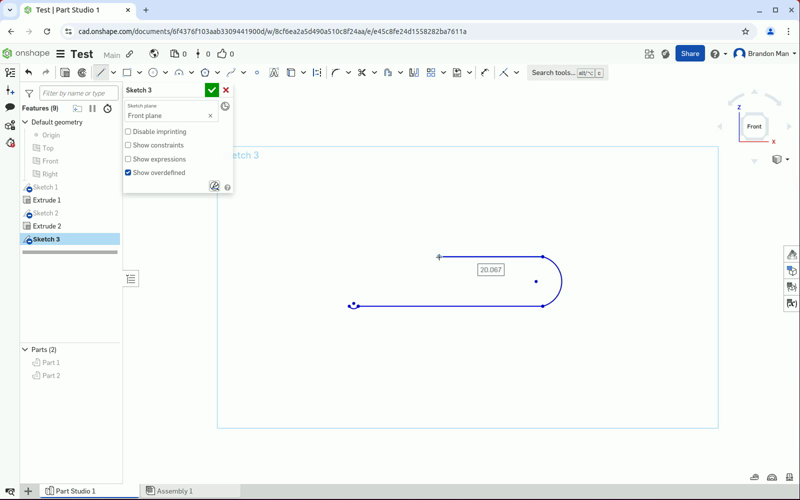
mouse_move(469, 256)
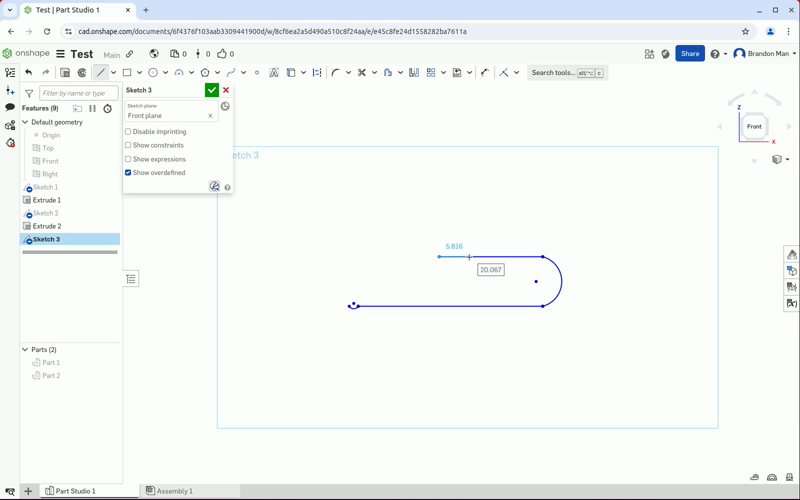
mouse_move(439, 205)
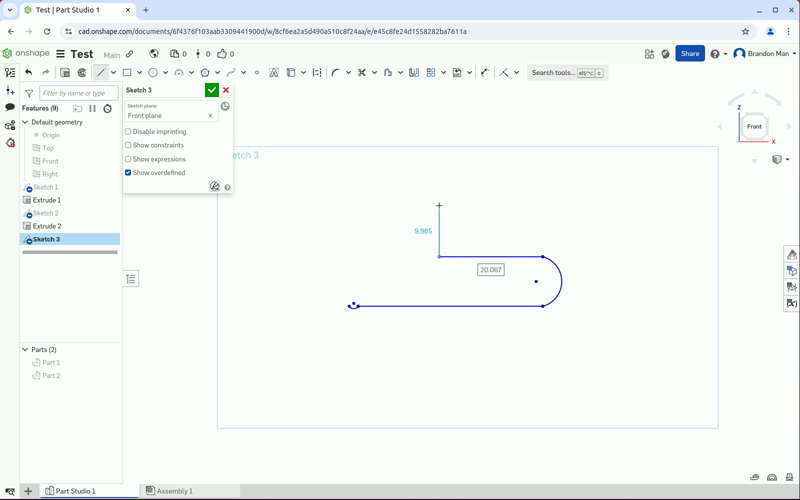
click(439, 205)
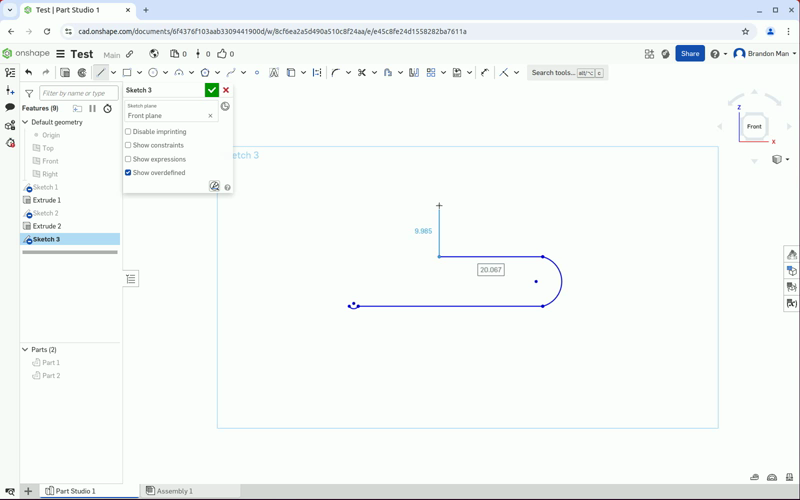
key_up(shift)
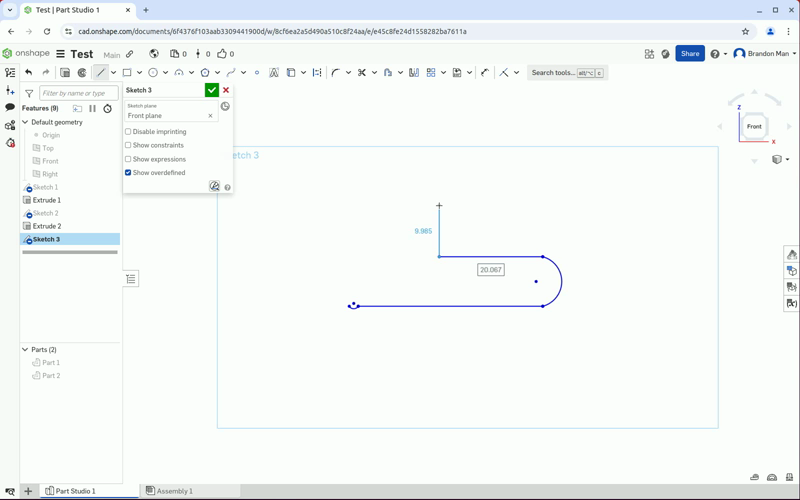
key_down(shift)
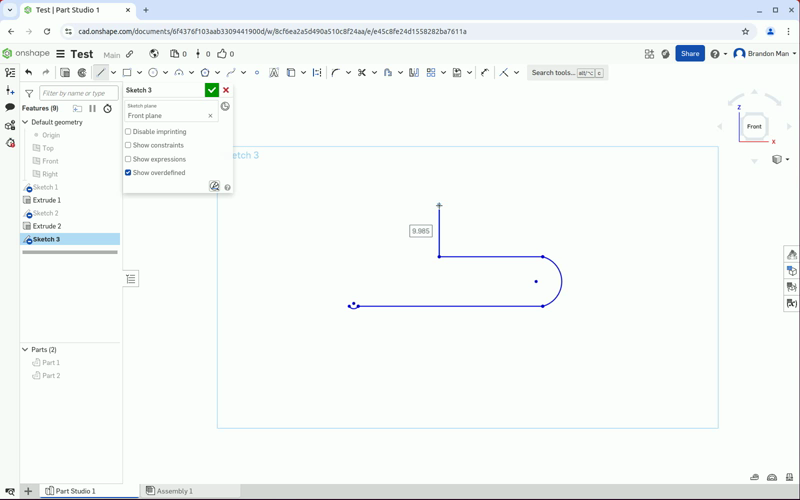
mouse_move(469, 205)
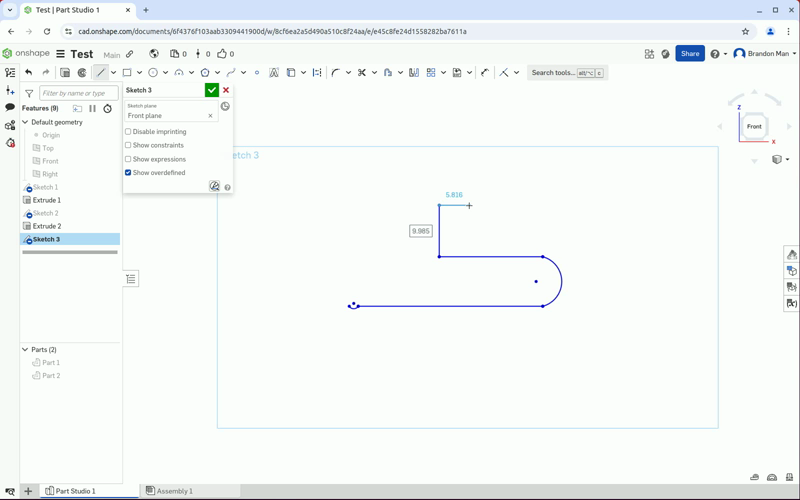
mouse_move(428, 205)
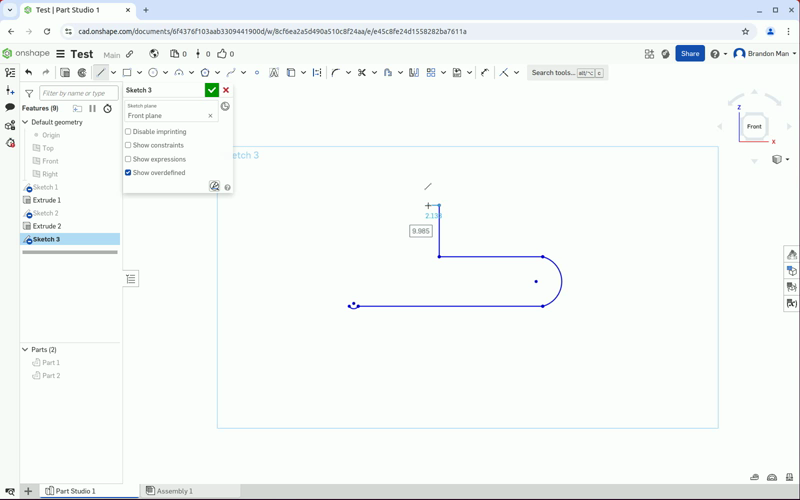
click(428, 205)
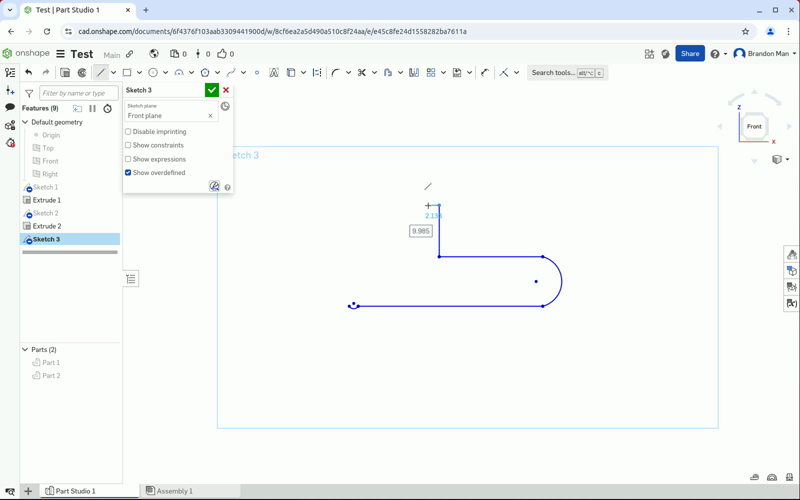
key_up(shift)
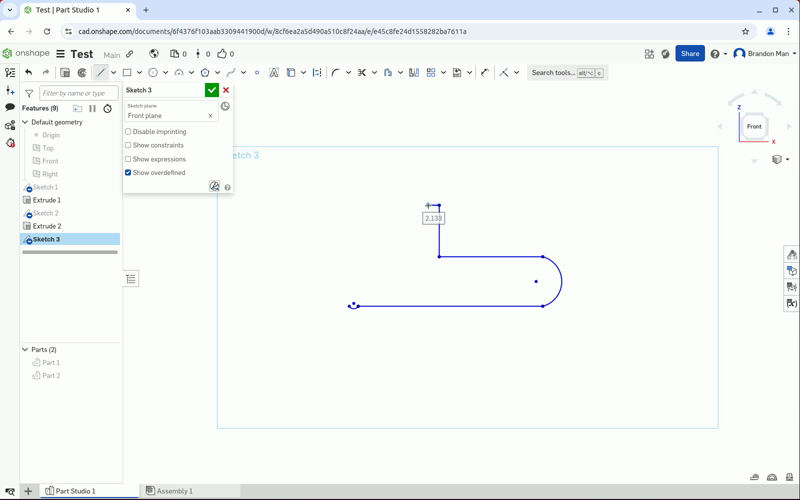
key(esc)
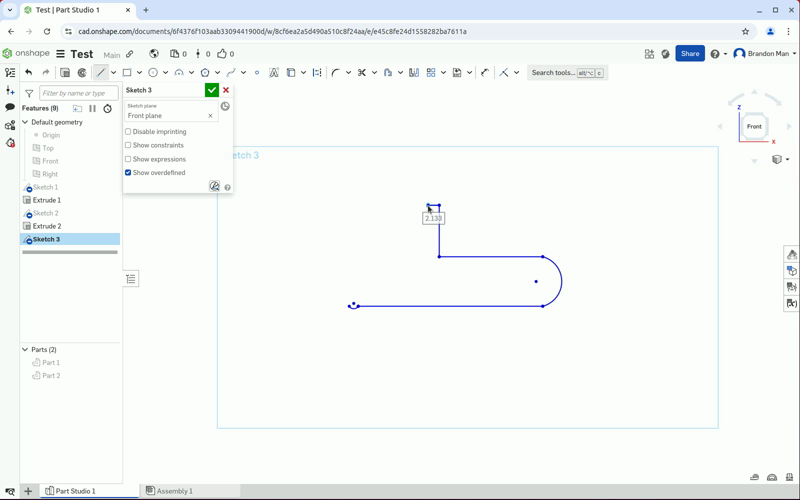
key(a)
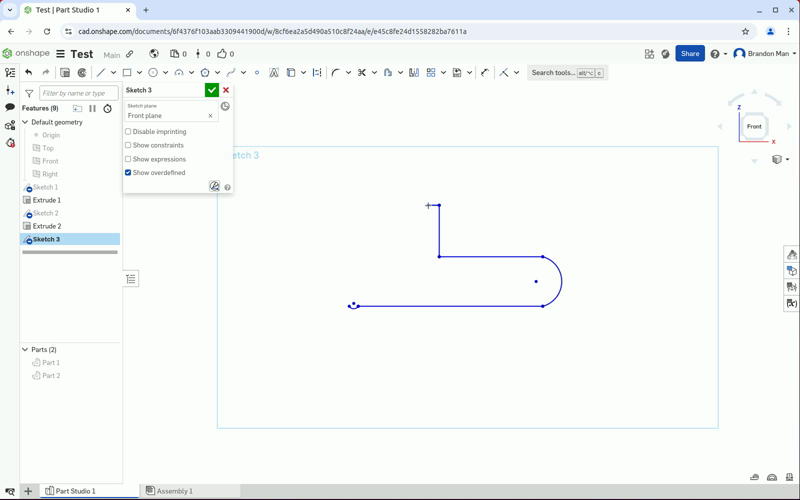
mouse_move(428, 205)
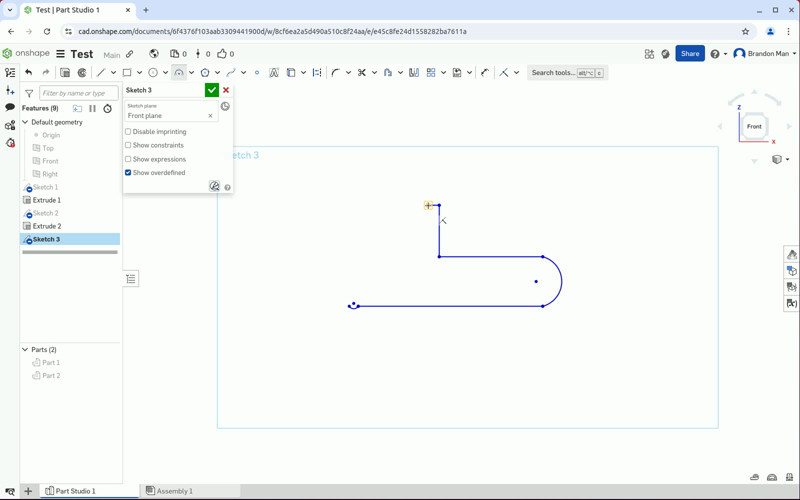
click(428, 205)
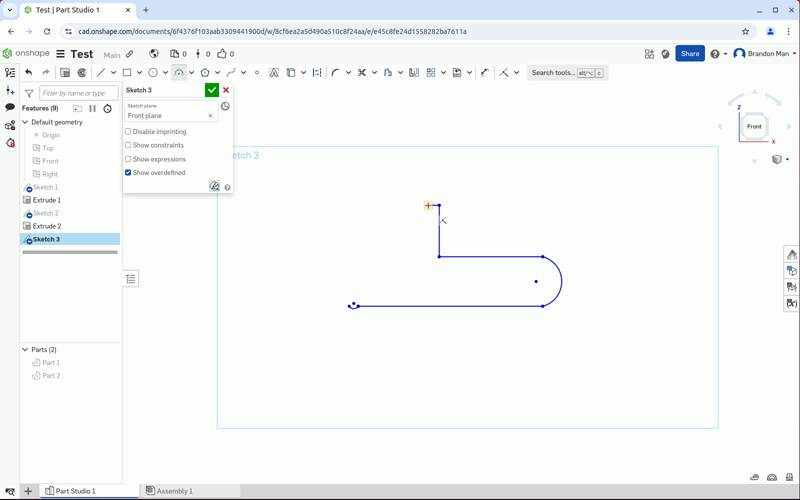
key_down(shift)
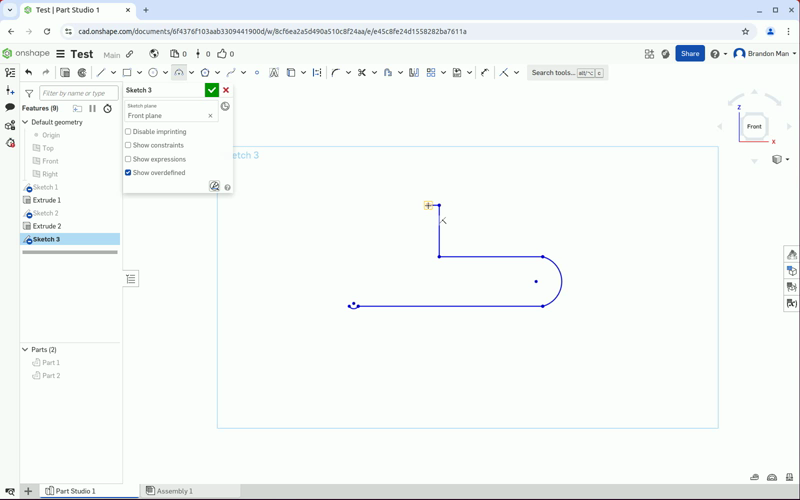
mouse_move(365, 205)
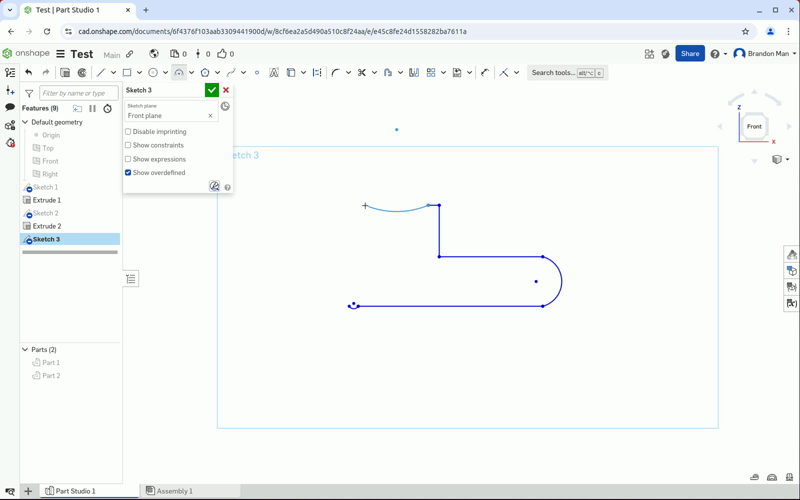
click(365, 205)
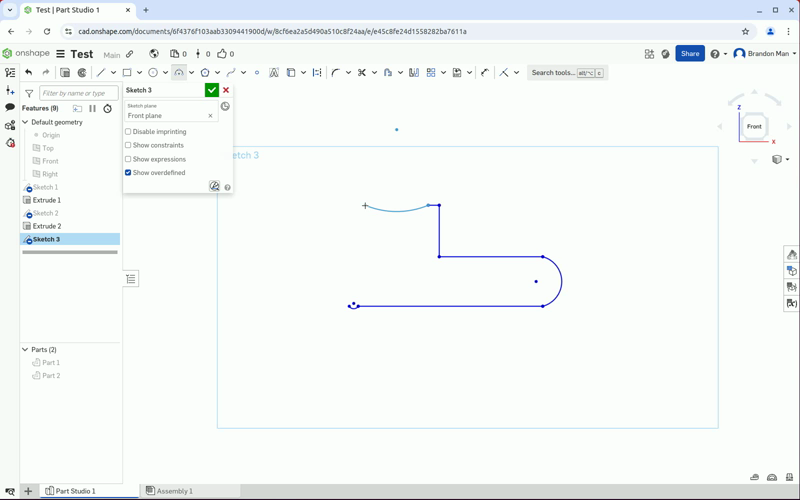
mouse_move(396, 232)
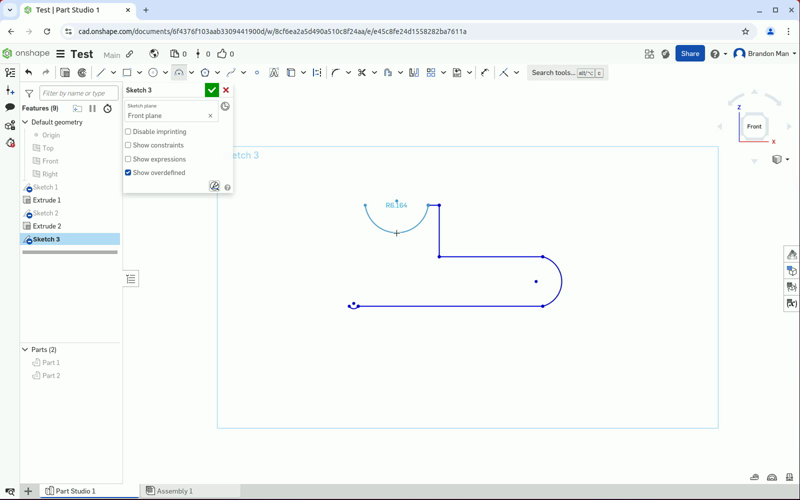
click(396, 232)
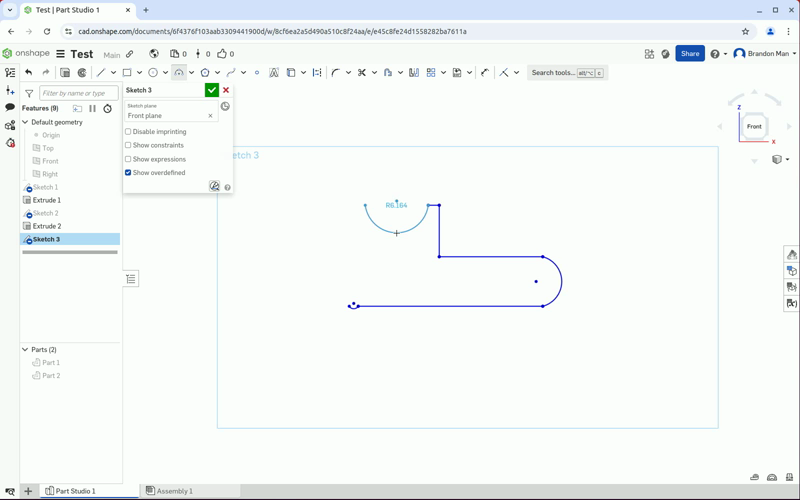
key_up(shift)
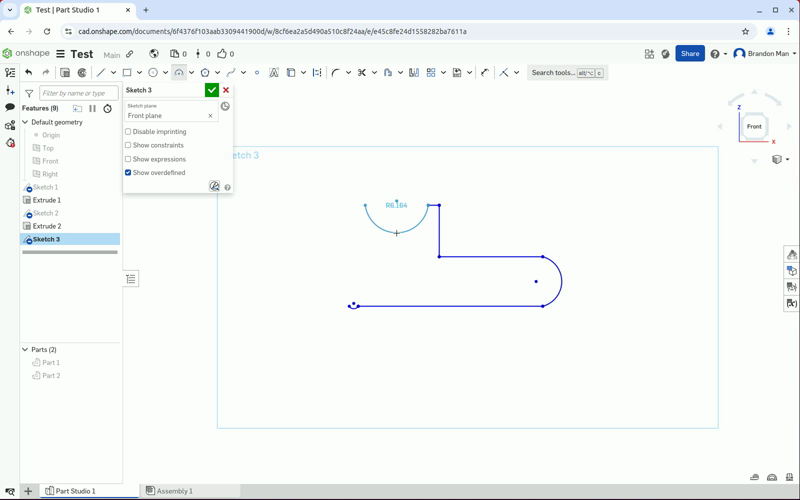
key(esc)
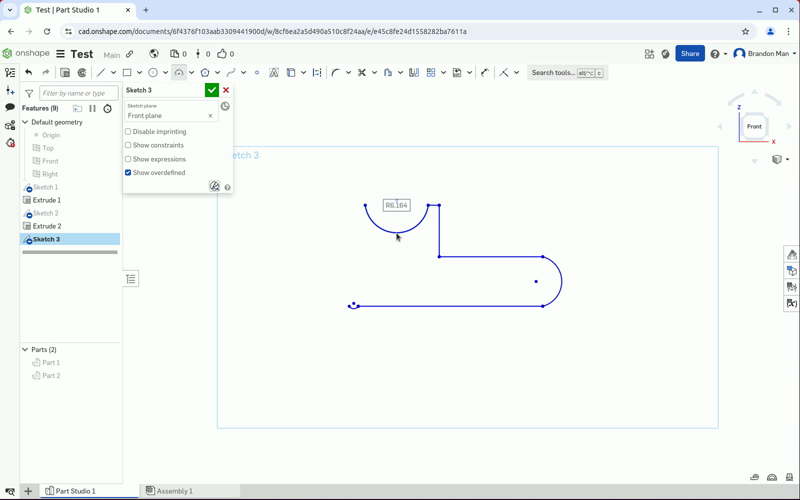
key(l)
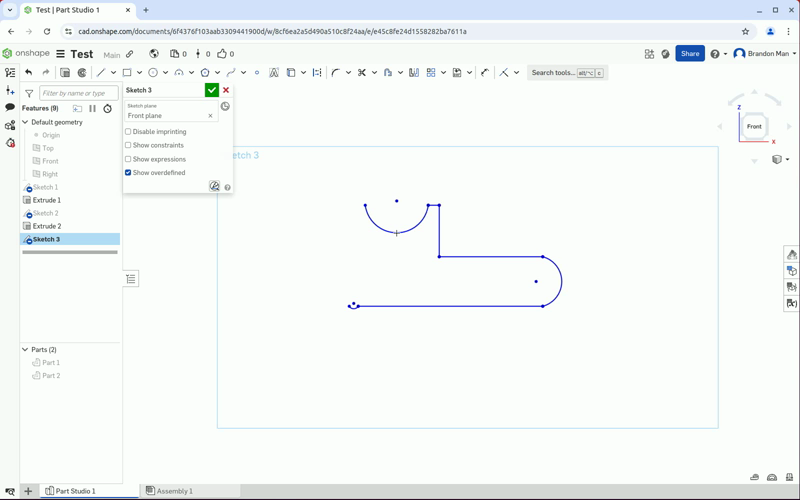
mouse_move(365, 205)
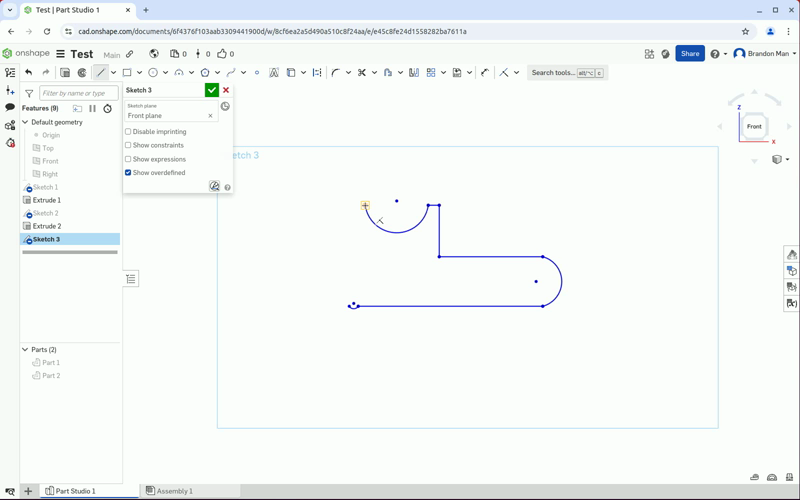
click(365, 205)
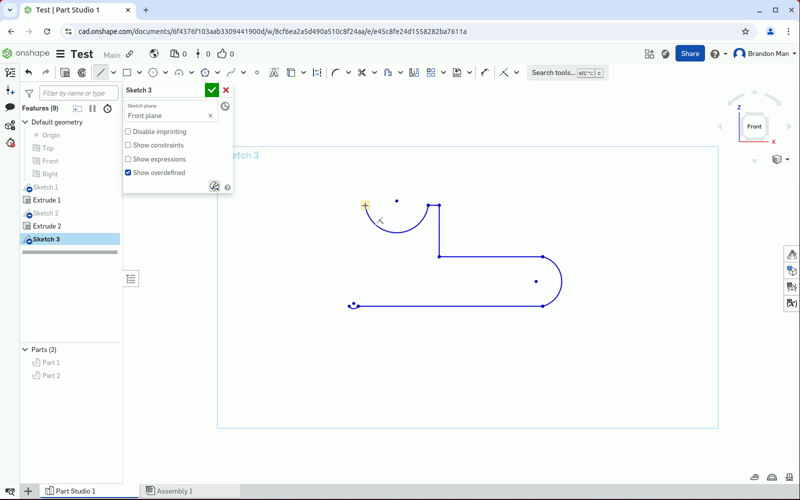
key_down(shift)
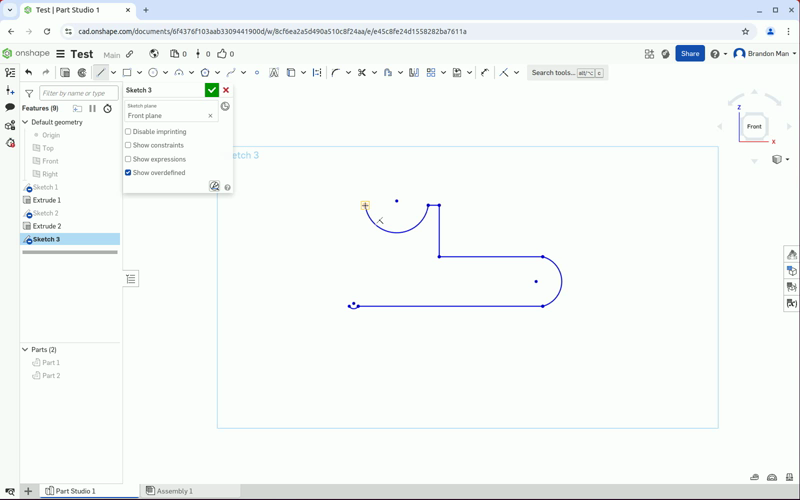
mouse_move(395, 205)
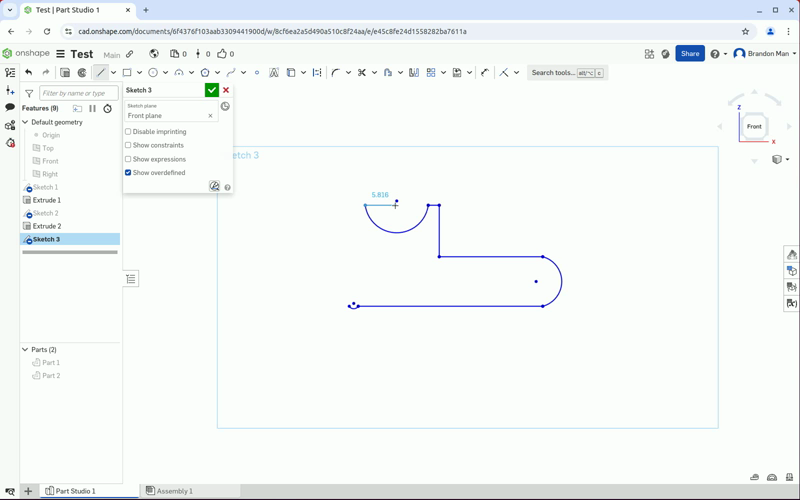
mouse_move(353, 205)
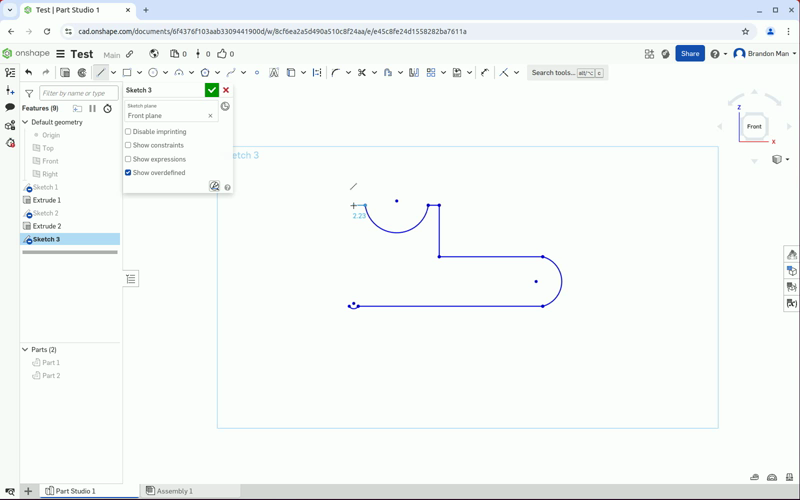
click(353, 205)
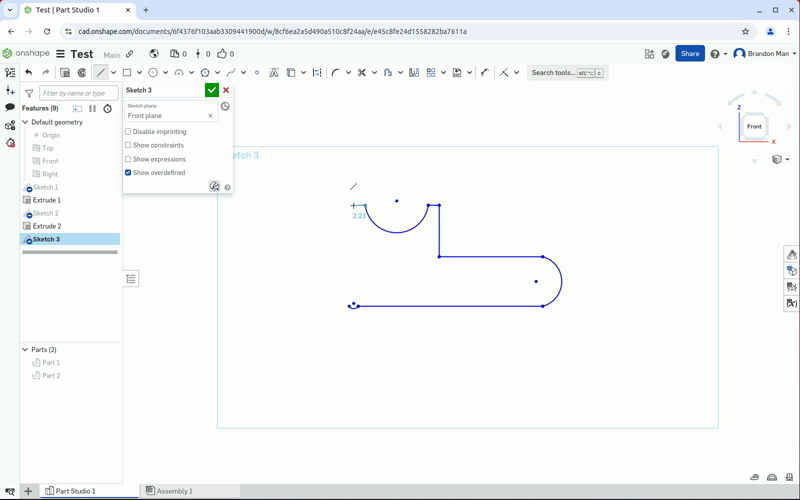
key_up(shift)
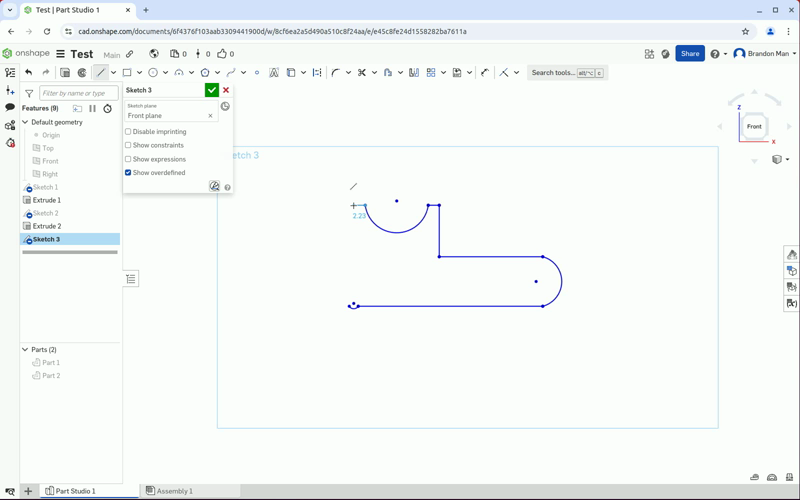
key(esc)
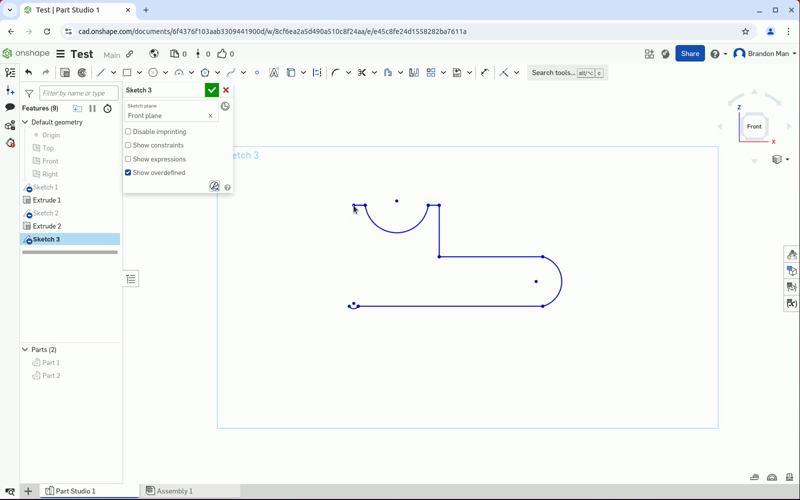
key(a)
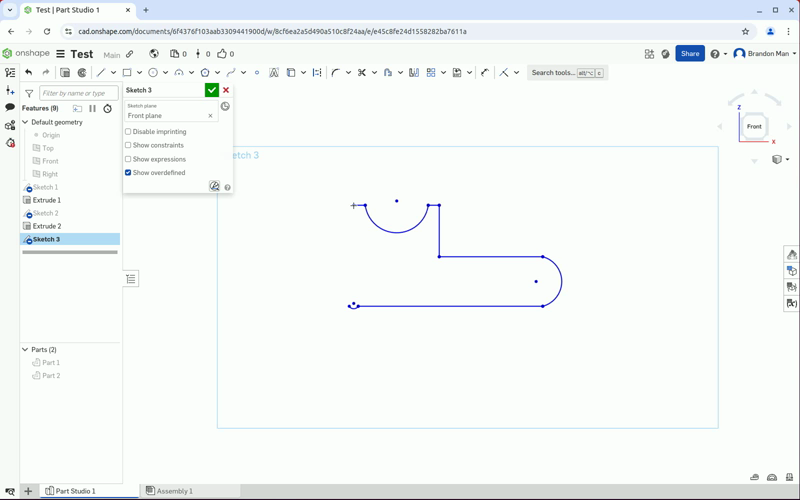
mouse_move(353, 205)
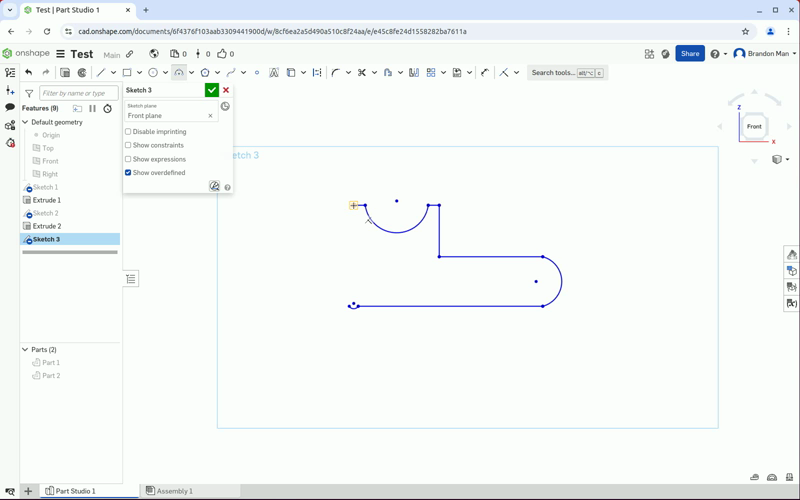
click(353, 205)
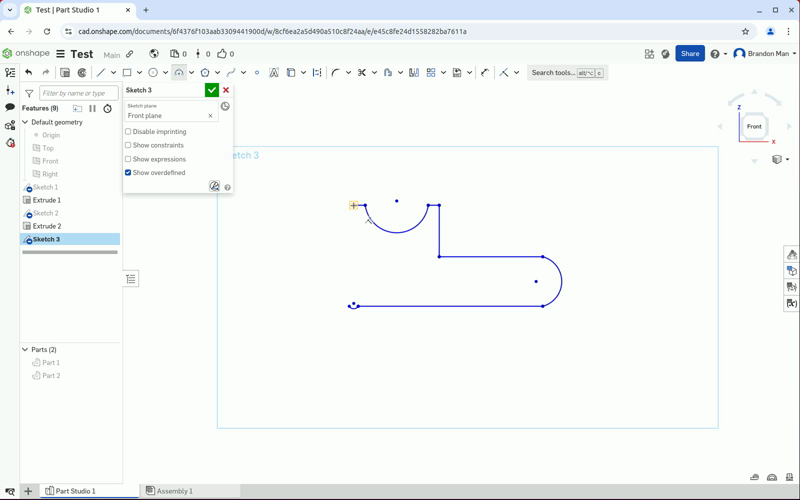
key_down(shift)
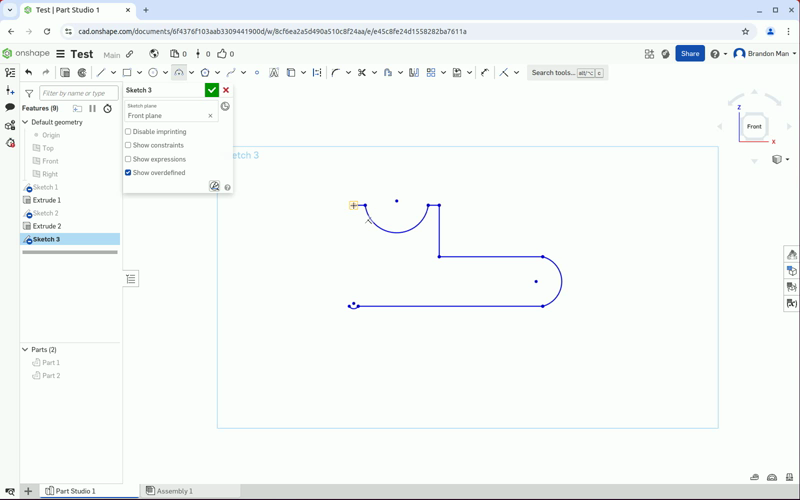
mouse_move(349, 212)
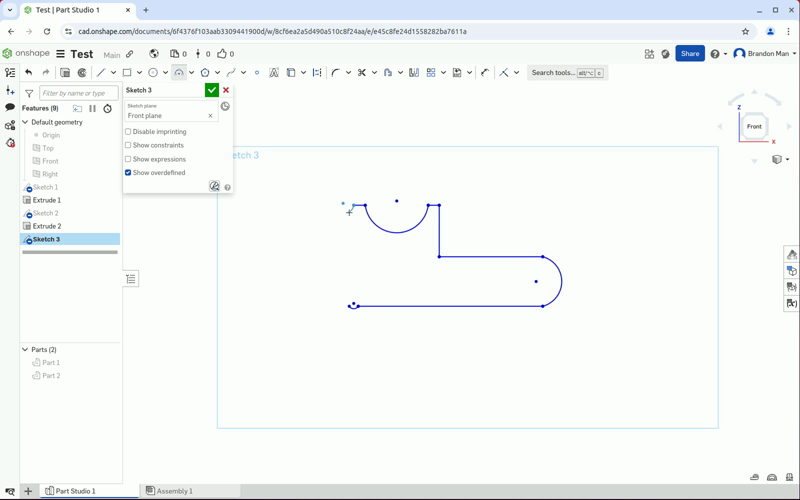
click(349, 212)
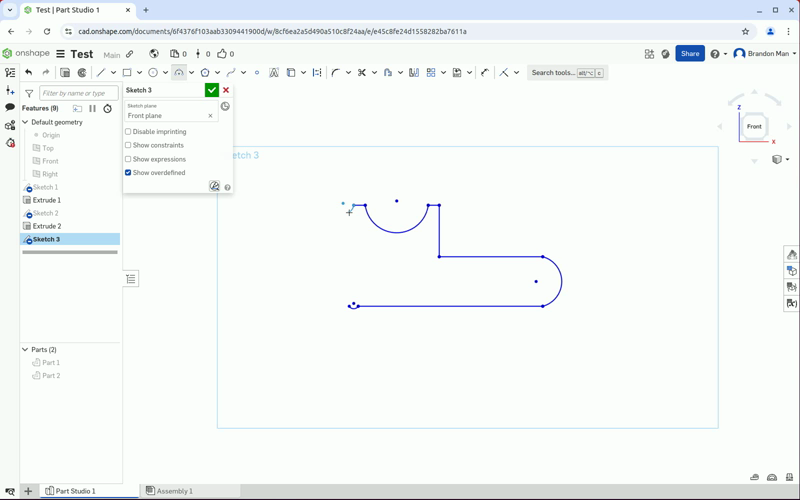
mouse_move(355, 210)
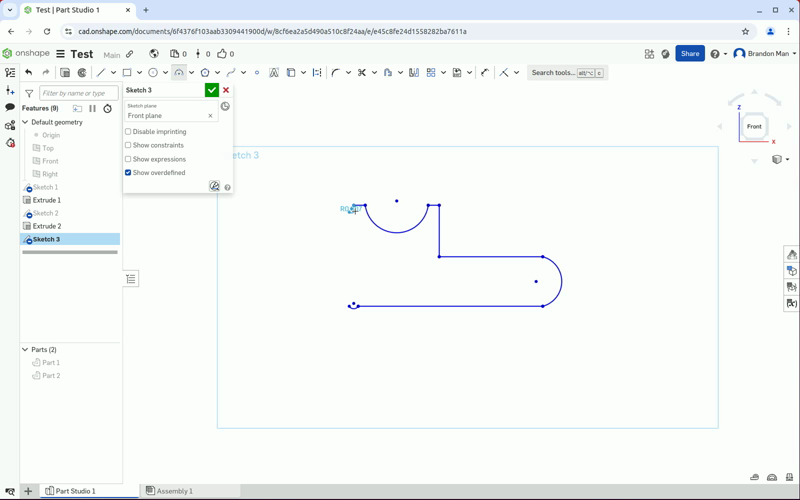
click(355, 210)
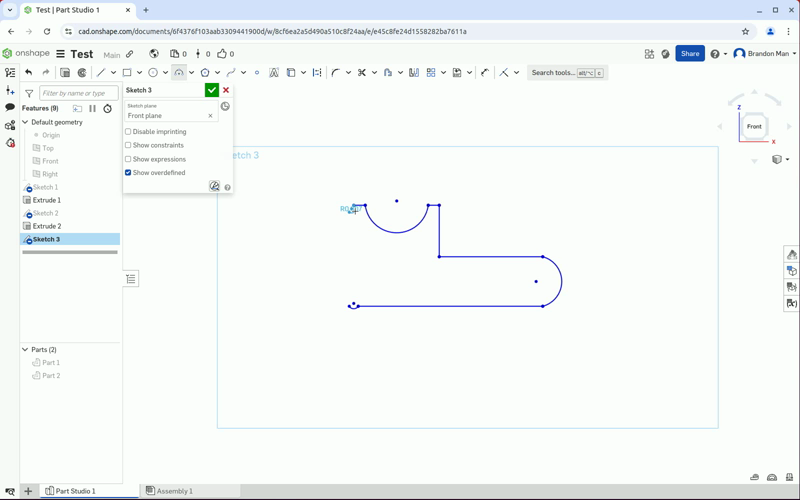
key_up(shift)
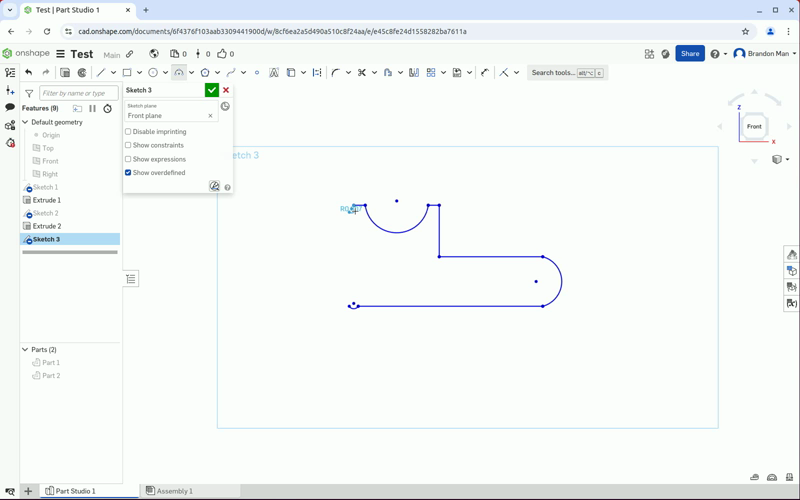
key(esc)
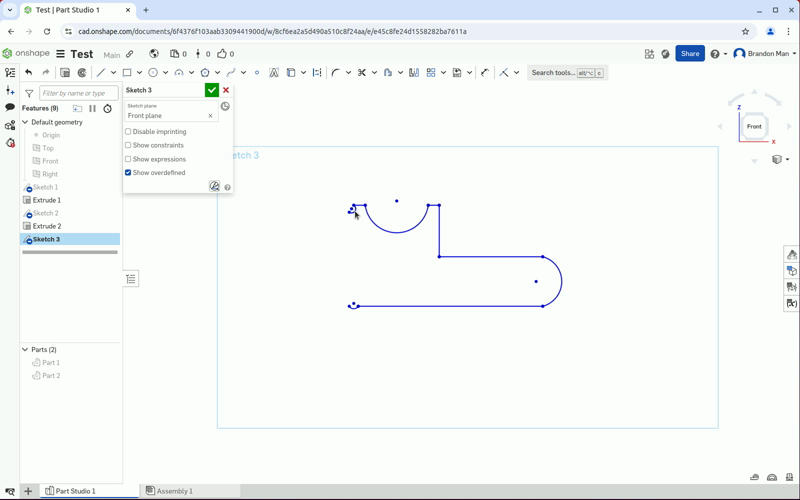
key(l)
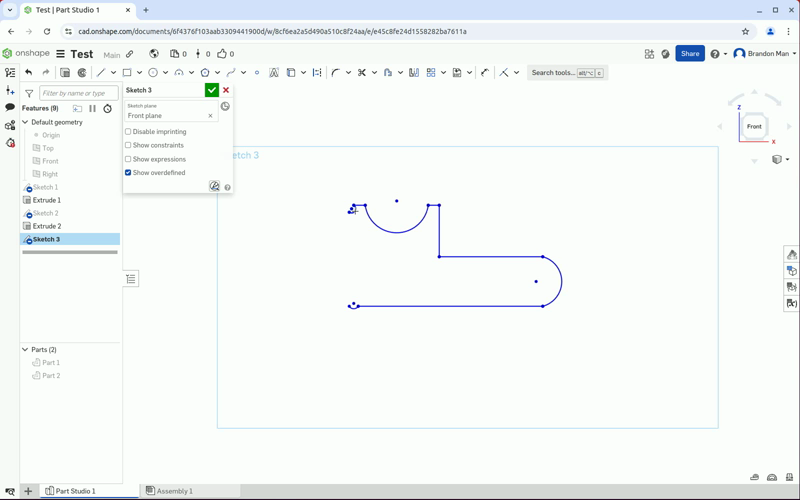
mouse_move(349, 212)
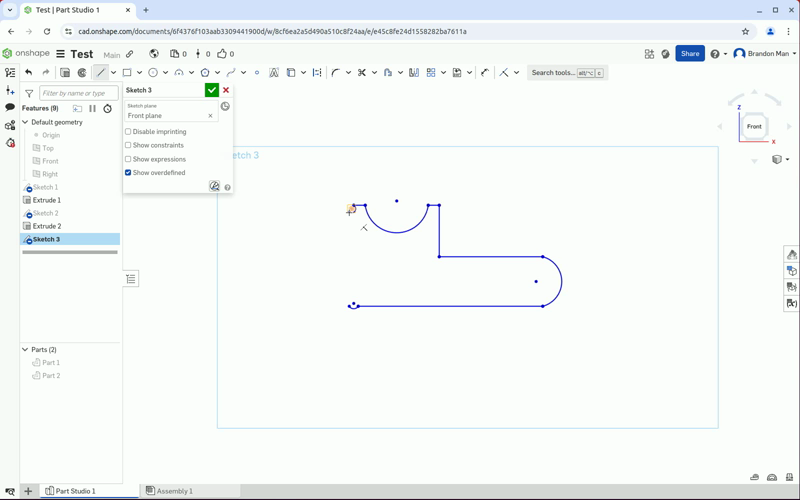
scroll(6)
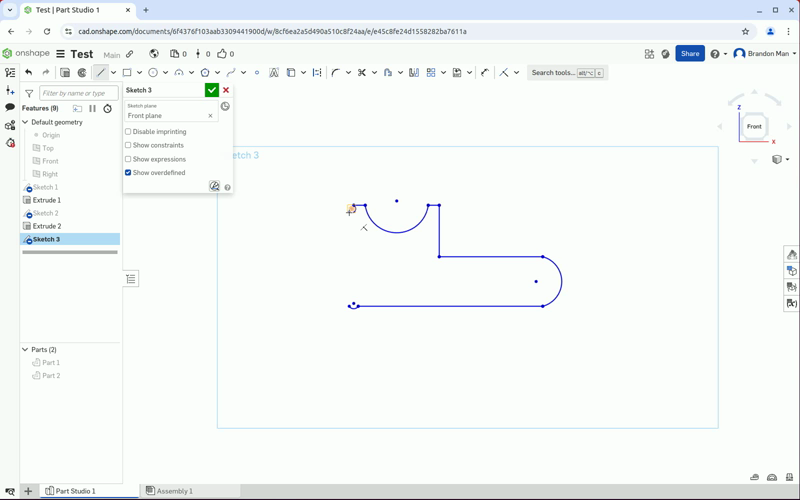
scroll(6)
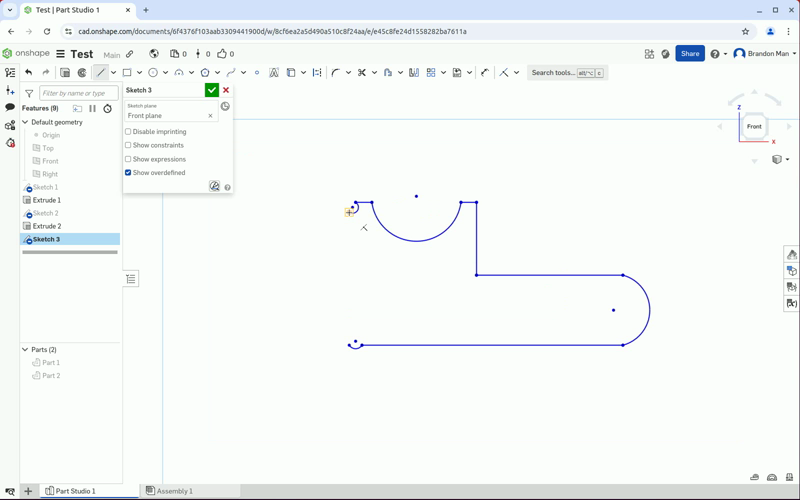
scroll(6)
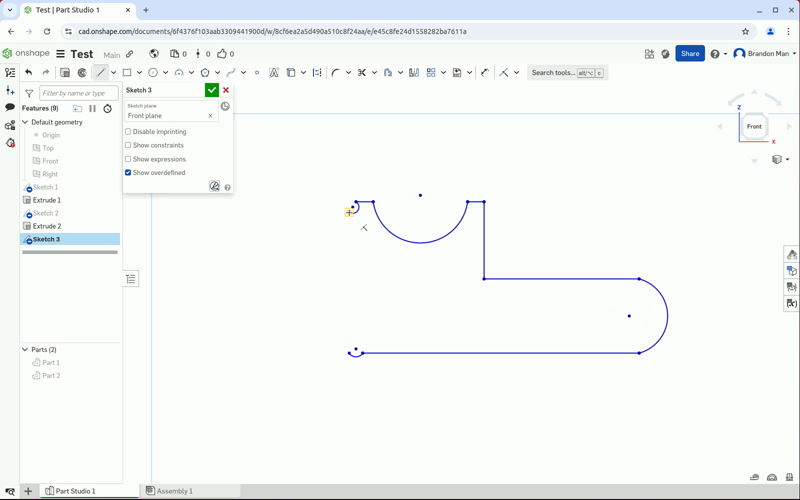
scroll(6)
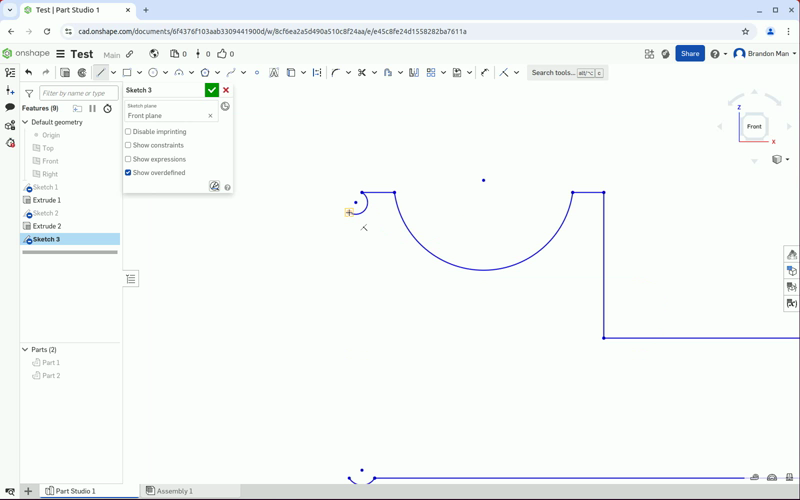
scroll(6)
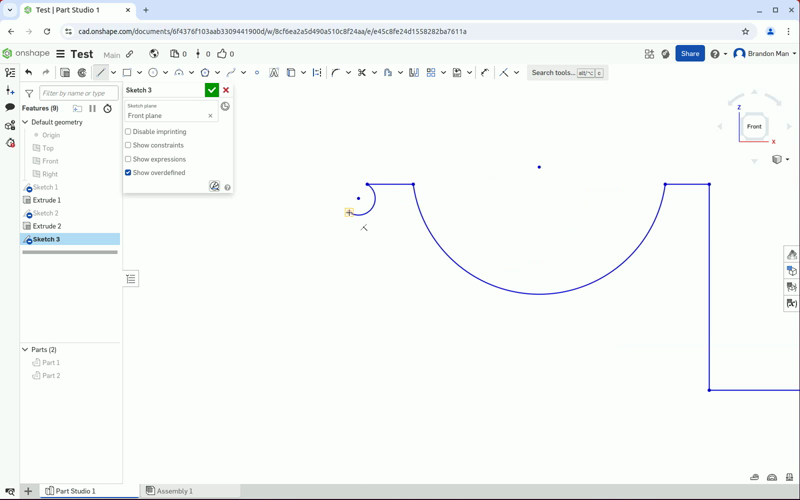
scroll(6)
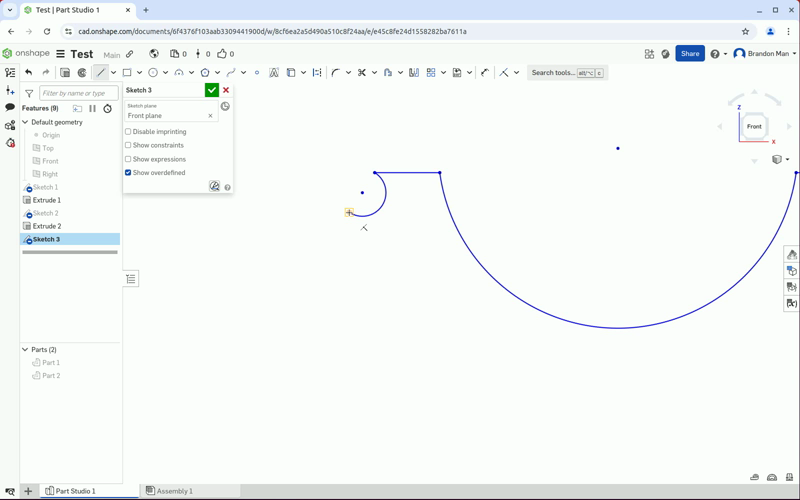
scroll(6)
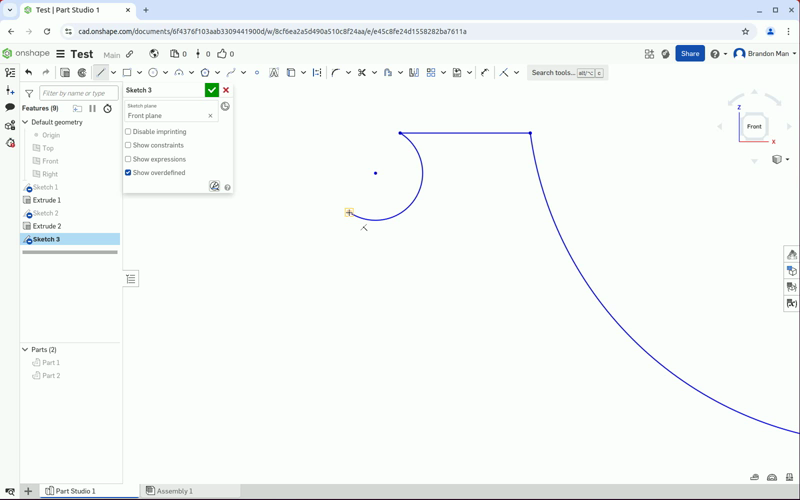
click(349, 212)
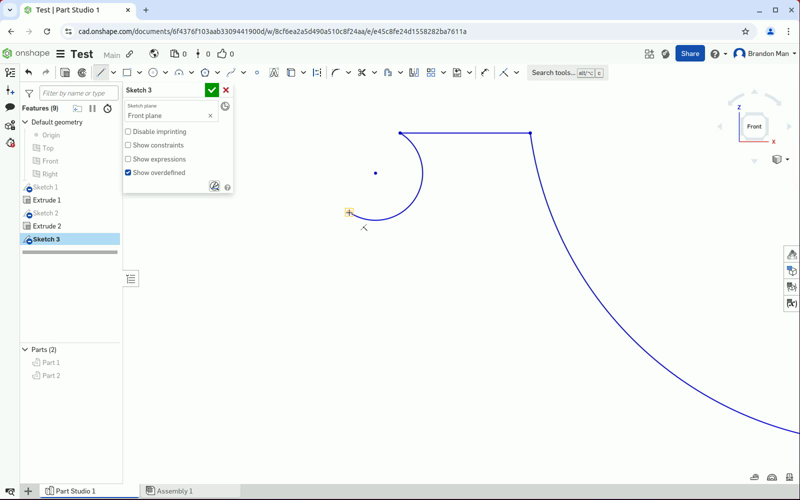
scroll(-6)
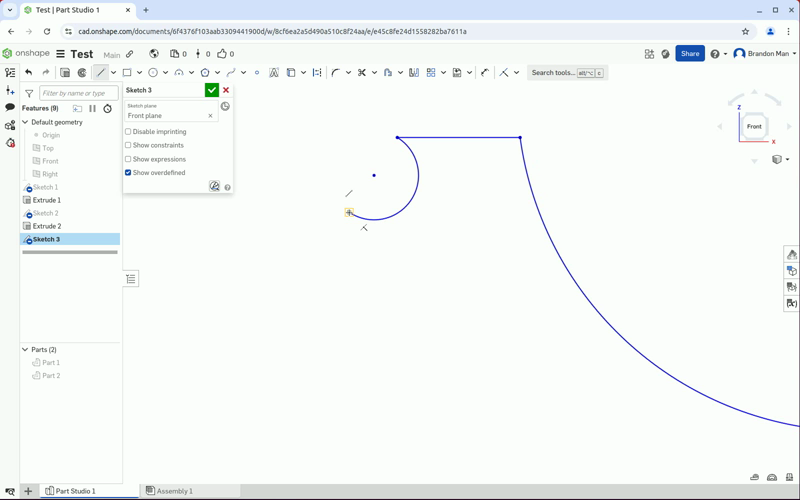
scroll(-6)
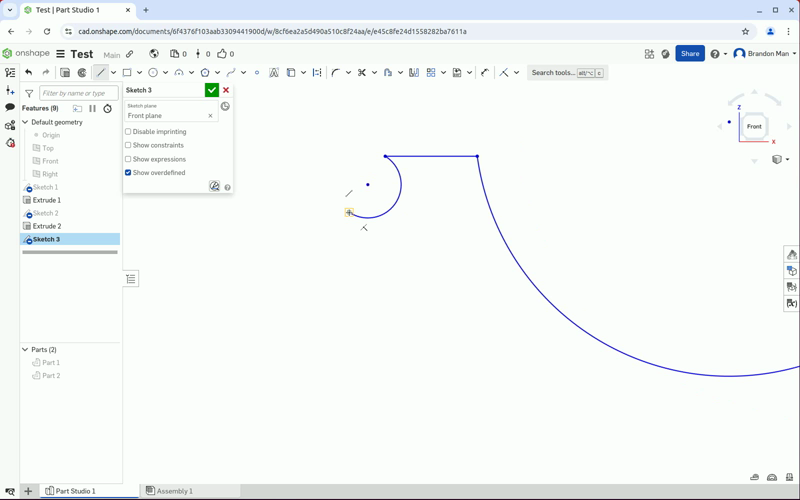
scroll(-6)
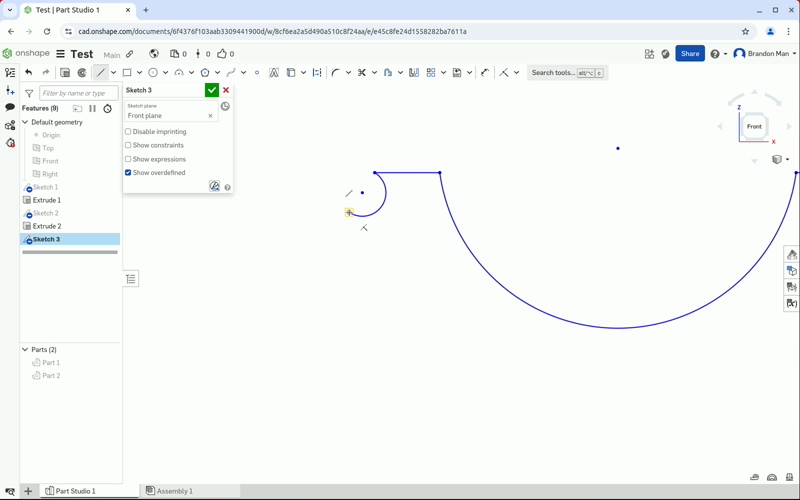
scroll(-6)
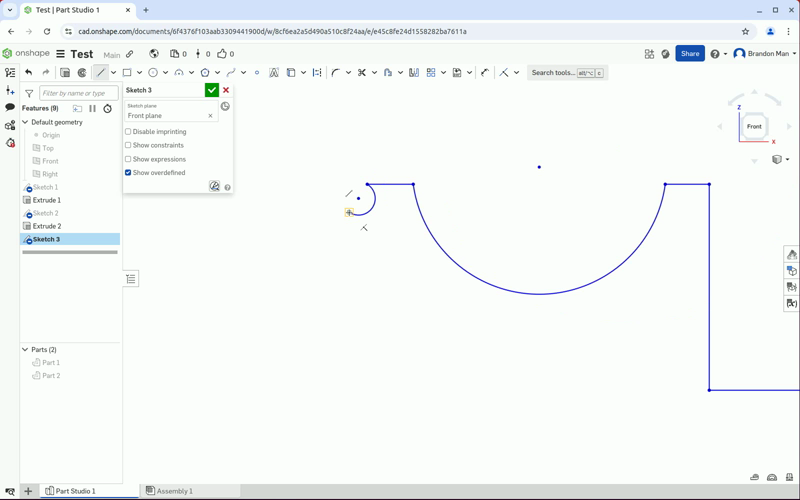
scroll(-6)
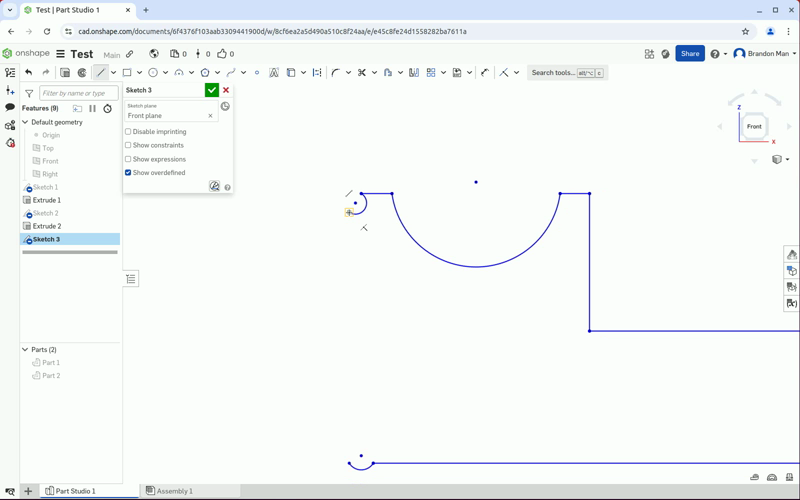
scroll(-6)
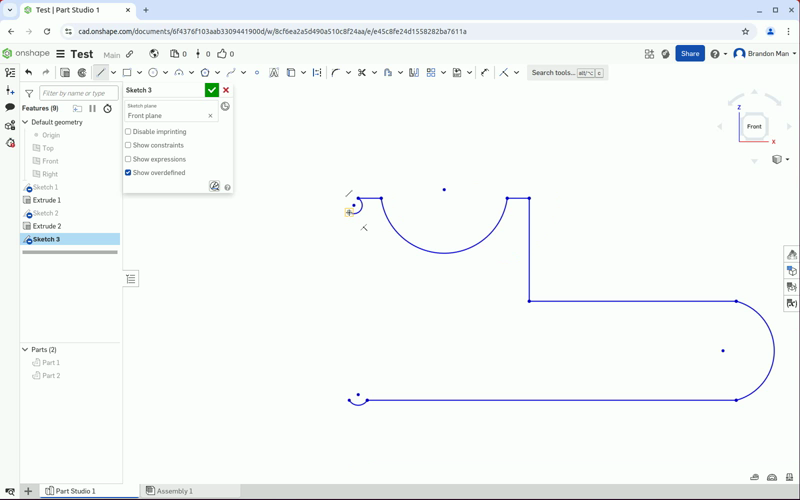
scroll(-6)
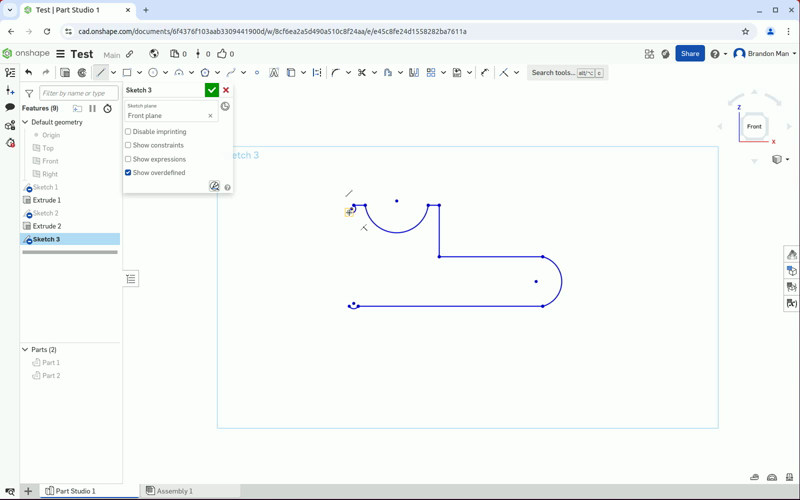
key_down(shift)
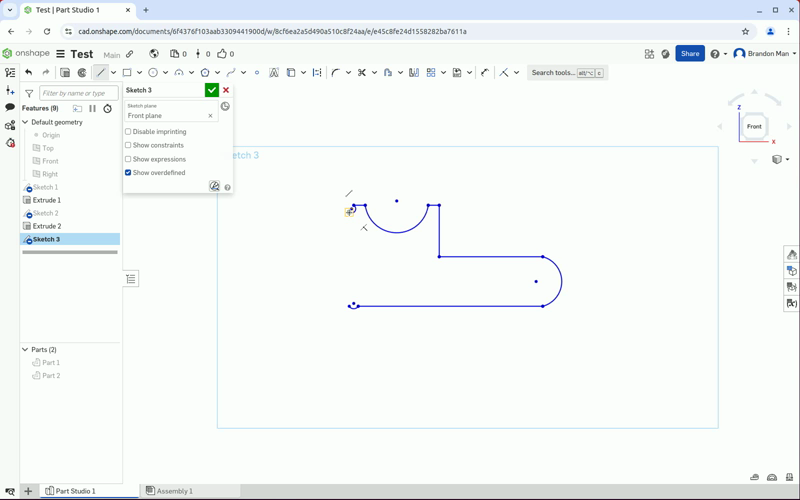
mouse_move(349, 299)
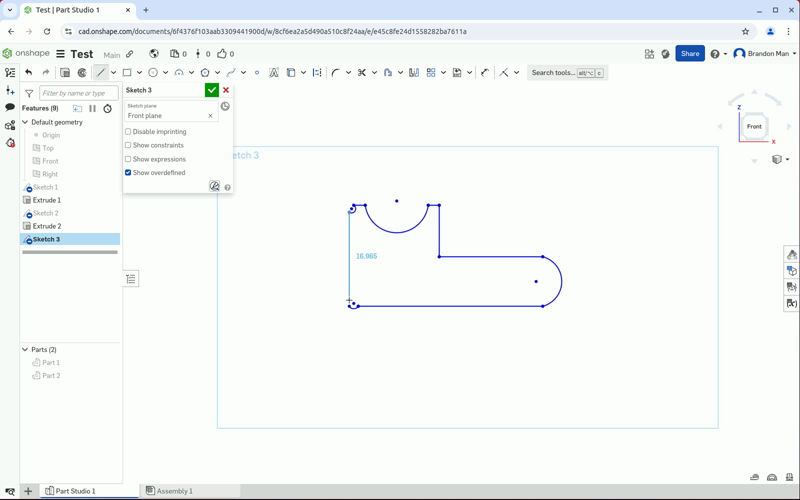
click(349, 299)
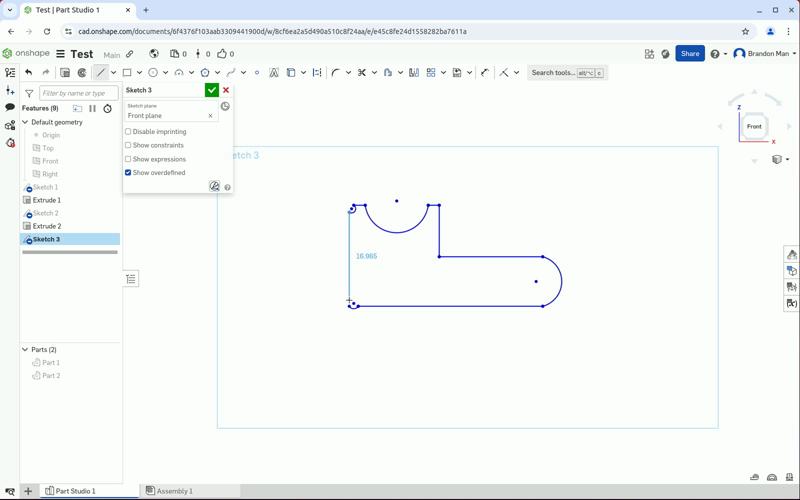
key_up(shift)
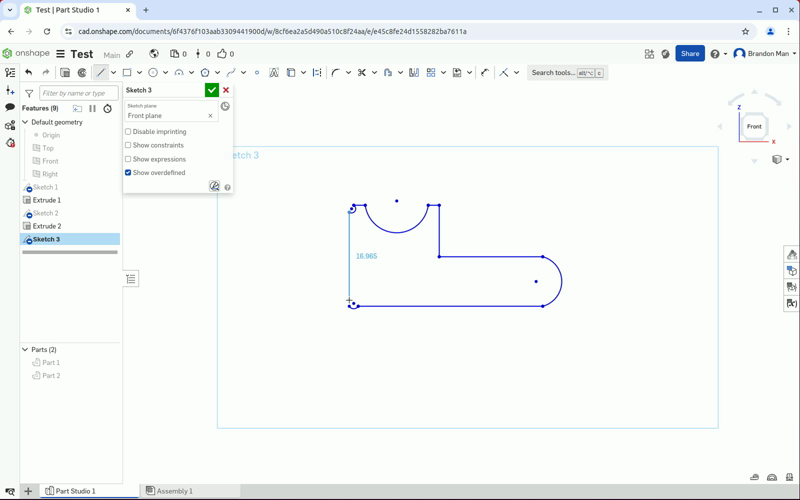
mouse_move(379, 299)
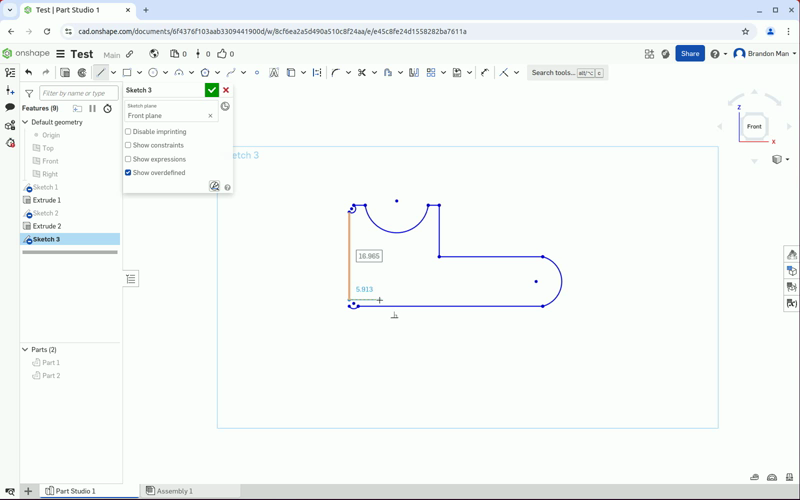
key_down(shift)
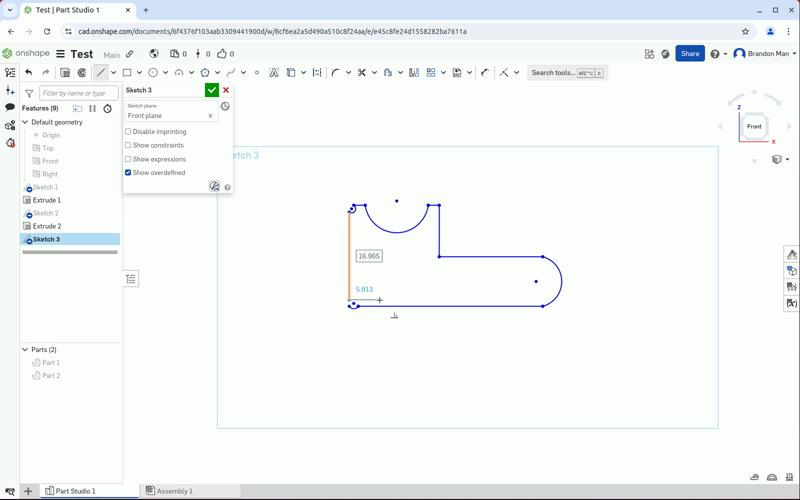
mouse_move(349, 306)
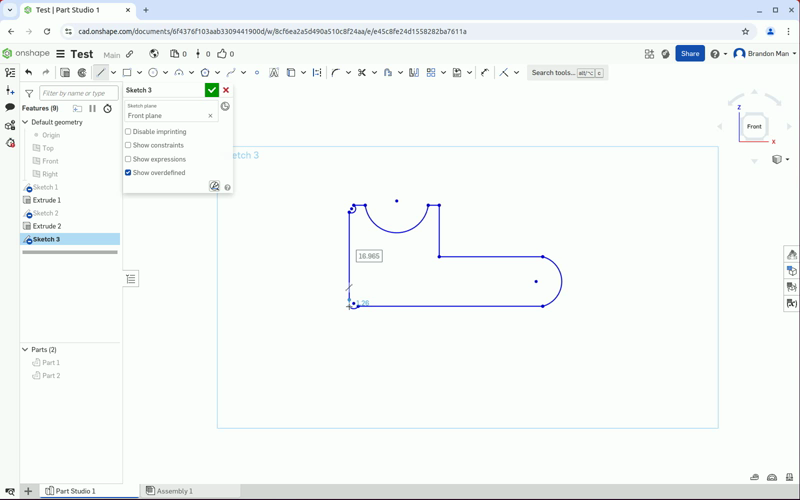
scroll(6)
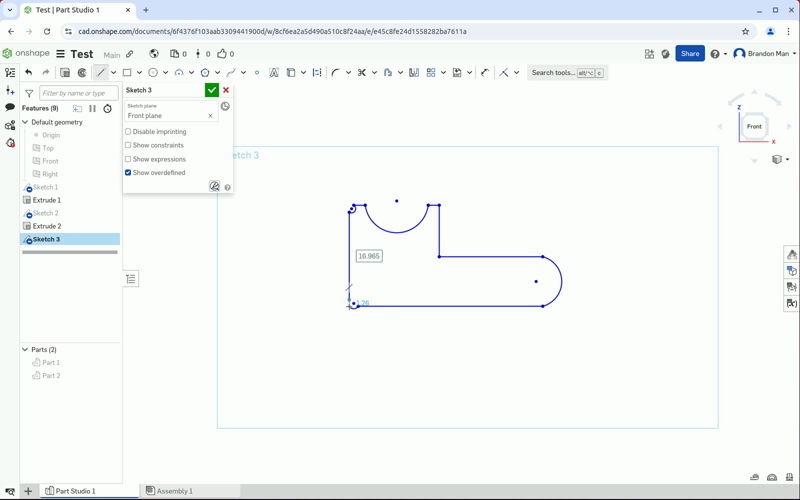
scroll(6)
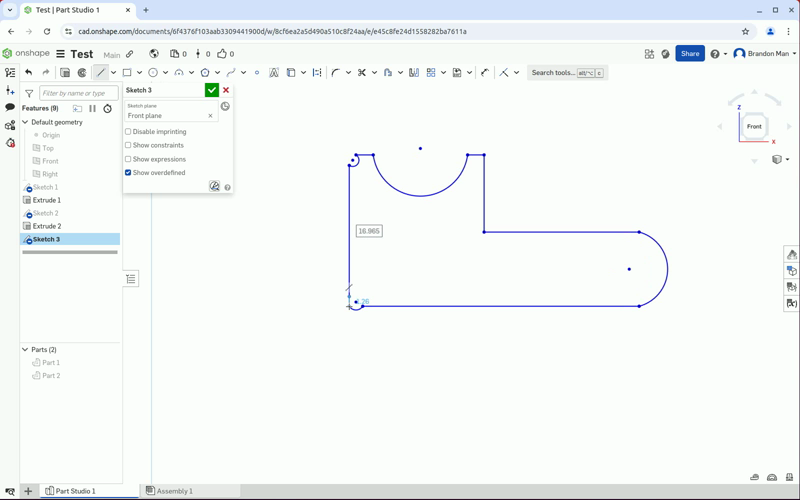
scroll(6)
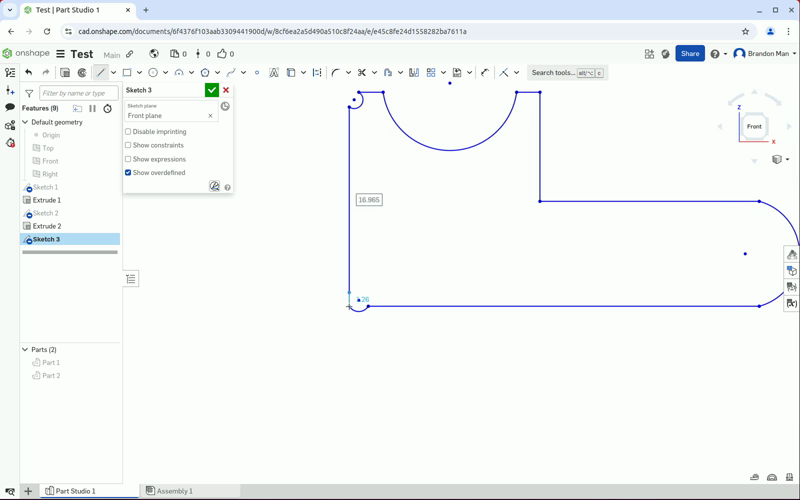
scroll(6)
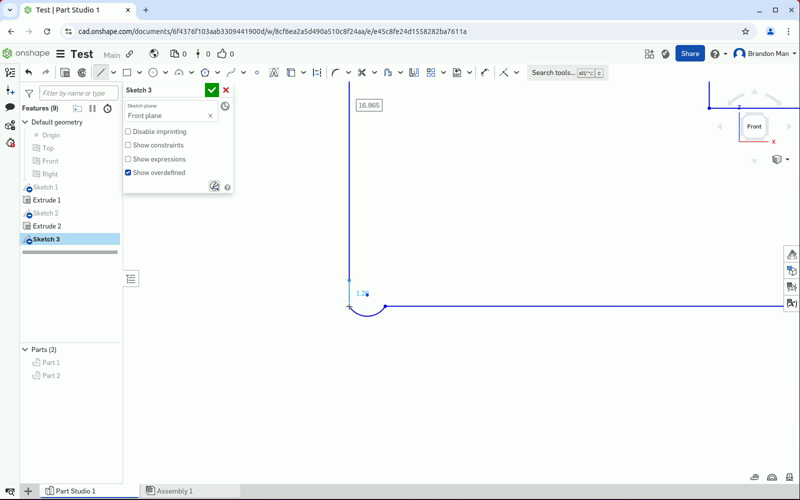
scroll(6)
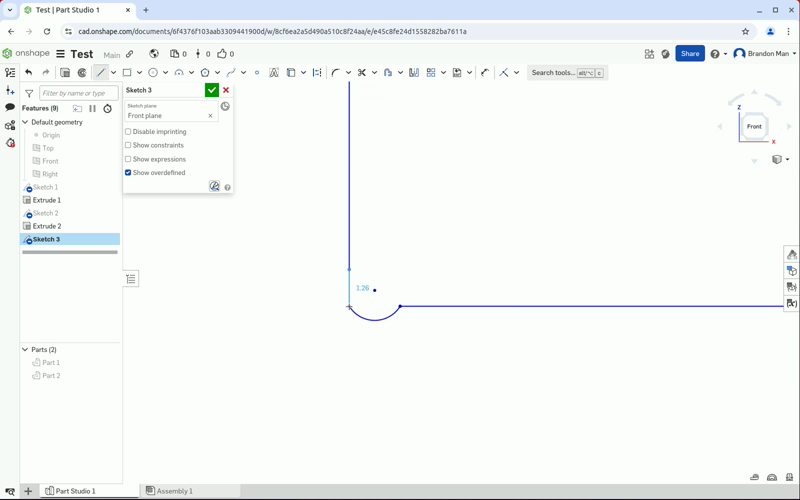
scroll(6)
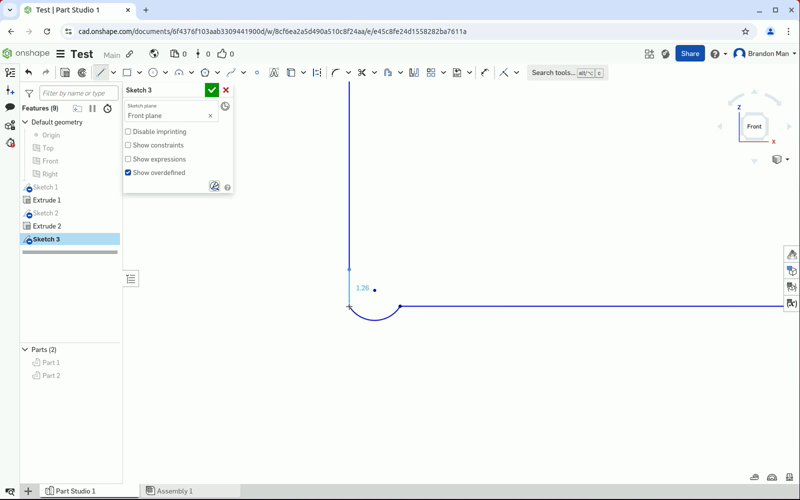
scroll(6)
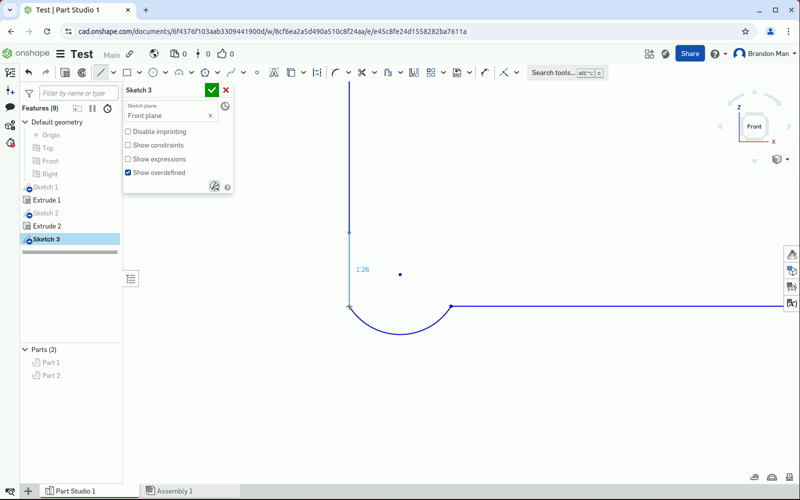
key_up(shift)
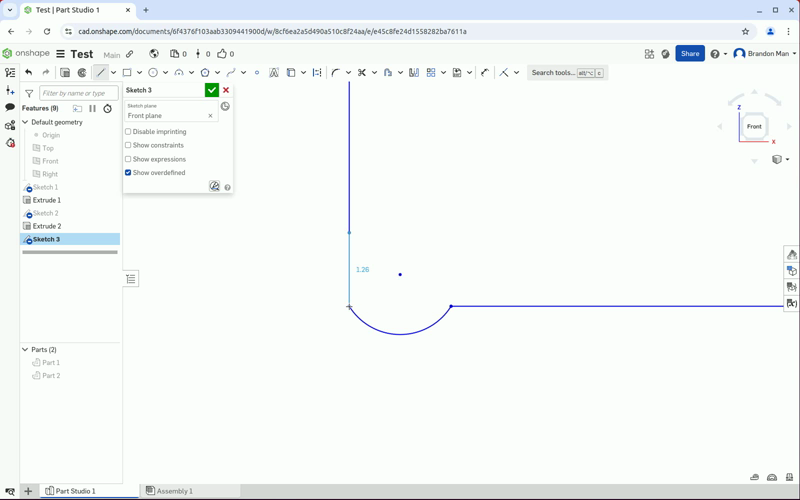
click(349, 306)
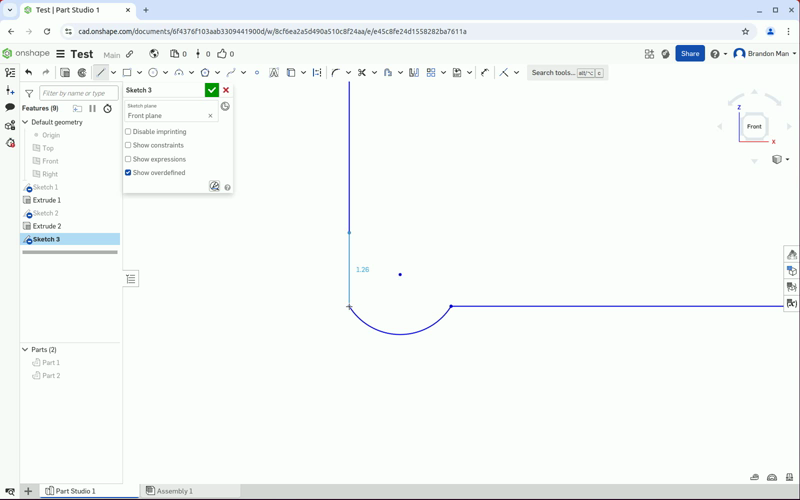
scroll(-6)
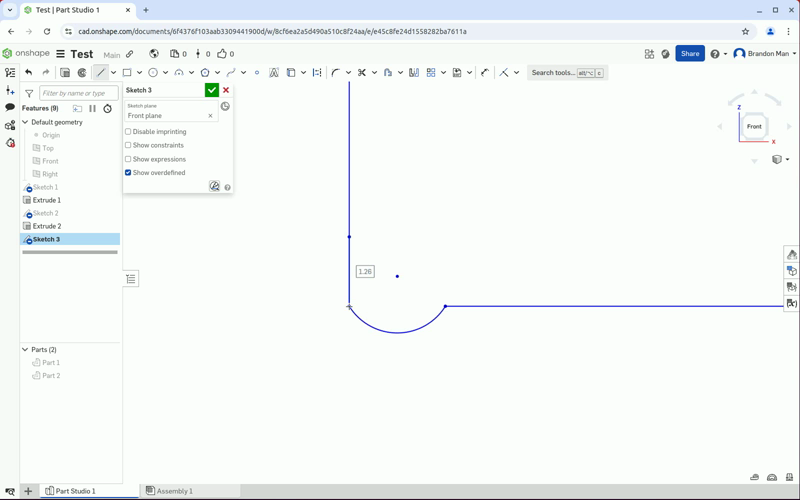
scroll(-6)
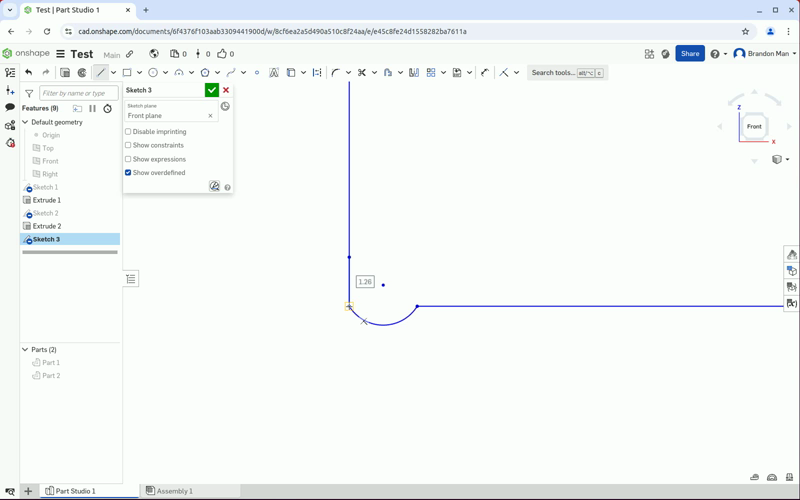
scroll(-6)
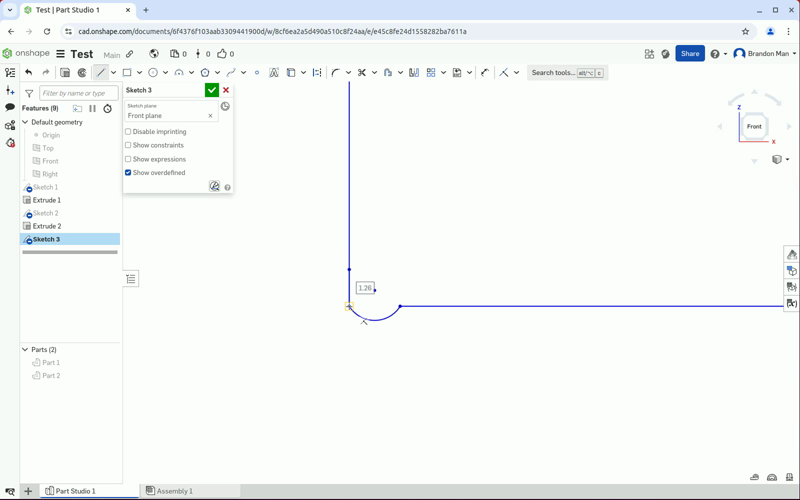
scroll(-6)
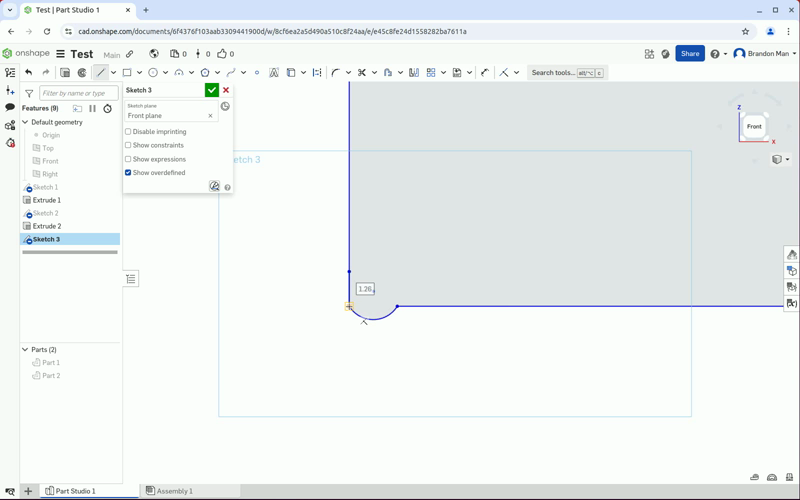
scroll(-6)
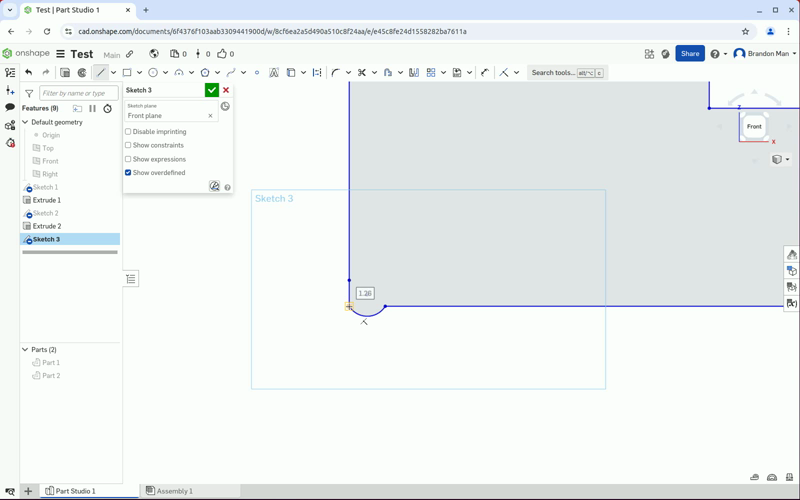
scroll(-6)
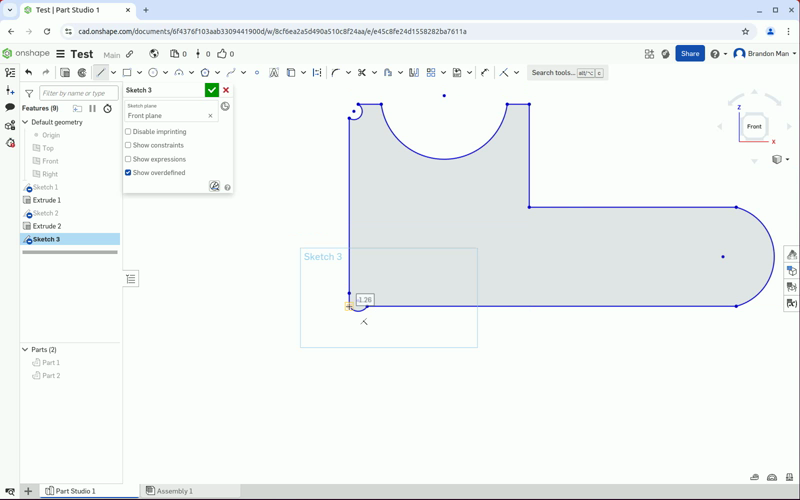
scroll(-6)
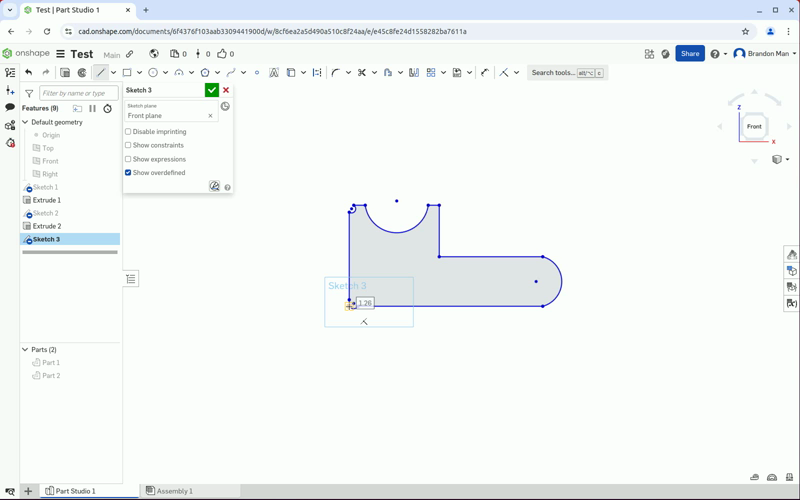
key(esc)
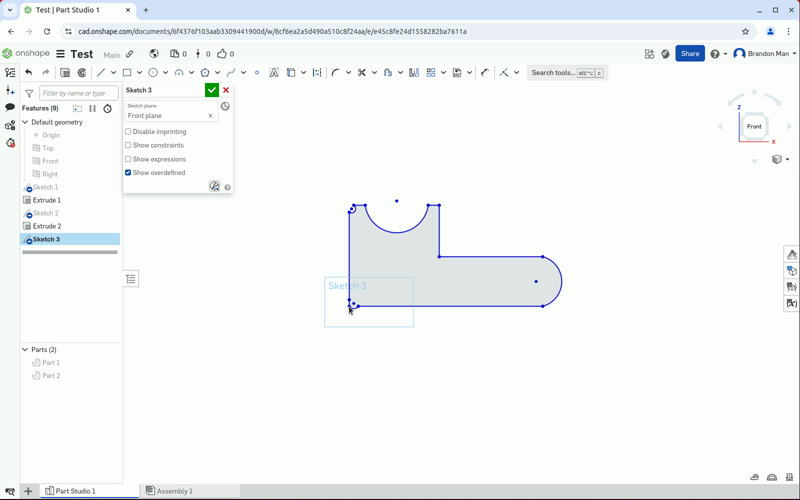
mouse_move(427, 277)
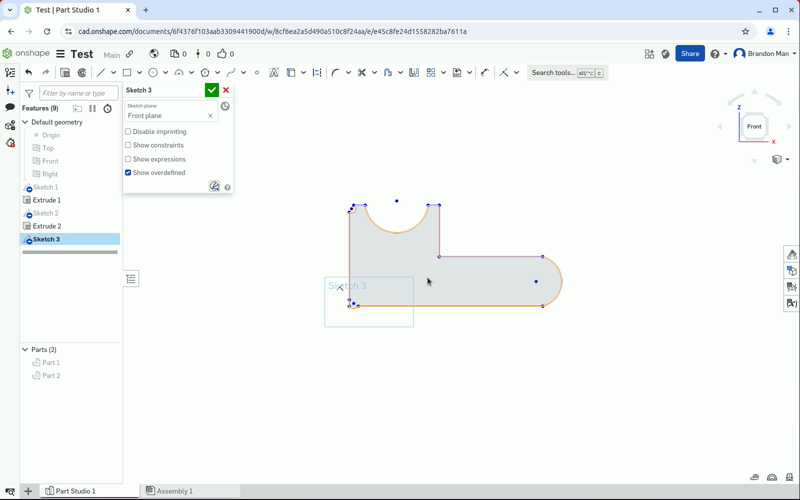
click(427, 277)
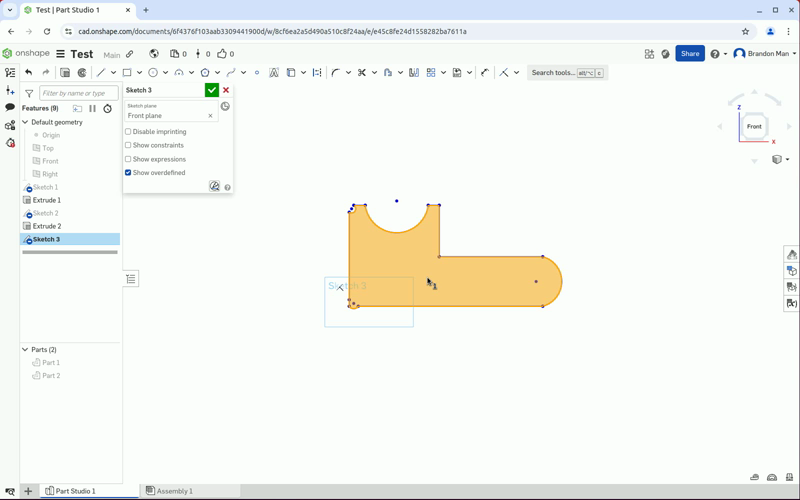
mouse_move(73, 352)
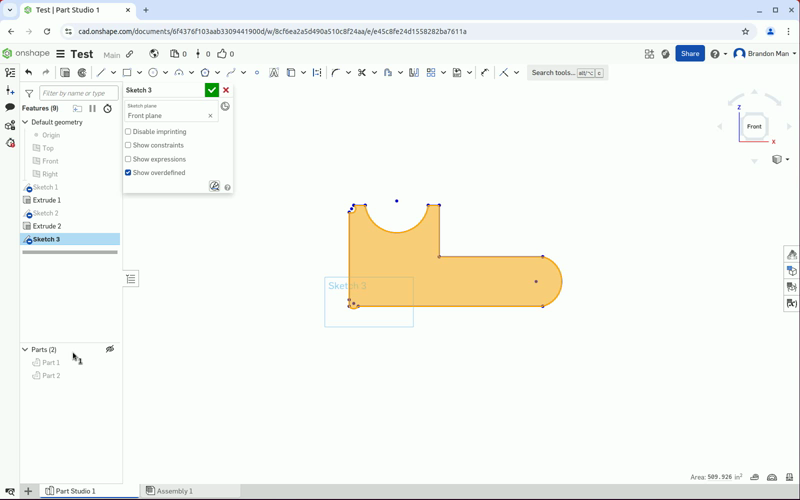
key(shift+y)
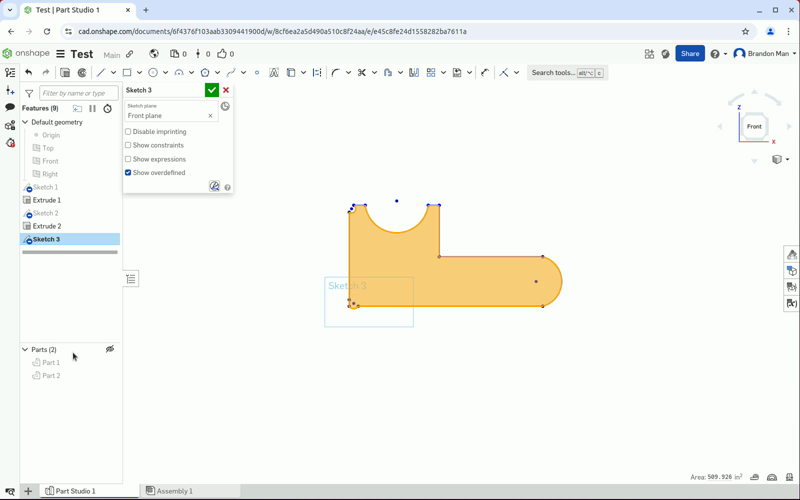
key(shift+e)
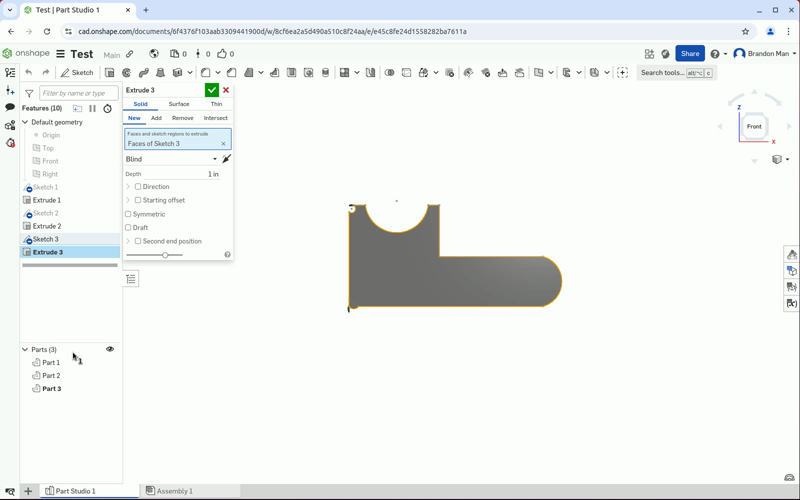
mouse_move(143, 106)
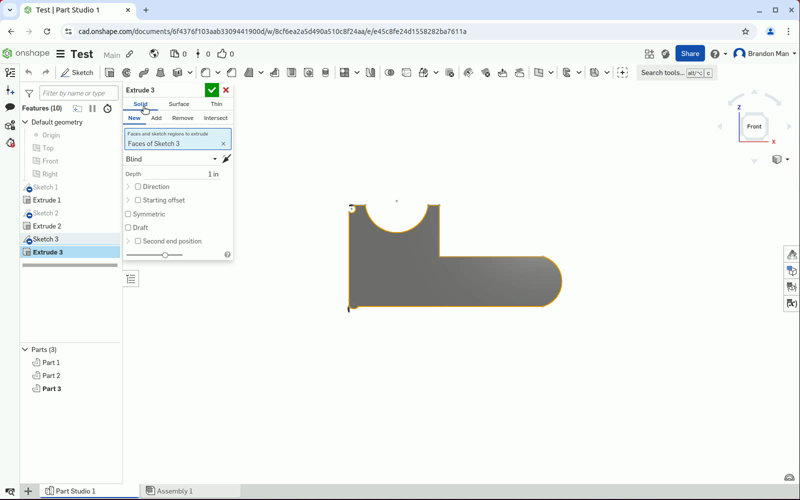
click(143, 106)
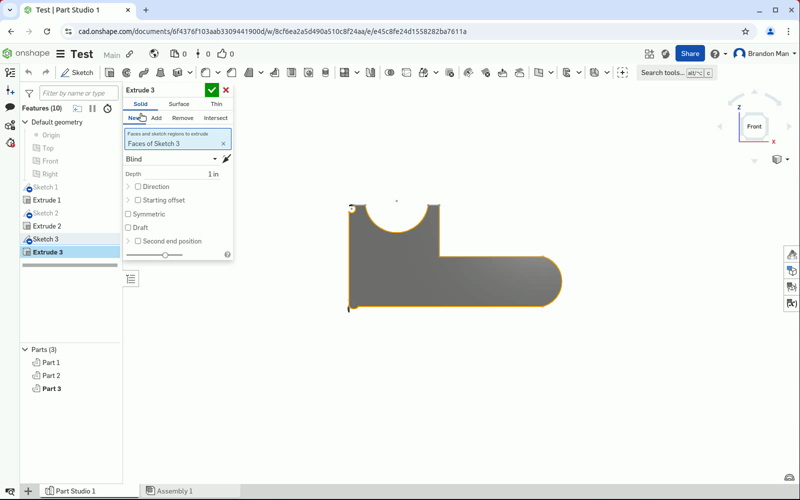
mouse_move(137, 120)
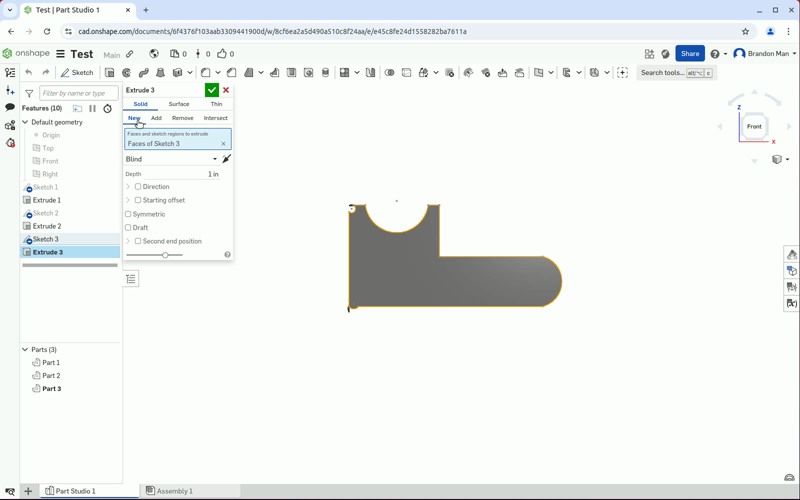
click(137, 120)
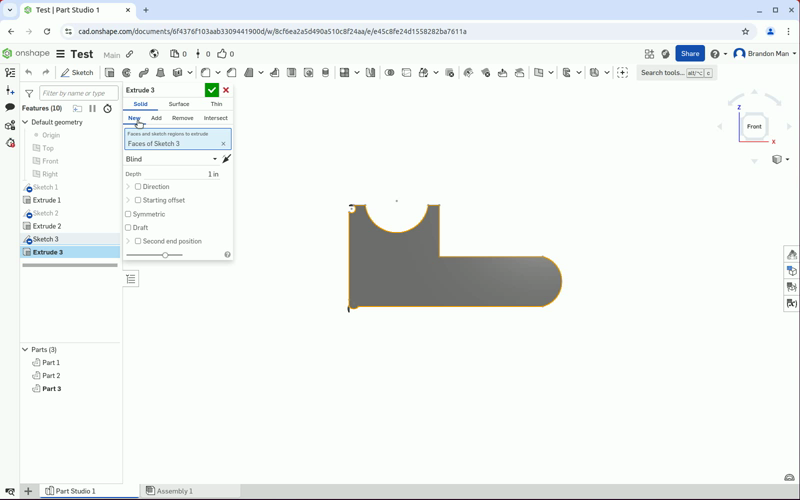
key(tab, 4)
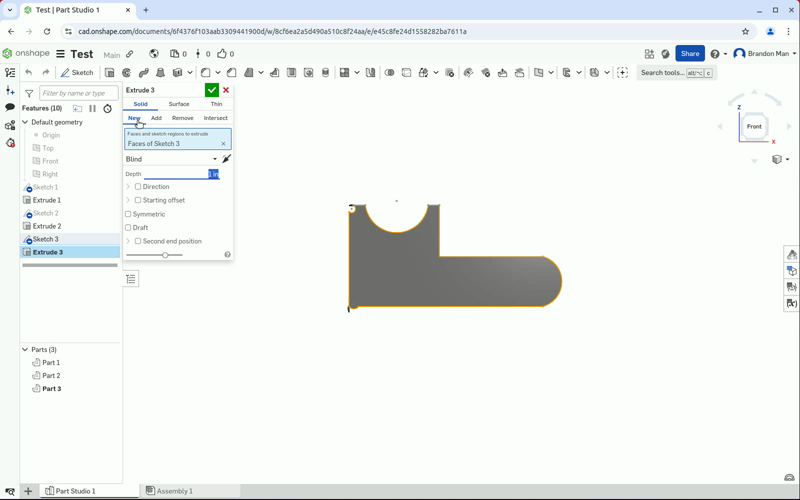
text(8.906)
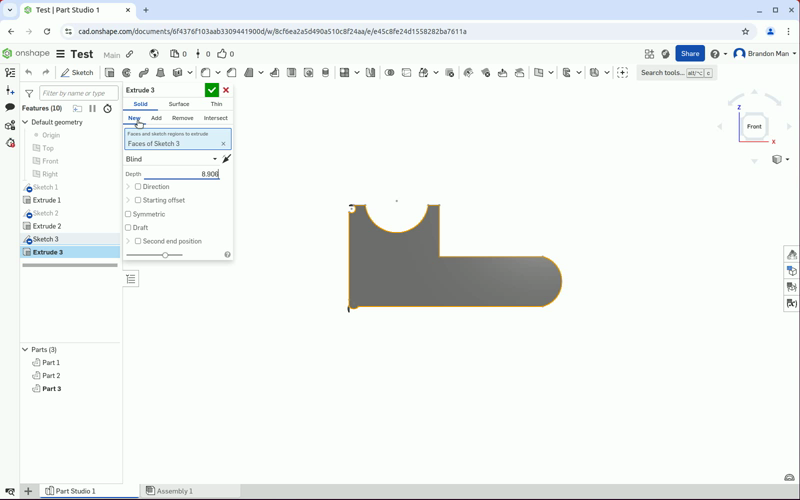
key(enter)
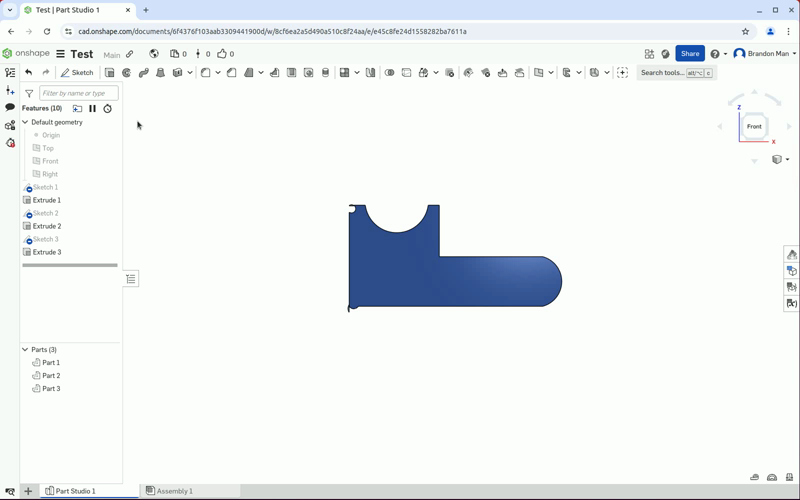
key(shift+h)
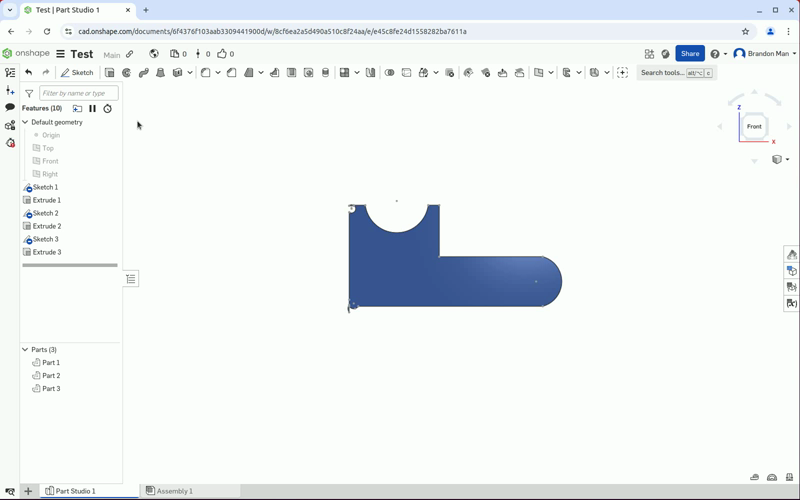
key(shift+h)
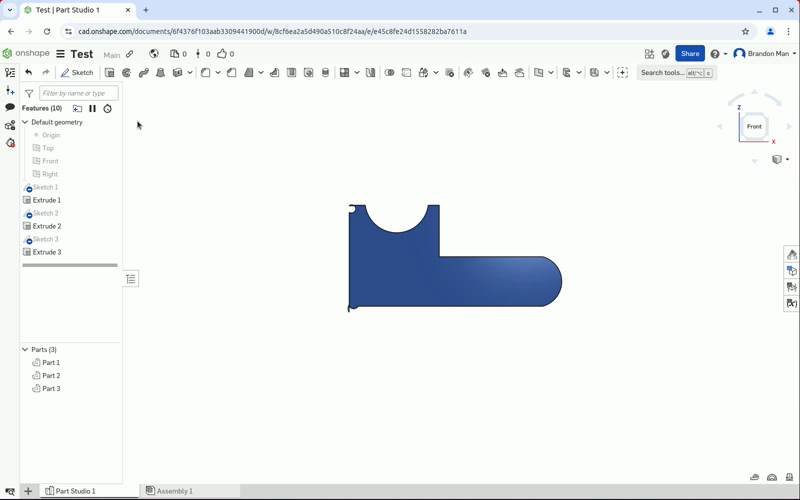
mouse_move(73, 189)
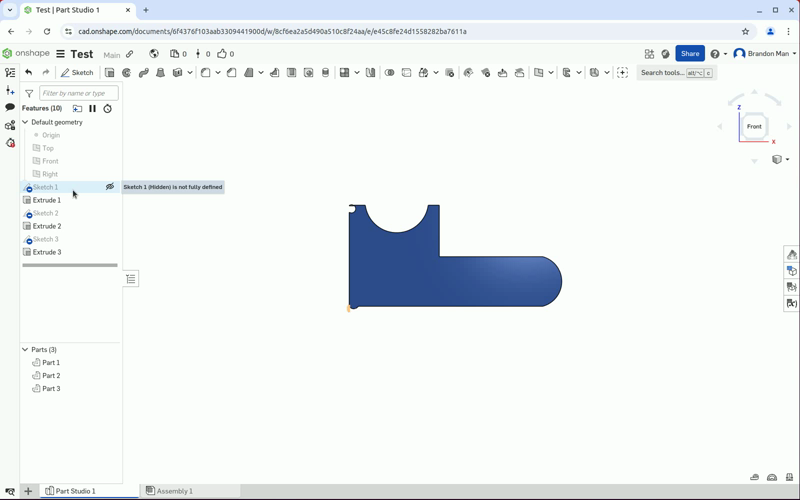
click(73, 189)
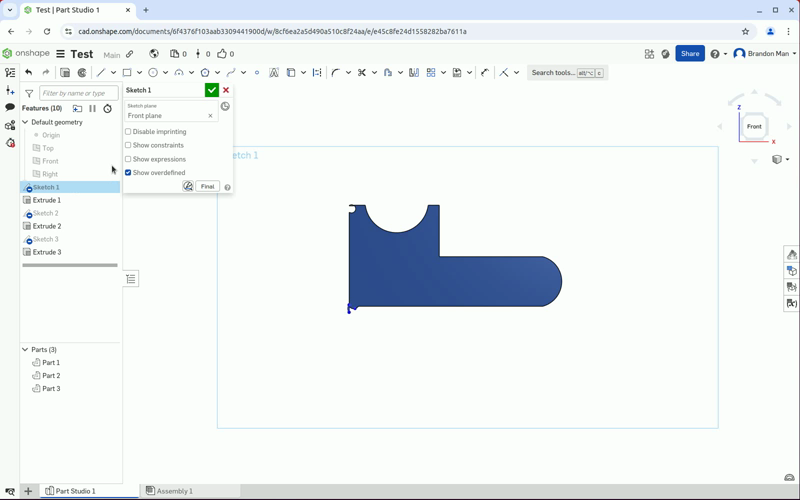
mouse_move(229, 92)
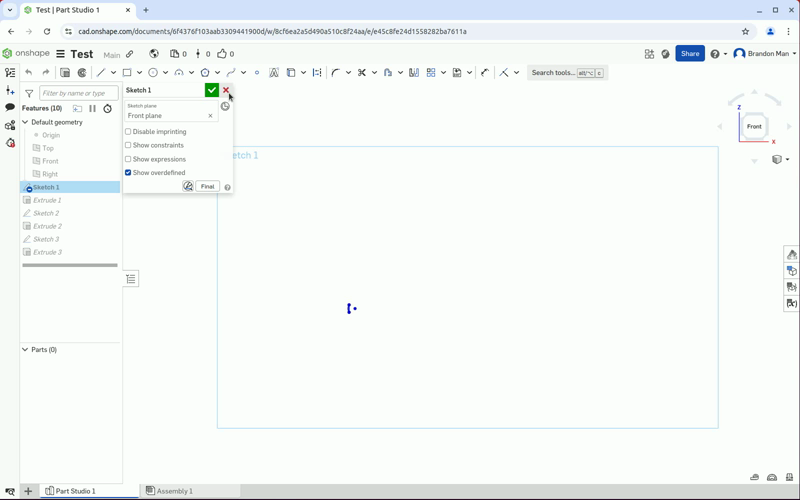
click(229, 92)
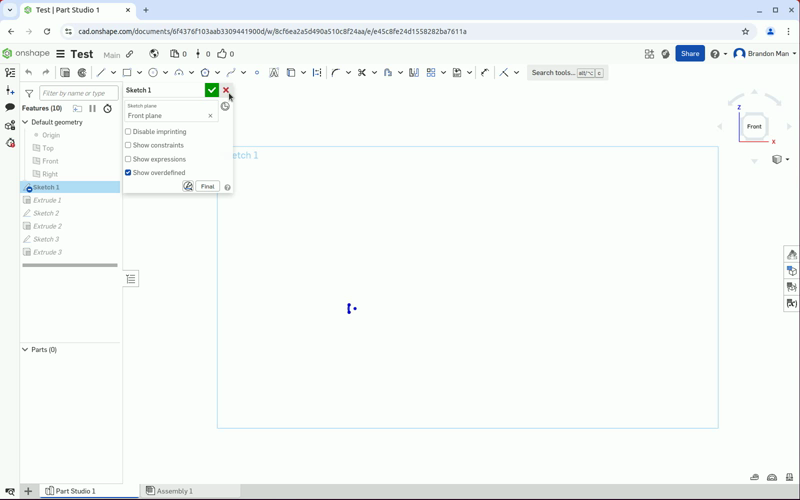
key(shift+s)
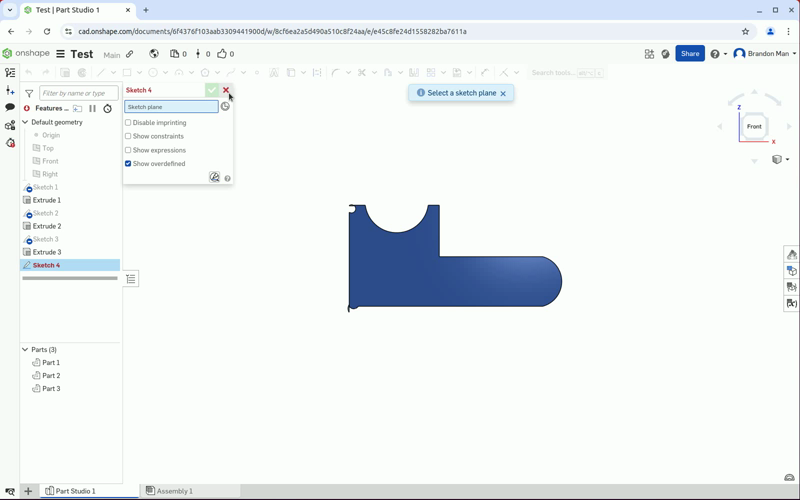
mouse_move(73, 163)
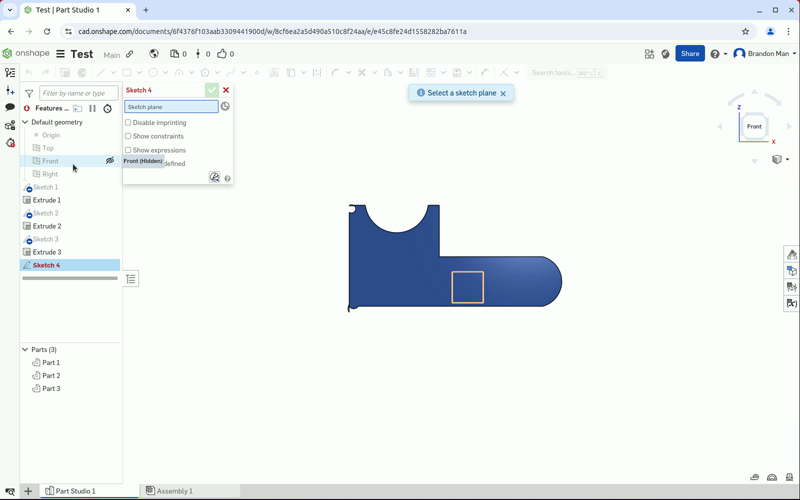
click(73, 163)
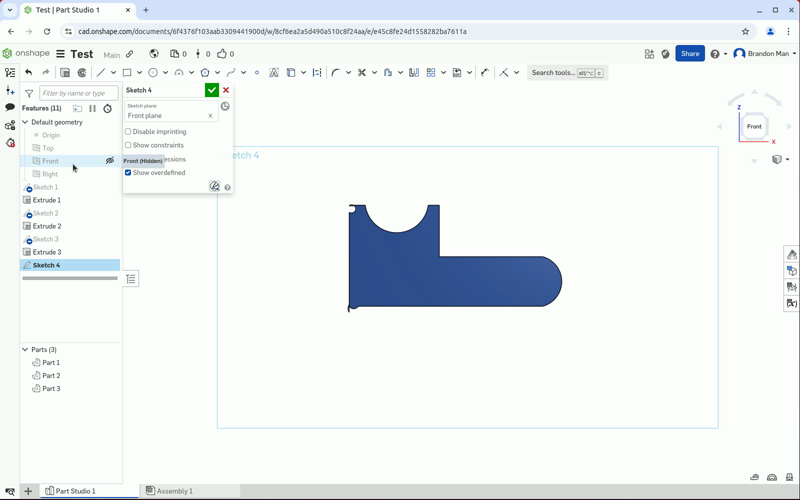
mouse_move(73, 352)
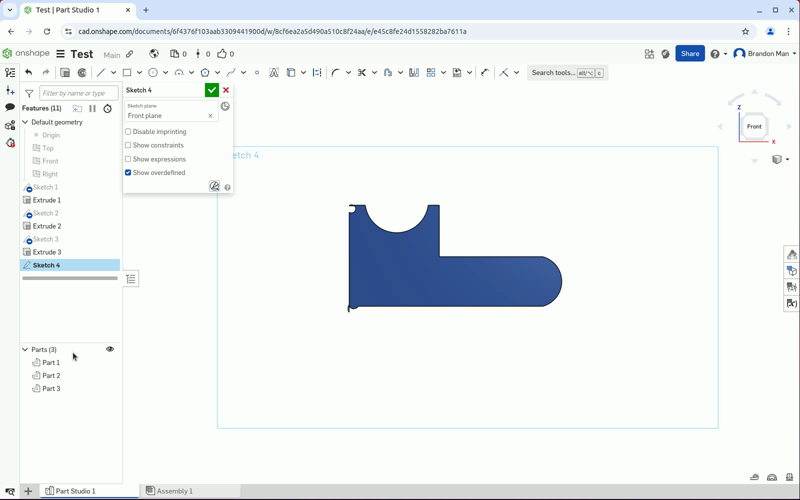
key(y)
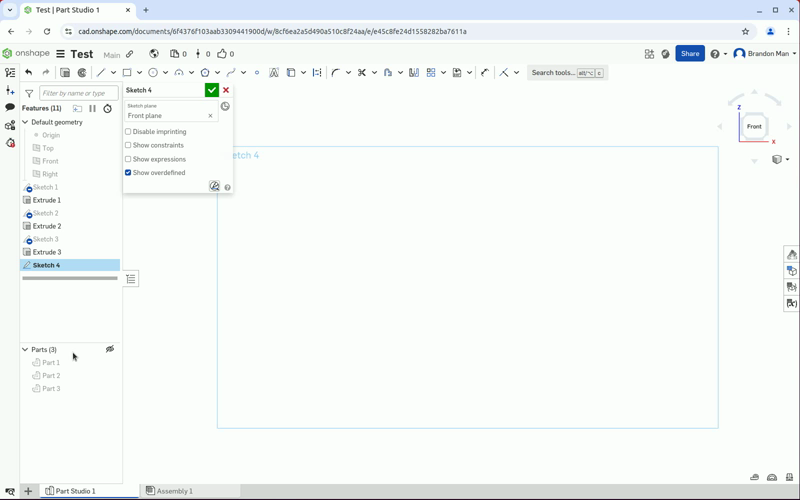
key(a)
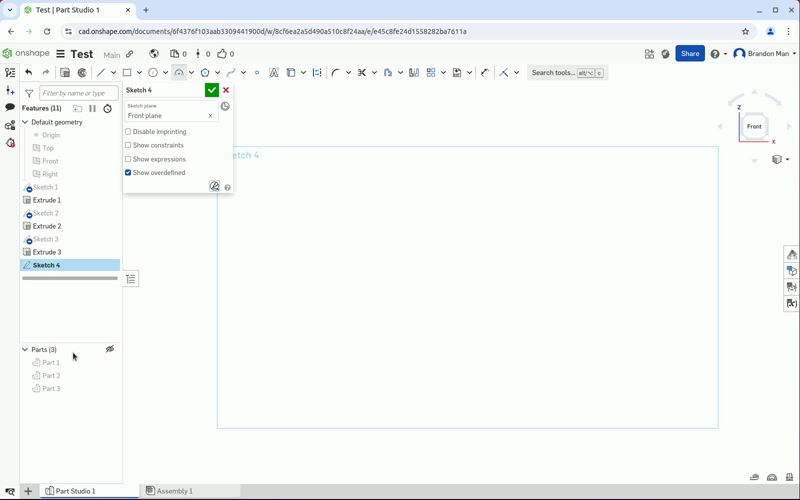
key_down(shift)
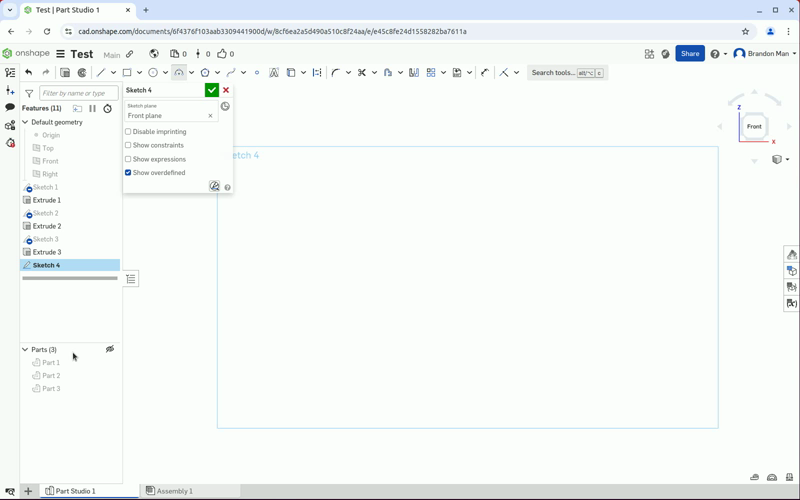
mouse_move(349, 211)
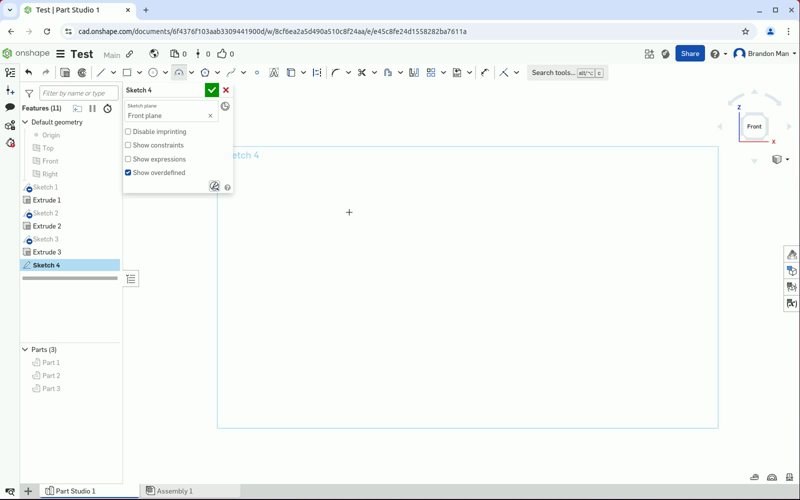
click(349, 211)
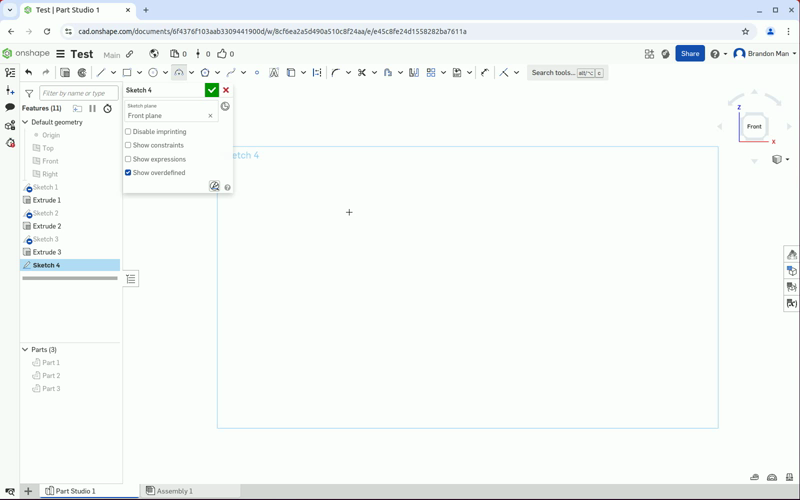
key_up(shift)
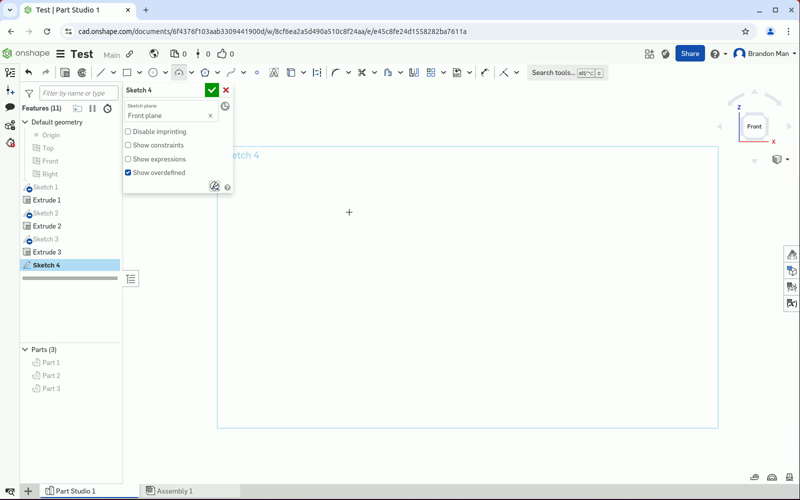
key_down(shift)
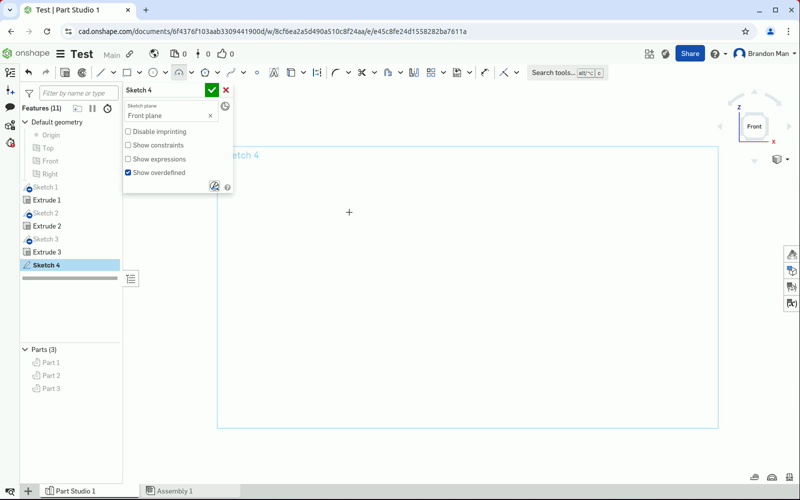
mouse_move(354, 204)
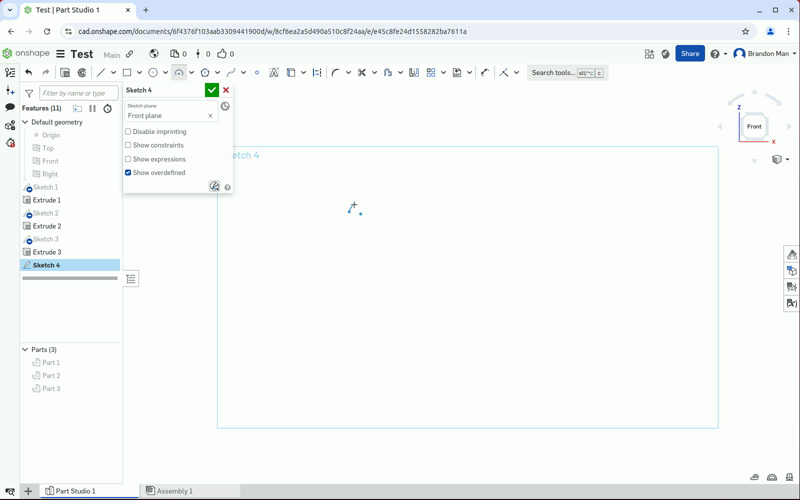
click(354, 204)
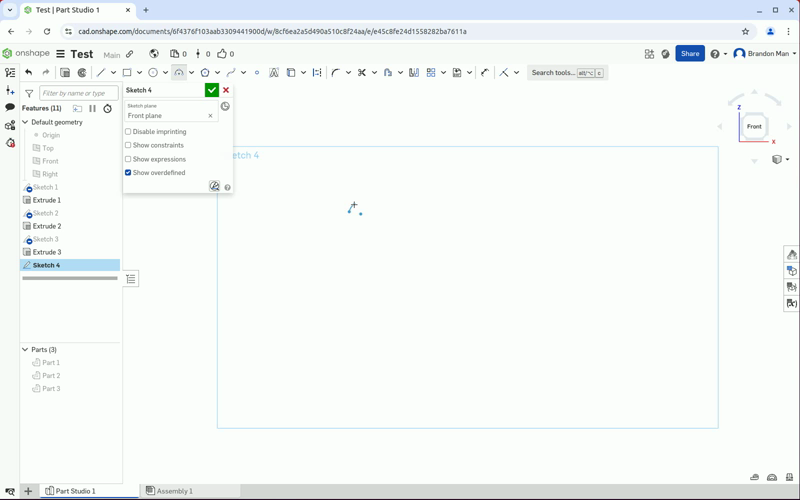
mouse_move(355, 210)
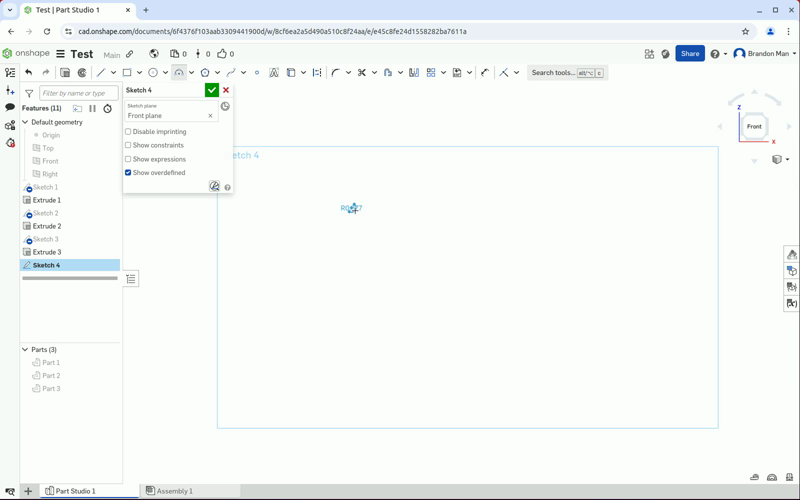
click(355, 210)
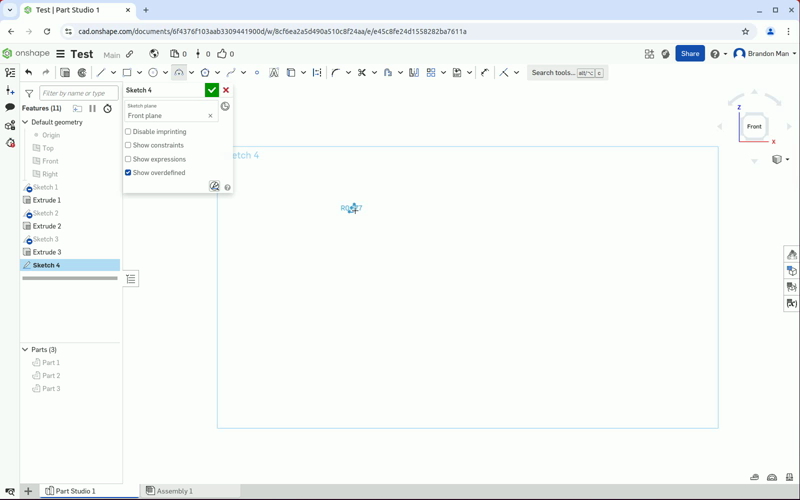
key_up(shift)
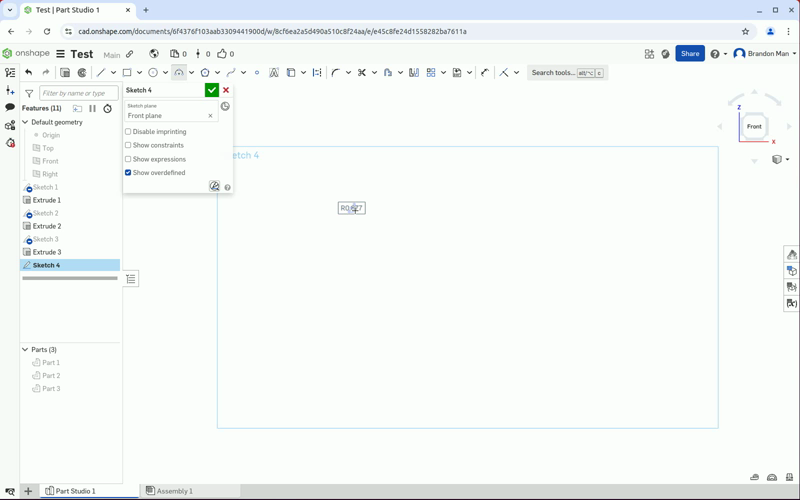
key(esc)
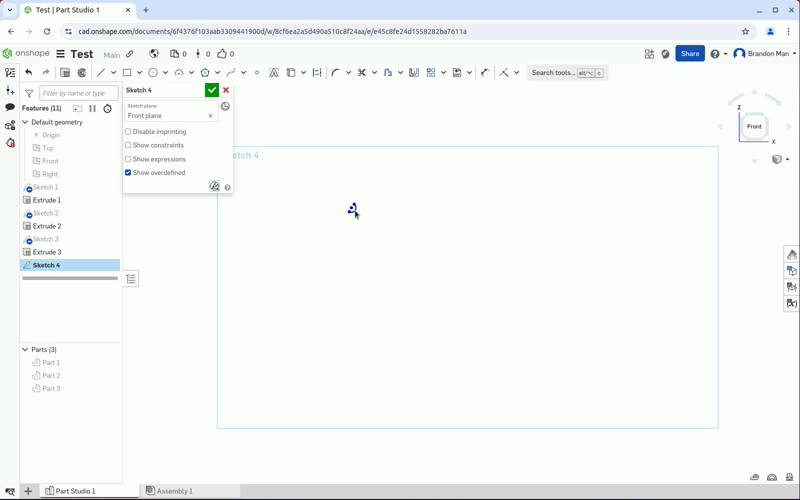
key(l)
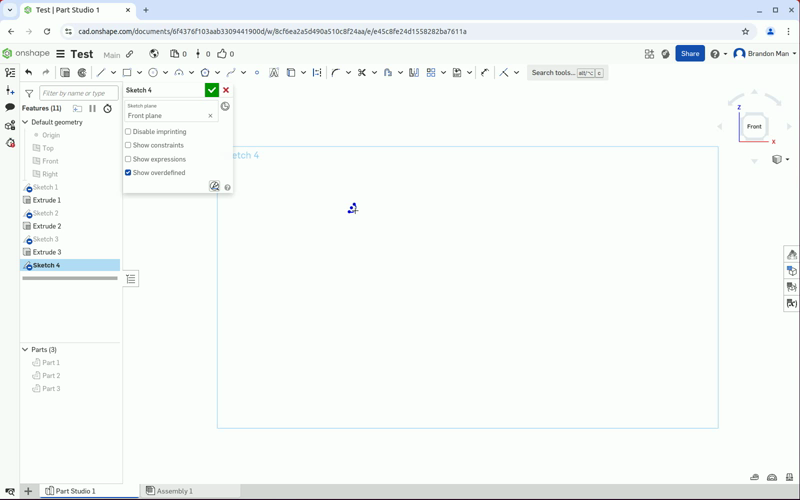
mouse_move(354, 204)
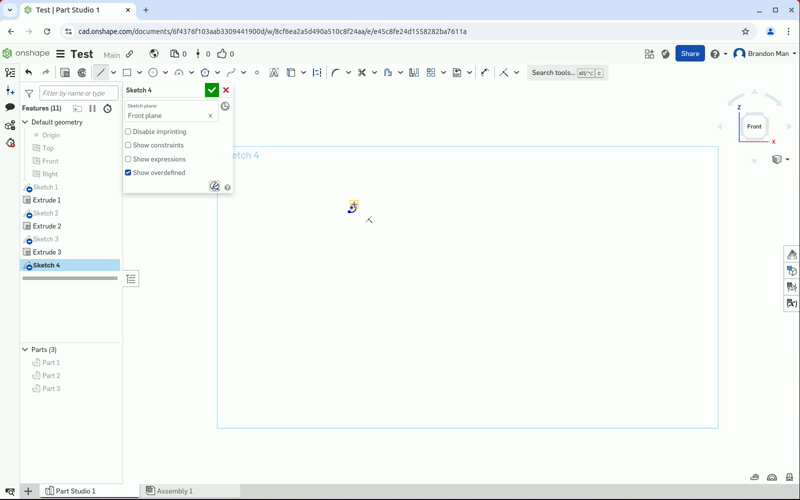
scroll(6)
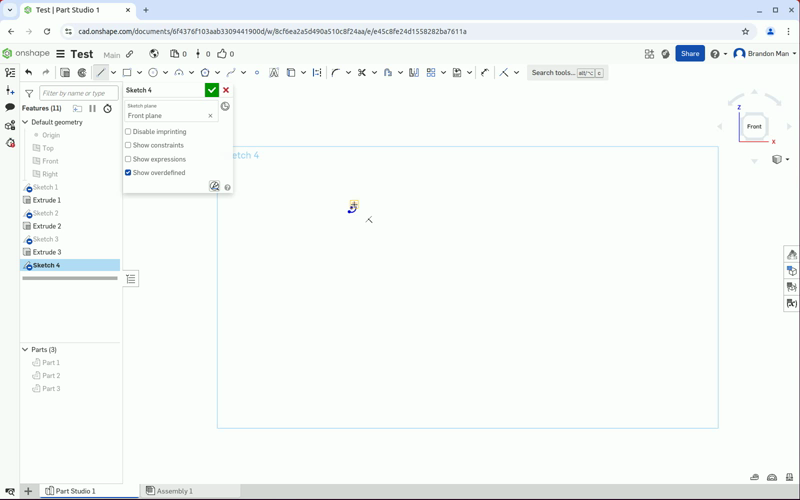
scroll(6)
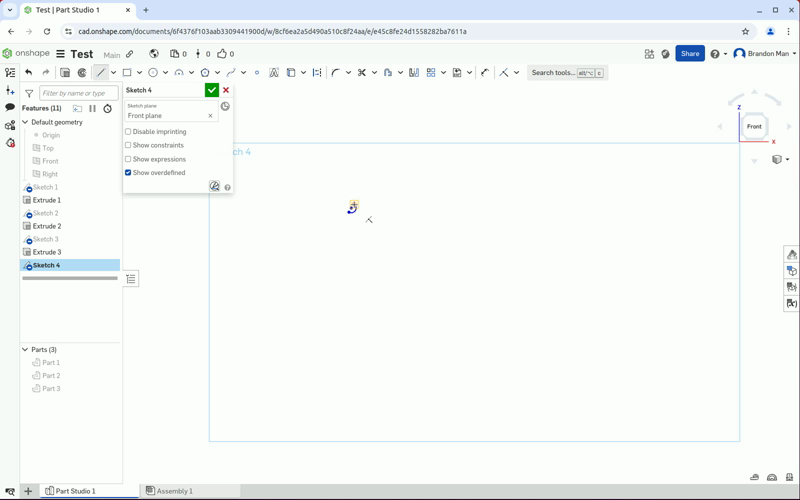
scroll(6)
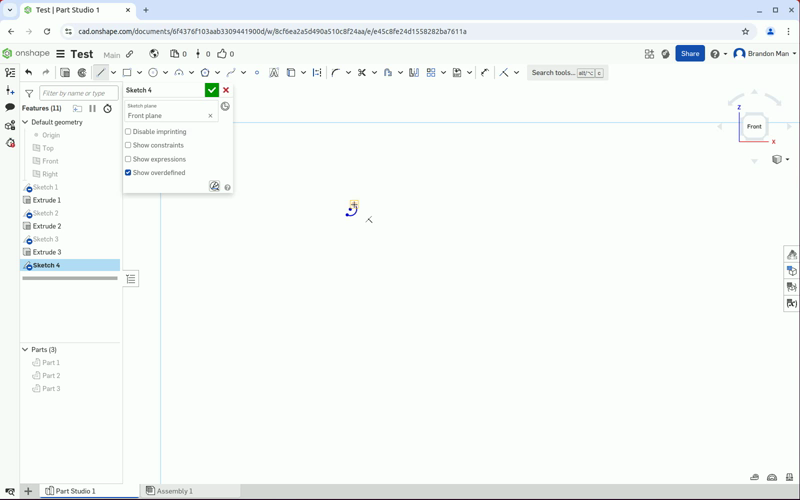
scroll(6)
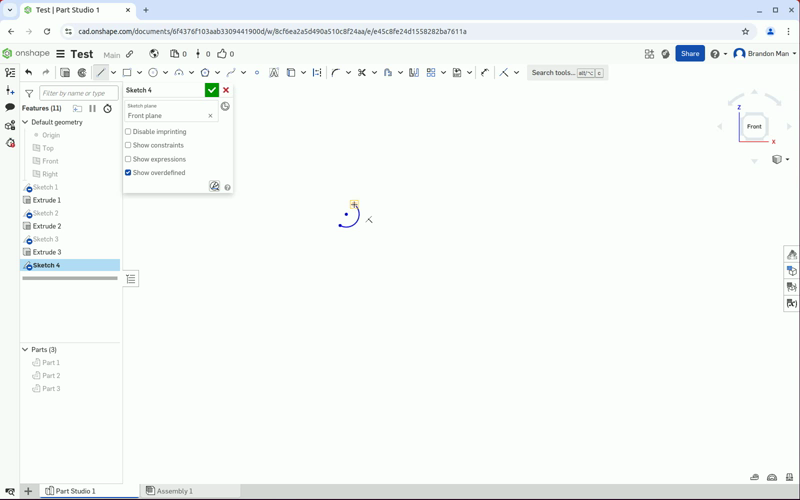
scroll(6)
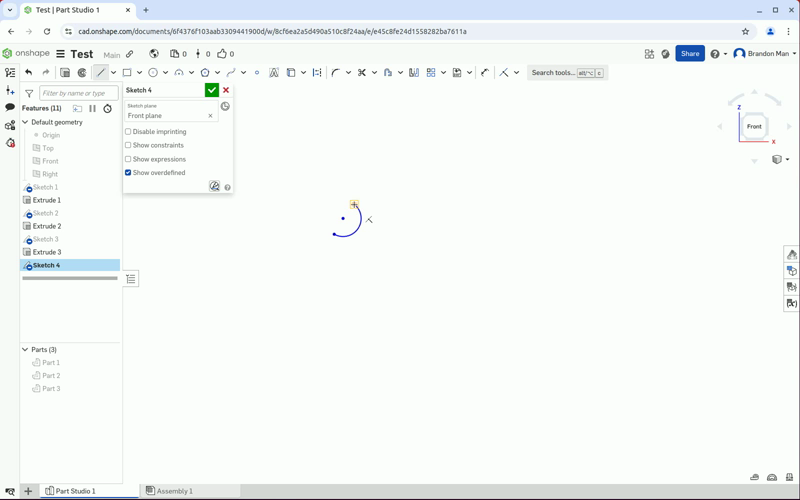
scroll(6)
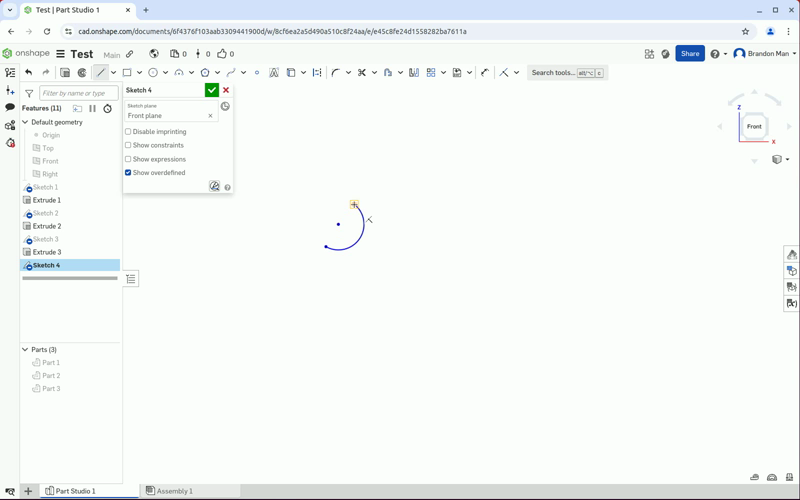
scroll(6)
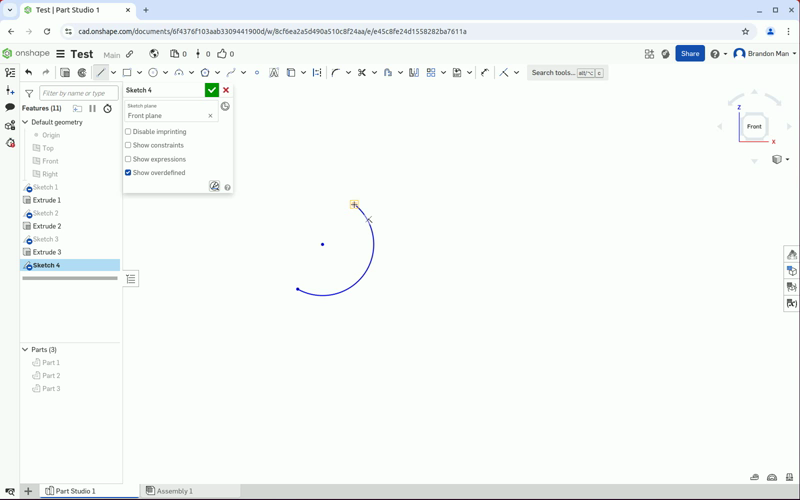
click(354, 204)
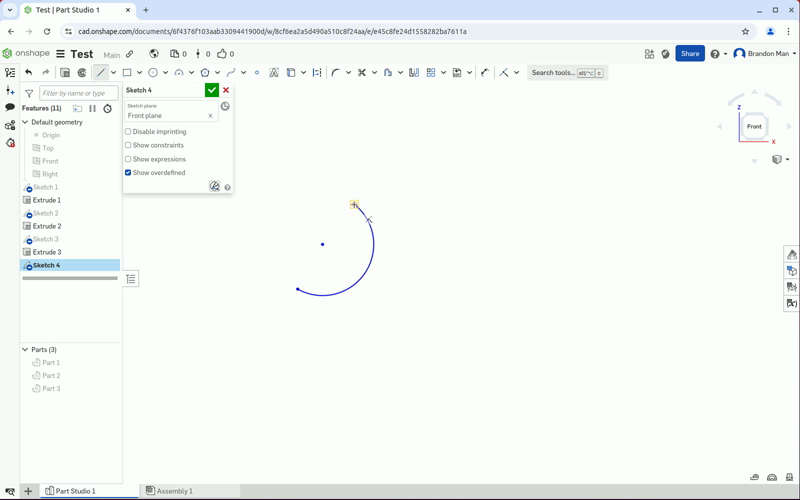
scroll(-6)
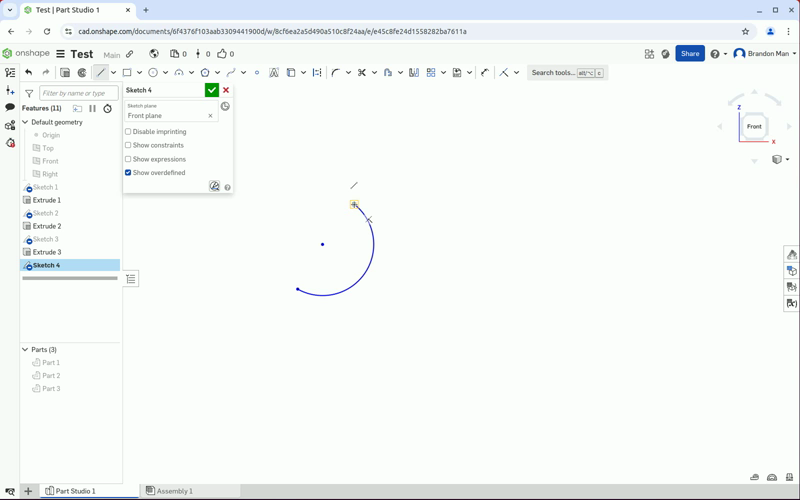
scroll(-6)
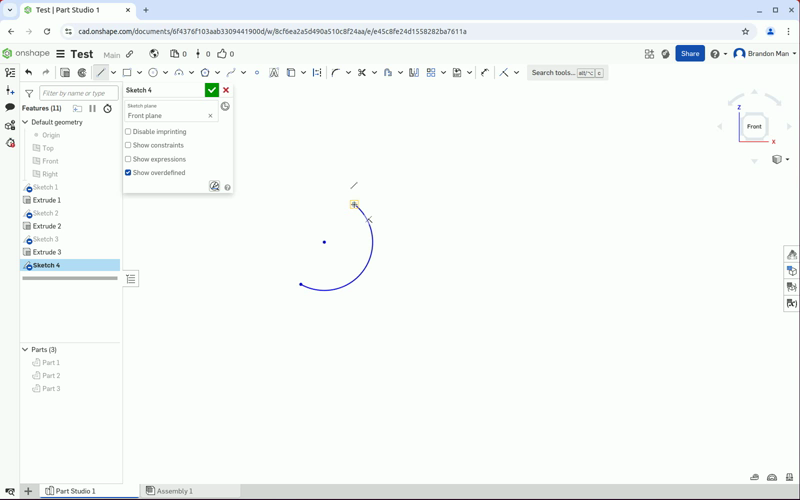
scroll(-6)
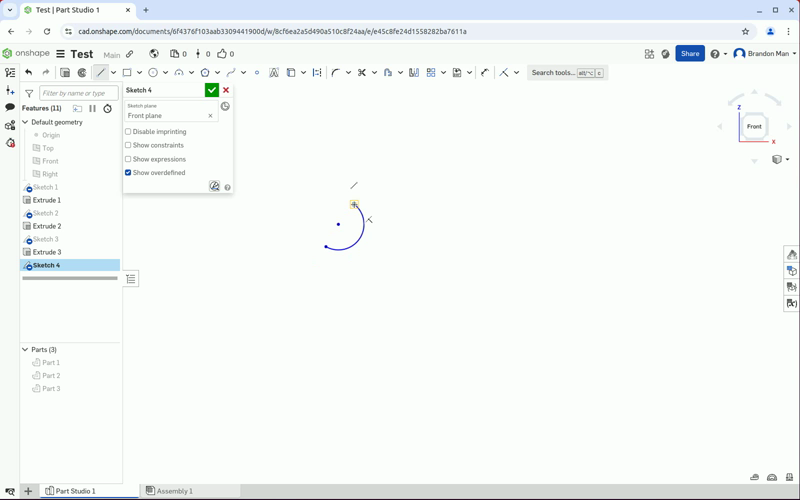
scroll(-6)
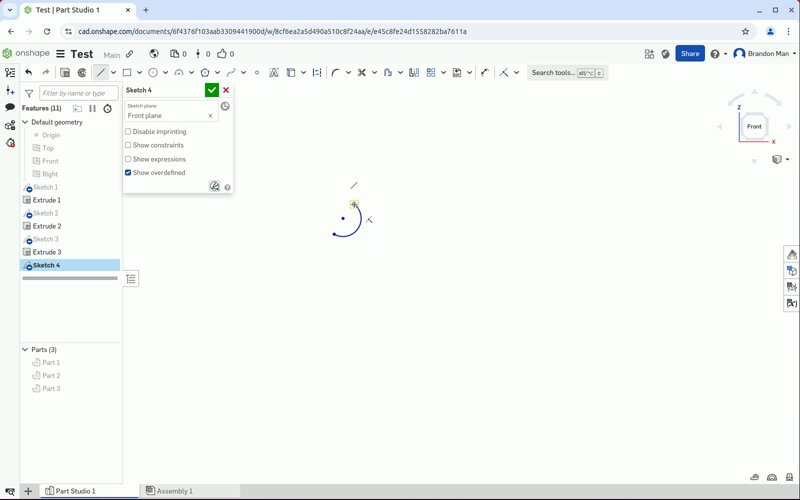
scroll(-6)
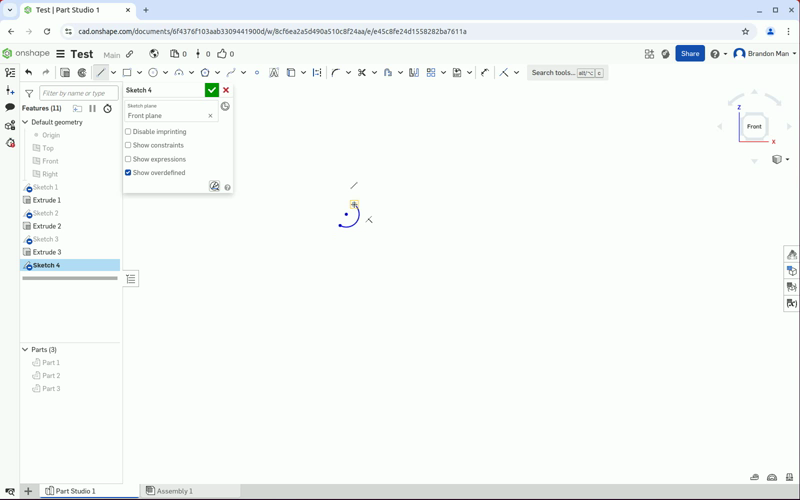
scroll(-6)
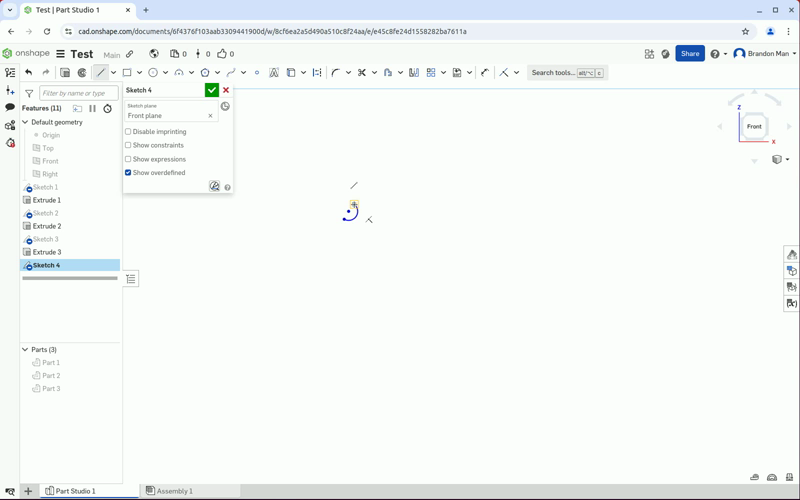
scroll(-6)
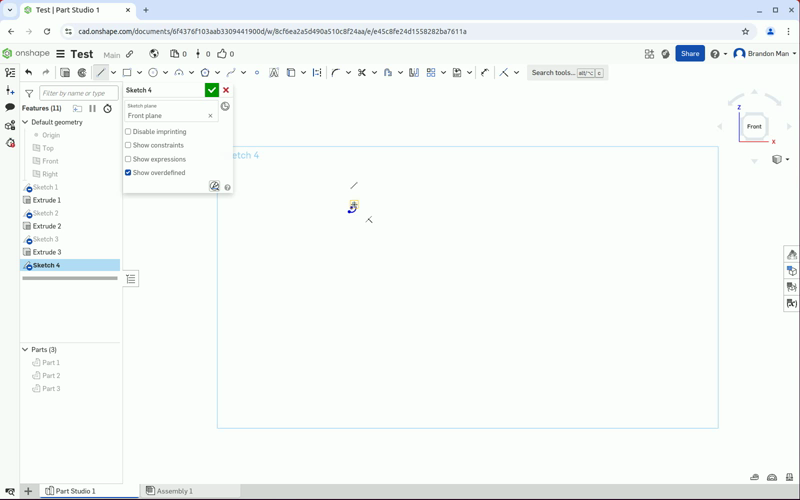
key_down(shift)
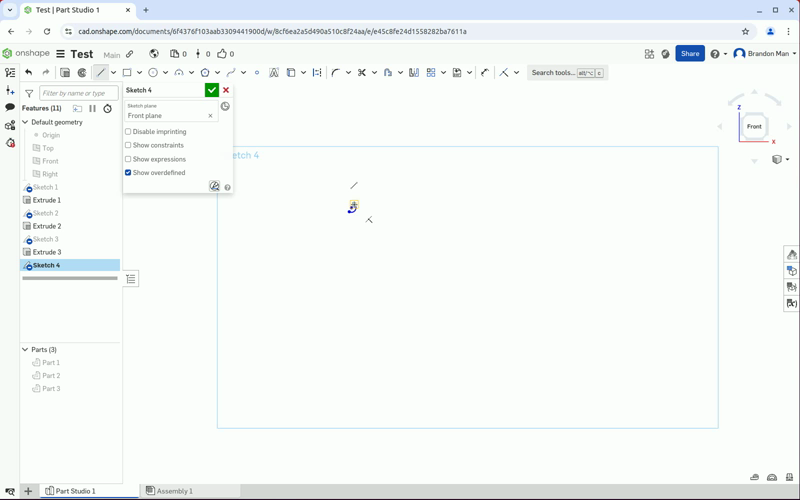
mouse_move(384, 204)
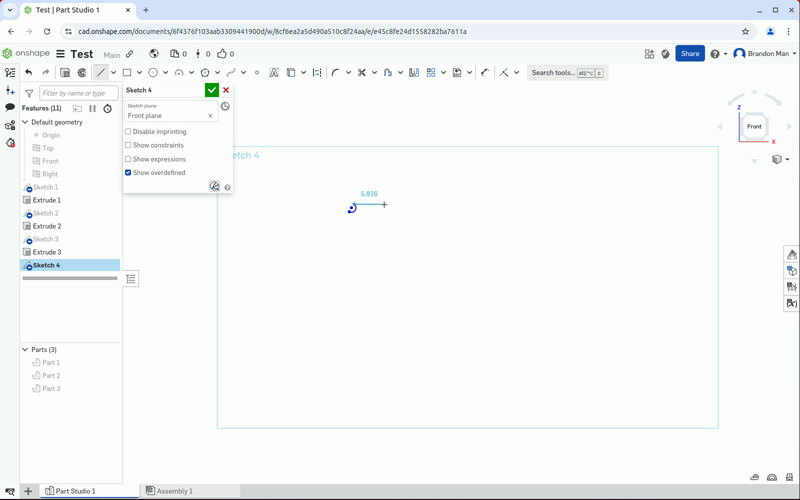
mouse_move(349, 204)
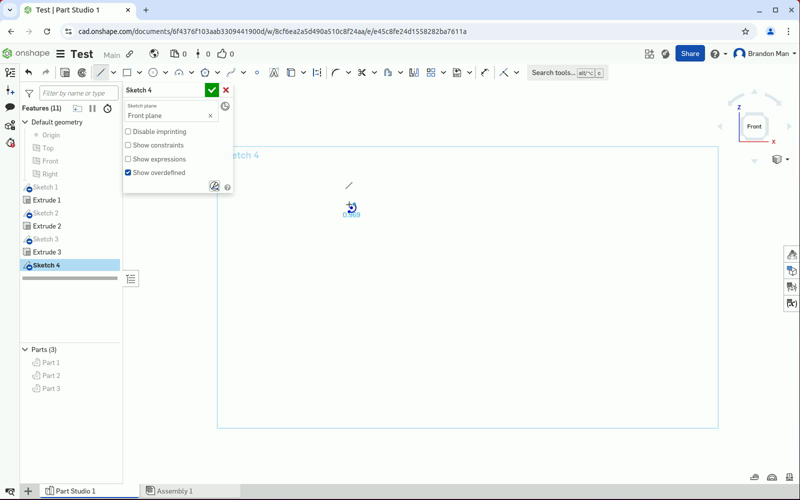
scroll(6)
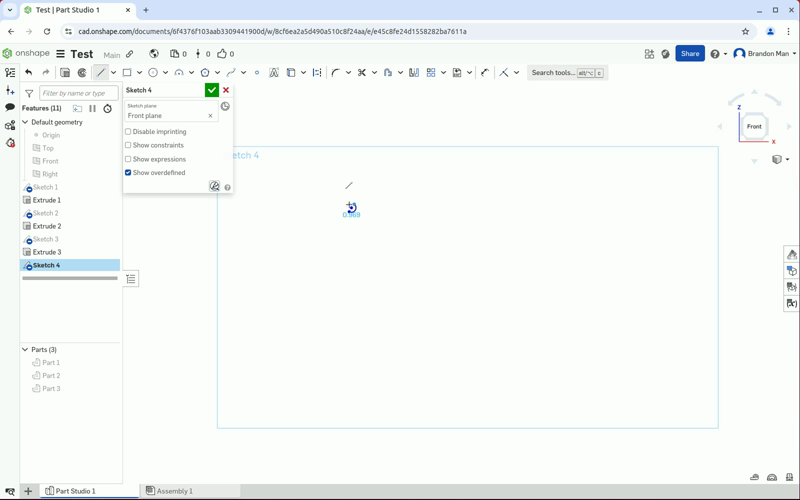
scroll(6)
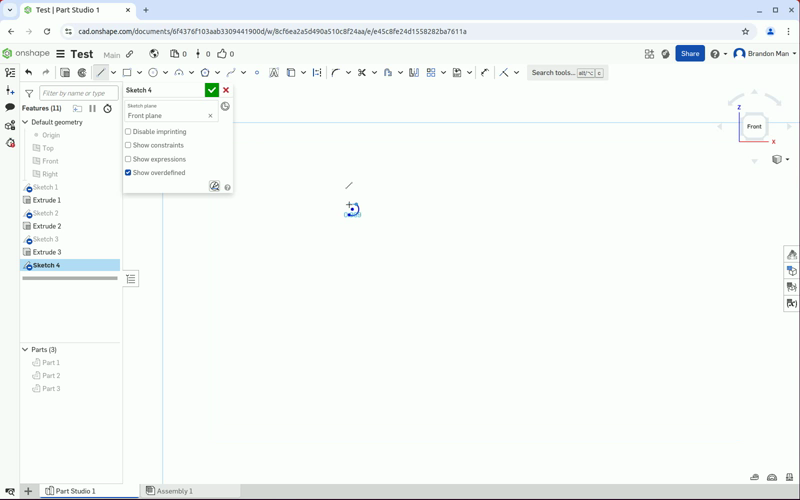
scroll(6)
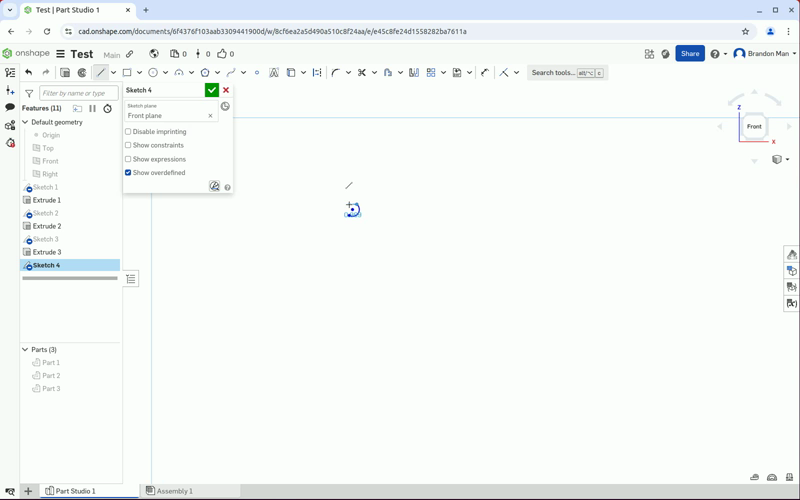
scroll(6)
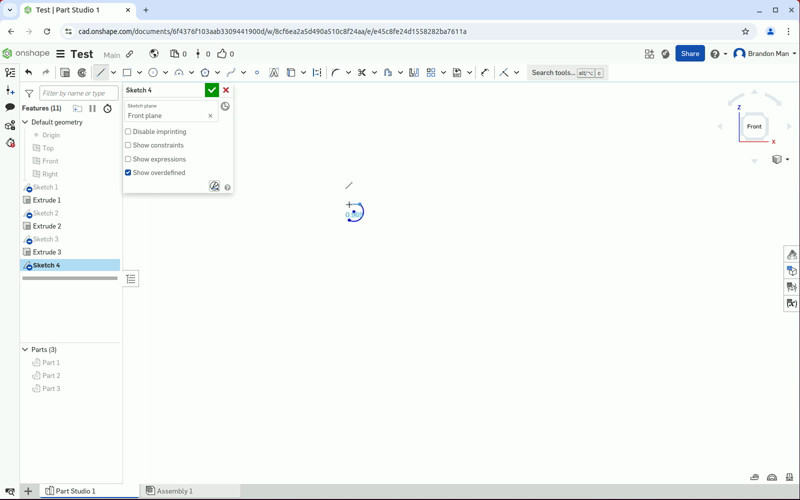
scroll(6)
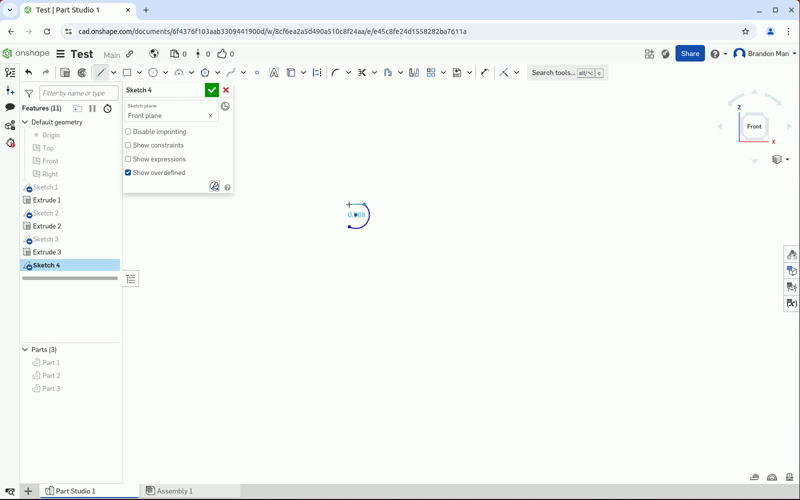
scroll(6)
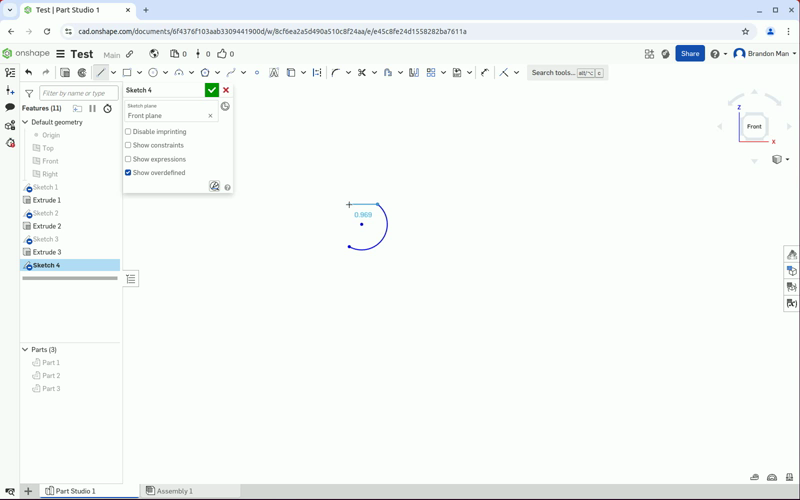
scroll(6)
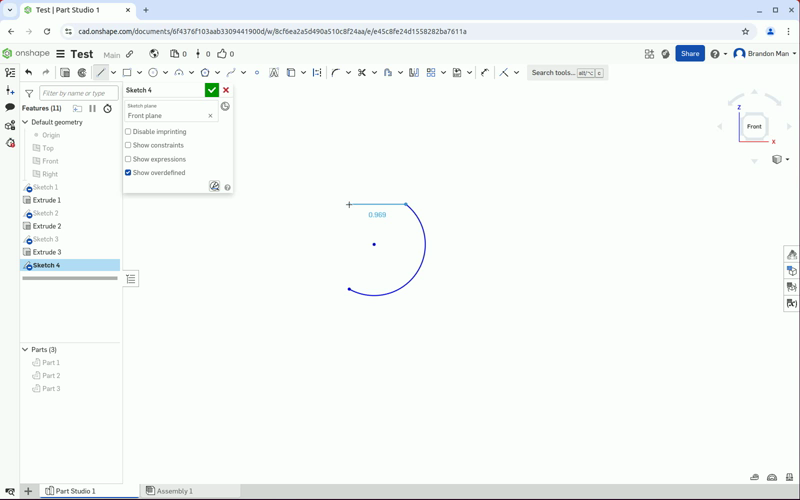
click(349, 204)
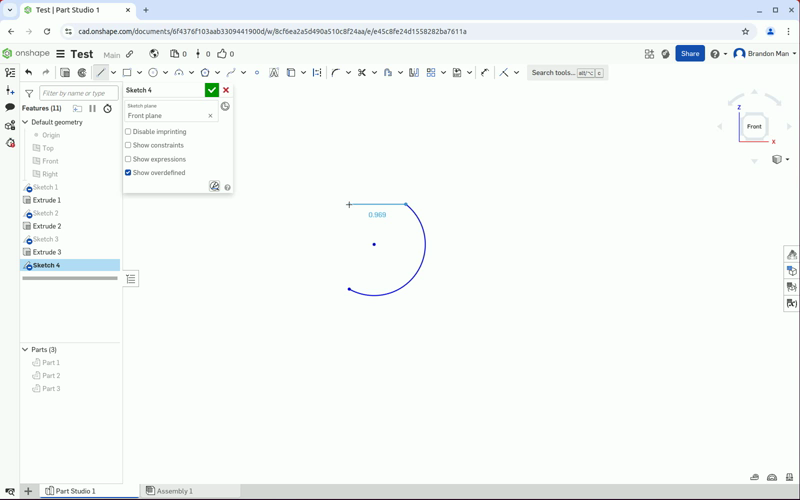
scroll(-6)
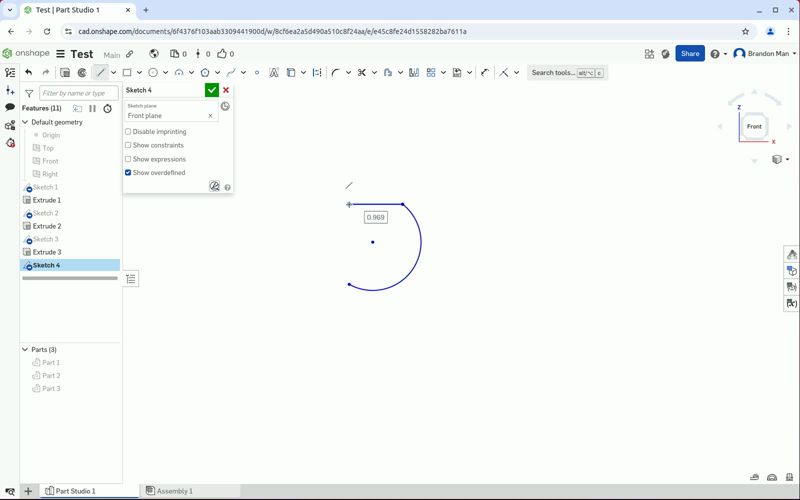
scroll(-6)
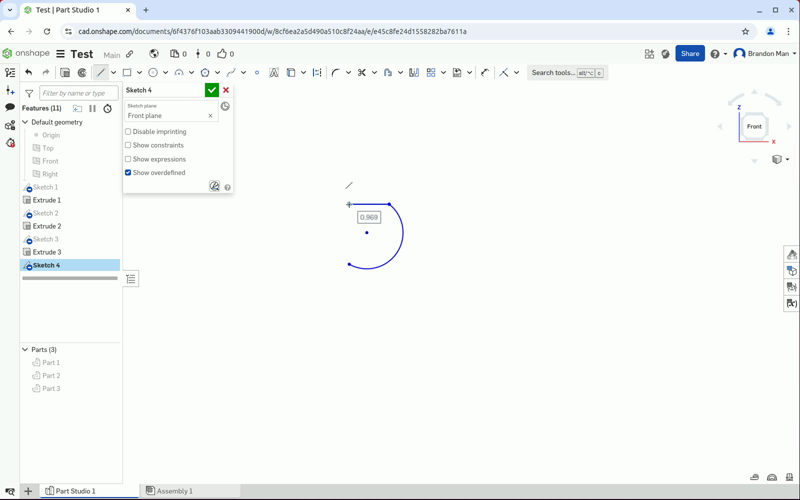
scroll(-6)
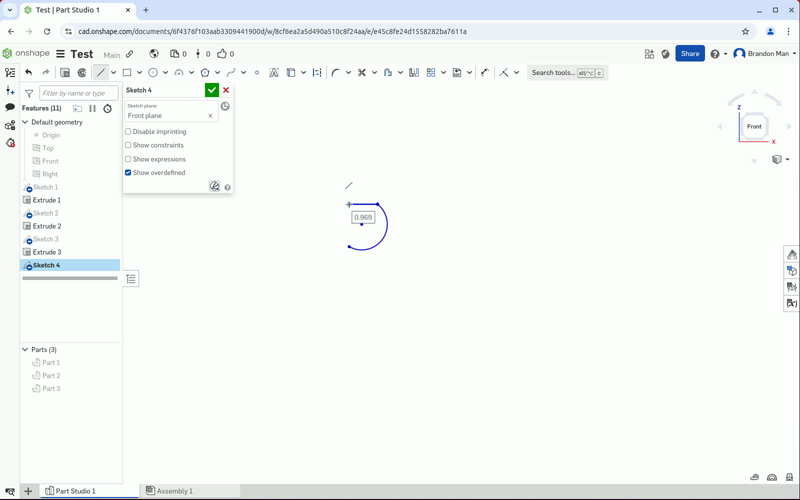
scroll(-6)
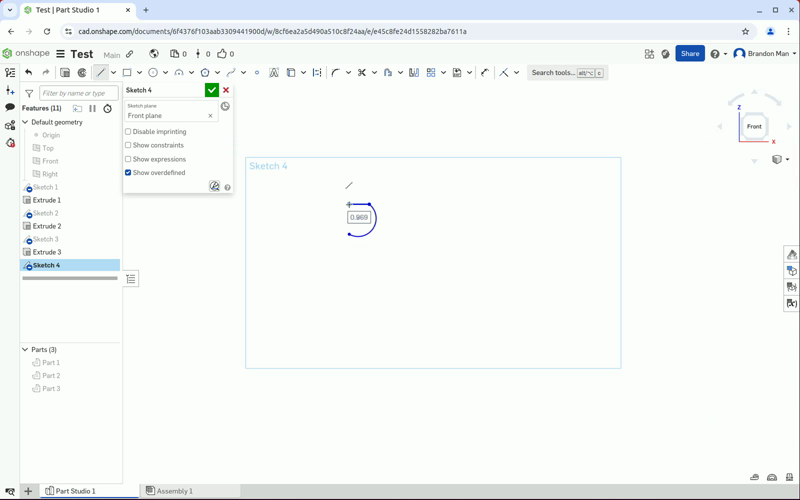
scroll(-6)
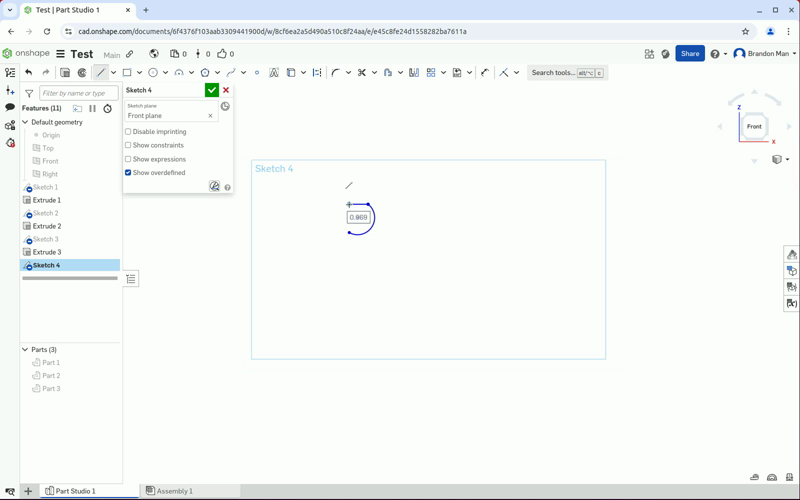
scroll(-6)
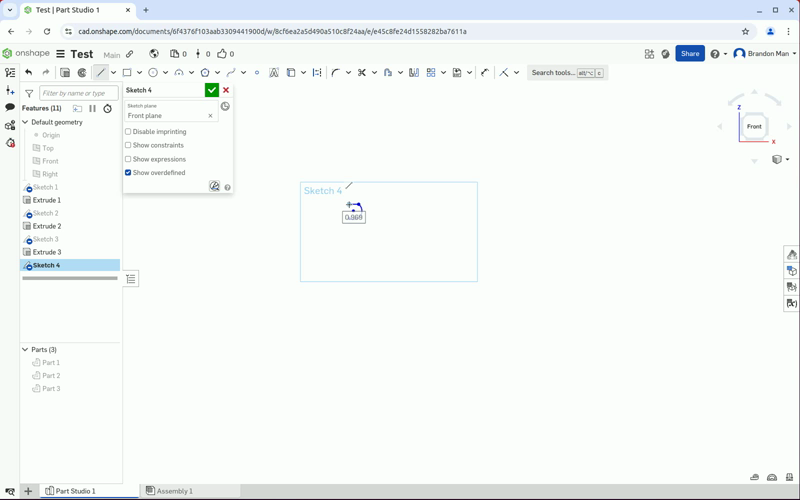
scroll(-6)
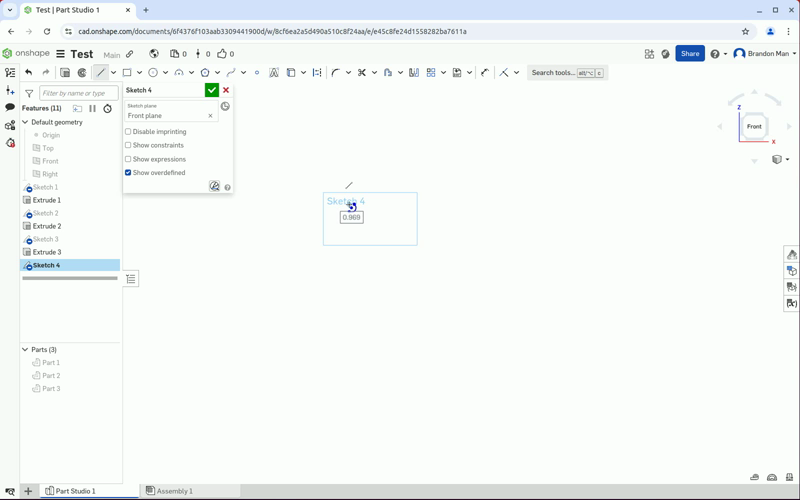
key_up(shift)
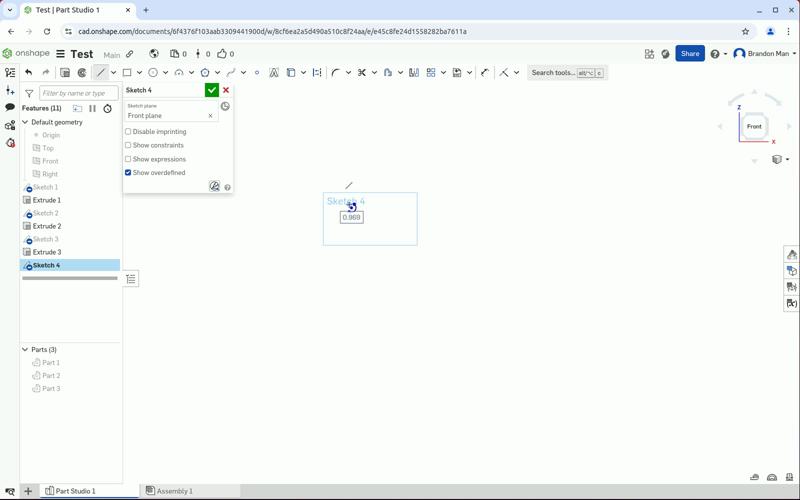
mouse_move(379, 204)
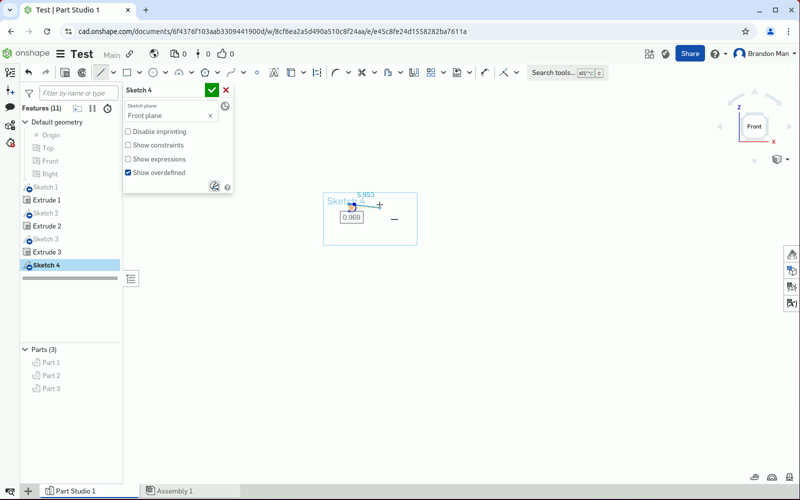
key_down(shift)
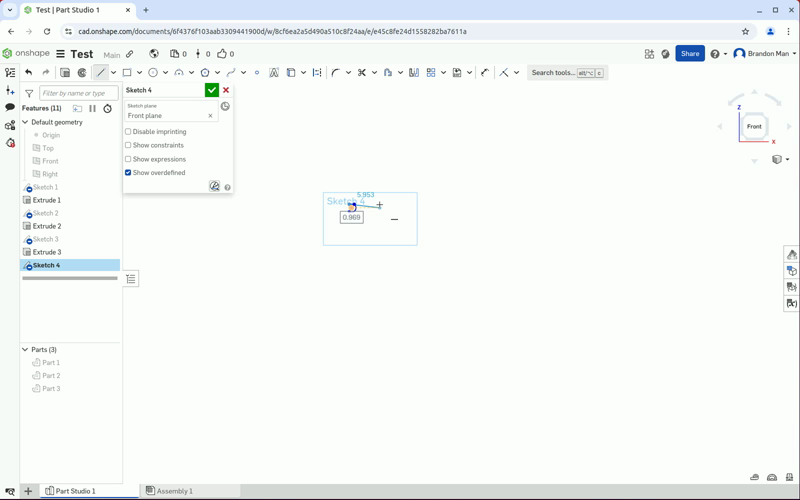
mouse_move(349, 211)
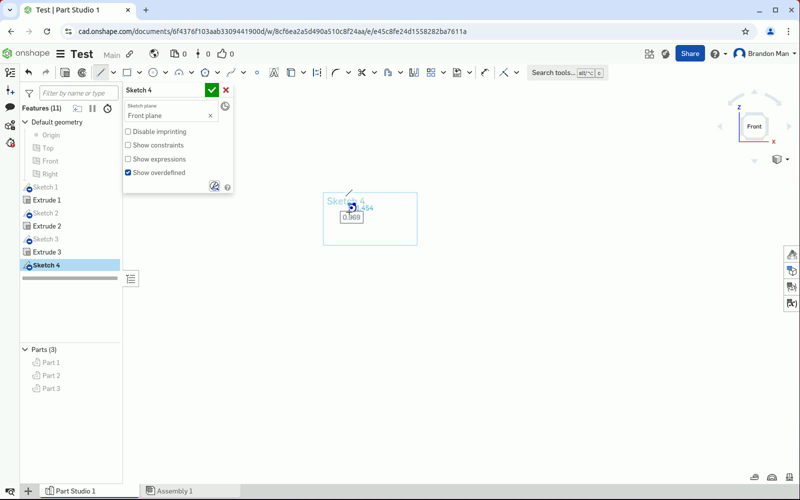
scroll(6)
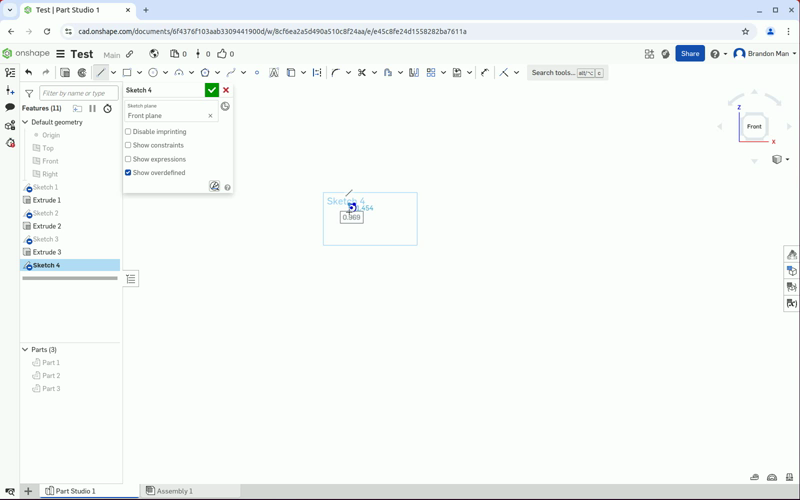
scroll(6)
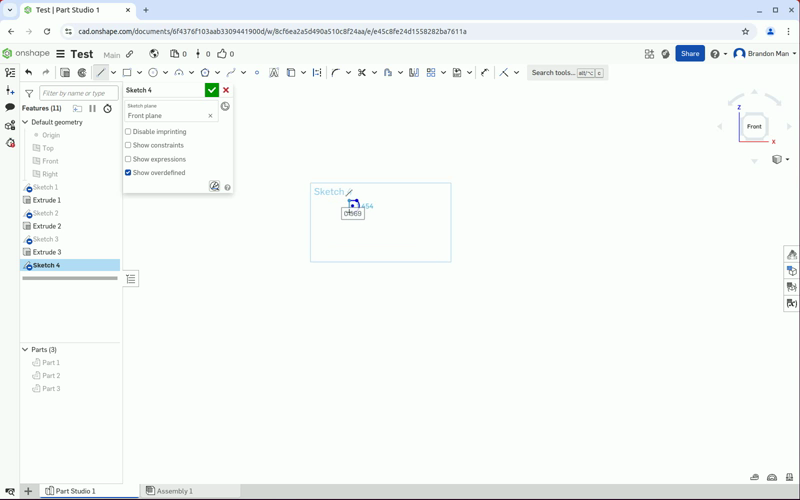
scroll(6)
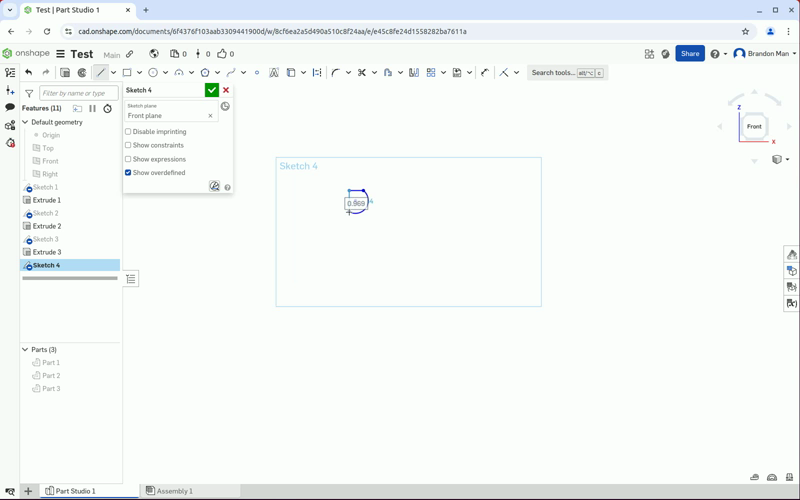
scroll(6)
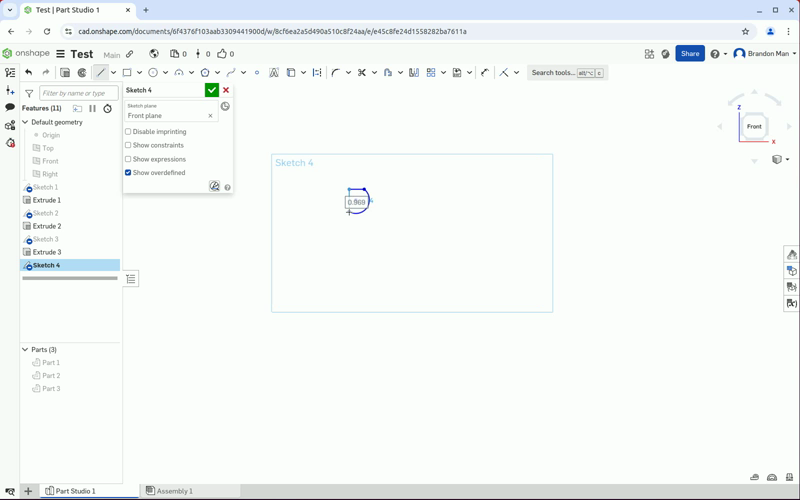
scroll(6)
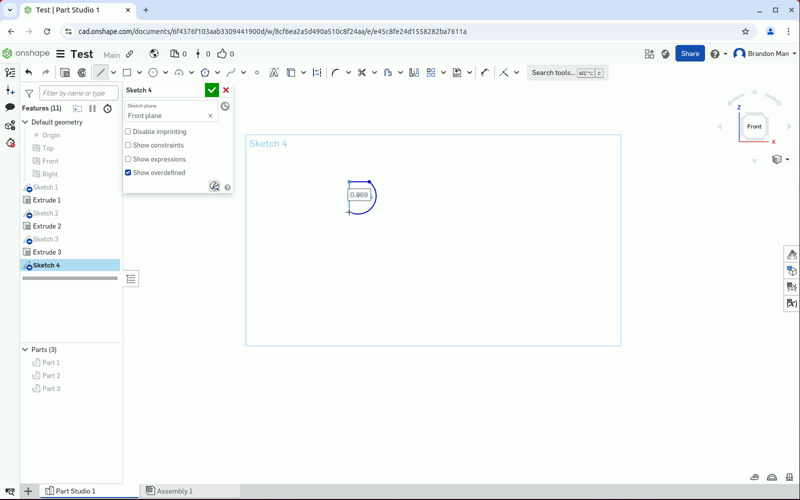
scroll(6)
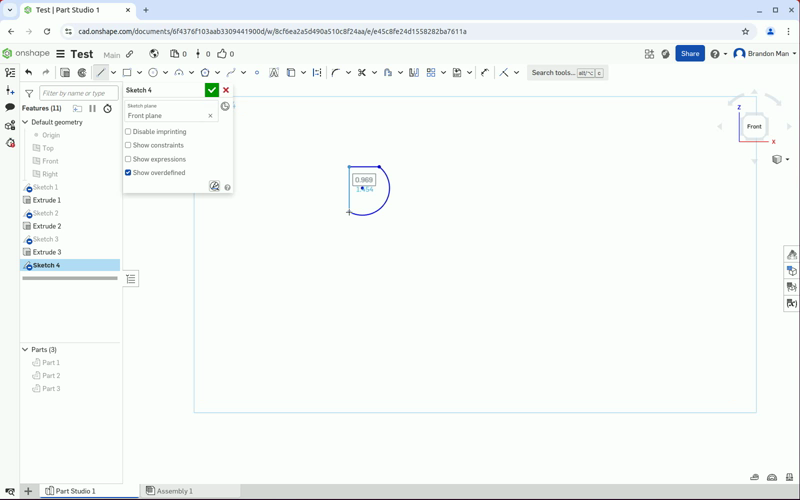
scroll(6)
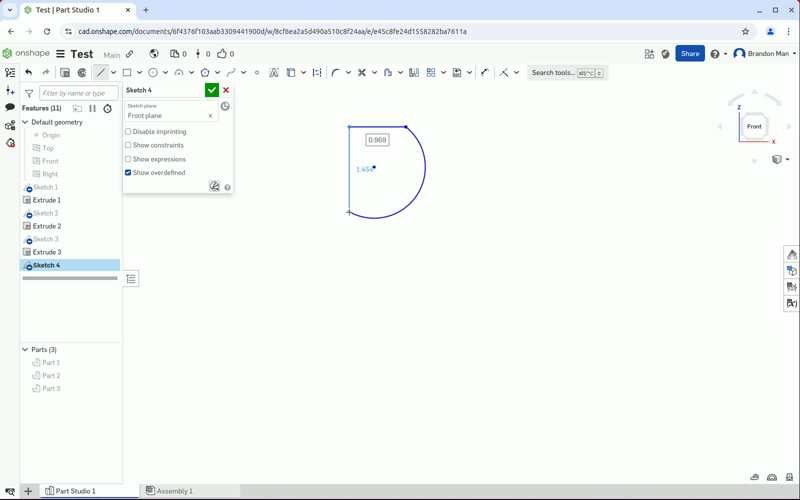
key_up(shift)
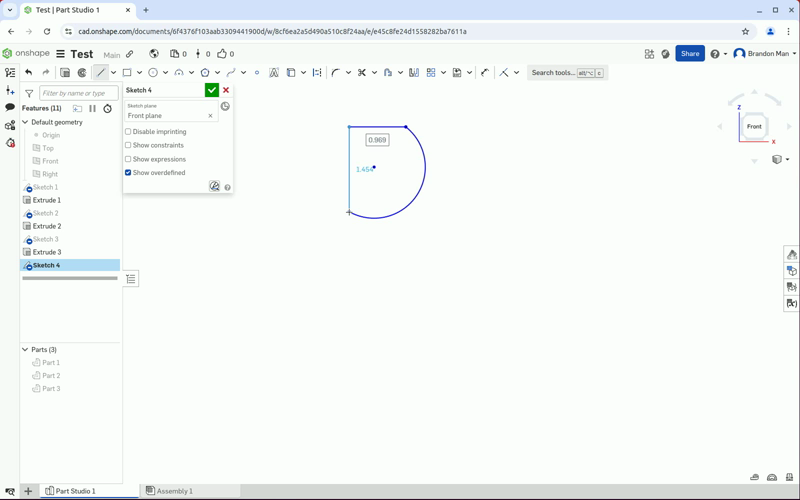
click(349, 211)
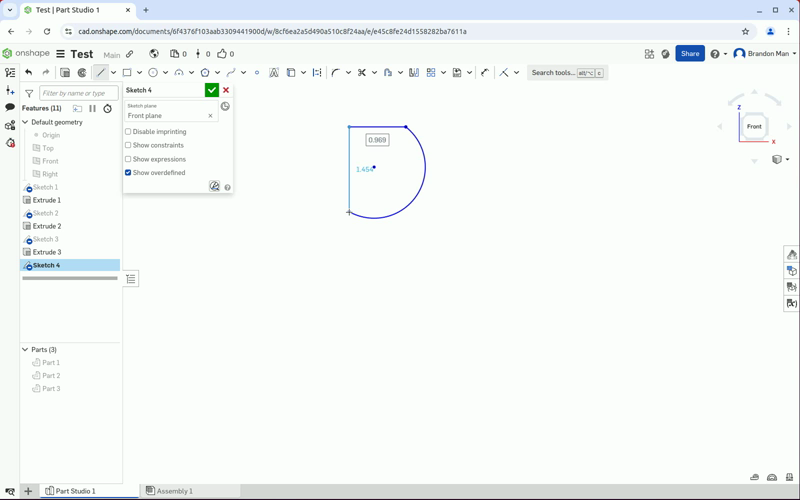
scroll(-6)
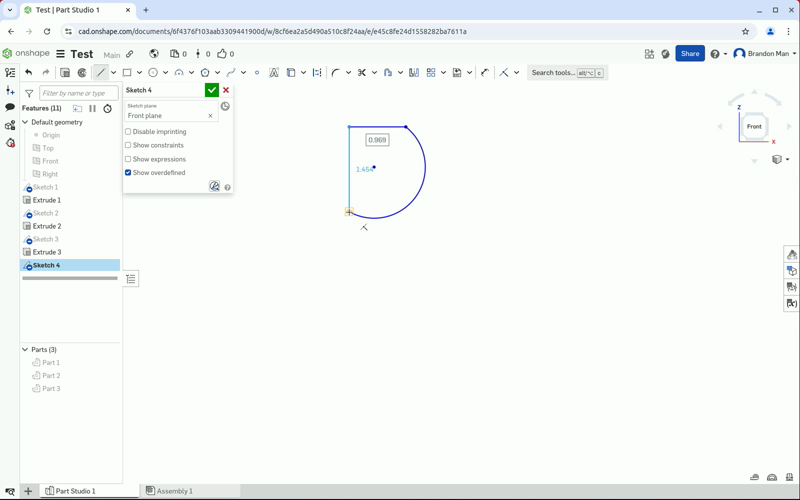
scroll(-6)
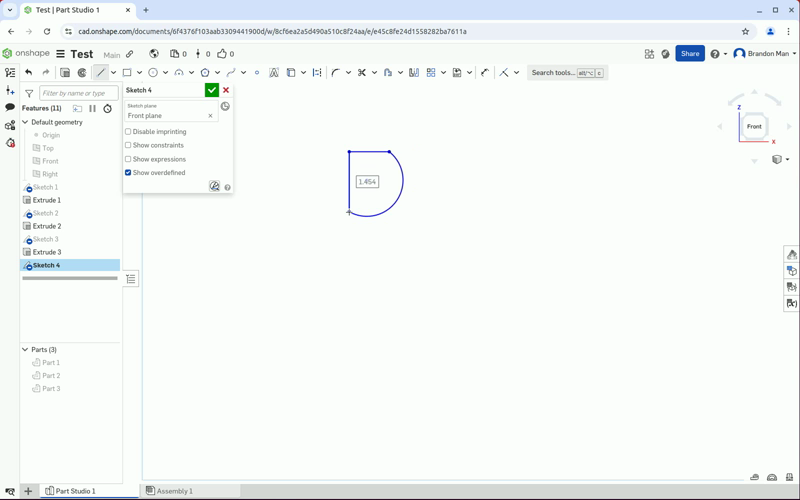
scroll(-6)
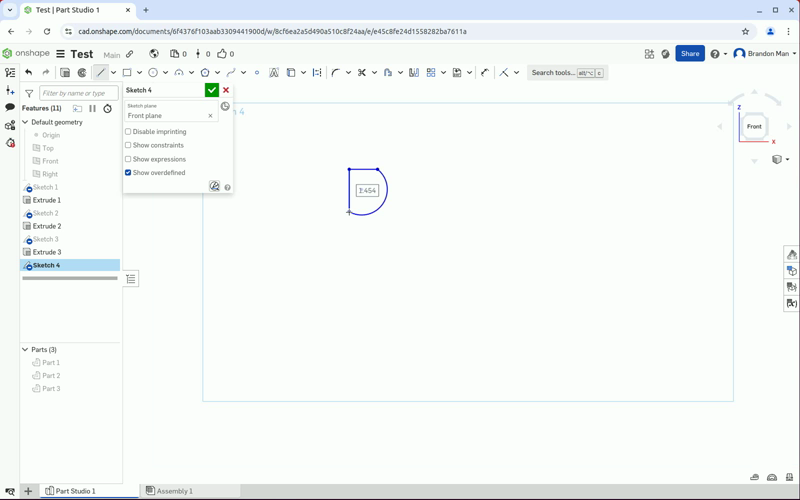
scroll(-6)
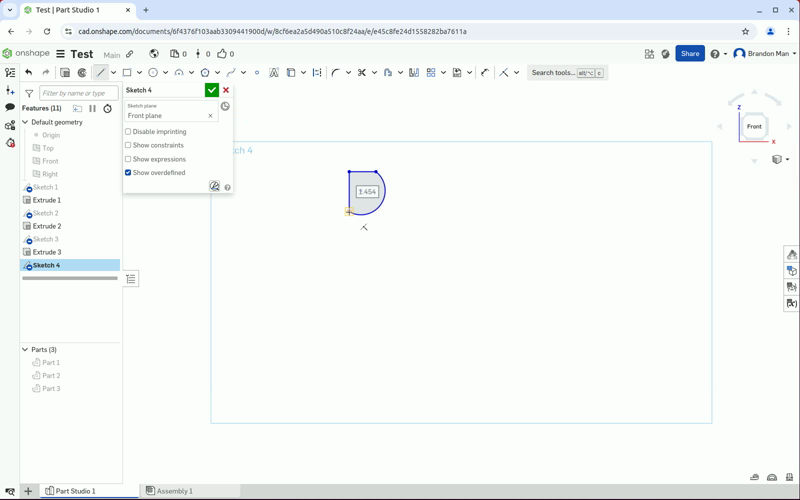
scroll(-6)
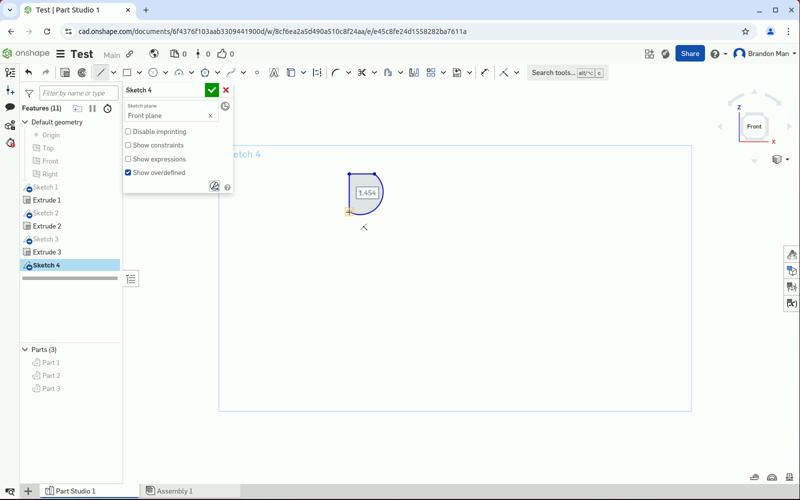
scroll(-6)
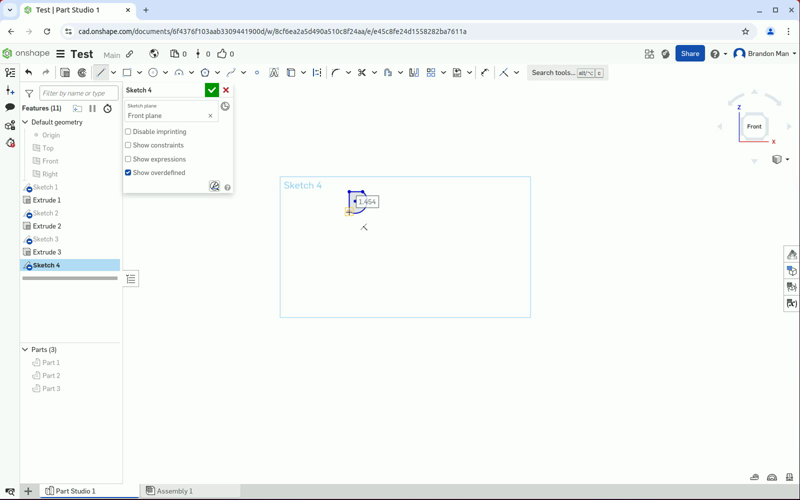
scroll(-6)
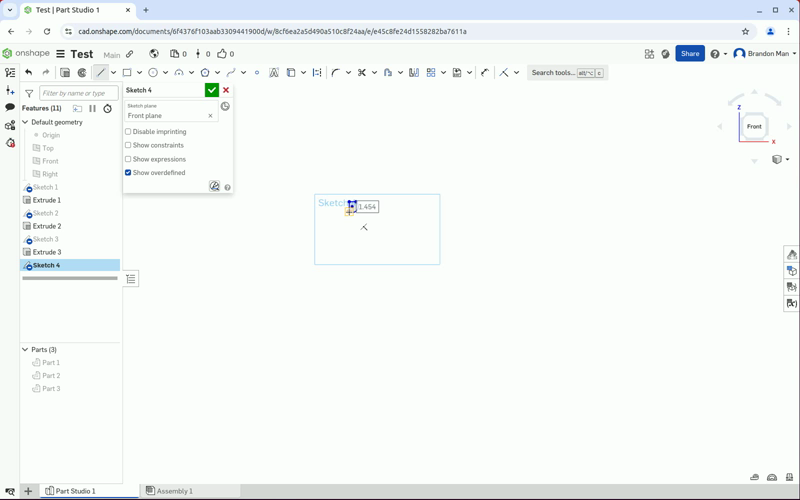
key(esc)
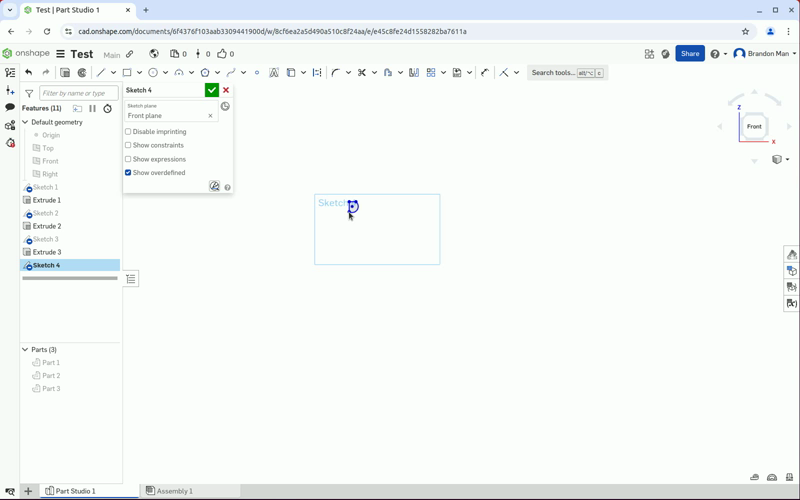
mouse_move(351, 205)
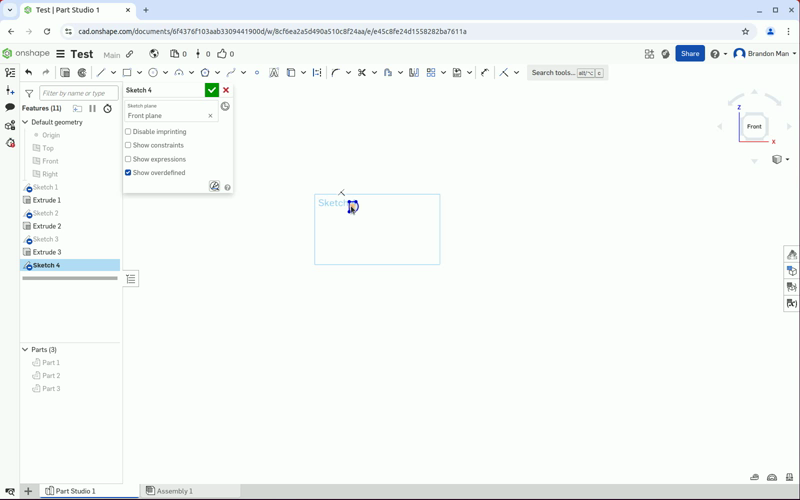
scroll(6)
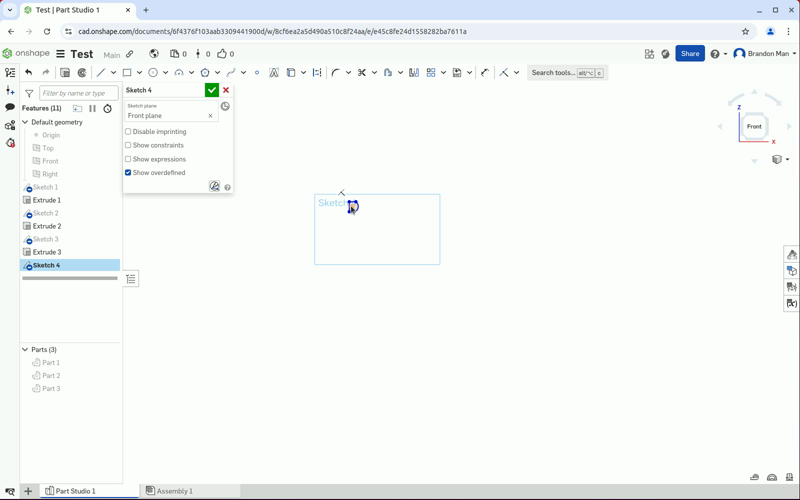
scroll(6)
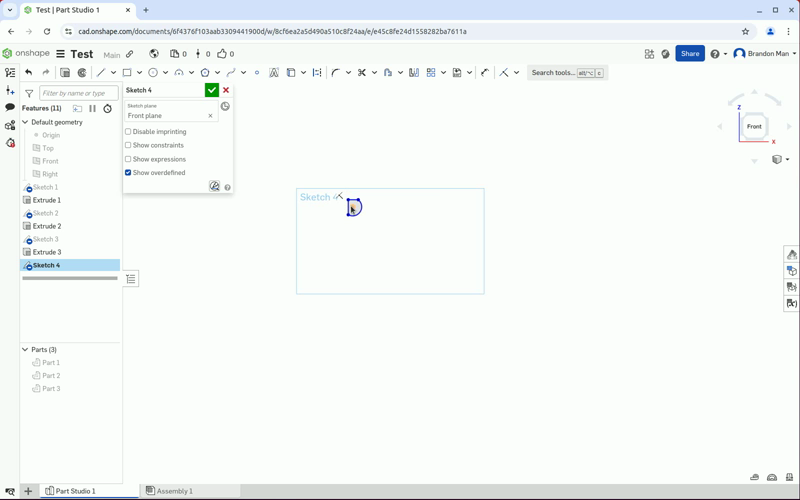
scroll(6)
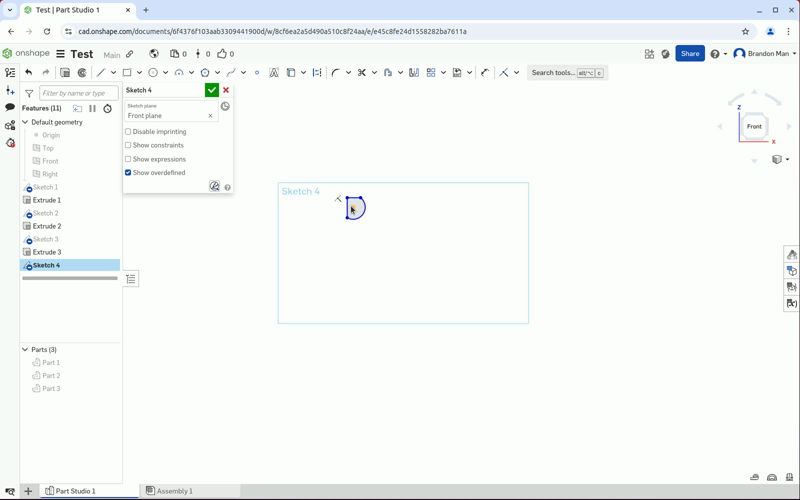
scroll(6)
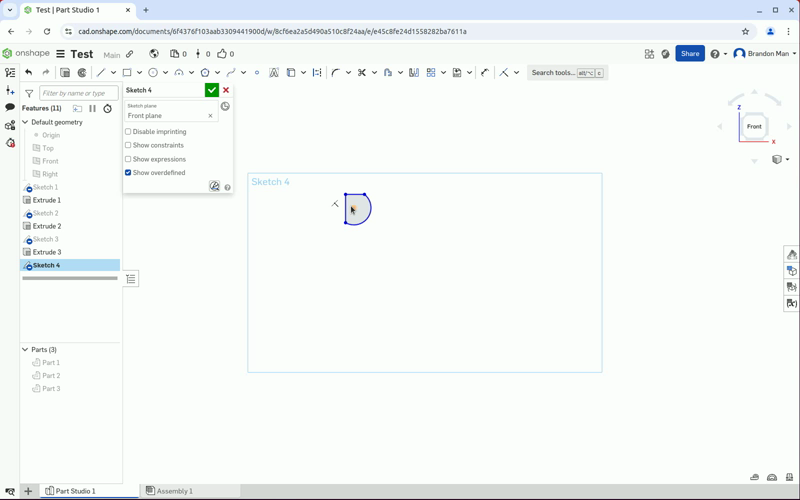
scroll(6)
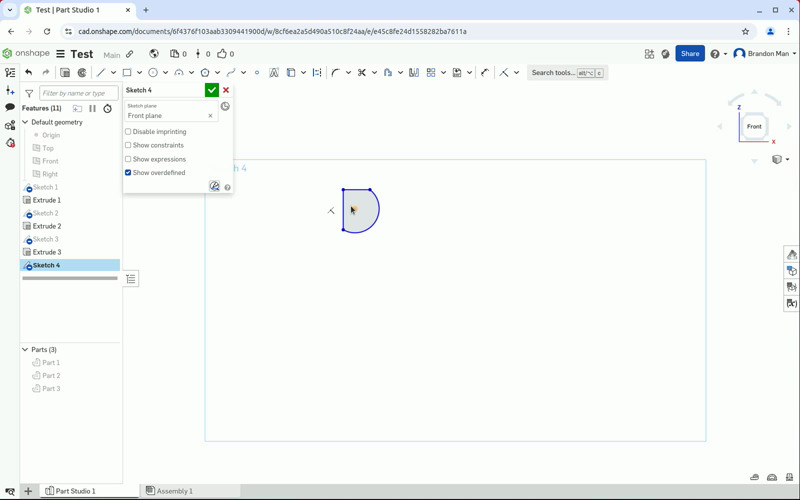
scroll(6)
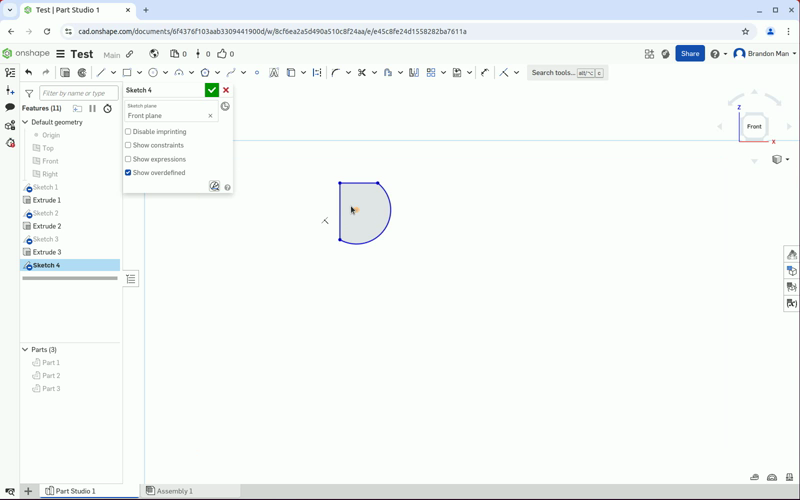
scroll(6)
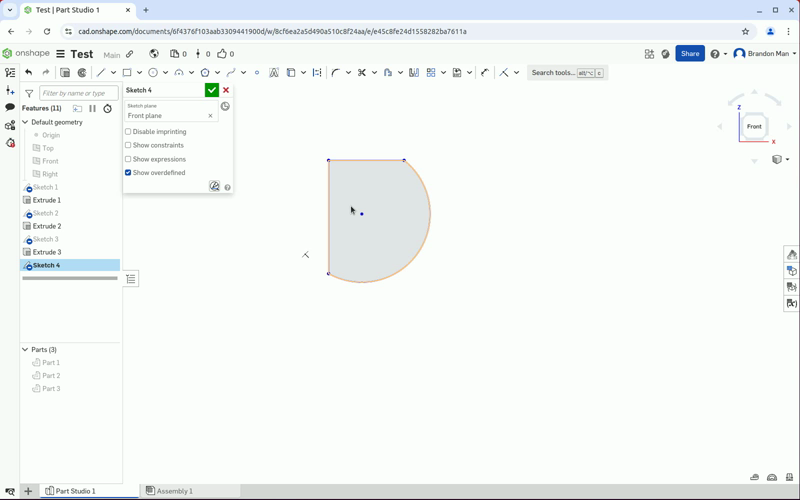
click(351, 205)
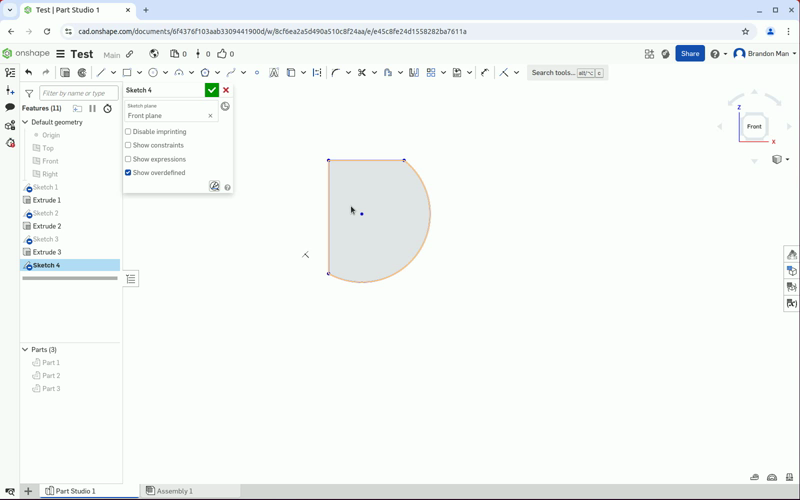
scroll(-6)
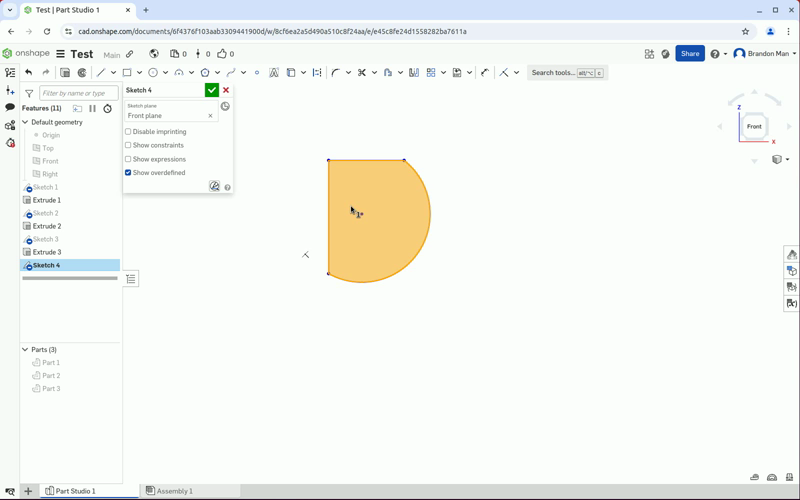
scroll(-6)
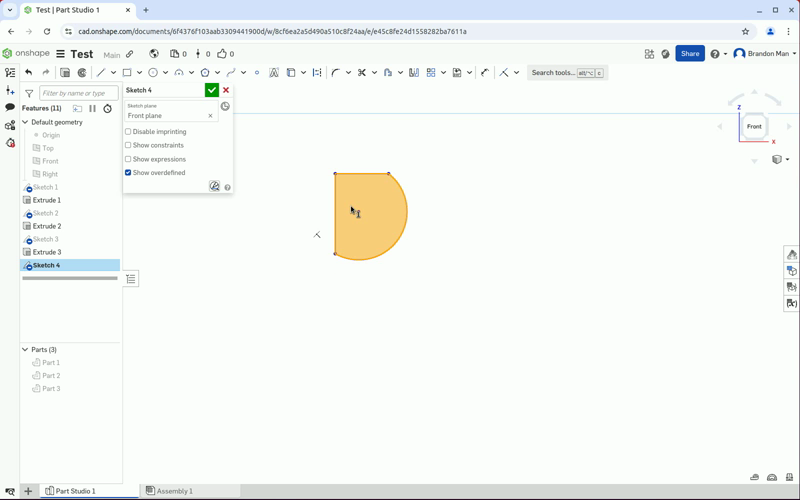
scroll(-6)
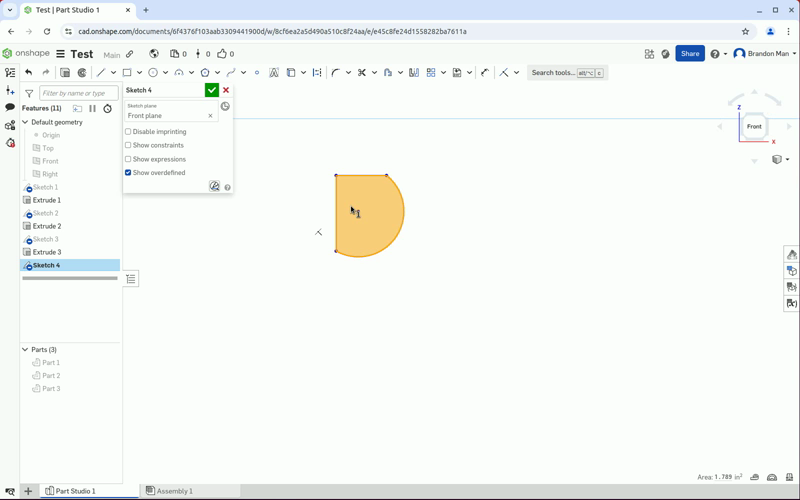
scroll(-6)
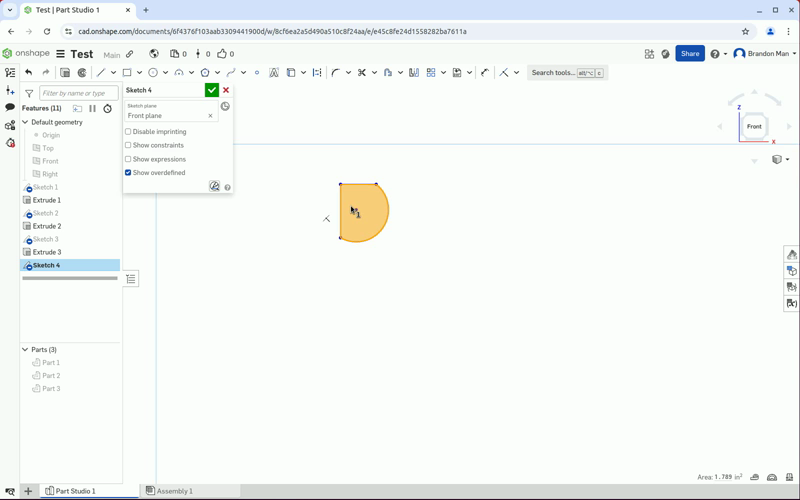
scroll(-6)
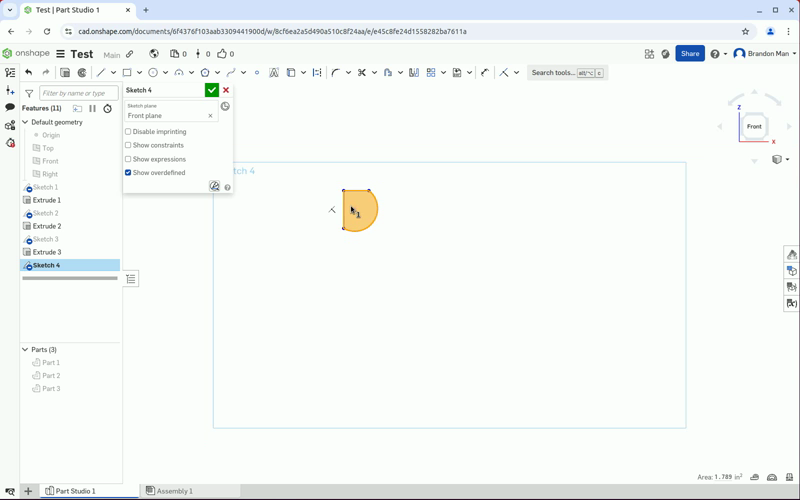
scroll(-6)
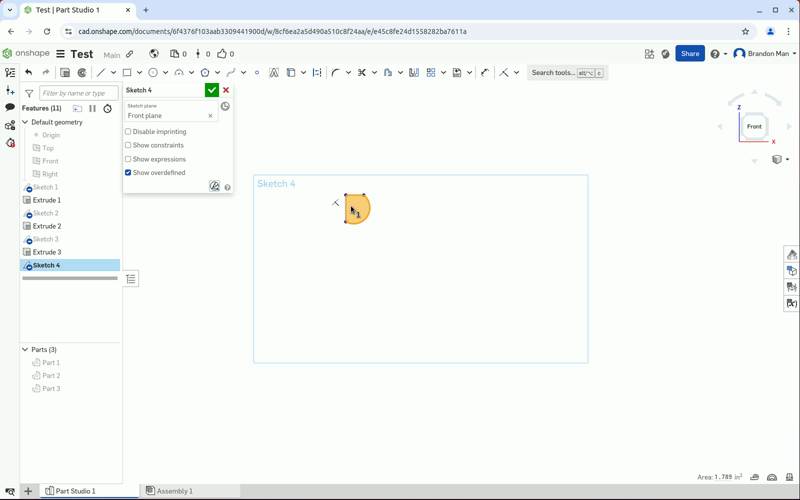
scroll(-6)
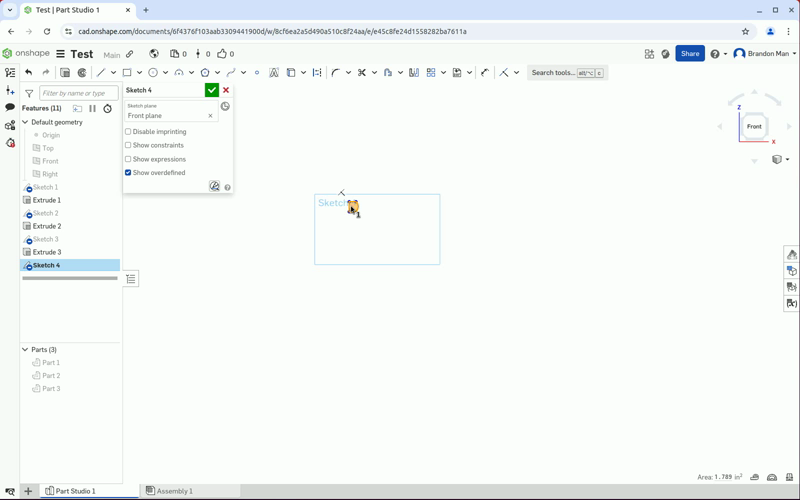
mouse_move(73, 352)
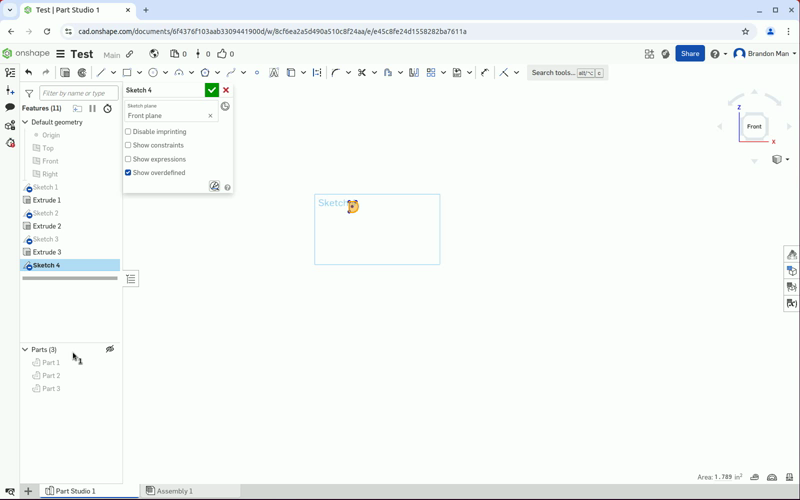
key(shift+y)
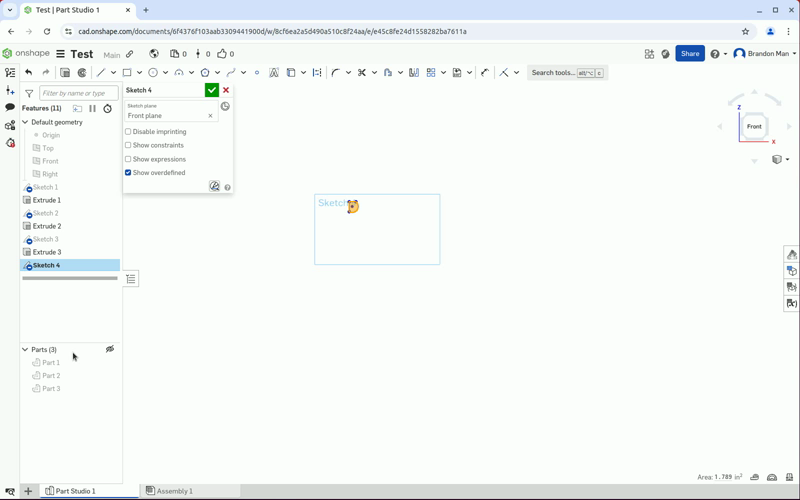
key(shift+e)
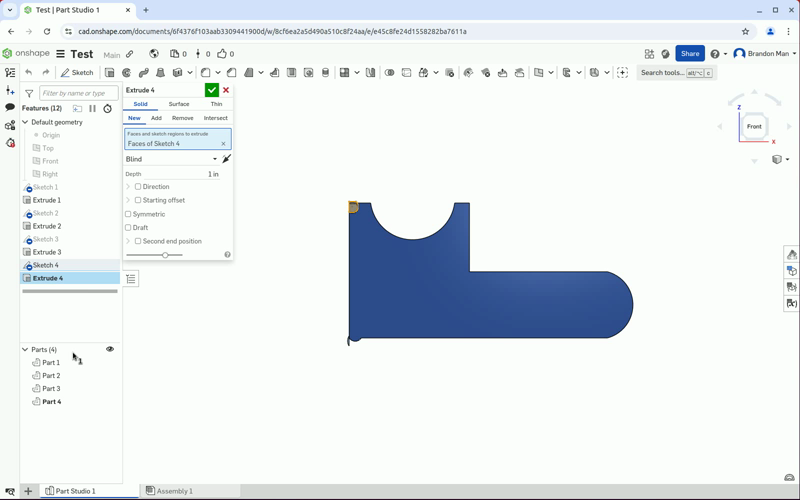
mouse_move(143, 106)
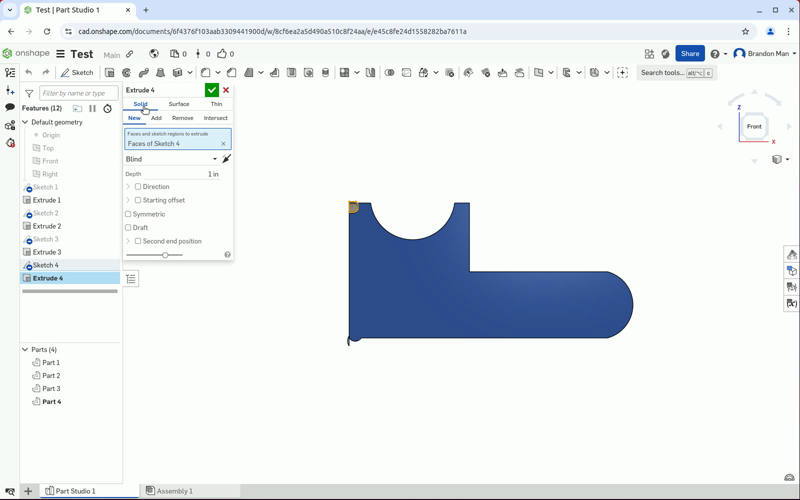
click(143, 106)
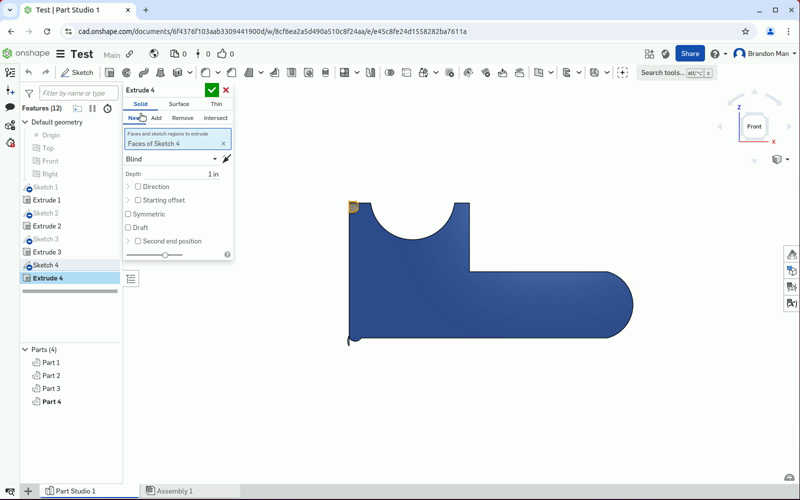
mouse_move(137, 120)
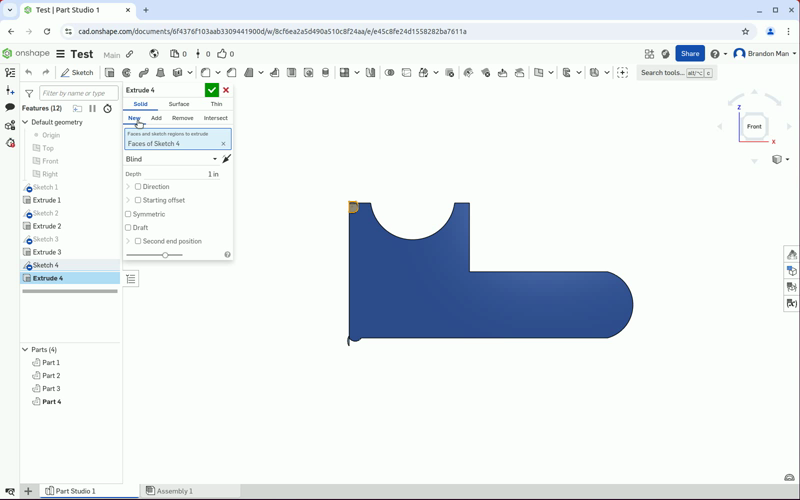
click(137, 120)
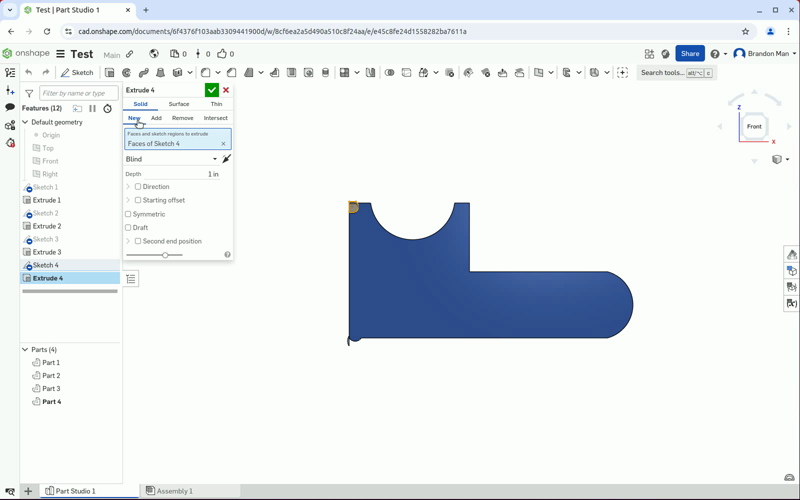
key(tab, 4)
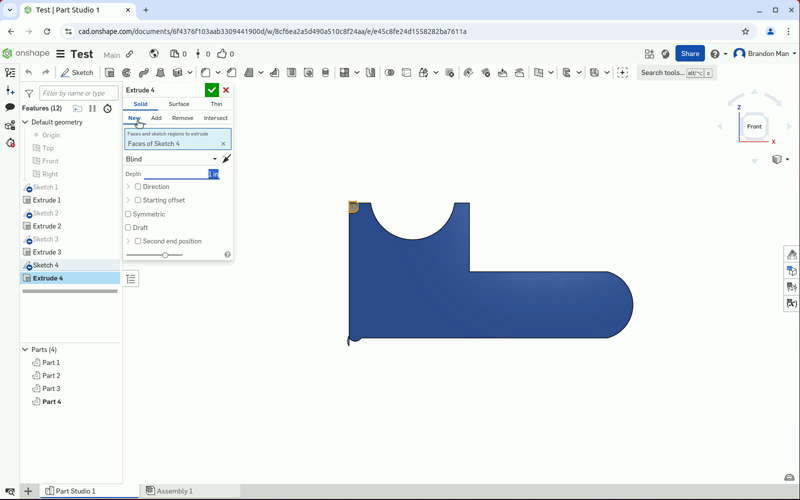
text(8.906)
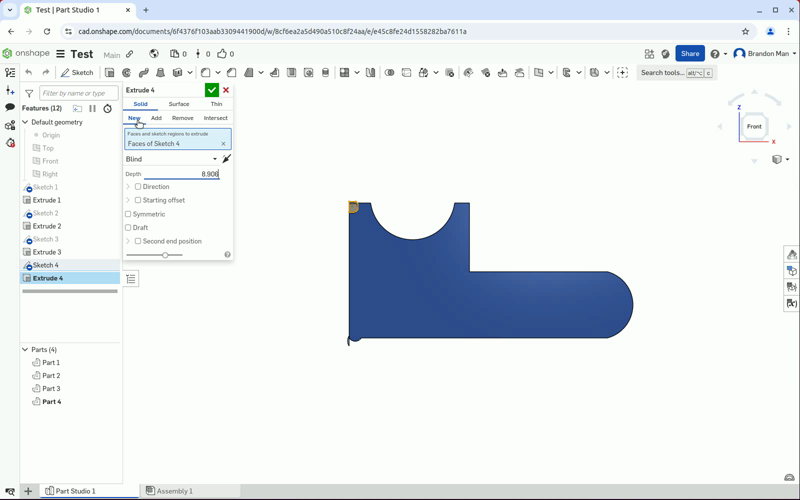
key(enter)
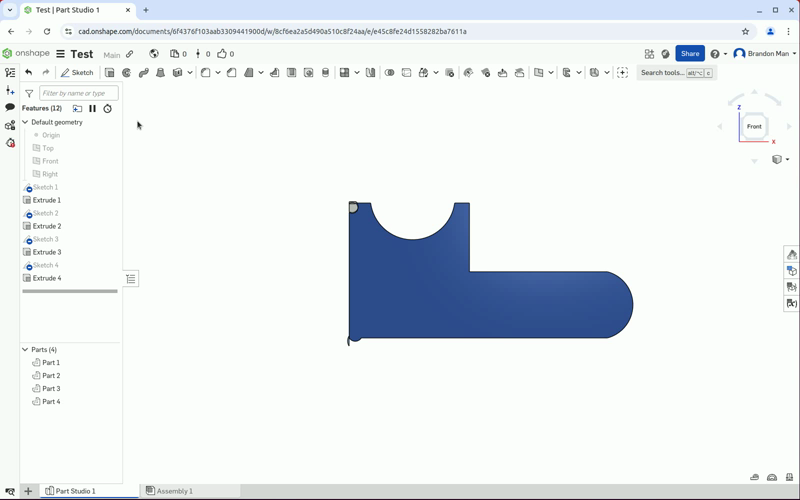
key(shift+h)
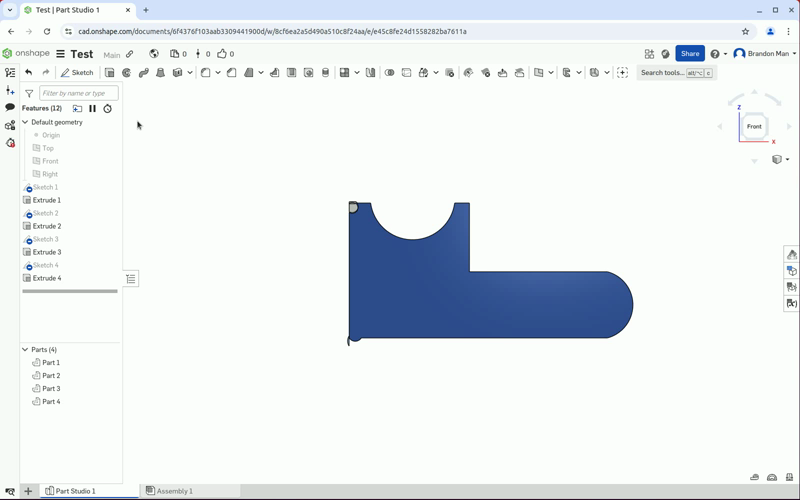
key(shift+h)
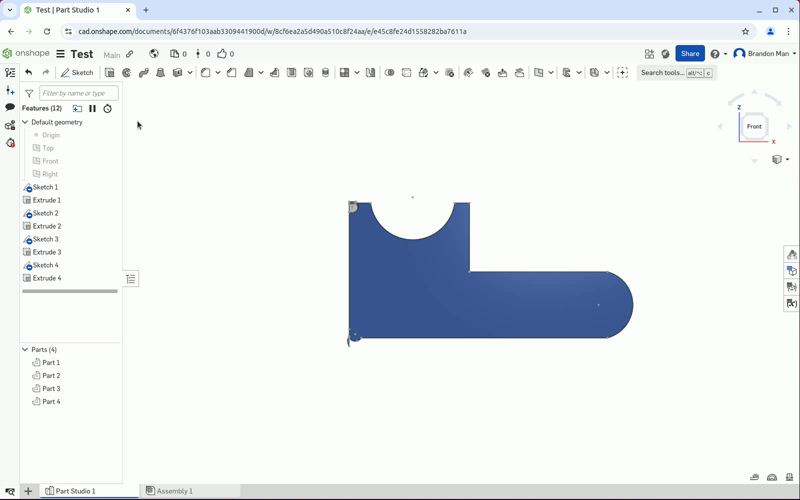
key(shift+7)
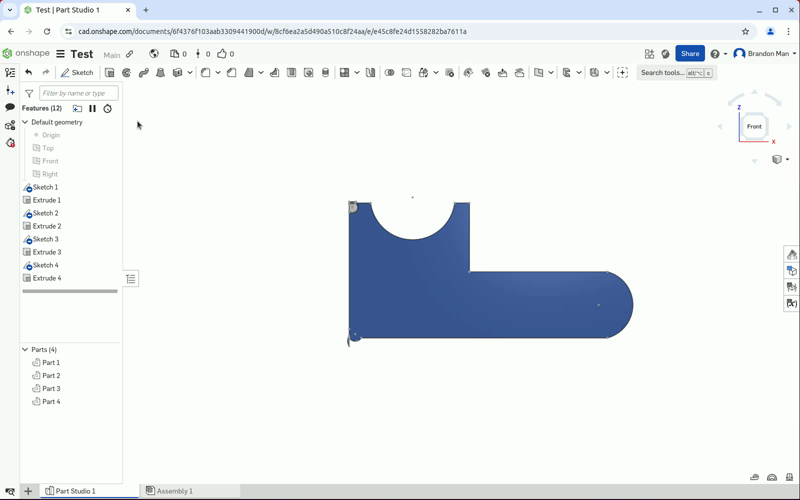
key(left, 2)
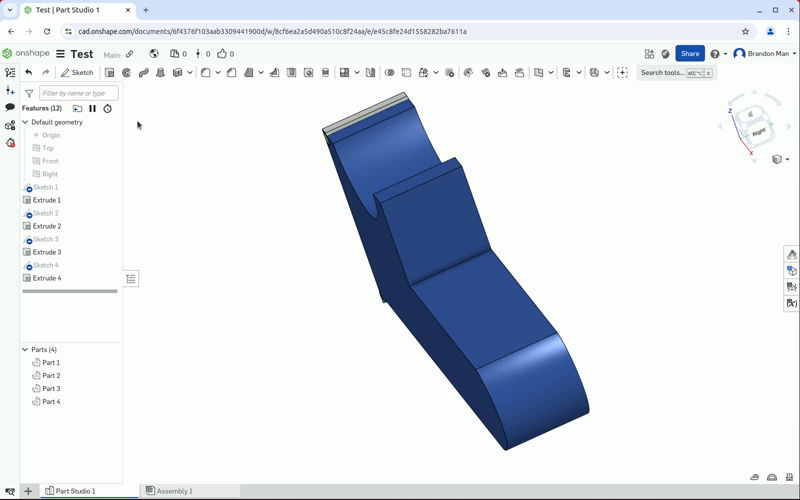
key(down, 2)
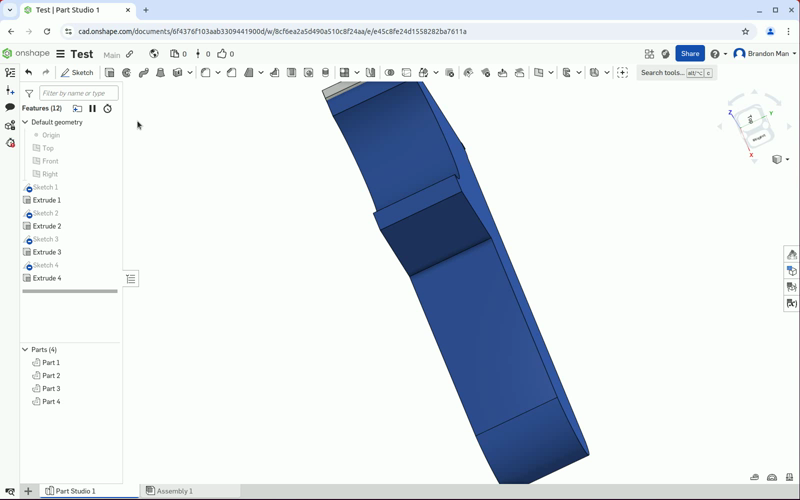
key(up, 2)
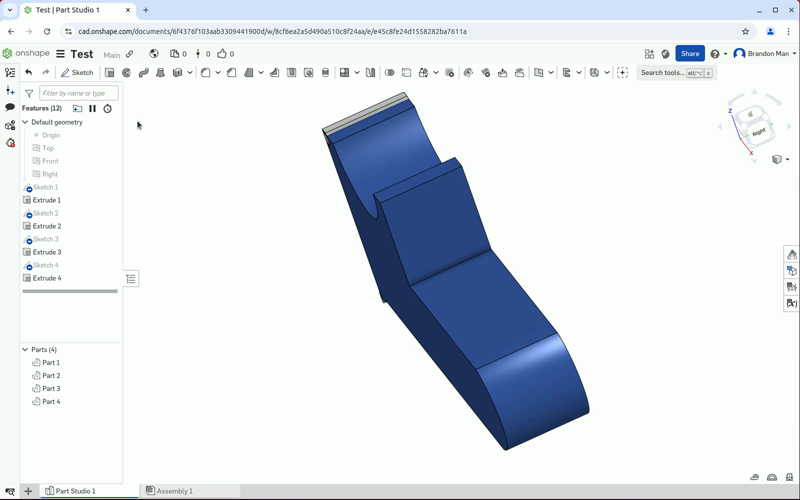
key(right, 2)
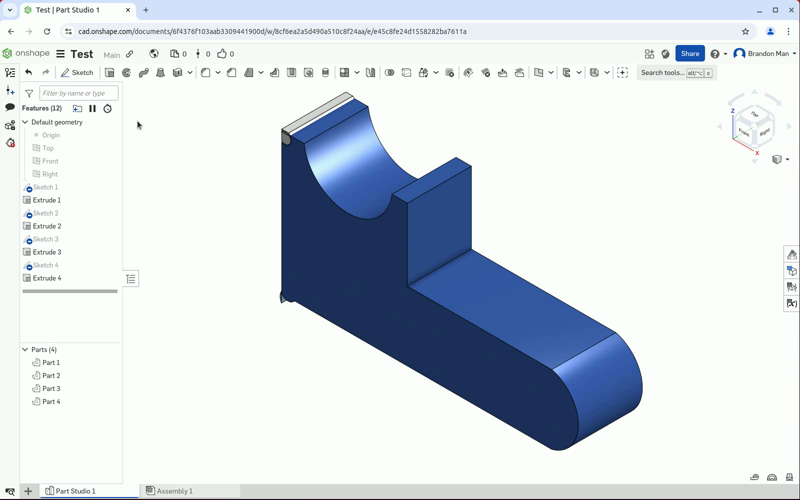
mouse_move(73, 189)
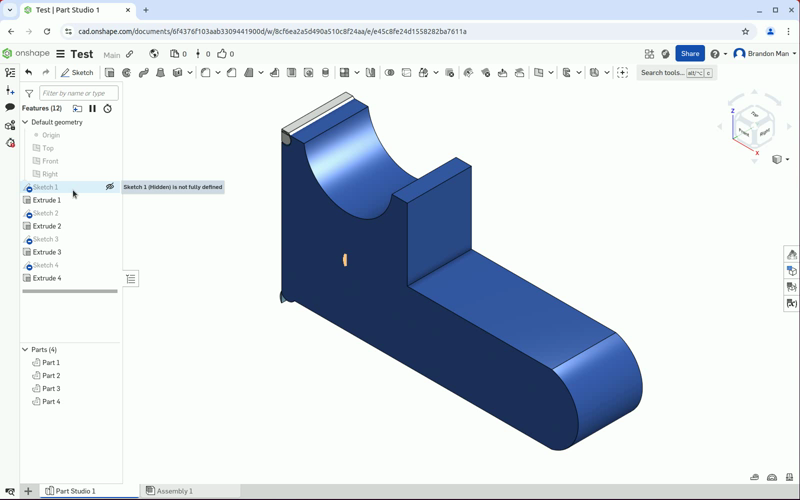
click(73, 189)